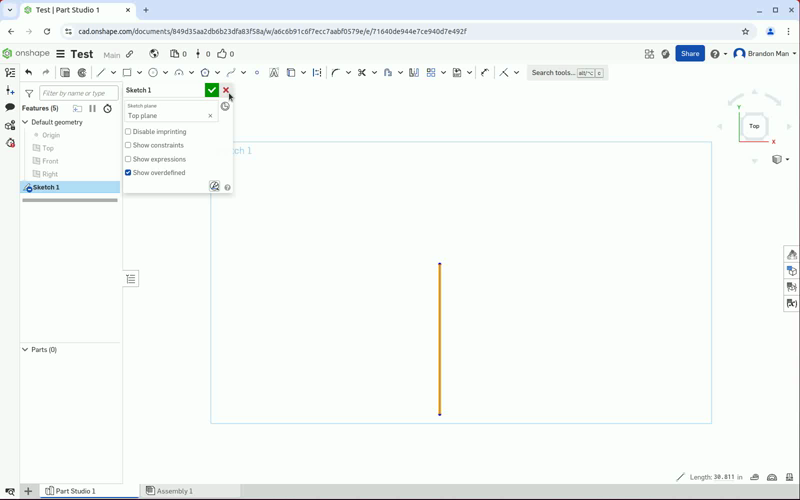
key(shift+h)
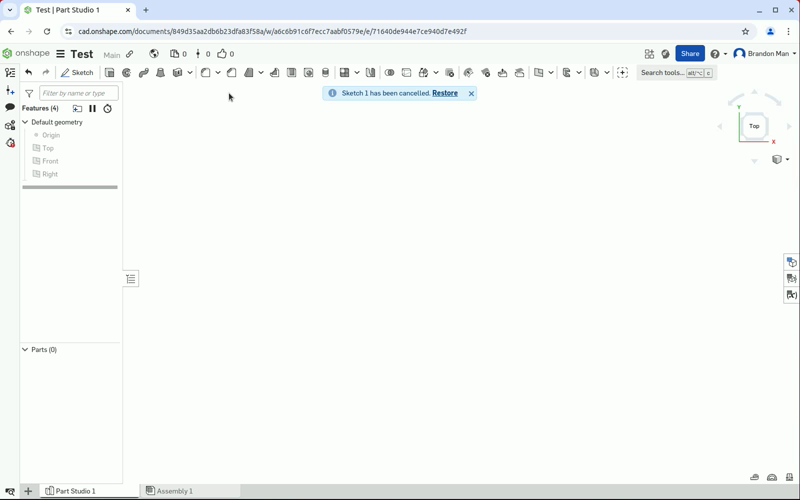
mouse_move(73, 352)
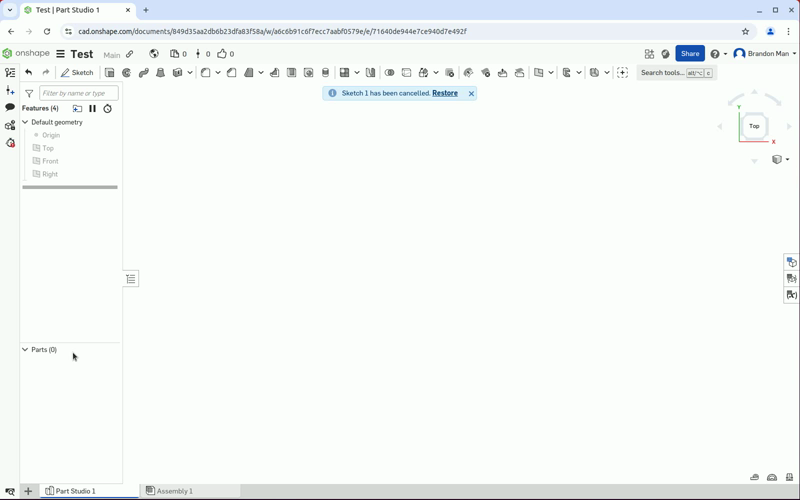
key(y)
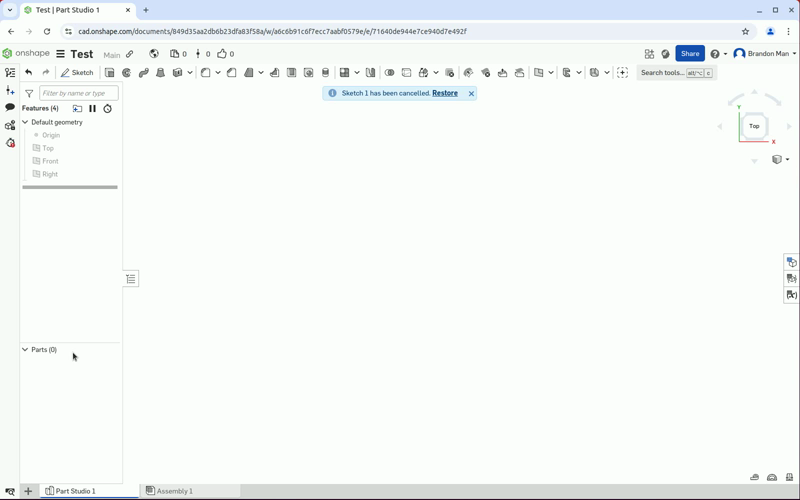
key(shift+p)
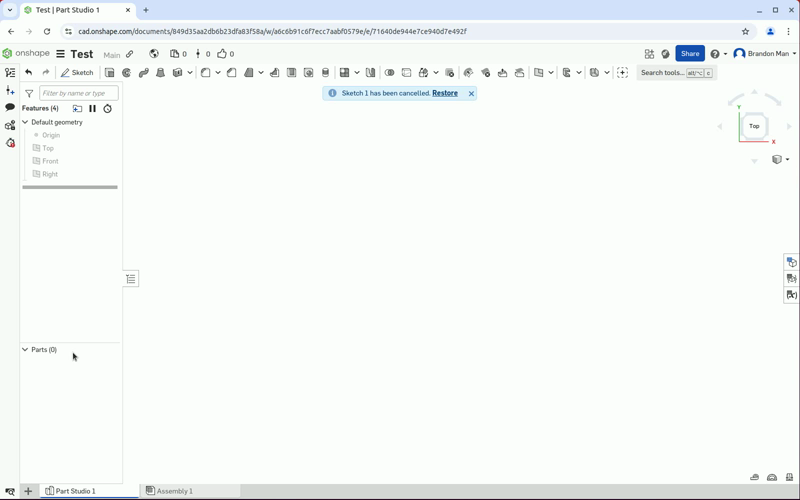
key(space)
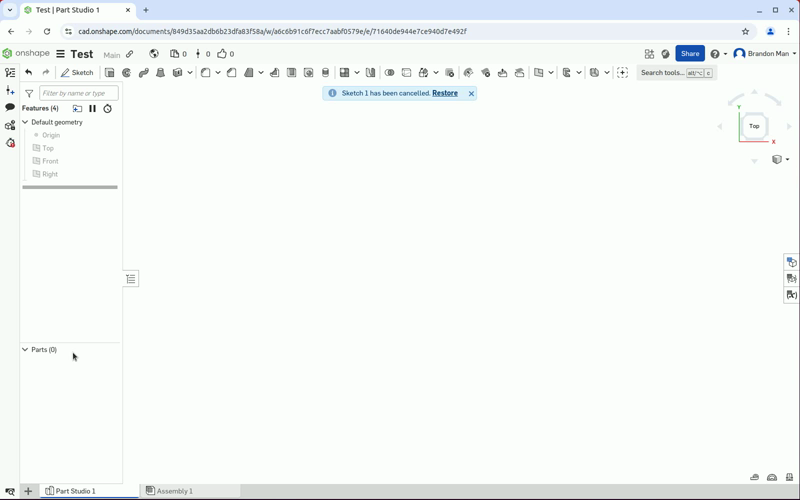
key_down(shift)
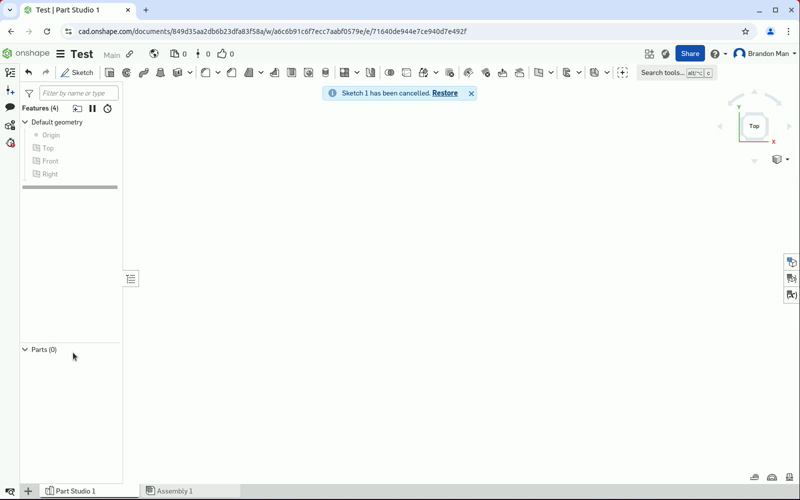
key(up)
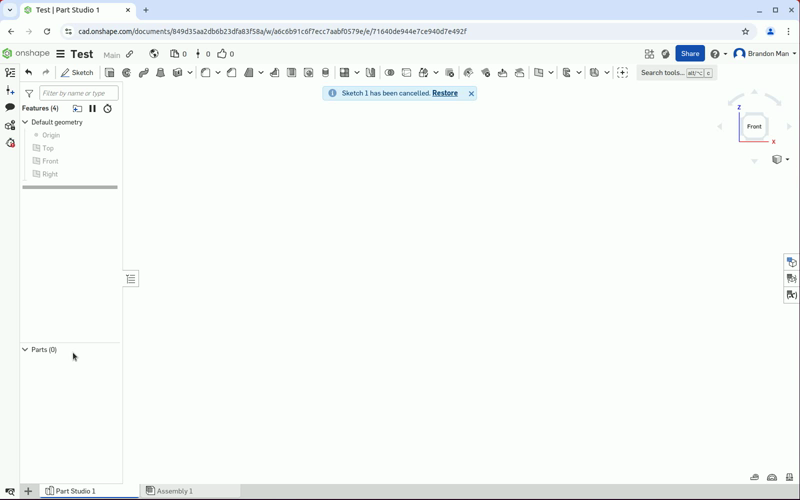
key_up(shift)
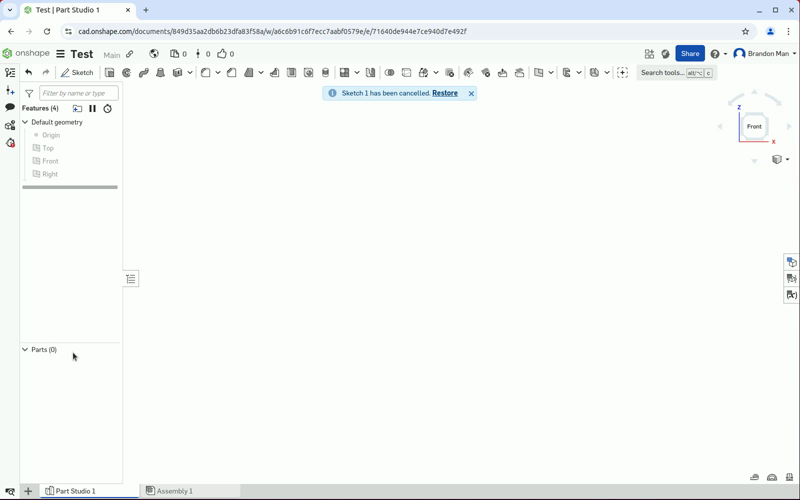
mouse_move(73, 352)
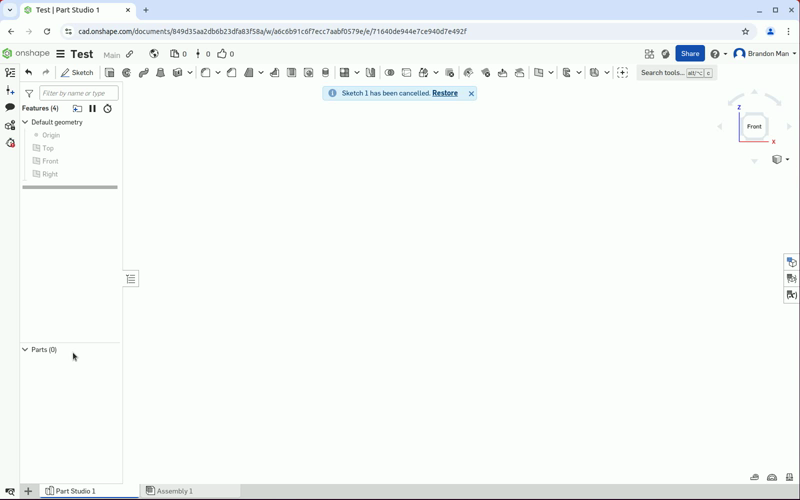
key(shift+y)
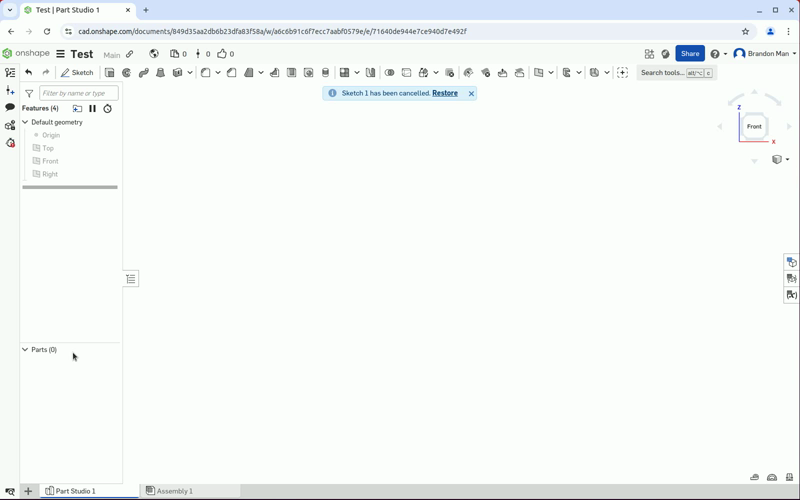
key(shift+s)
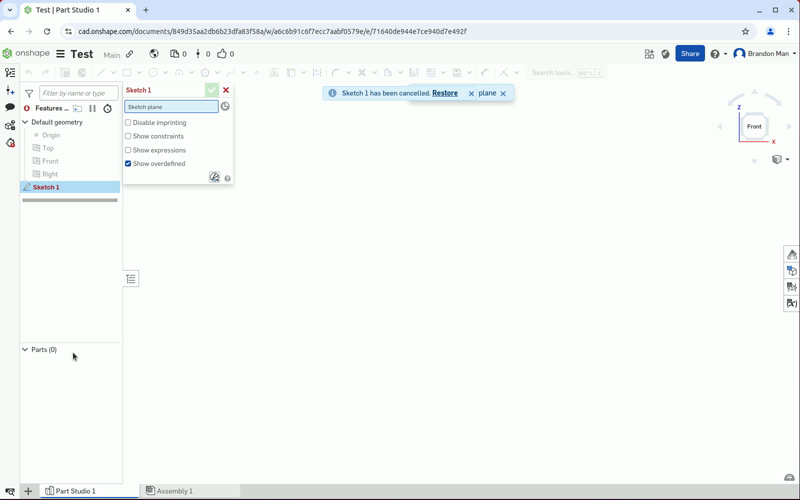
mouse_move(73, 163)
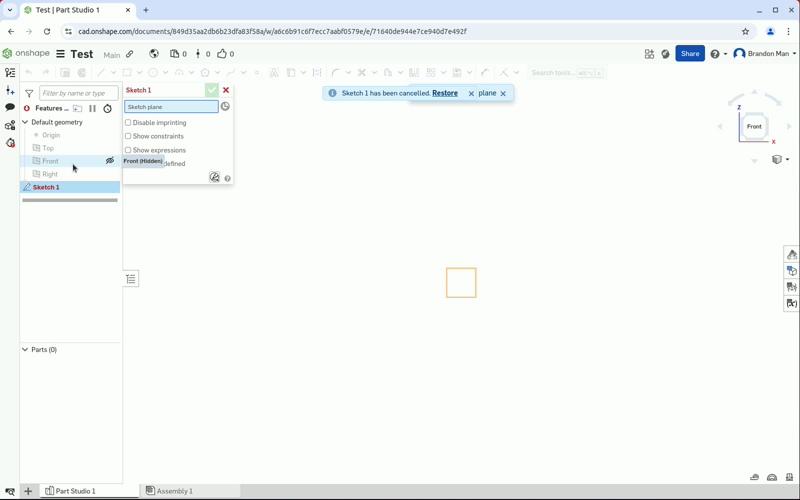
click(73, 163)
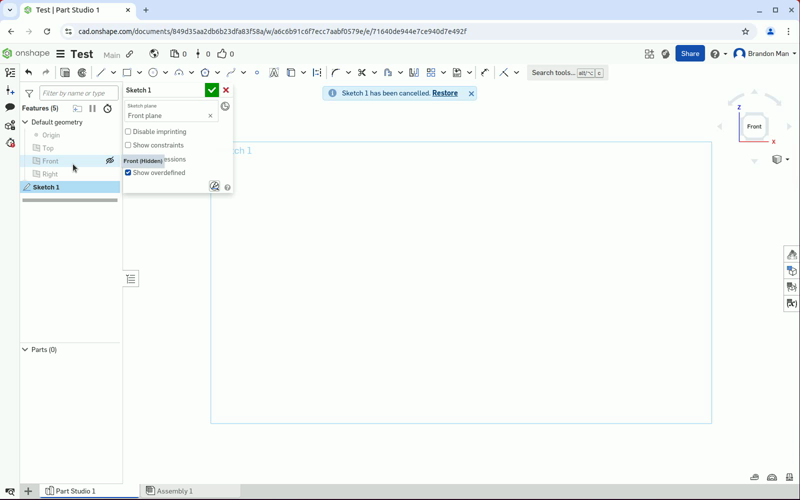
mouse_move(73, 352)
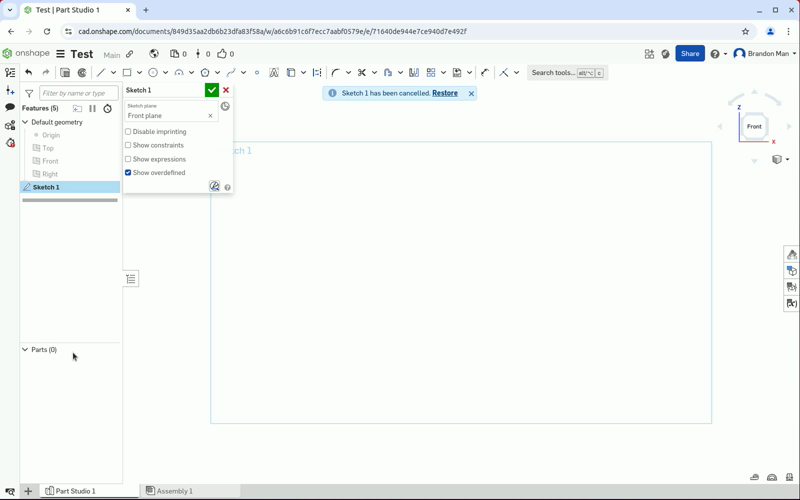
key(y)
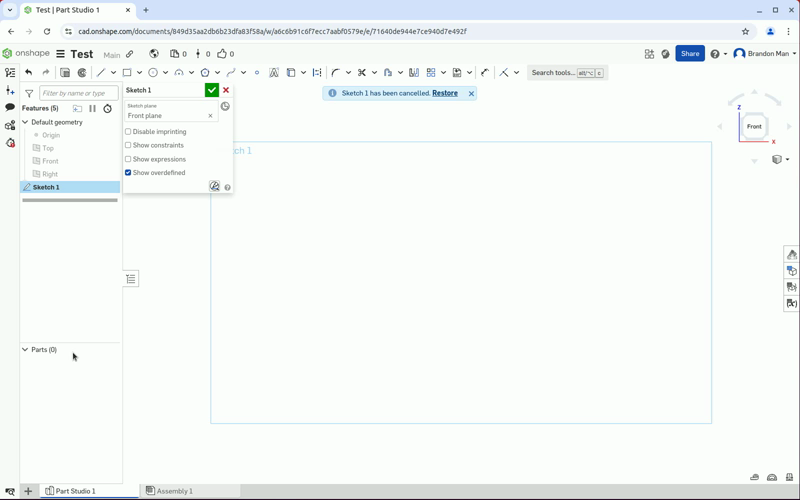
key(l)
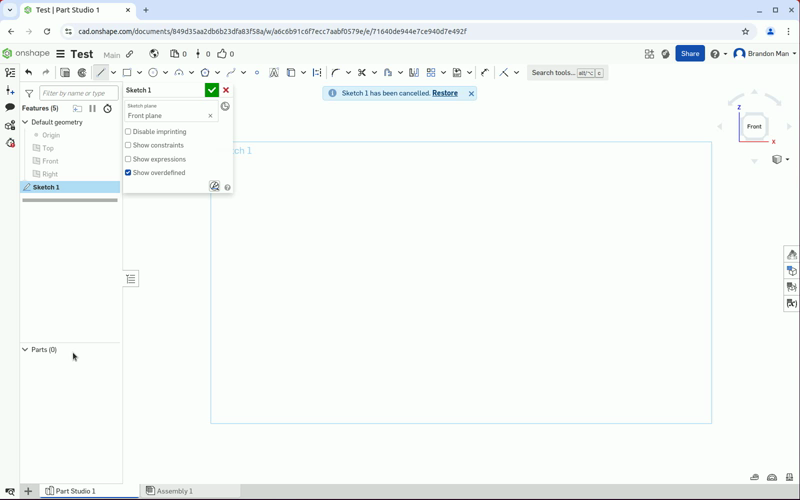
key_down(shift)
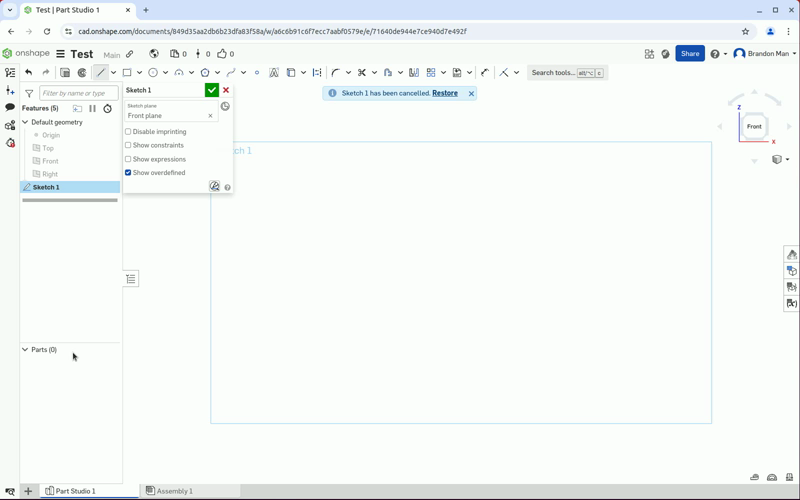
mouse_move(460, 282)
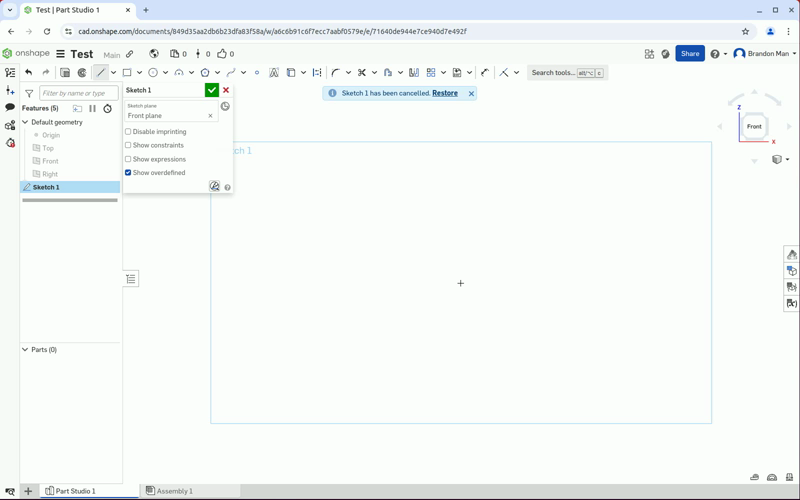
click(460, 282)
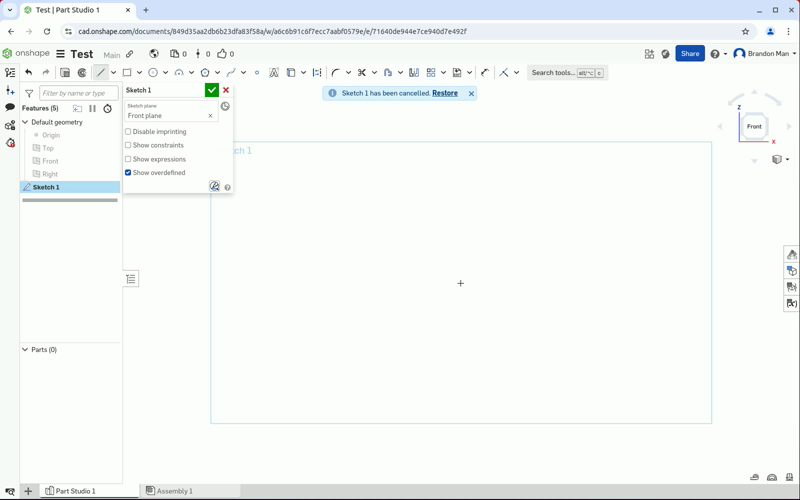
key_up(shift)
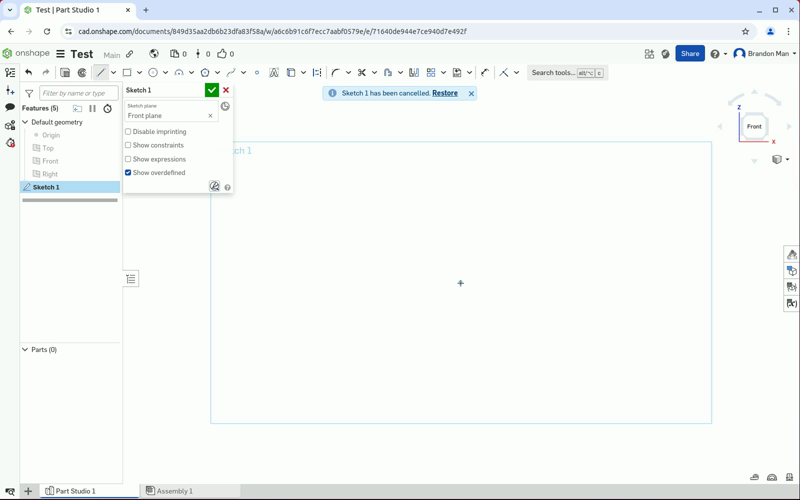
key_down(shift)
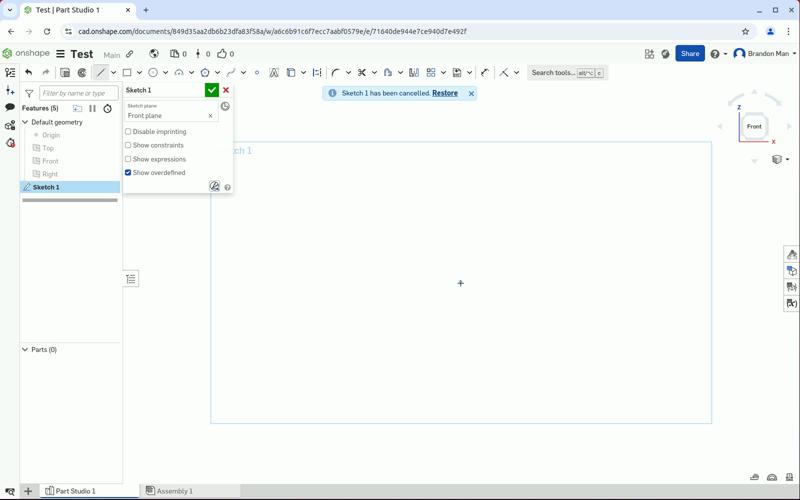
mouse_move(573, 282)
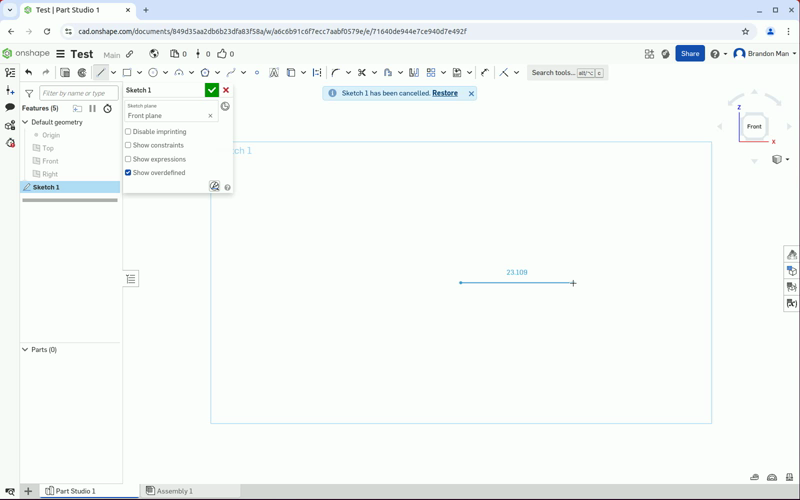
click(573, 282)
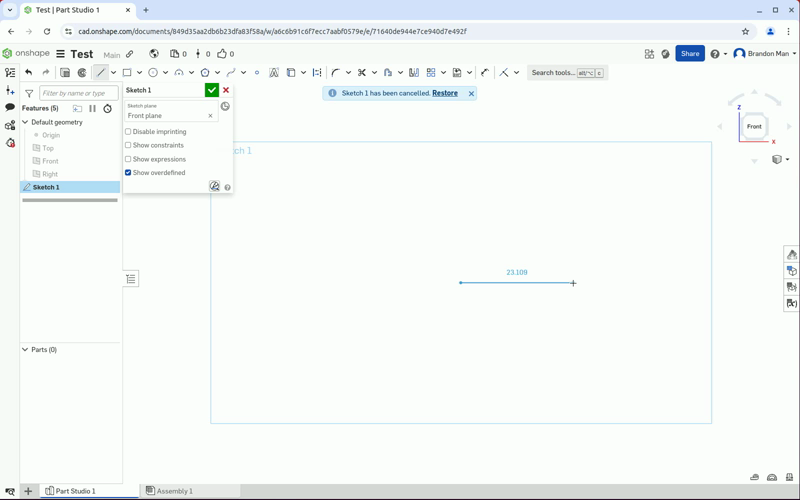
key_up(shift)
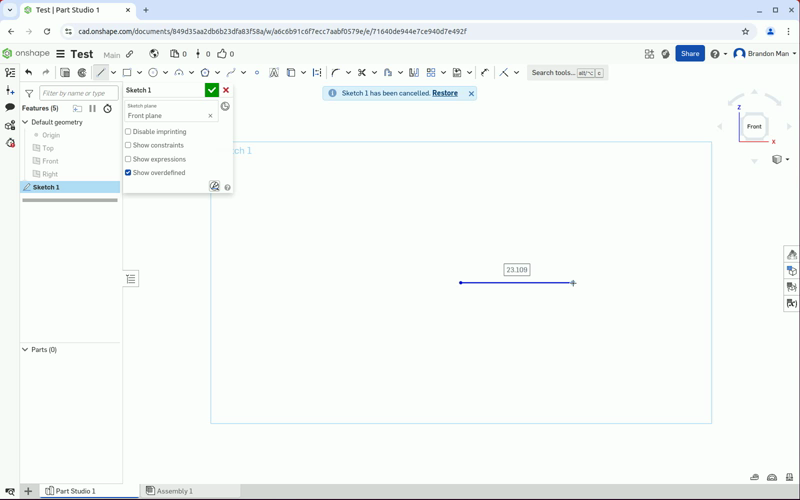
key_down(shift)
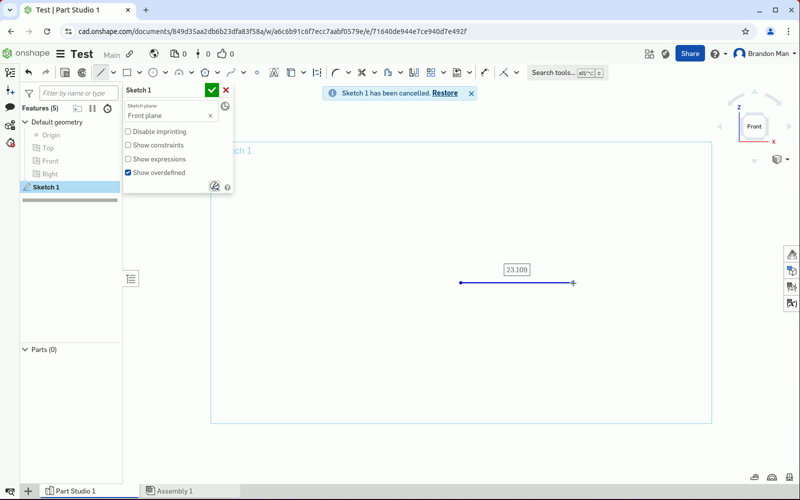
mouse_move(589, 282)
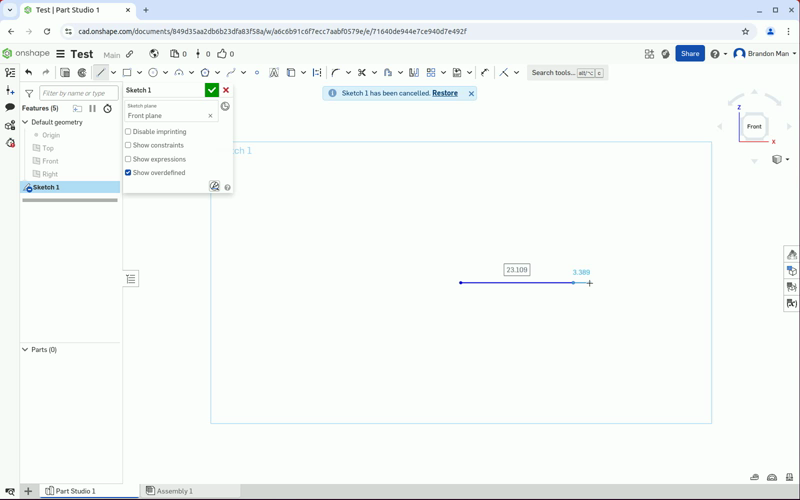
mouse_move(573, 235)
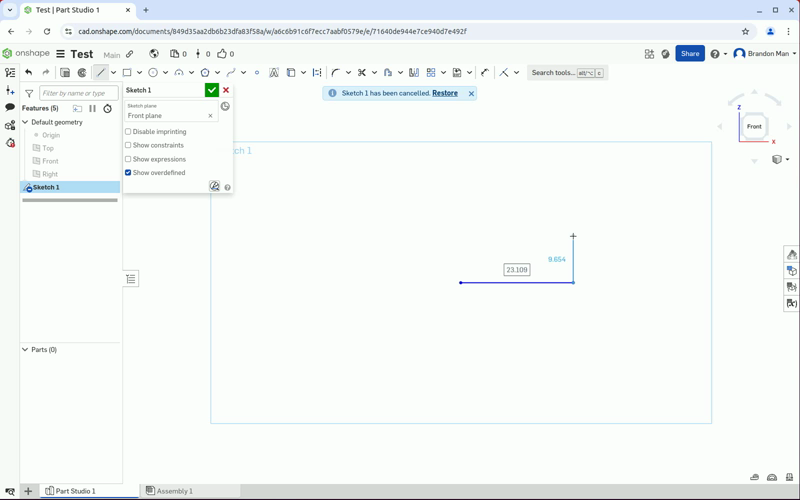
click(573, 235)
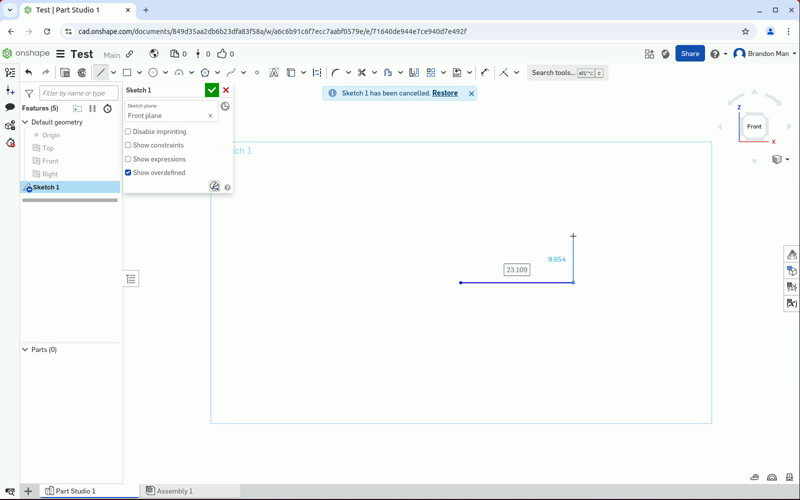
key_up(shift)
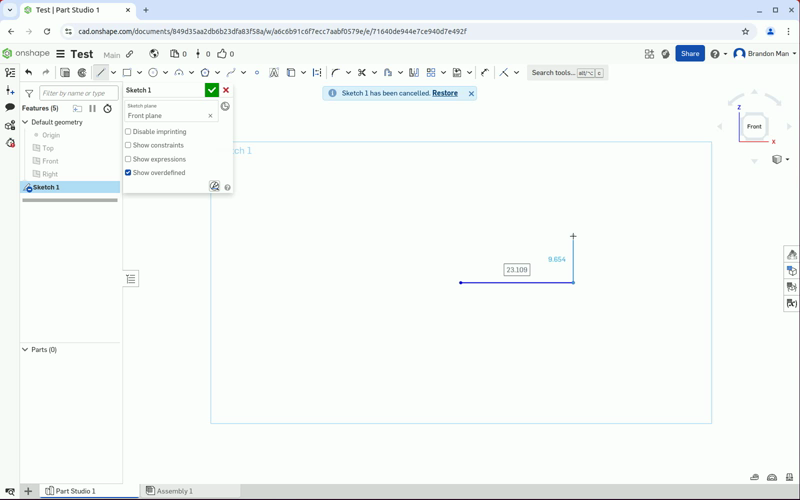
key_down(shift)
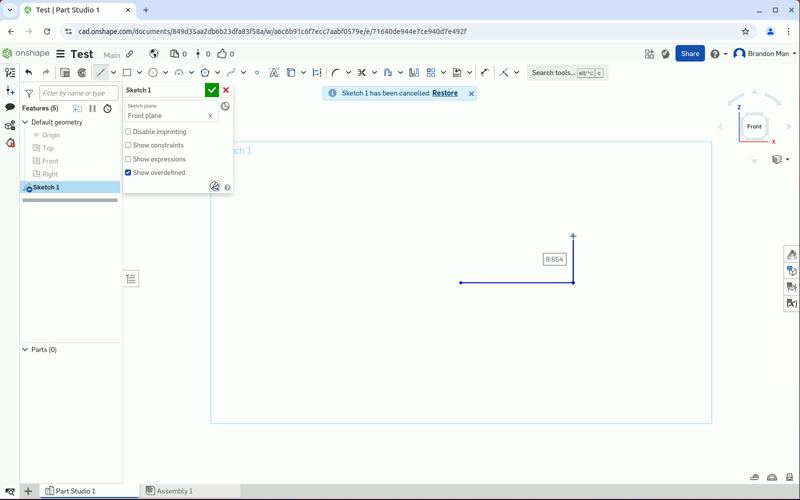
mouse_move(460, 235)
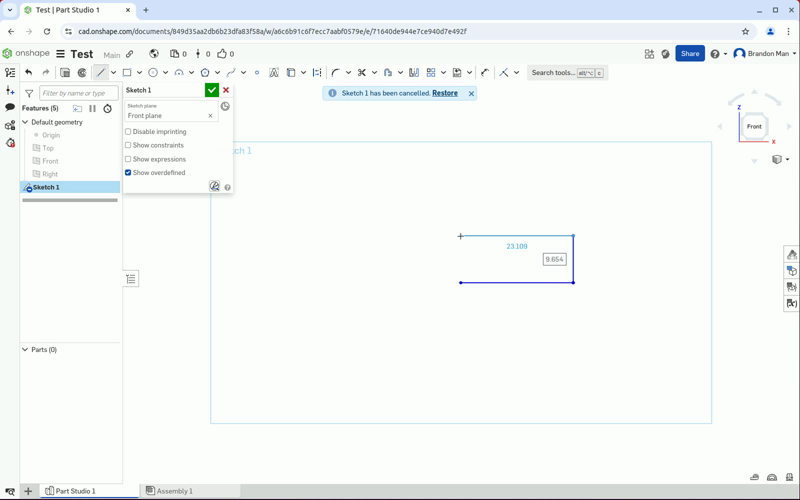
click(460, 235)
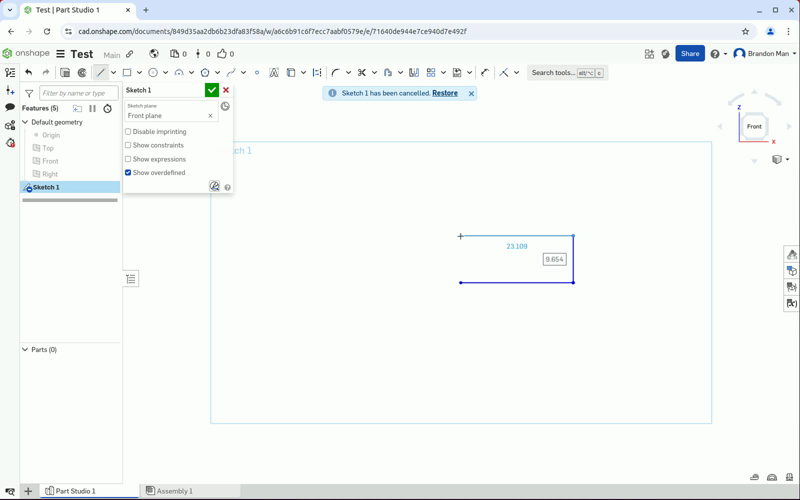
key_up(shift)
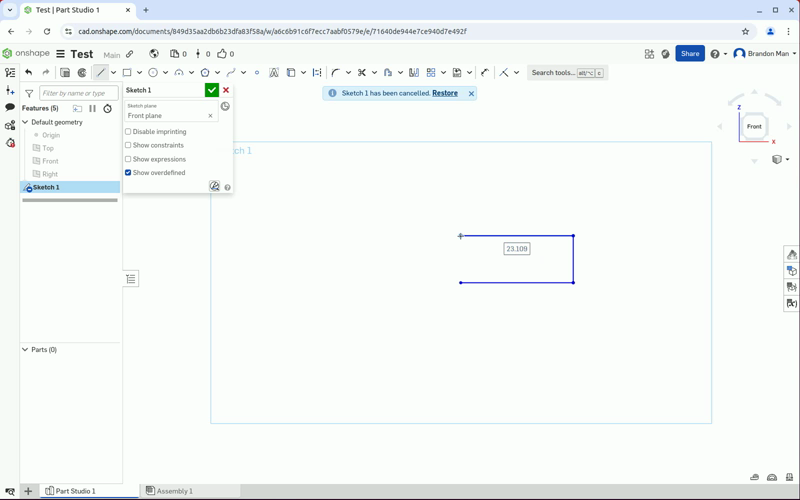
mouse_move(490, 235)
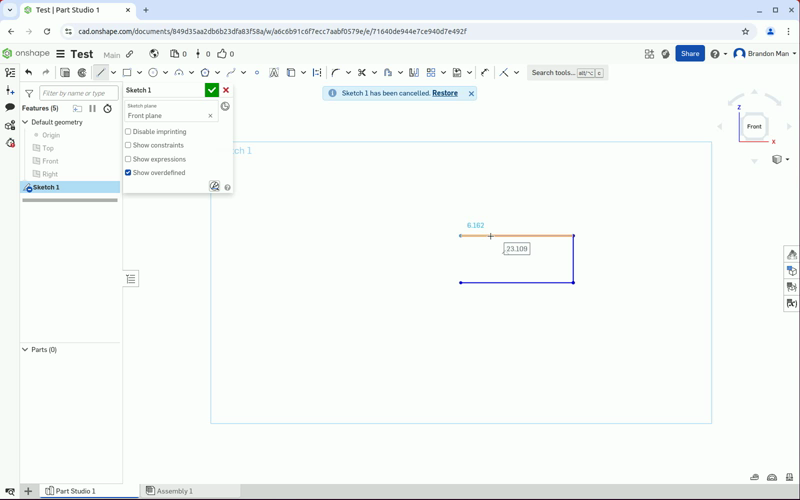
key_down(shift)
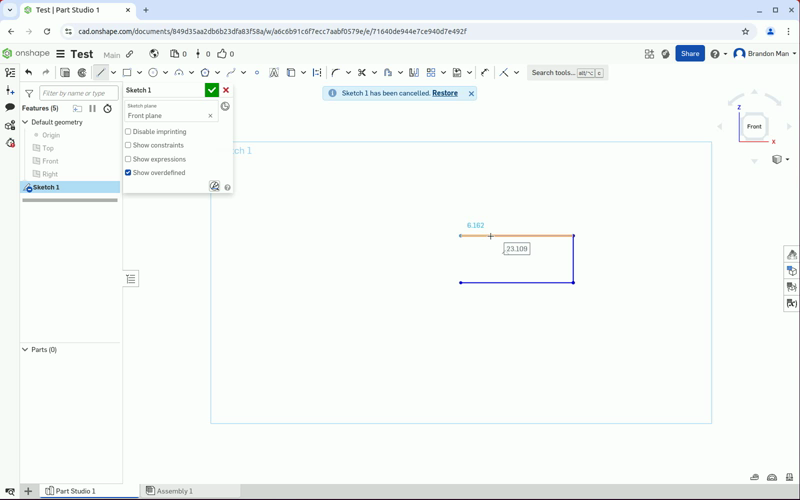
mouse_move(460, 282)
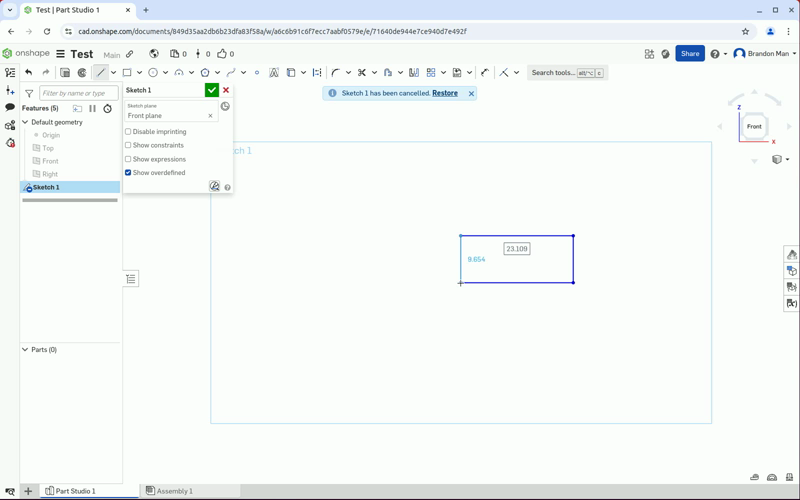
key_up(shift)
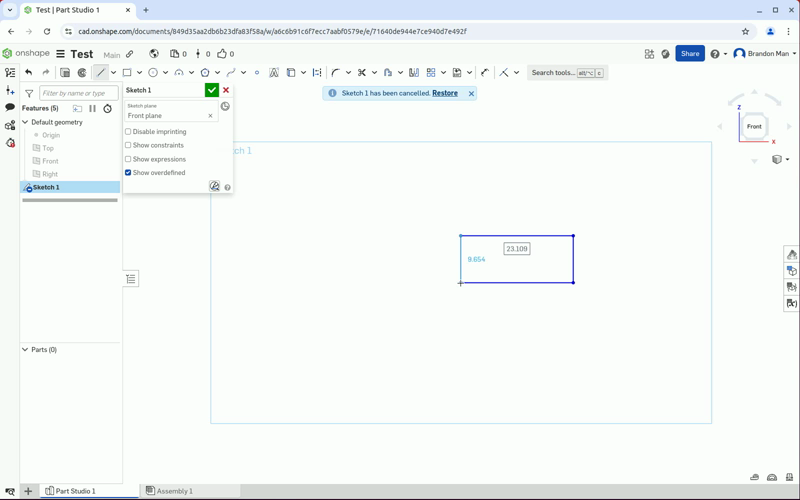
click(460, 282)
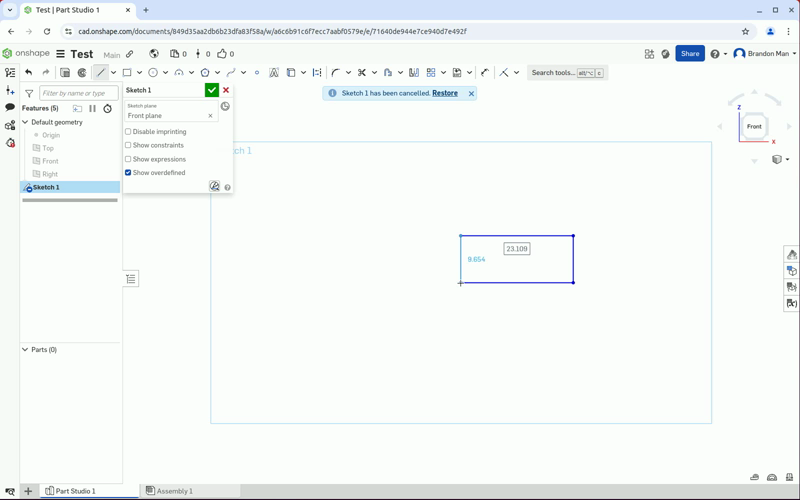
key(esc)
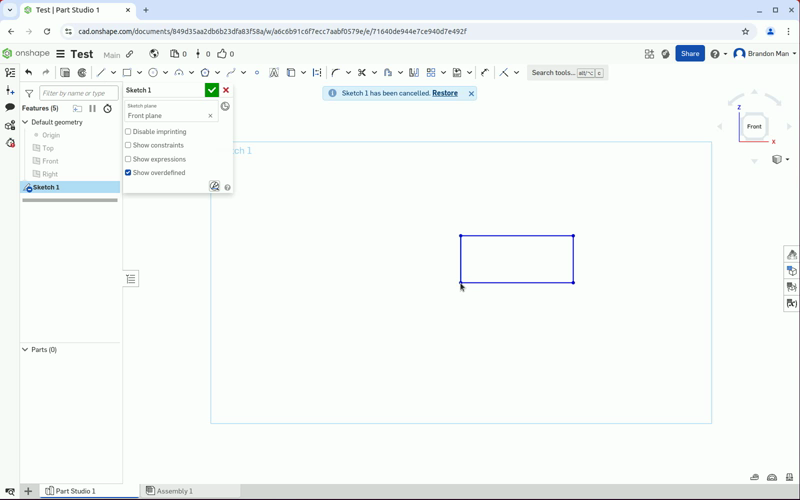
mouse_move(550, 253)
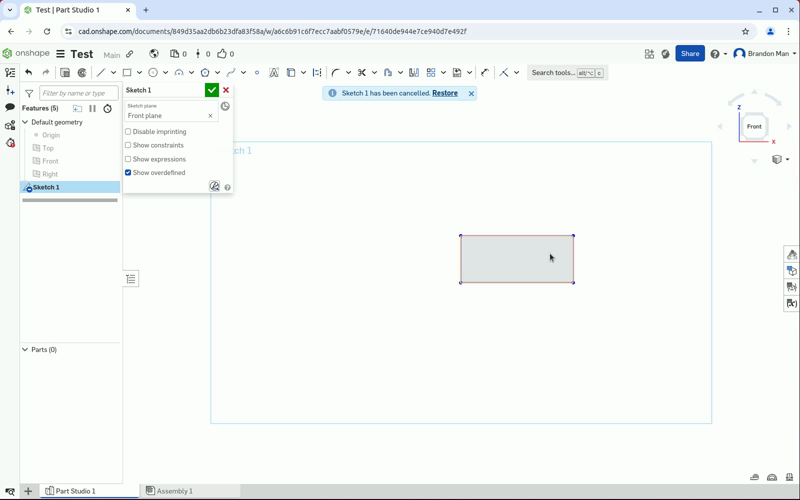
click(550, 253)
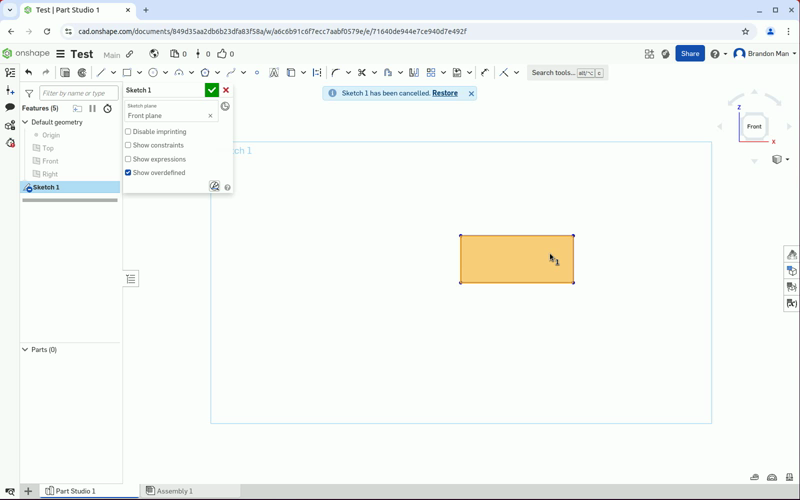
mouse_move(73, 352)
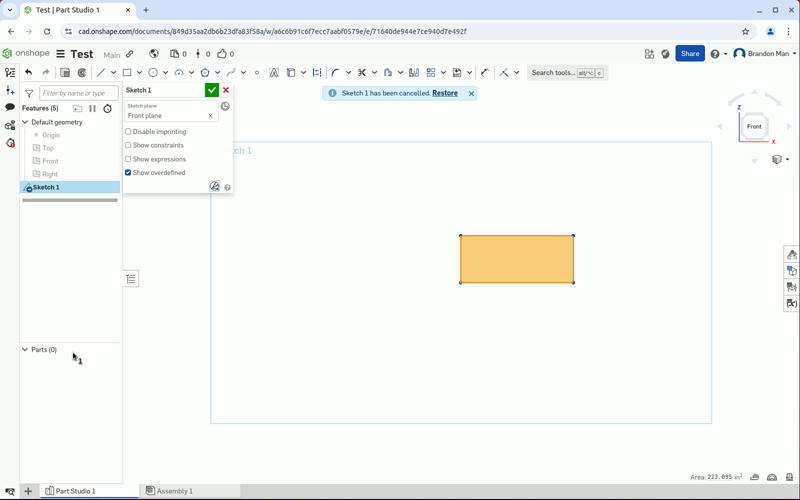
key(shift+y)
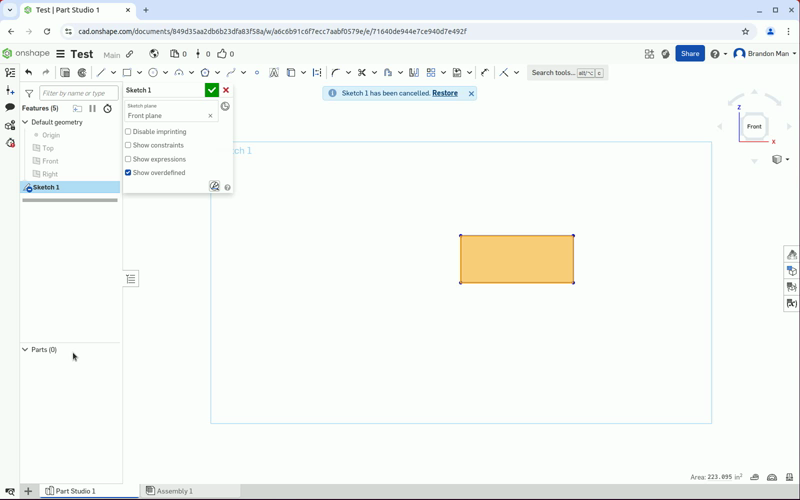
key(shift+e)
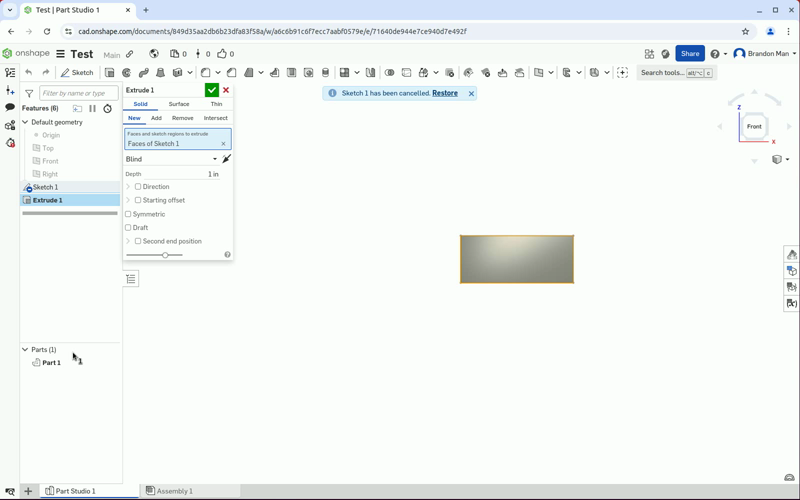
mouse_move(143, 106)
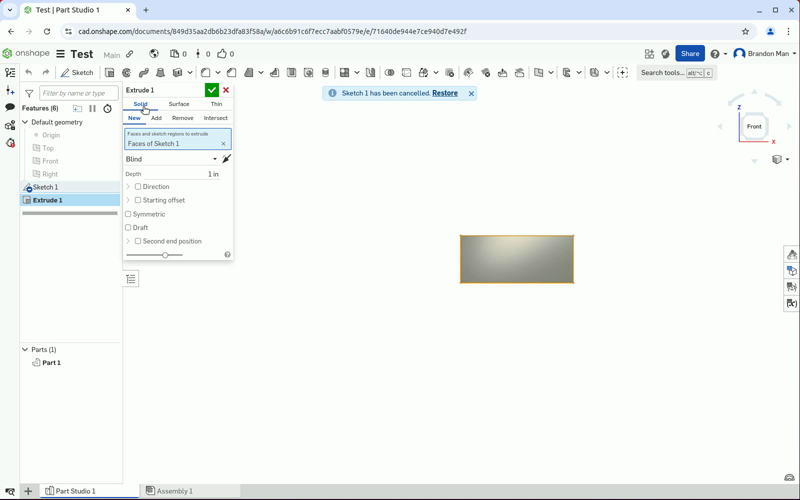
click(143, 106)
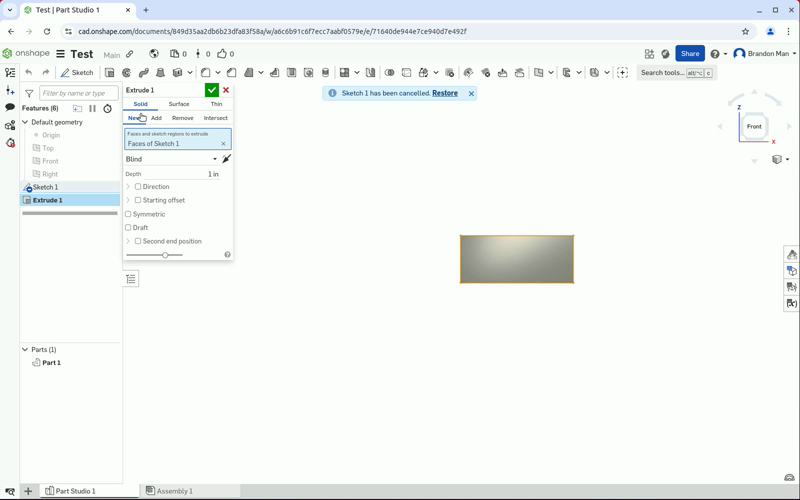
mouse_move(137, 120)
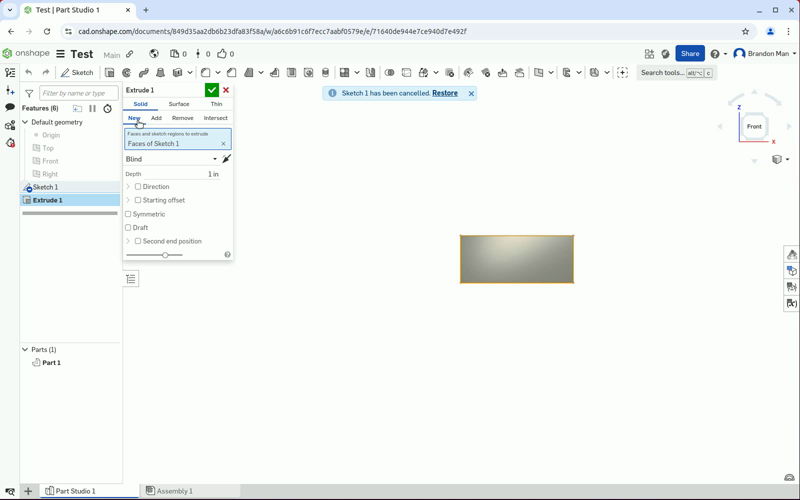
click(137, 120)
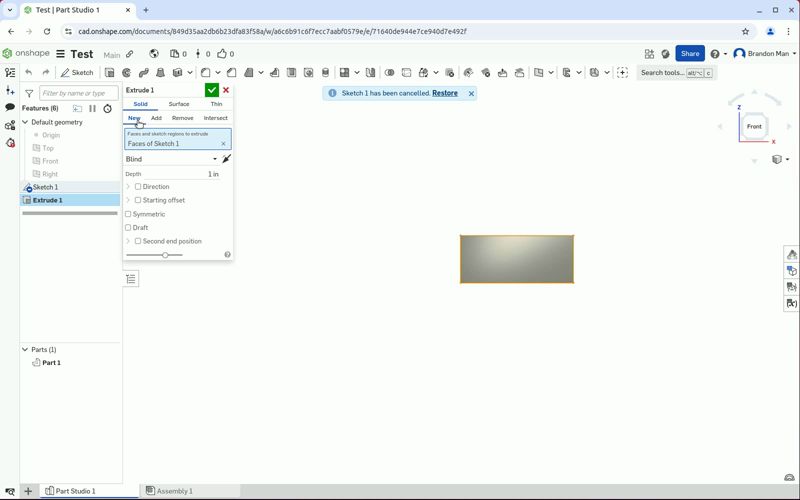
key(tab, 4)
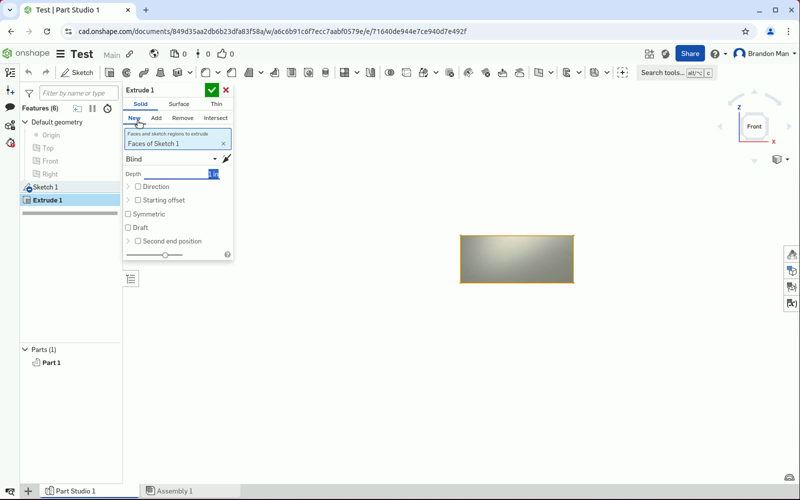
text(1.685)
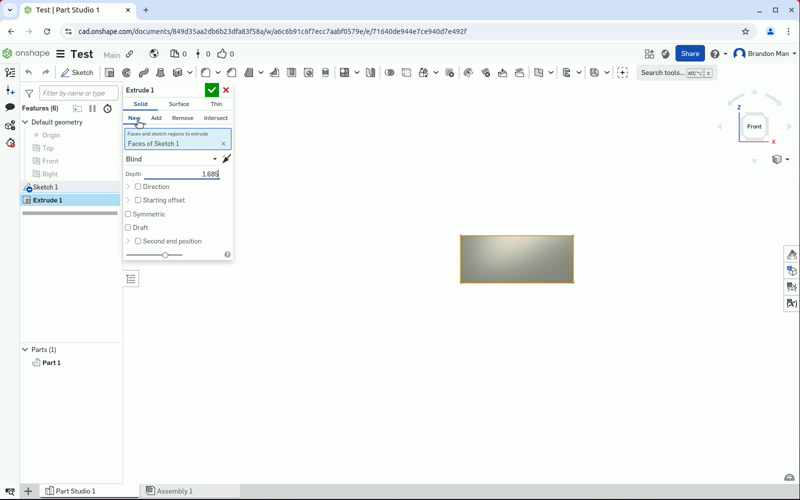
key(enter)
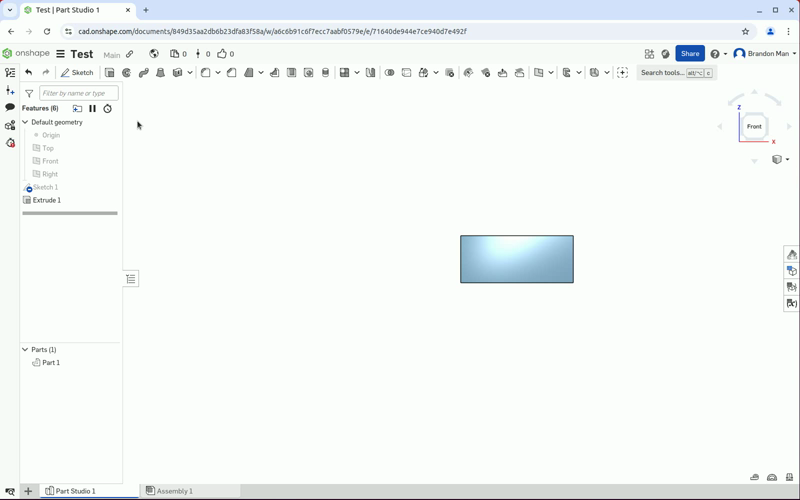
key(shift+h)
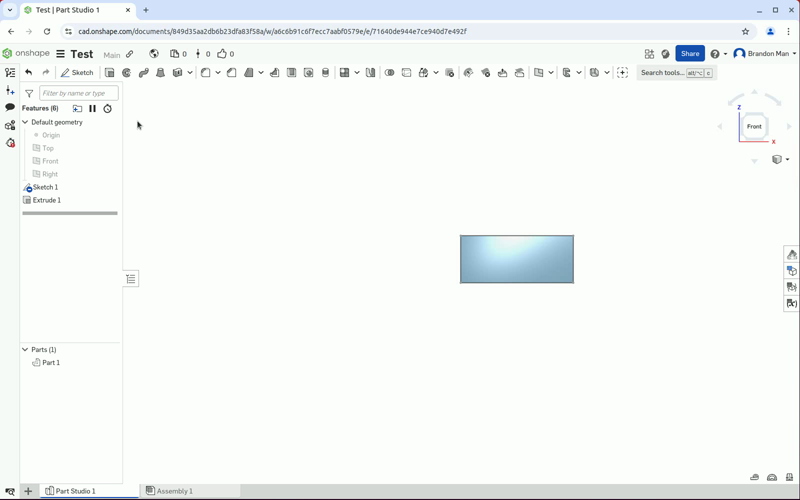
key(shift+h)
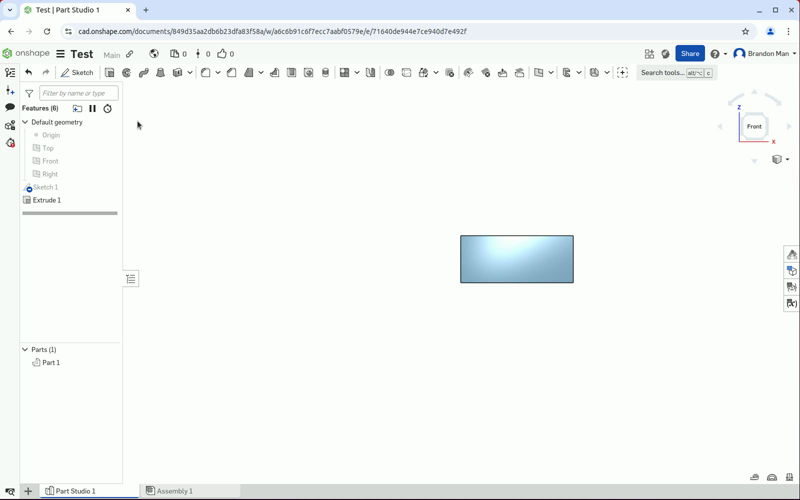
mouse_move(73, 189)
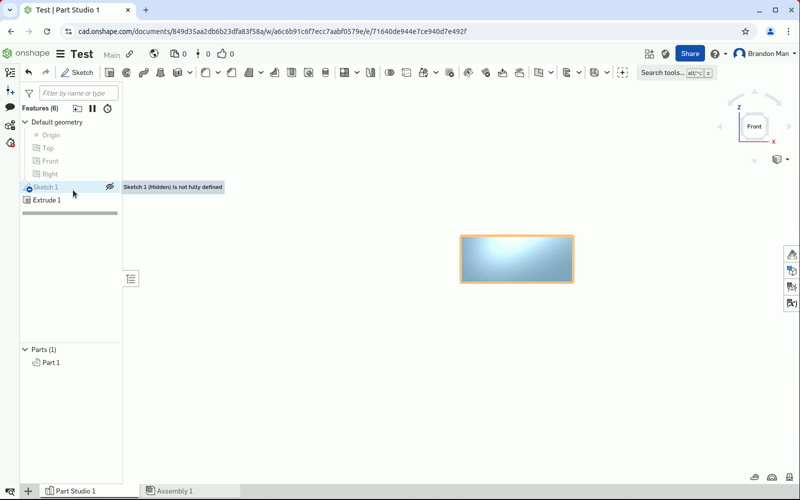
click(73, 189)
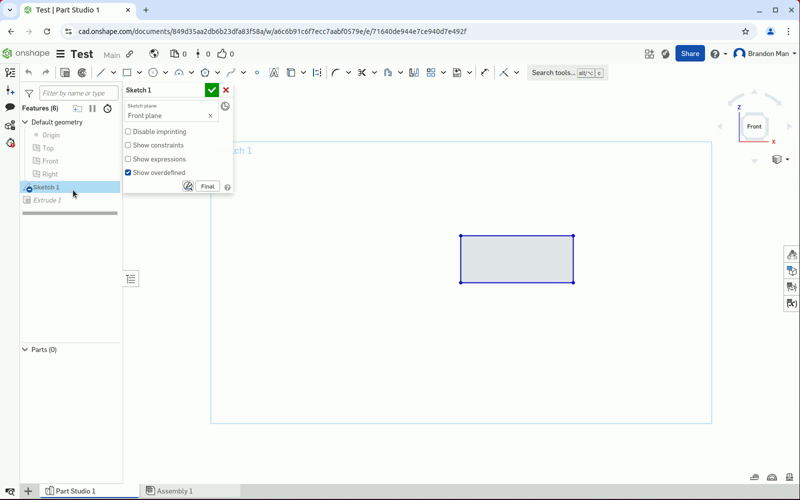
mouse_move(229, 92)
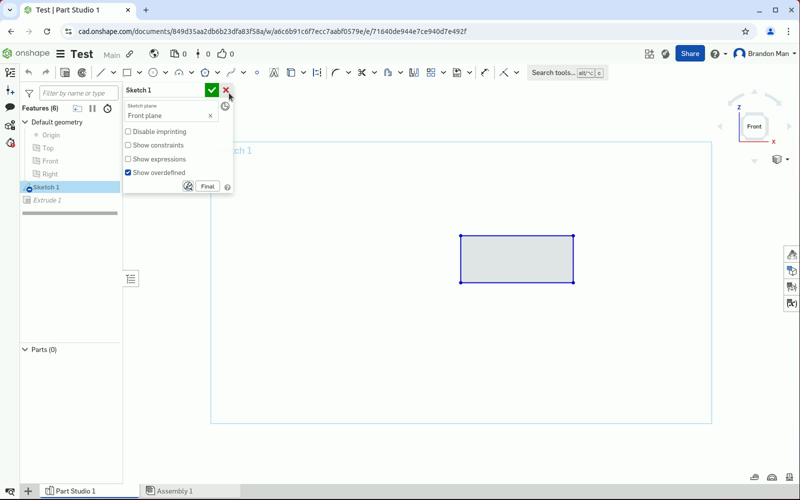
click(229, 92)
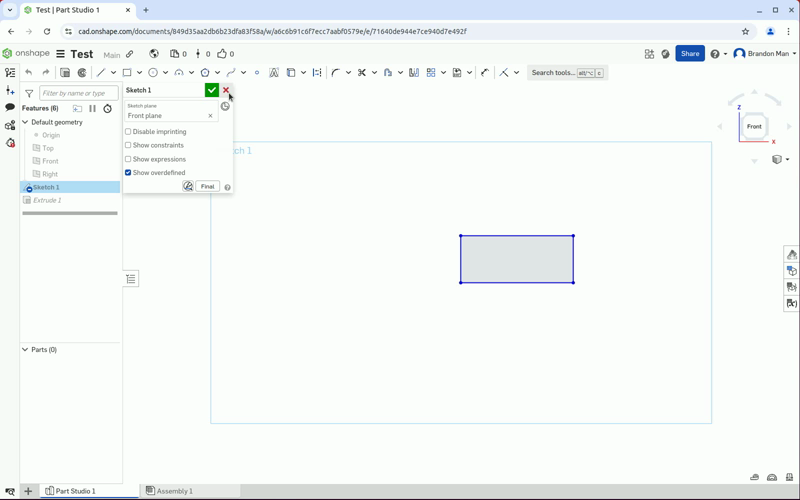
key(shift+s)
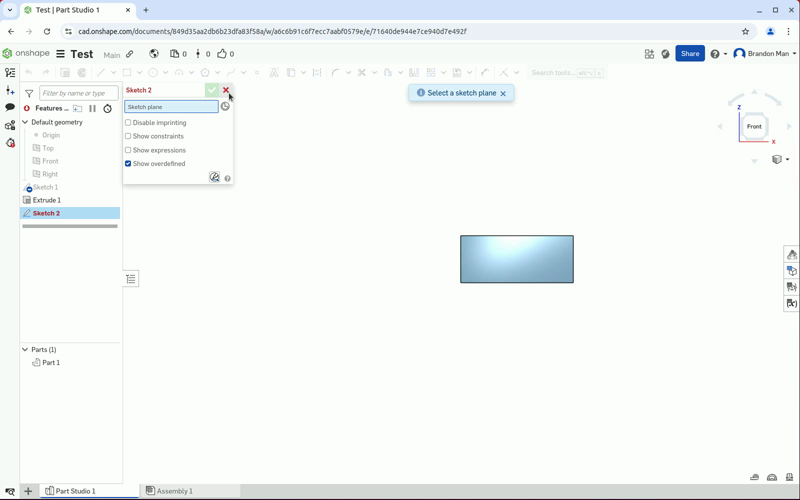
mouse_move(73, 163)
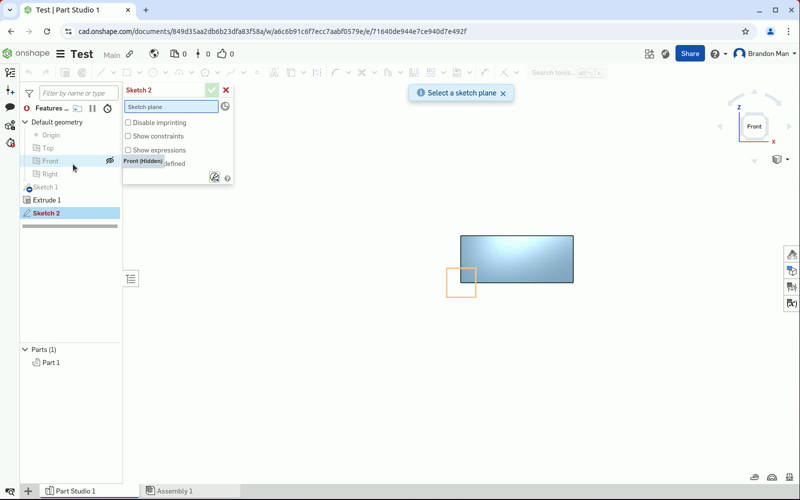
click(73, 163)
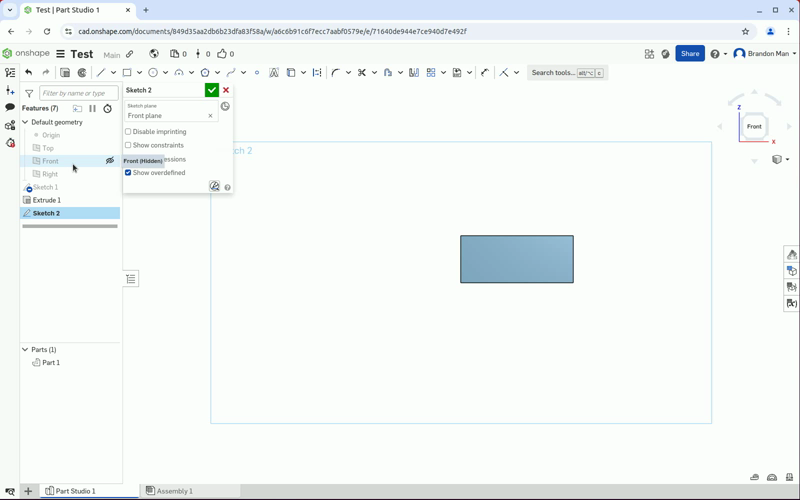
mouse_move(73, 352)
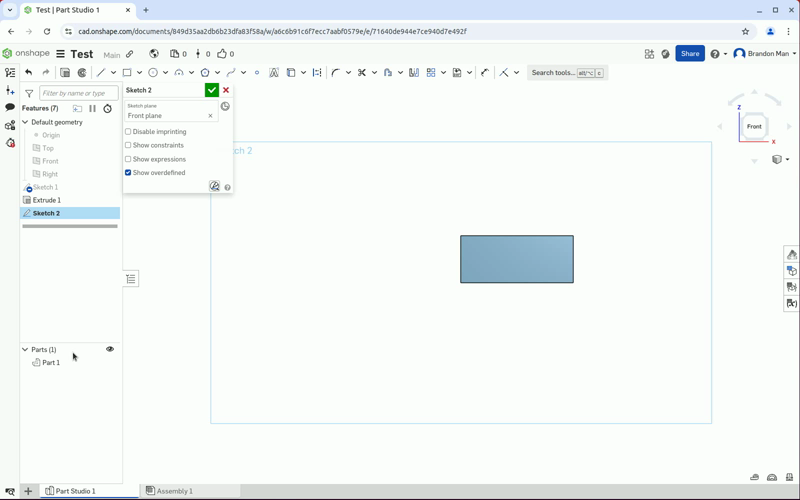
key(y)
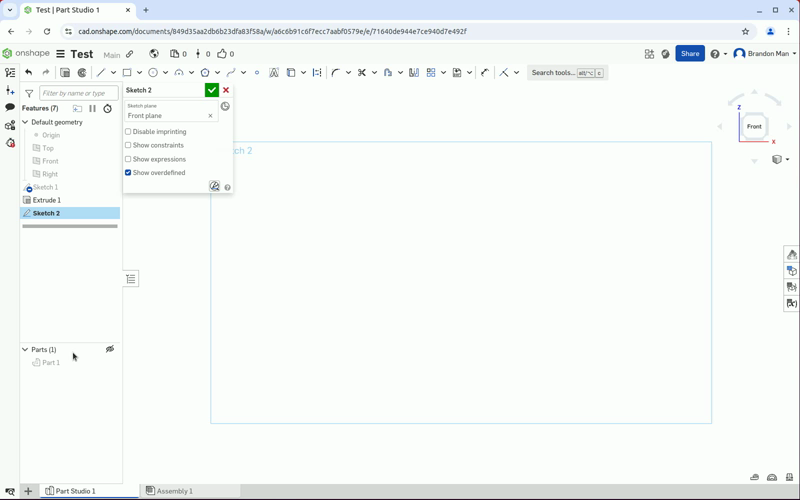
key(c)
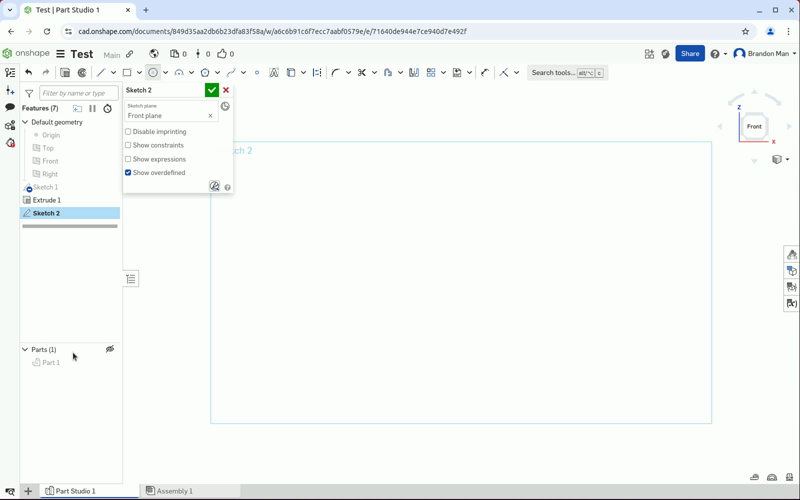
key_down(shift)
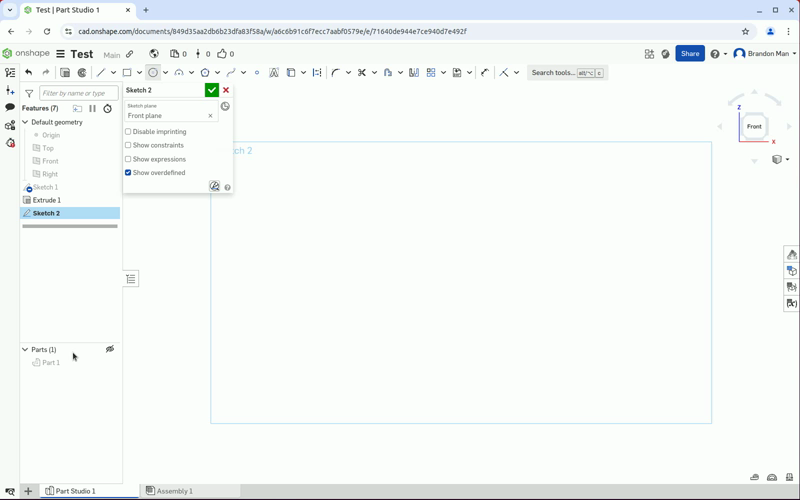
mouse_move(481, 262)
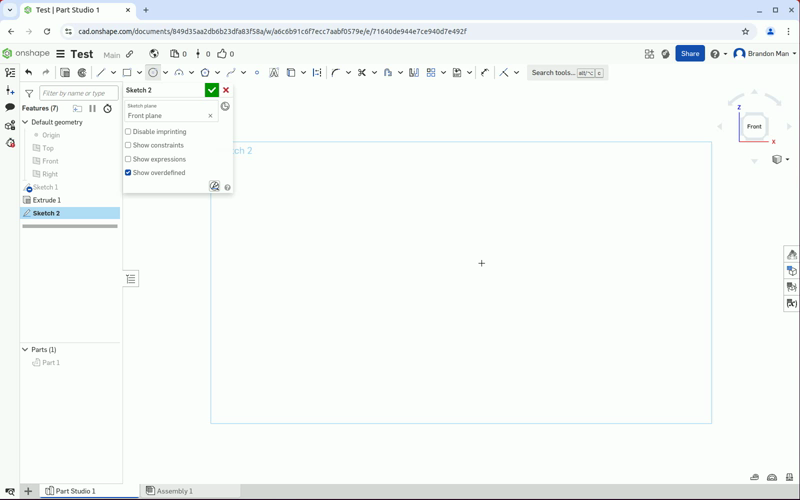
click(481, 262)
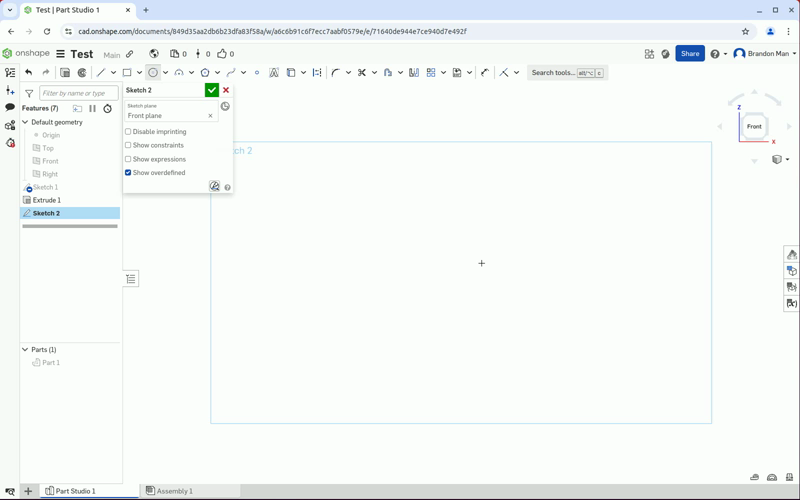
key_up(shift)
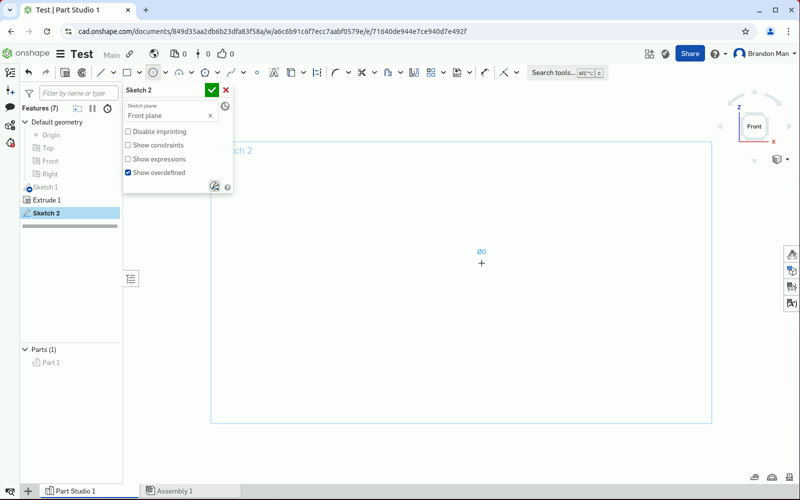
mouse_move(498, 262)
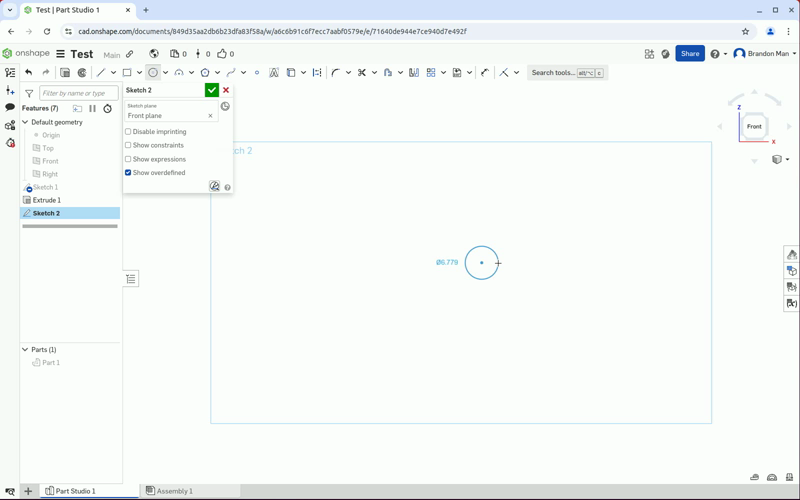
click(498, 262)
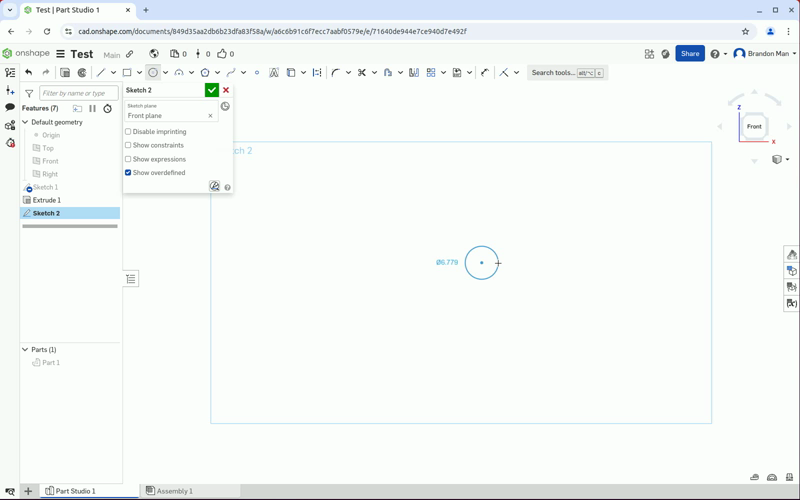
key(esc)
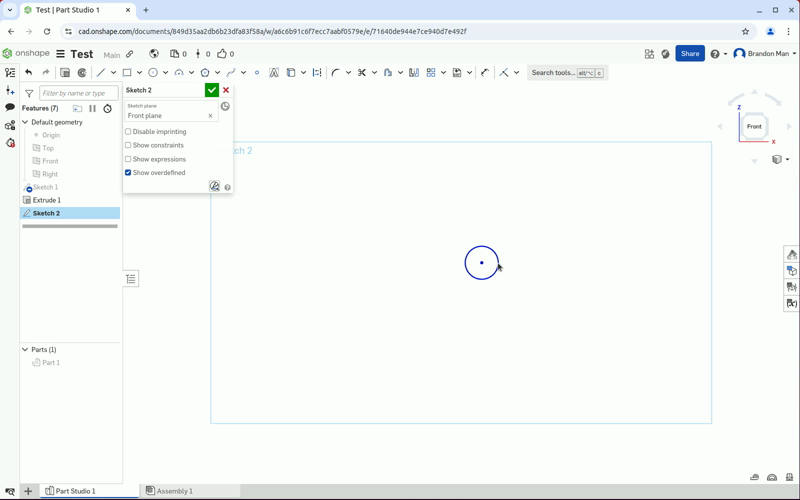
mouse_move(484, 271)
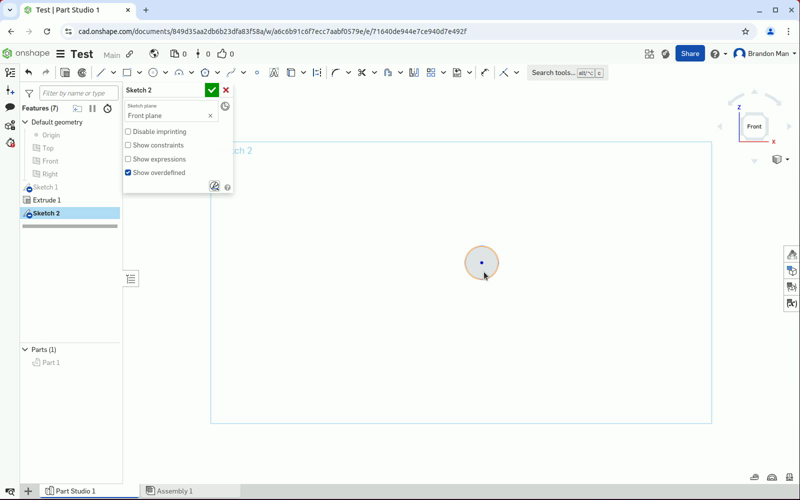
scroll(6)
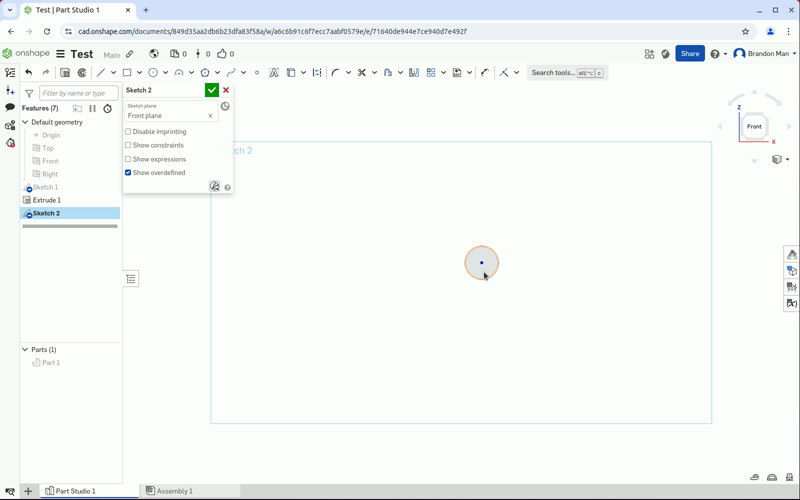
scroll(6)
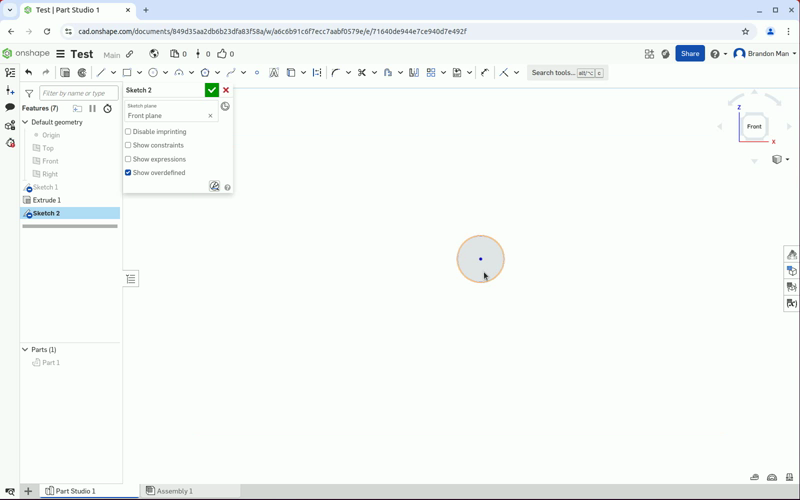
scroll(6)
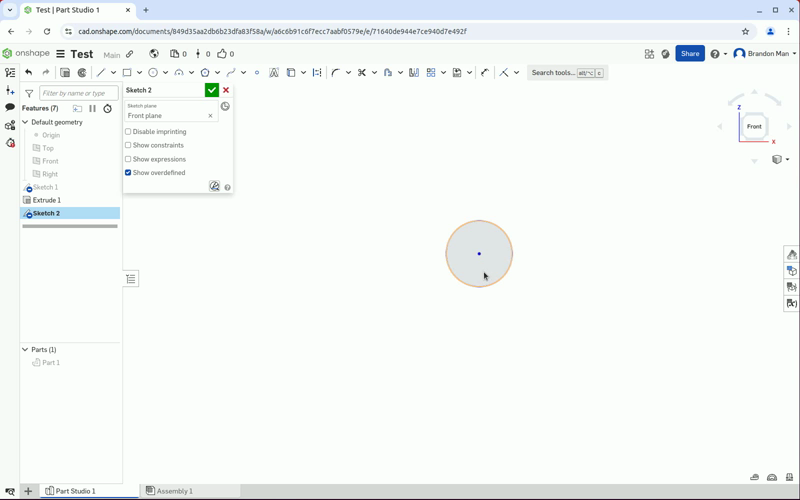
scroll(6)
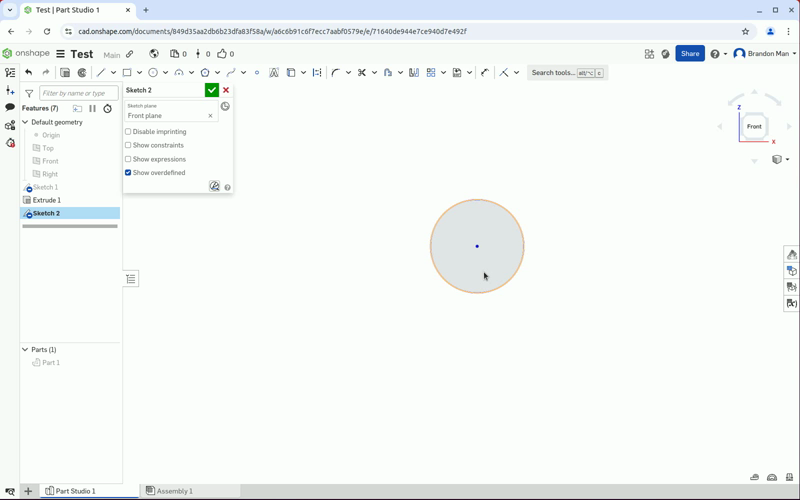
scroll(6)
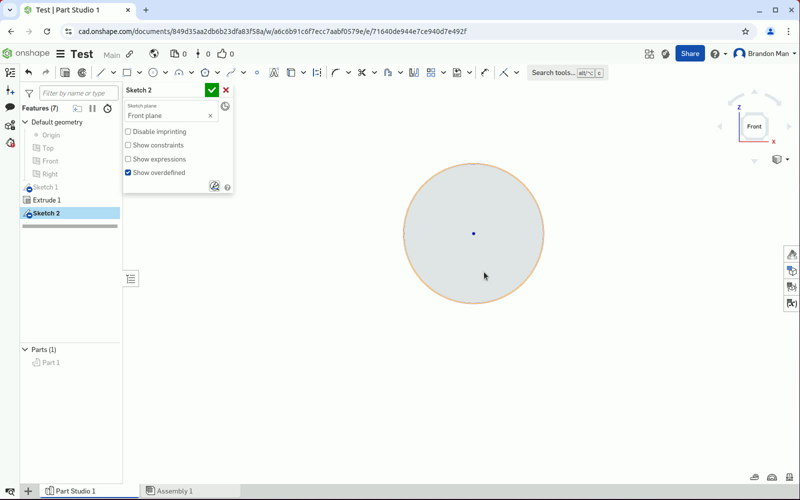
scroll(6)
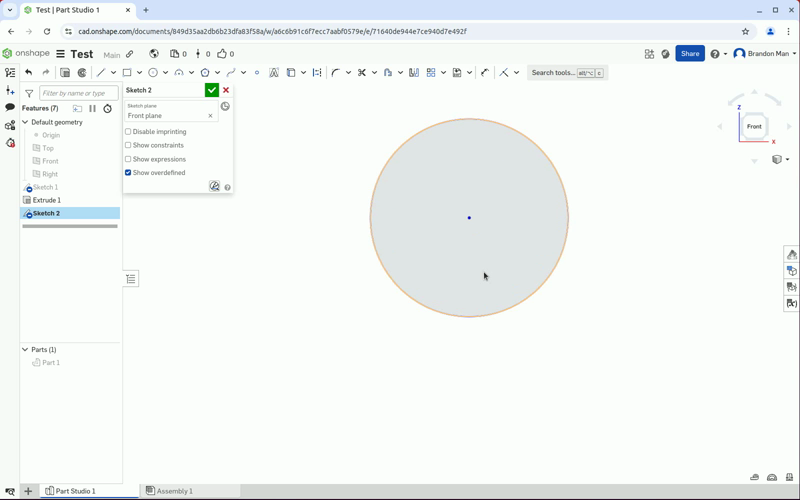
scroll(6)
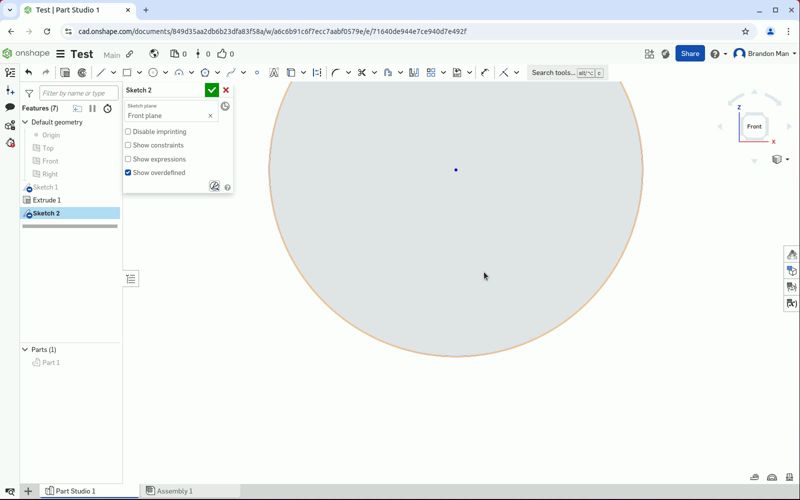
click(484, 271)
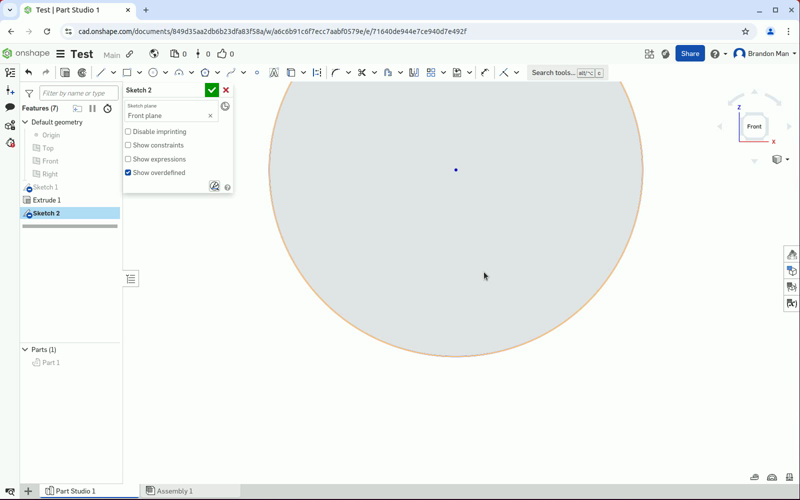
scroll(-6)
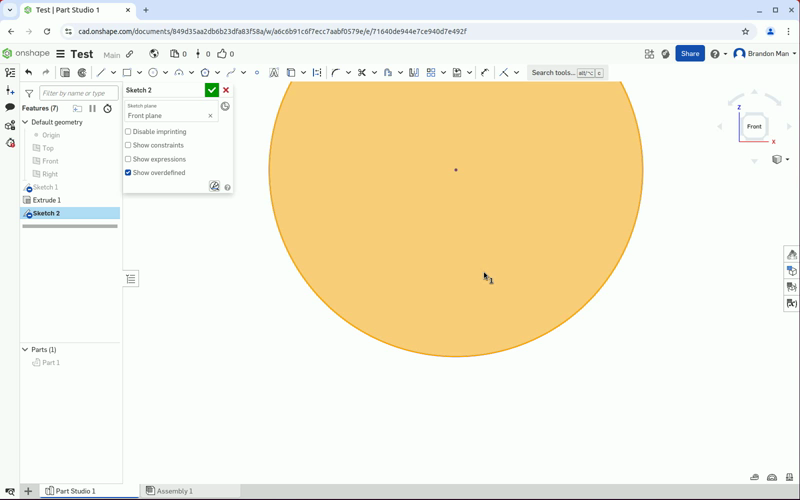
scroll(-6)
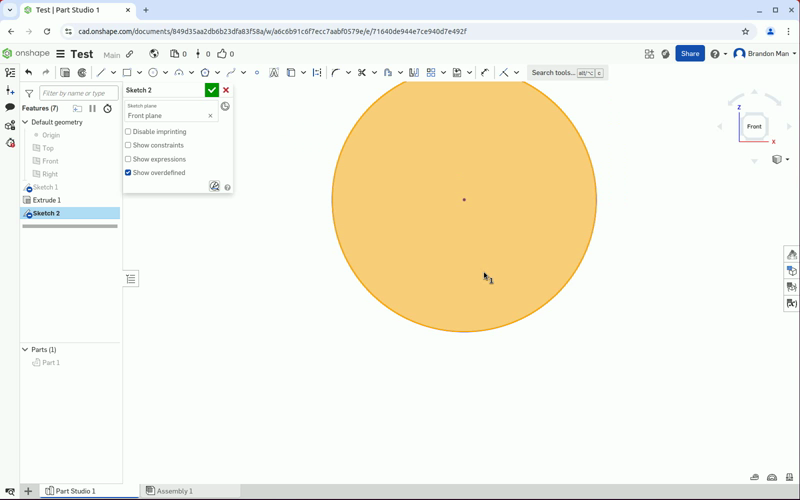
scroll(-6)
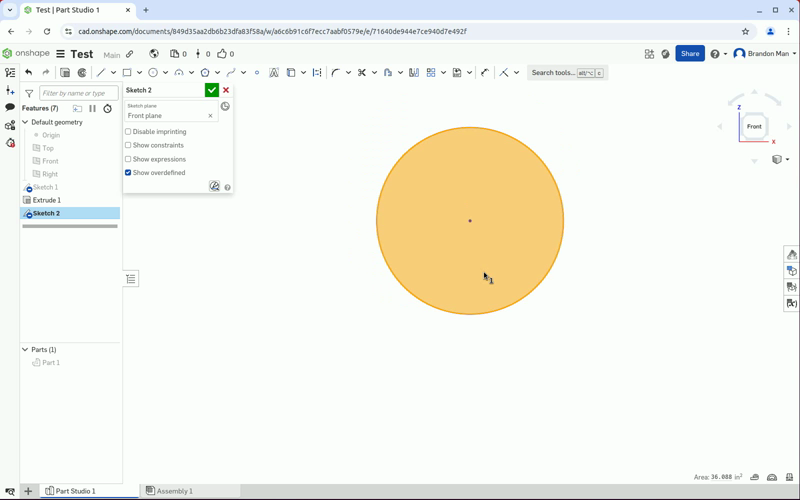
scroll(-6)
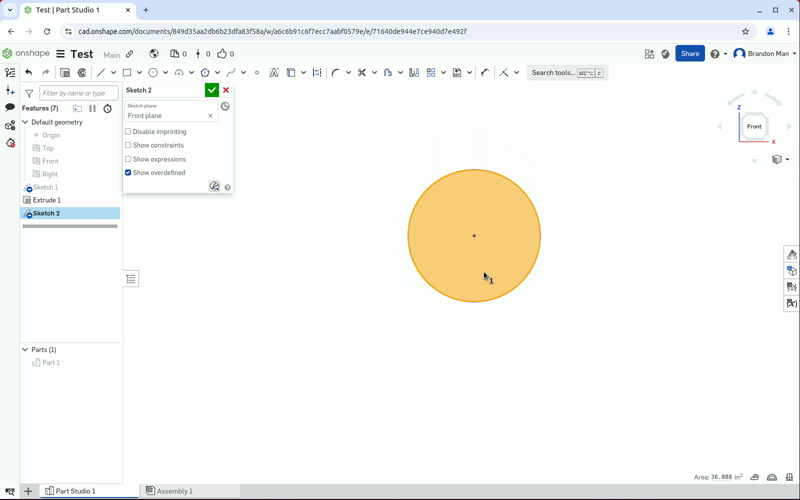
scroll(-6)
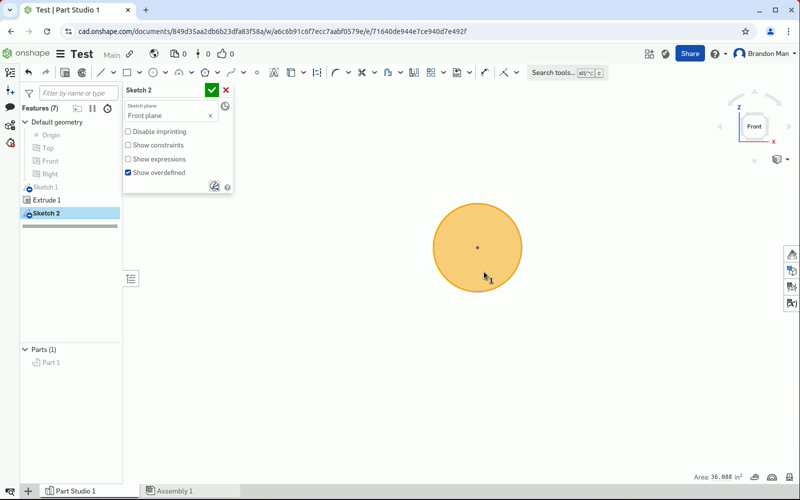
scroll(-6)
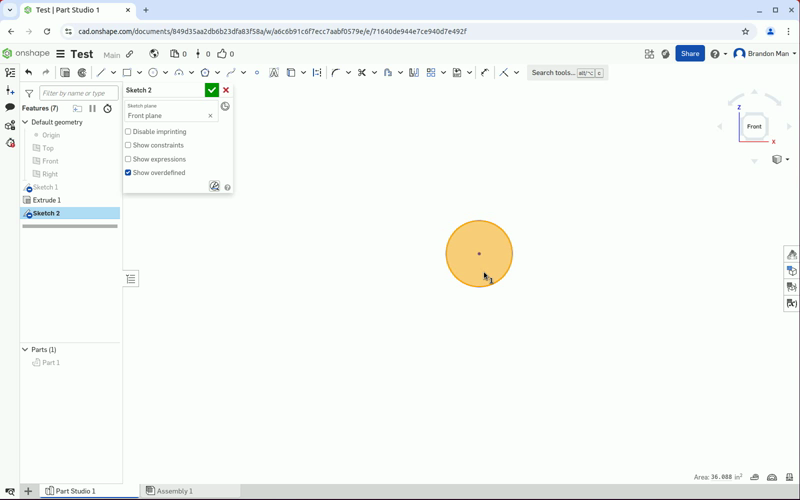
scroll(-6)
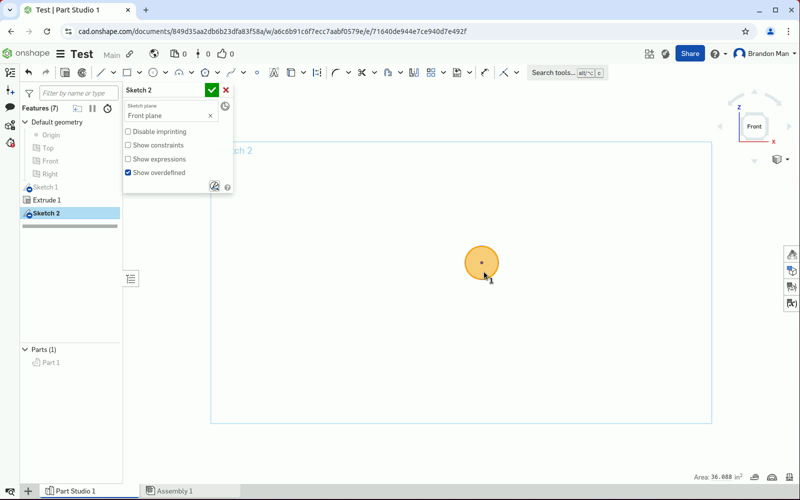
mouse_move(73, 352)
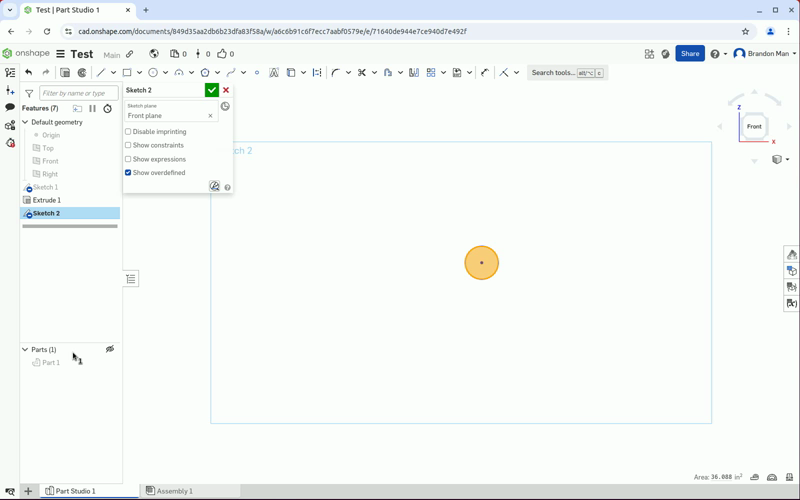
key(shift+y)
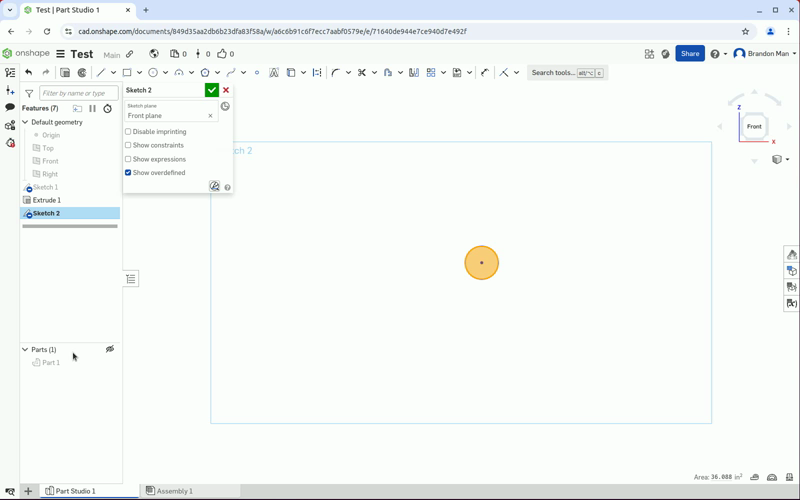
key(shift+e)
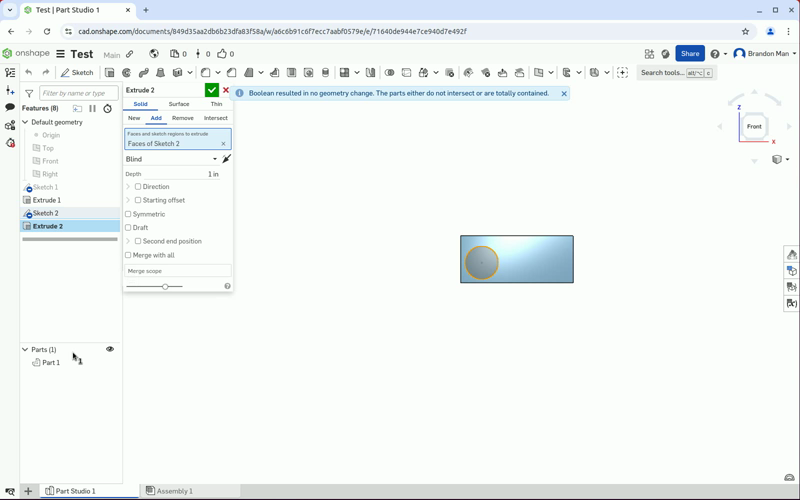
mouse_move(143, 106)
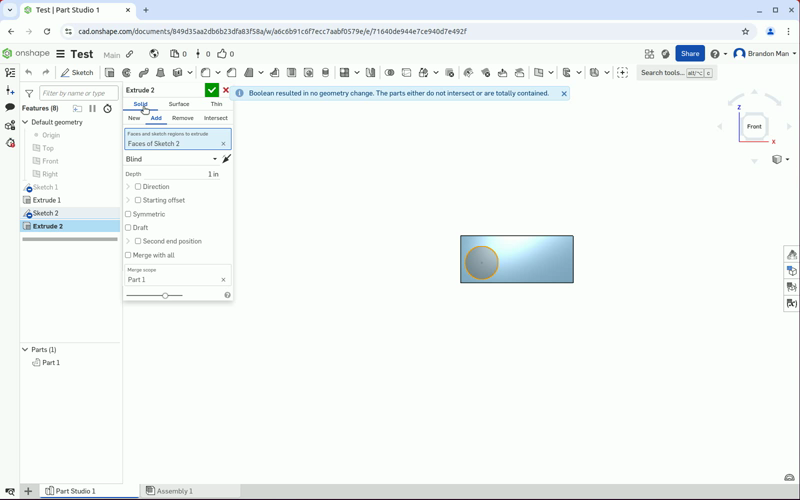
click(143, 106)
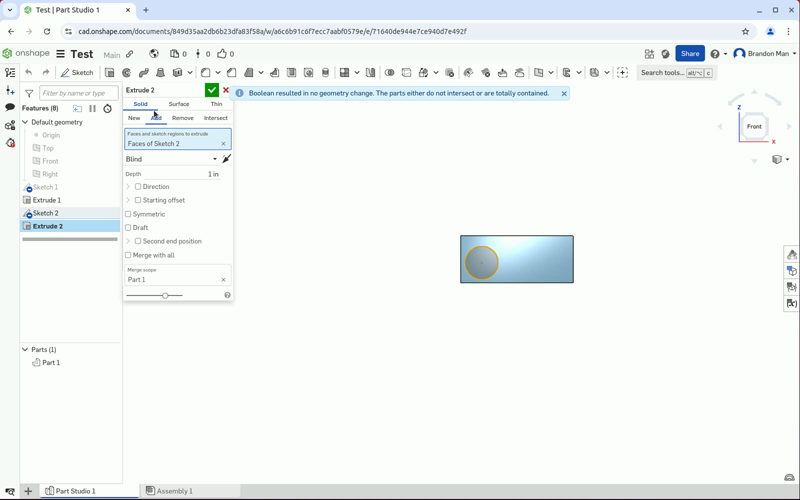
mouse_move(186, 120)
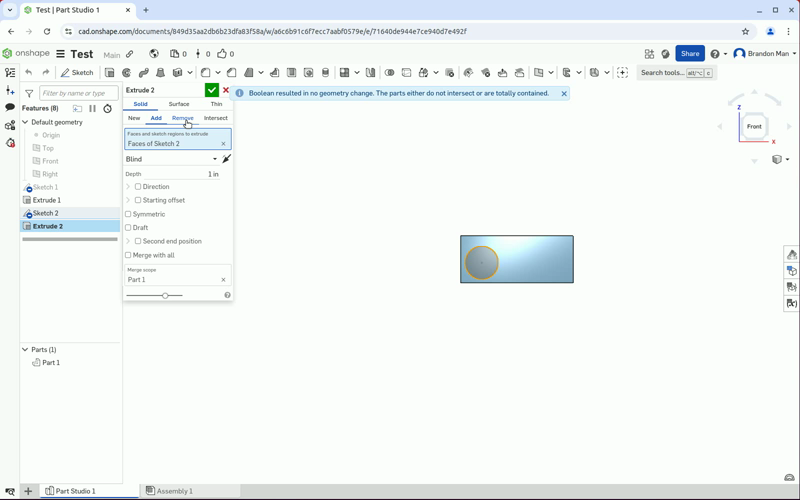
click(186, 120)
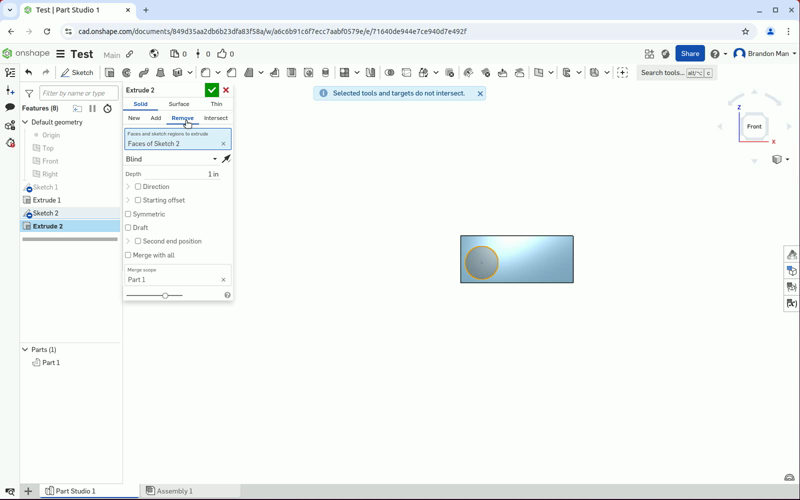
key(tab, 4)
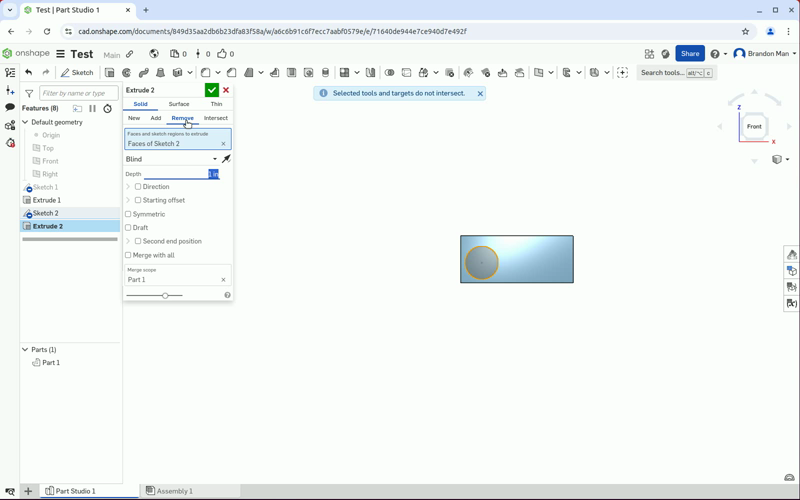
text(-2.166)
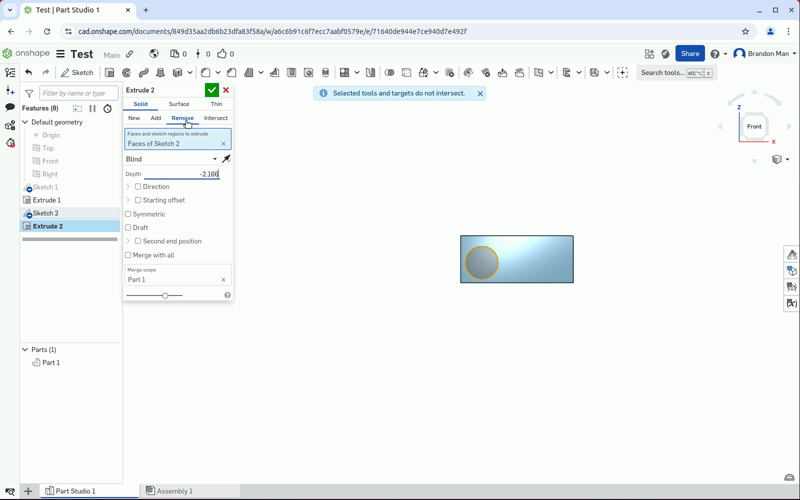
key(tab, 6)
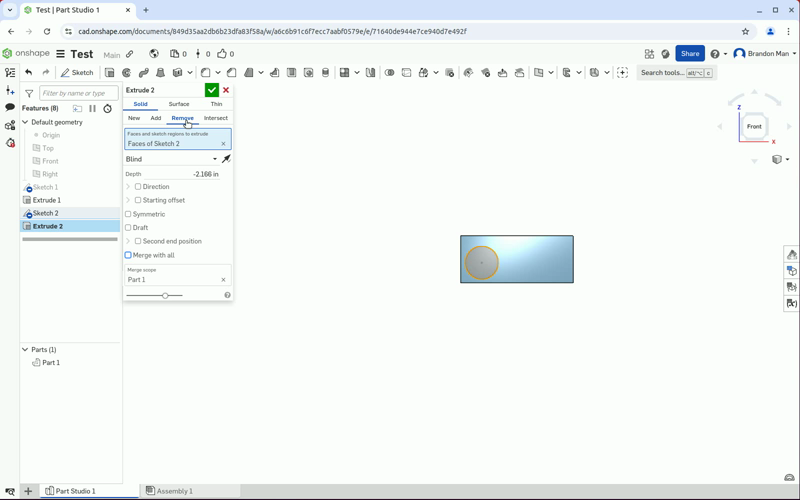
key(space)
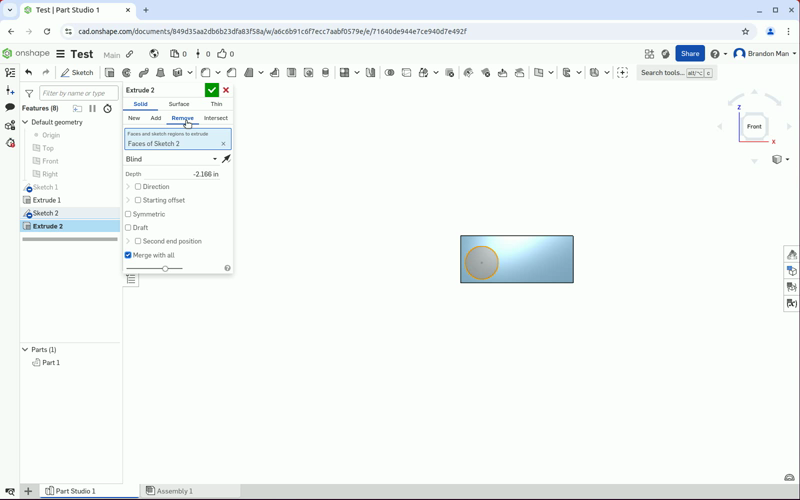
key(enter)
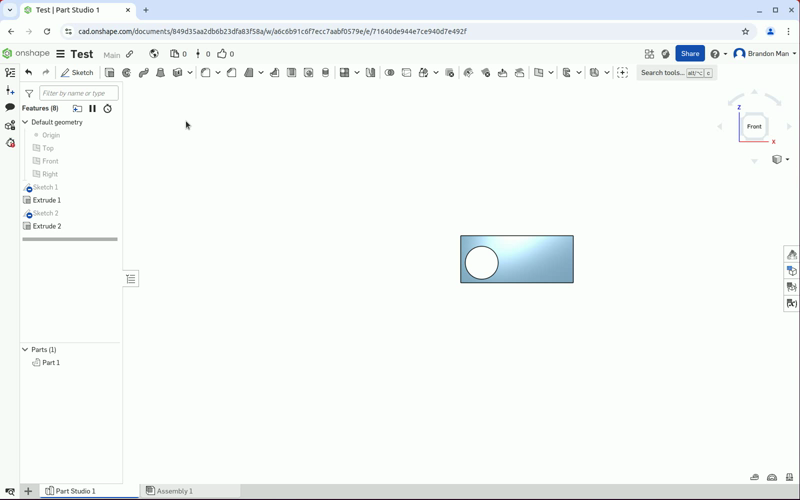
key(shift+h)
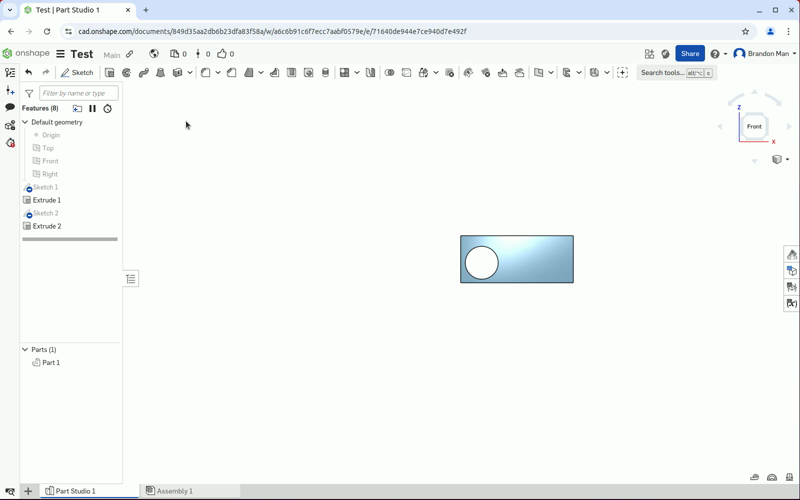
key(shift+h)
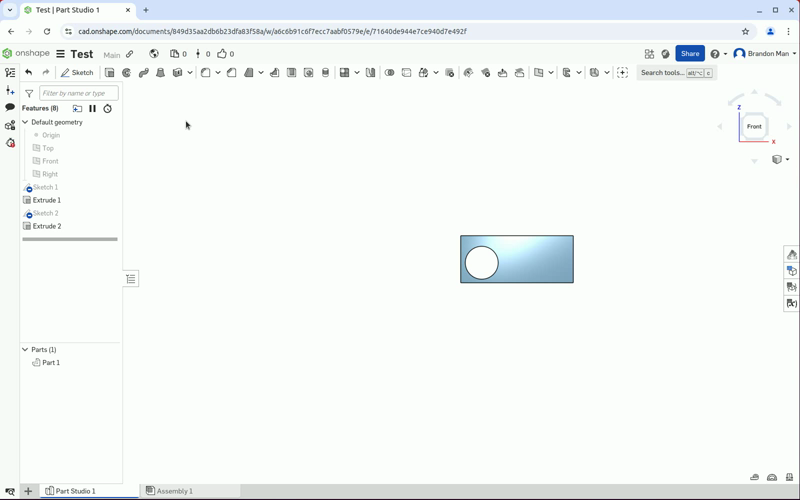
mouse_move(73, 189)
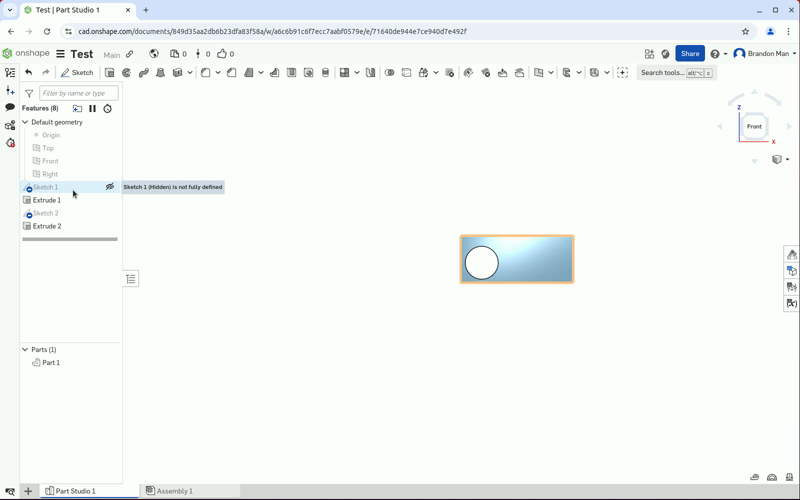
click(73, 189)
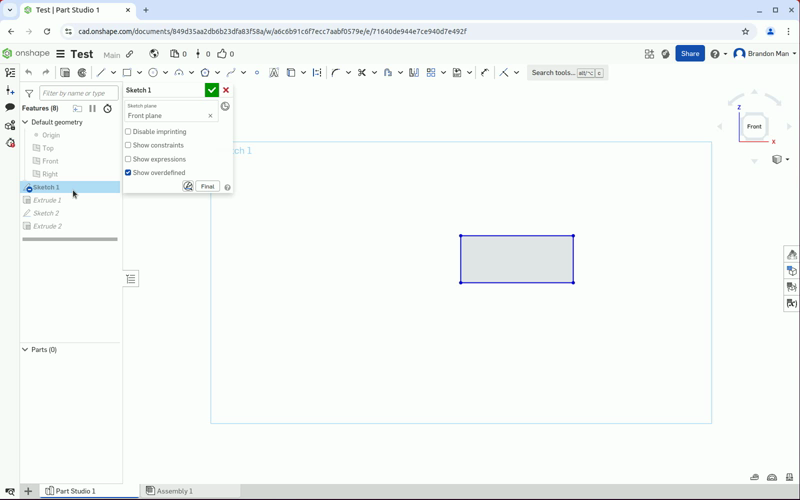
mouse_move(229, 92)
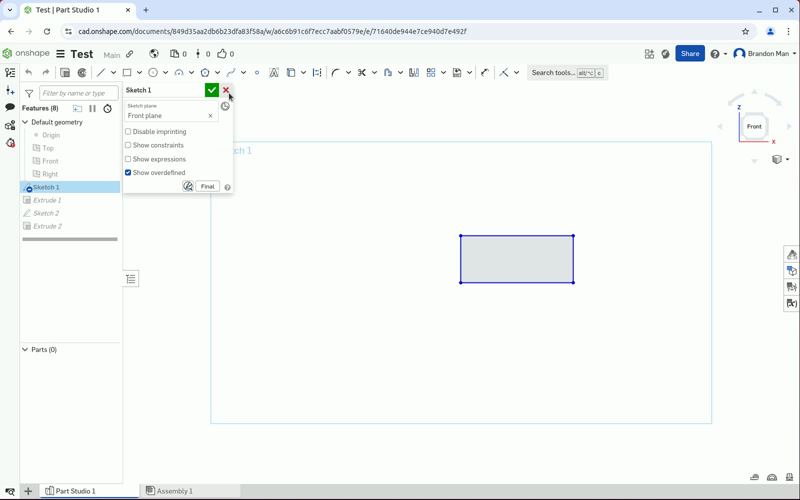
click(229, 92)
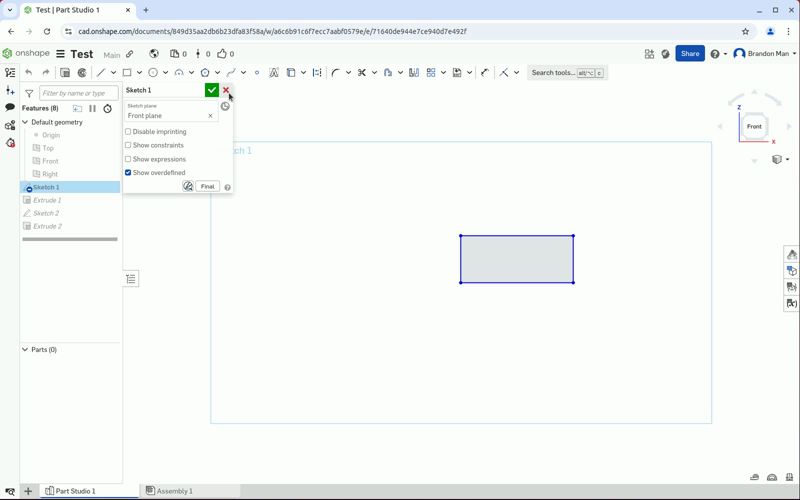
key(shift+s)
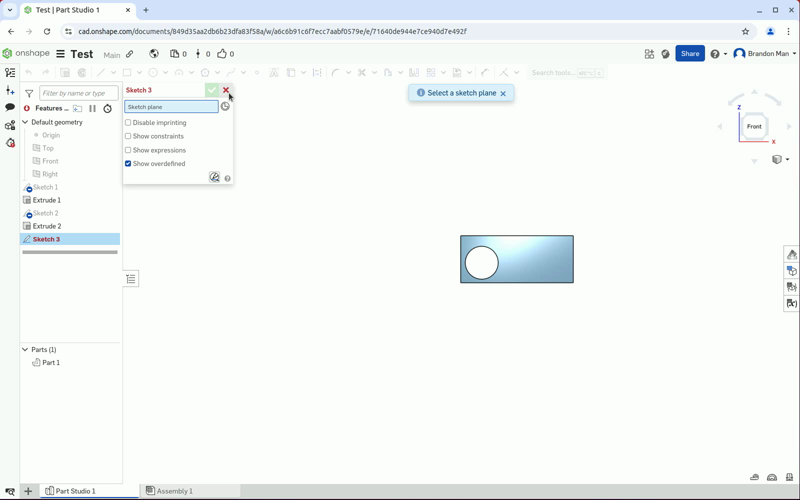
mouse_move(73, 163)
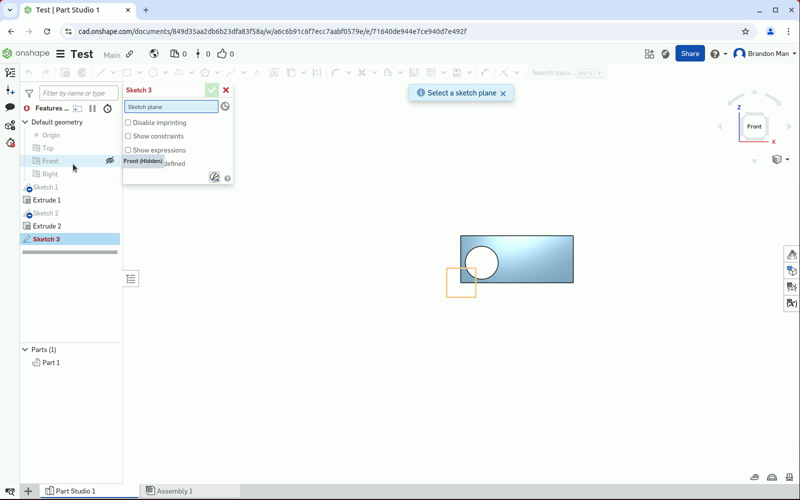
click(73, 163)
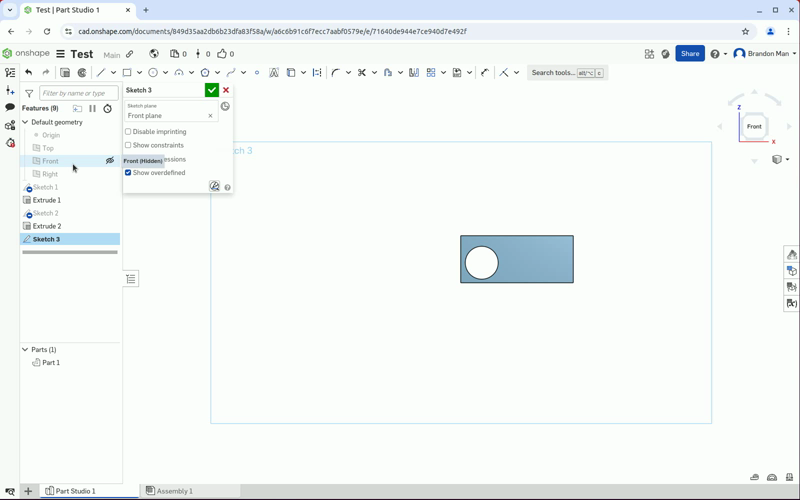
mouse_move(73, 352)
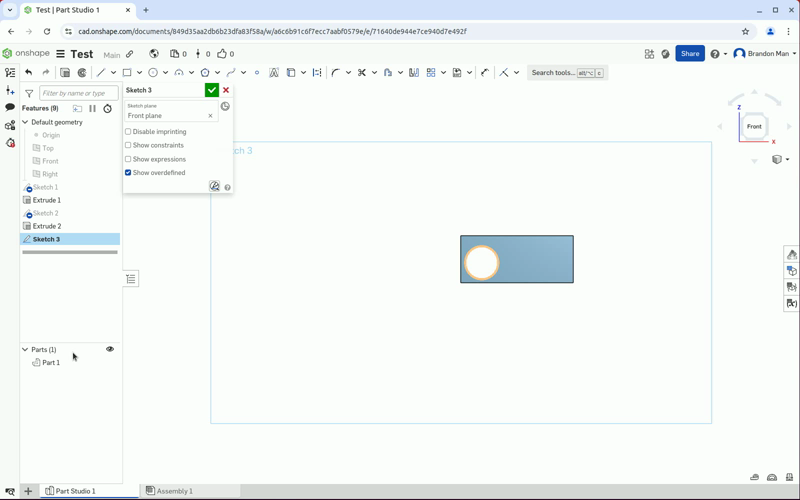
key(y)
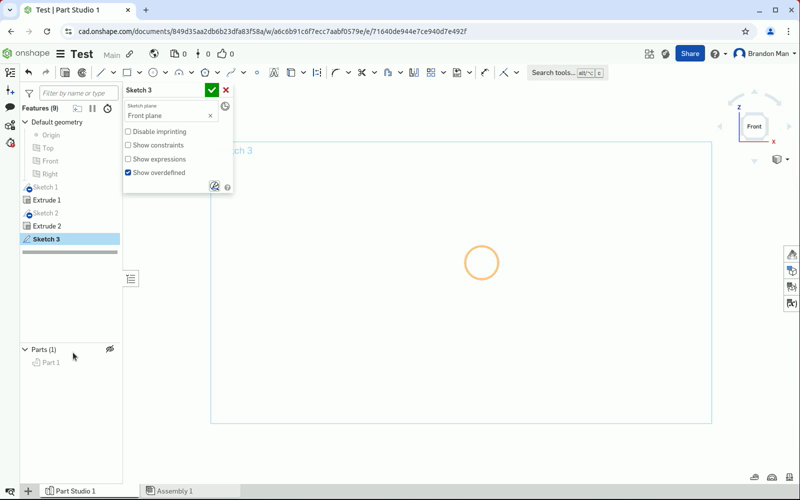
key(c)
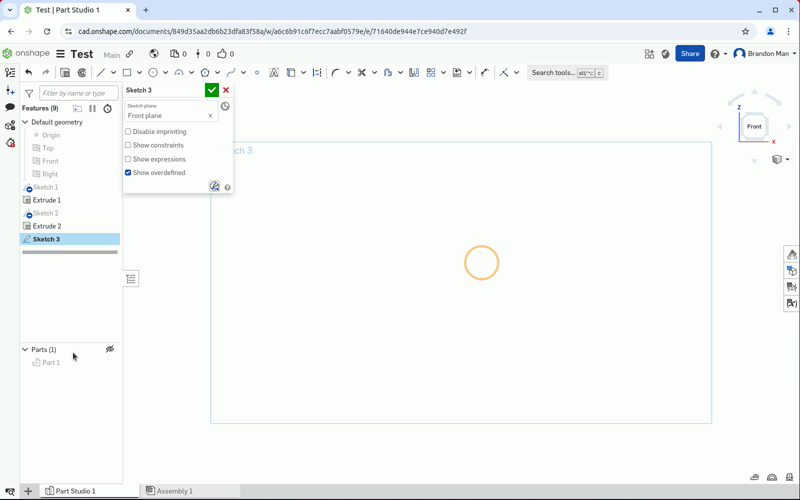
key_down(shift)
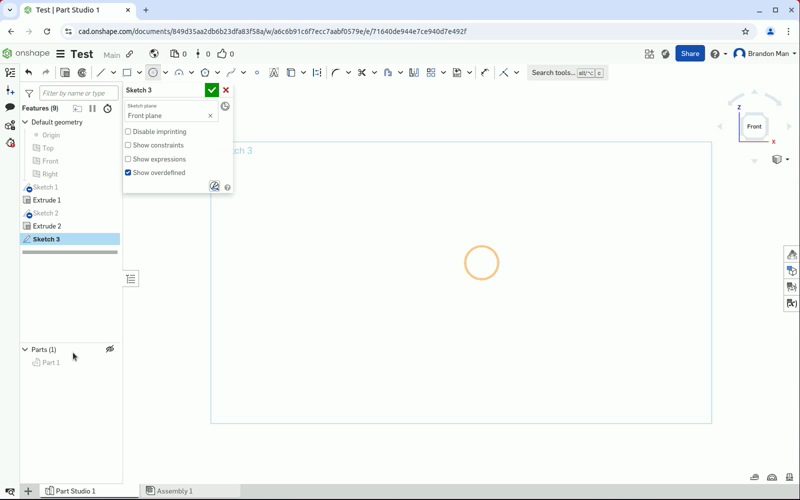
mouse_move(553, 262)
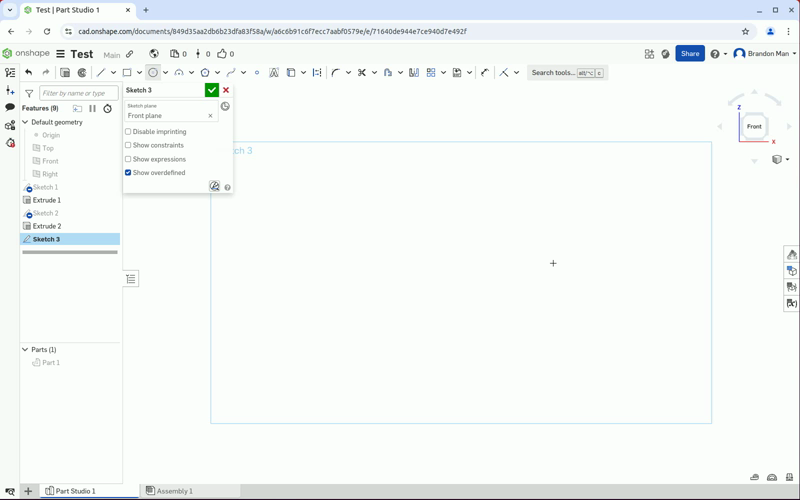
click(553, 262)
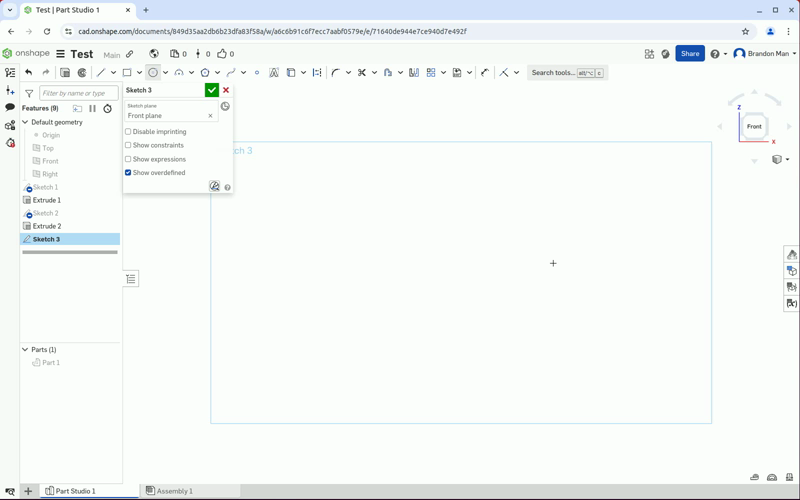
key_up(shift)
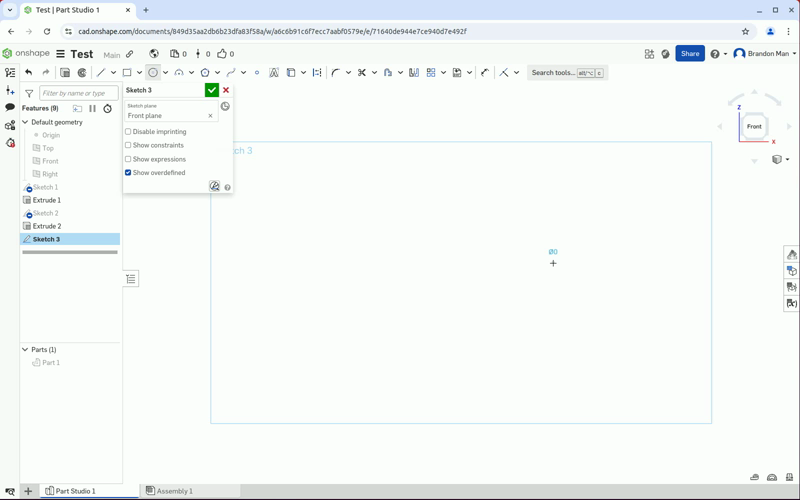
mouse_move(569, 262)
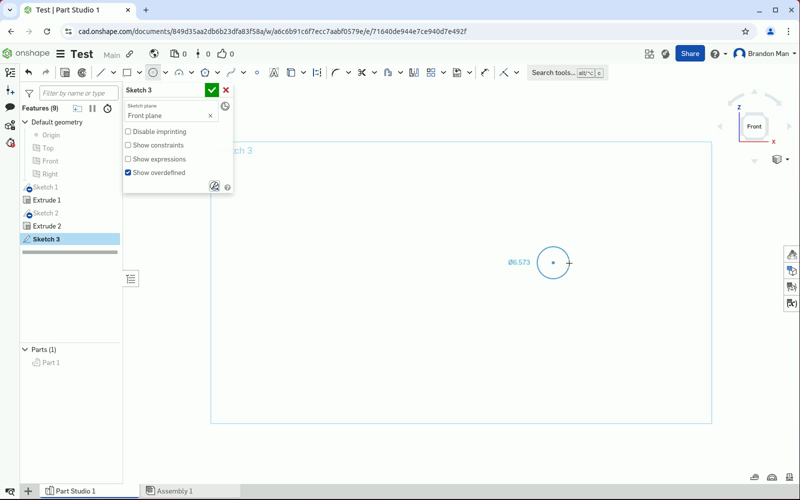
click(569, 262)
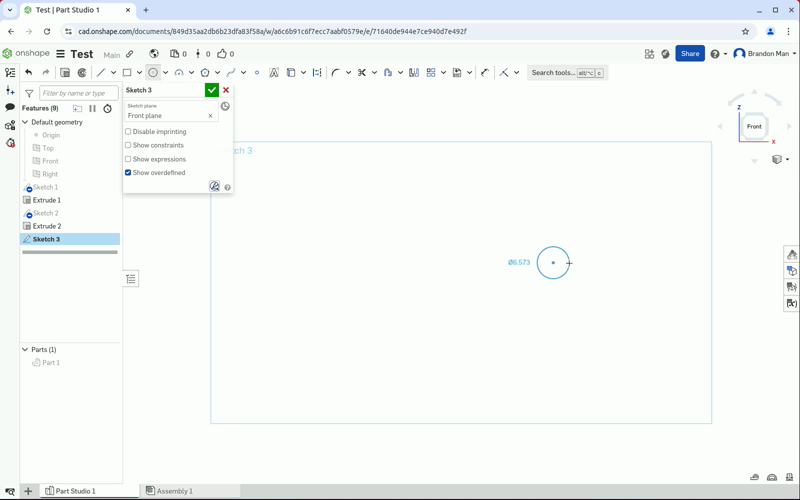
key(esc)
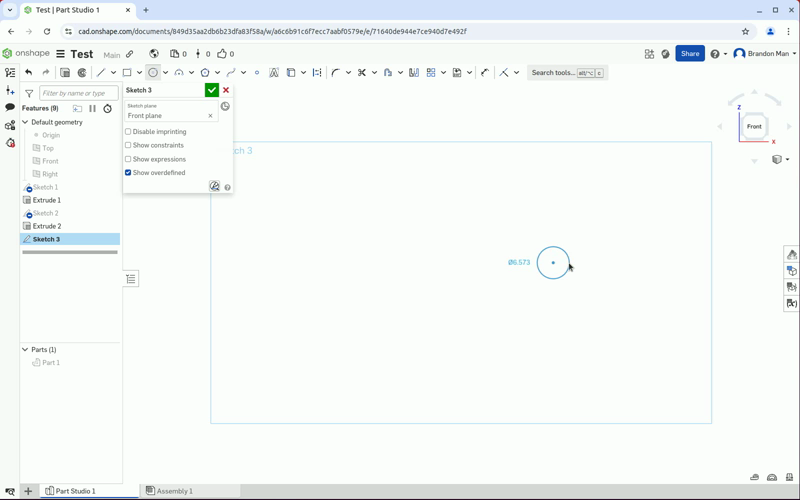
mouse_move(548, 273)
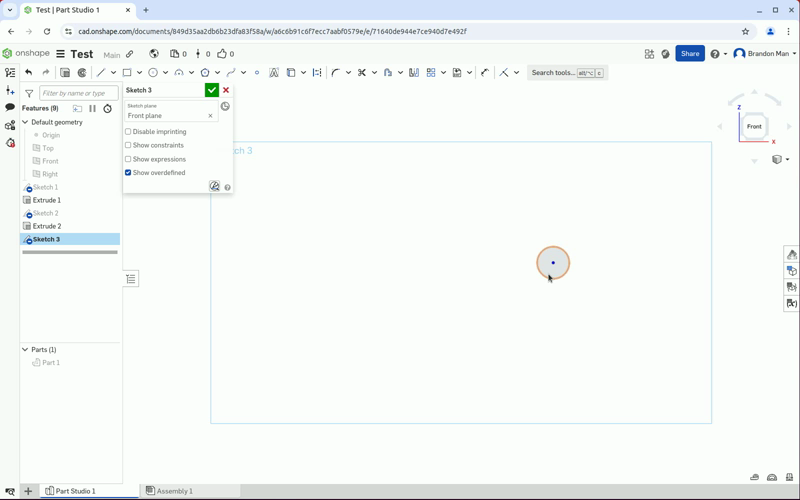
scroll(6)
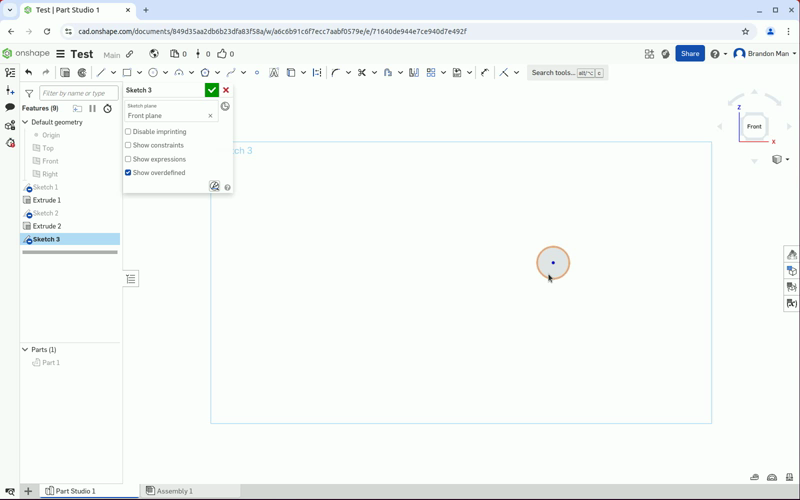
scroll(6)
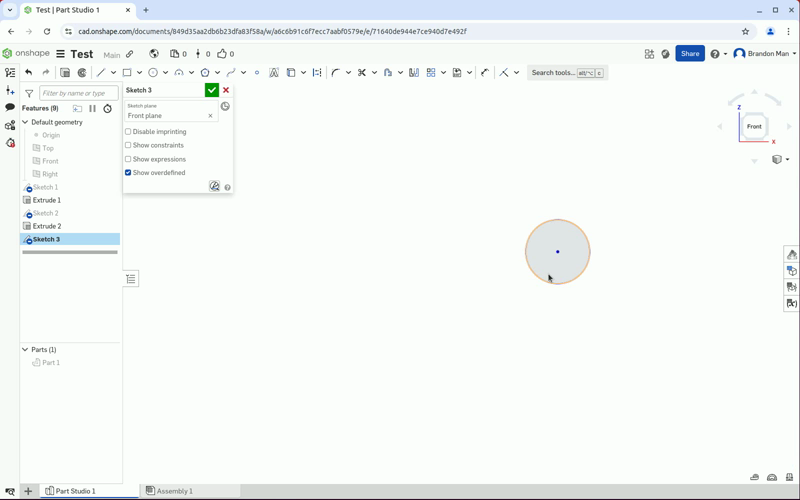
scroll(6)
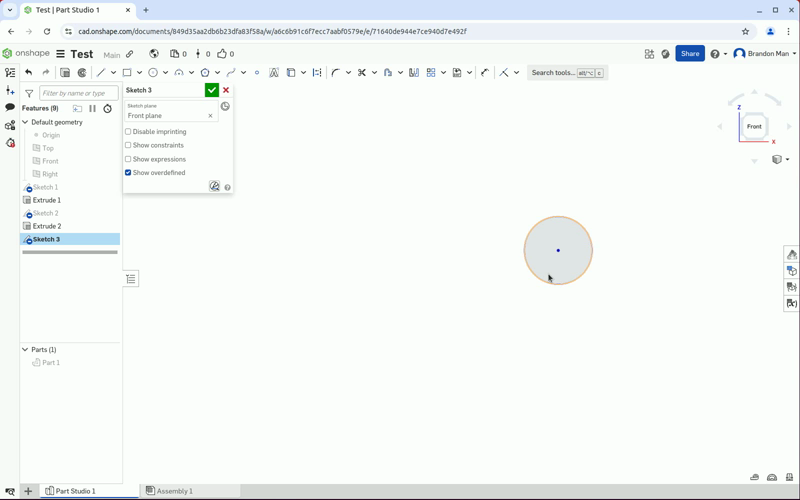
scroll(6)
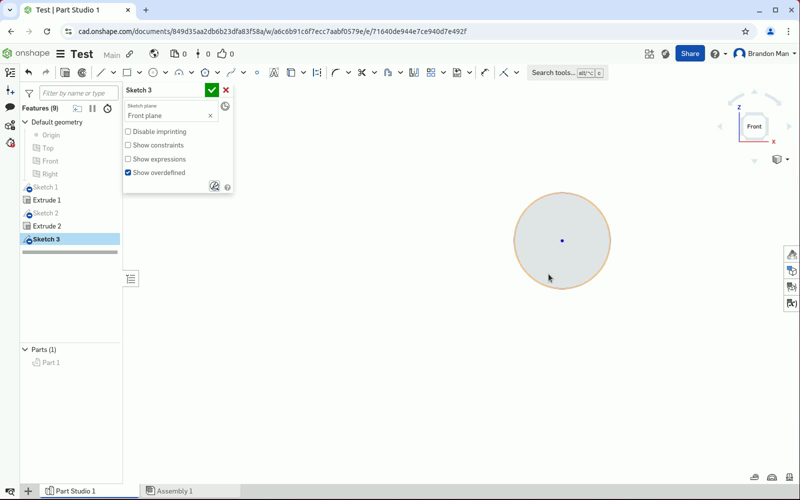
scroll(6)
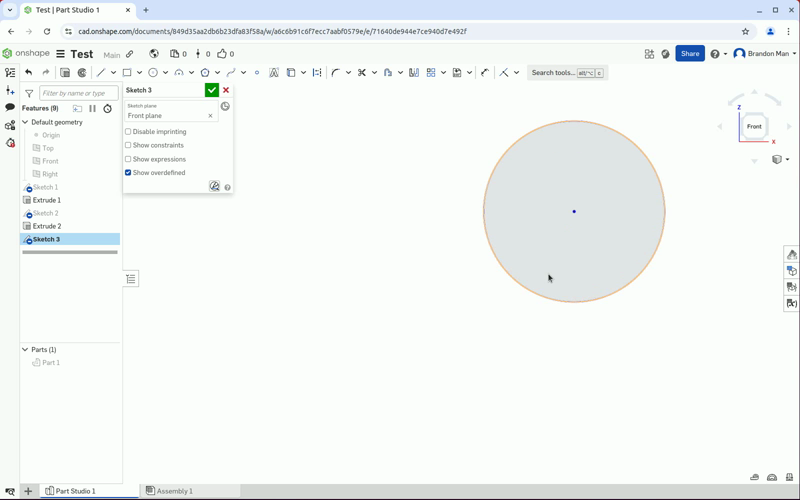
scroll(6)
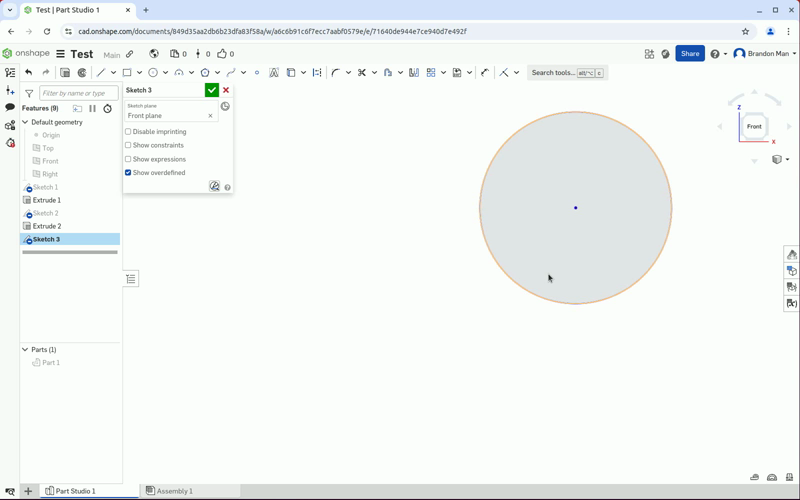
scroll(6)
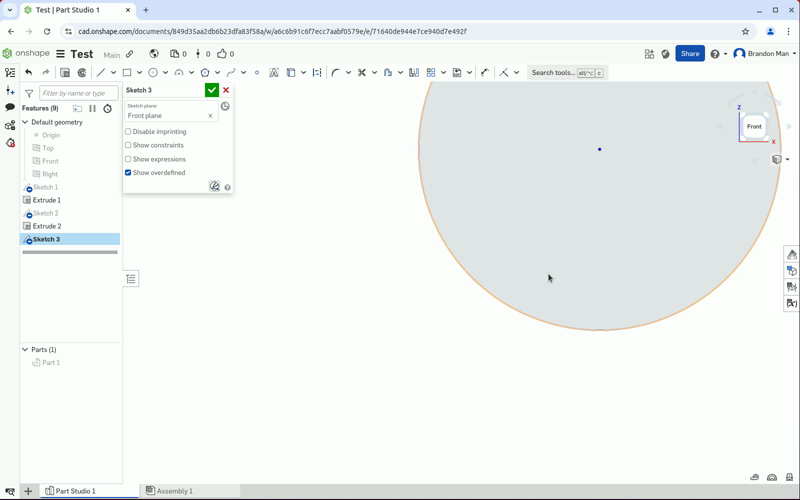
click(548, 273)
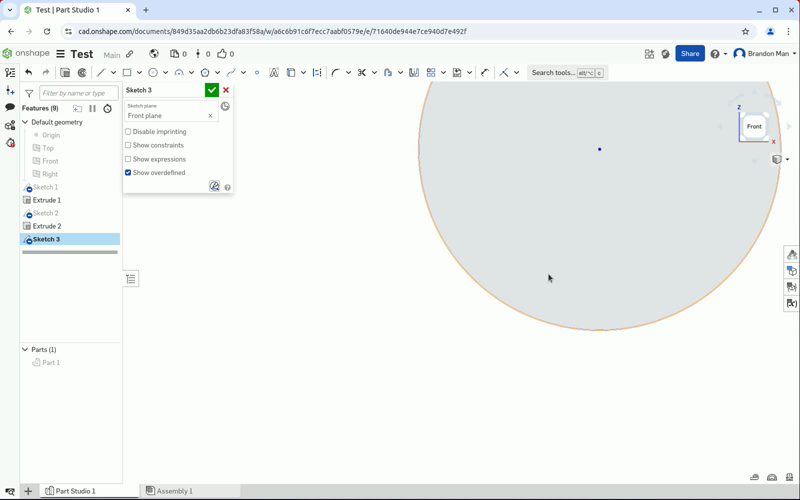
scroll(-6)
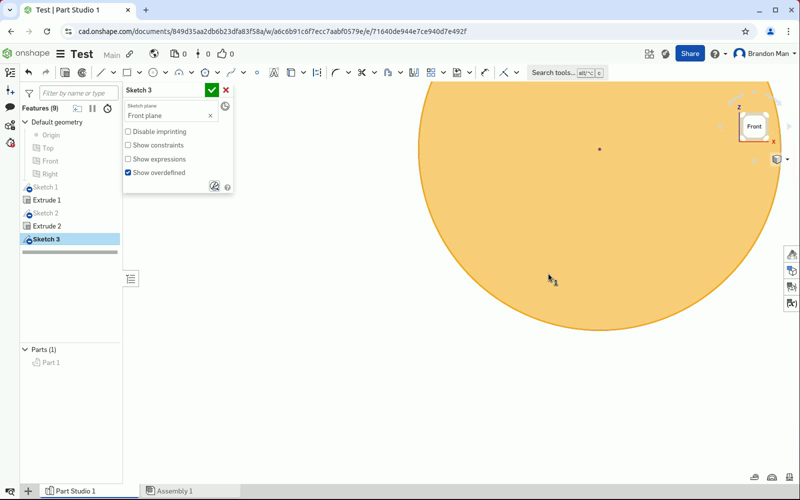
scroll(-6)
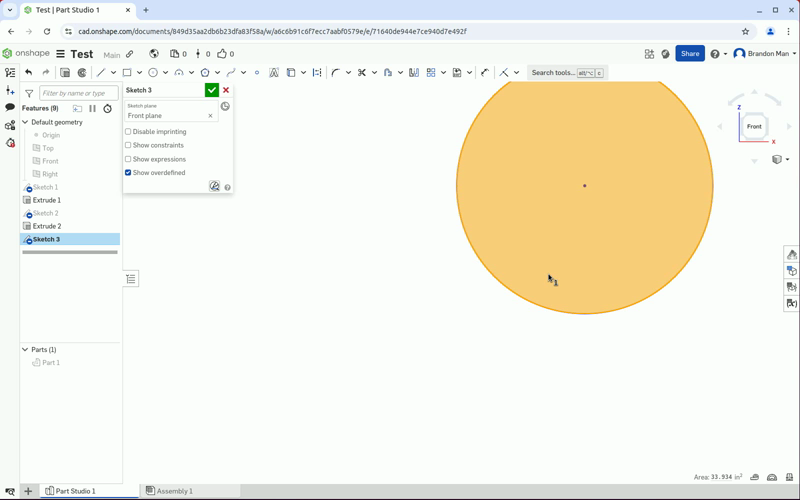
scroll(-6)
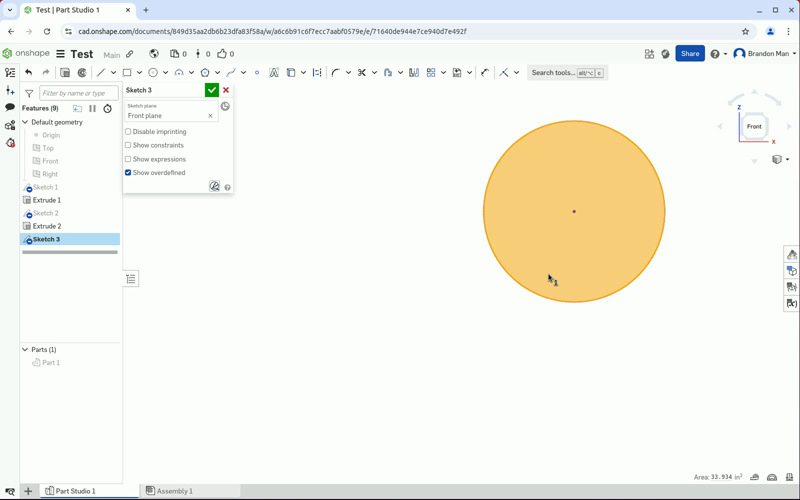
scroll(-6)
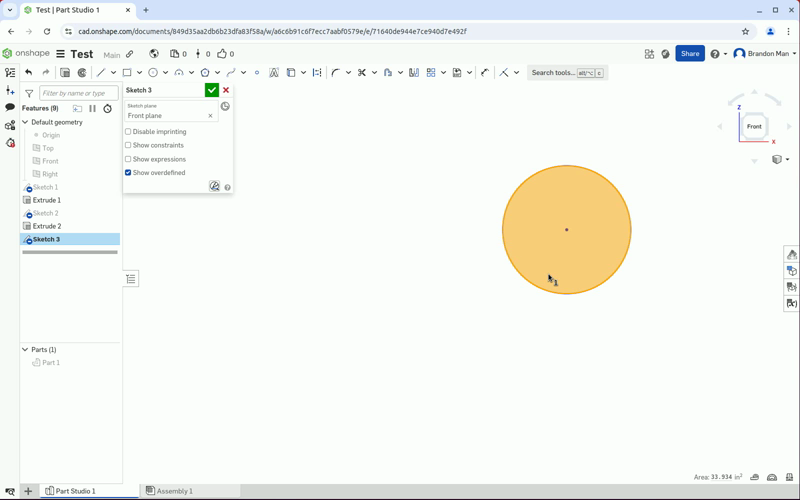
scroll(-6)
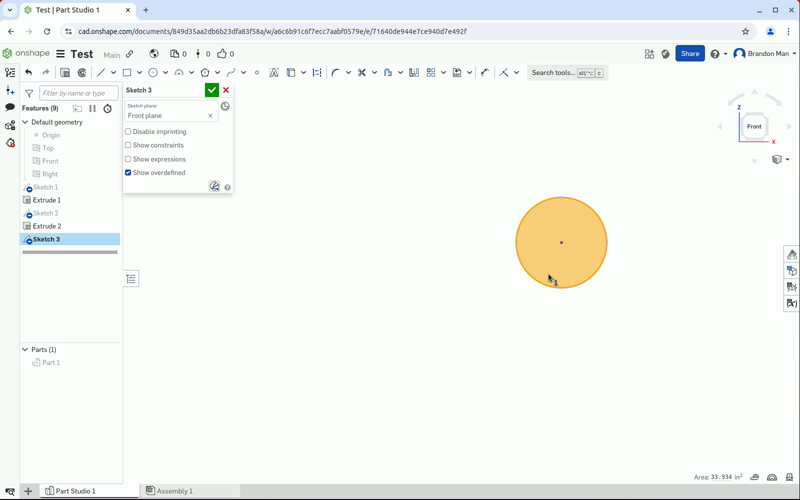
scroll(-6)
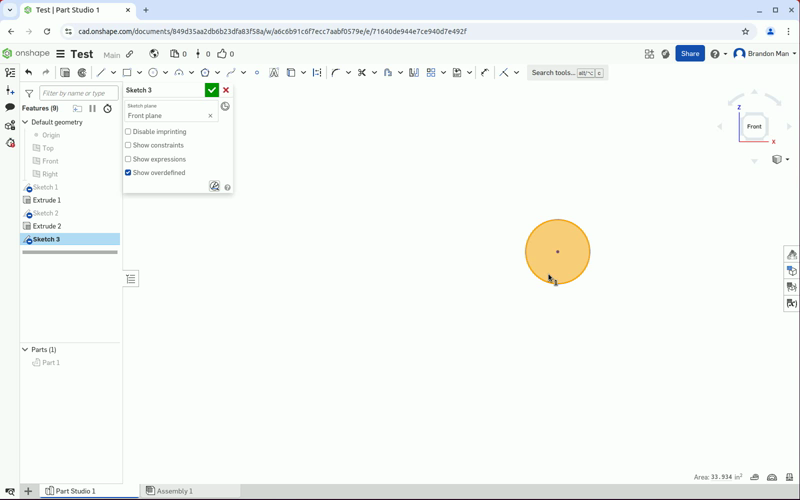
scroll(-6)
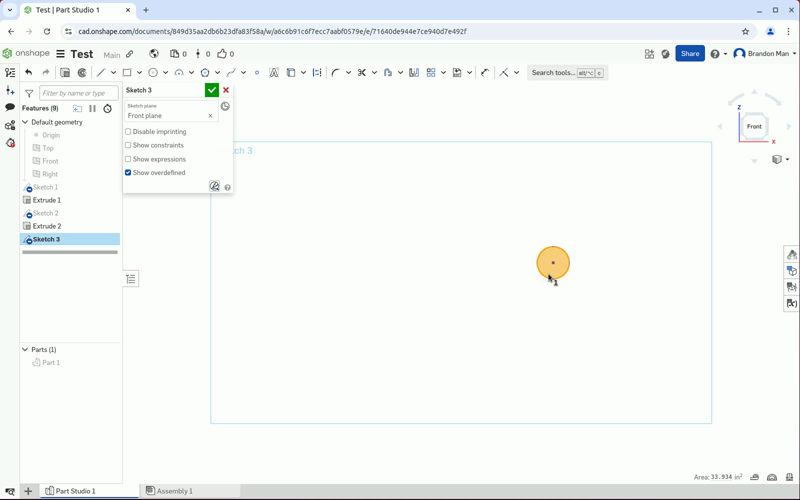
mouse_move(73, 352)
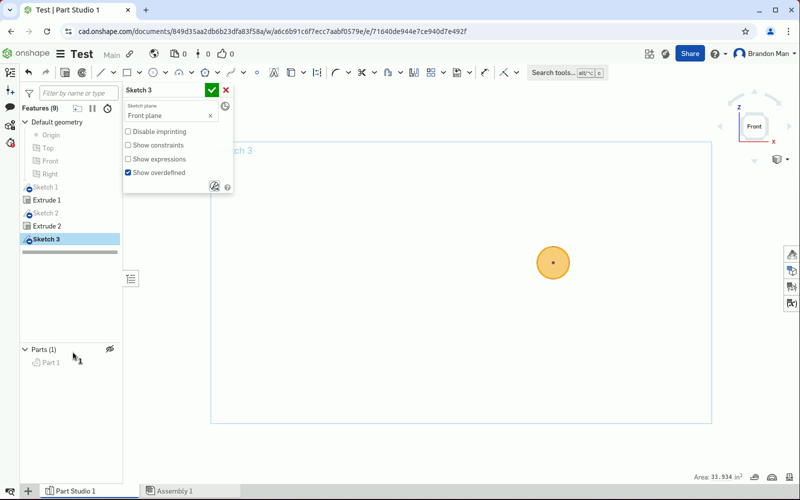
key(shift+y)
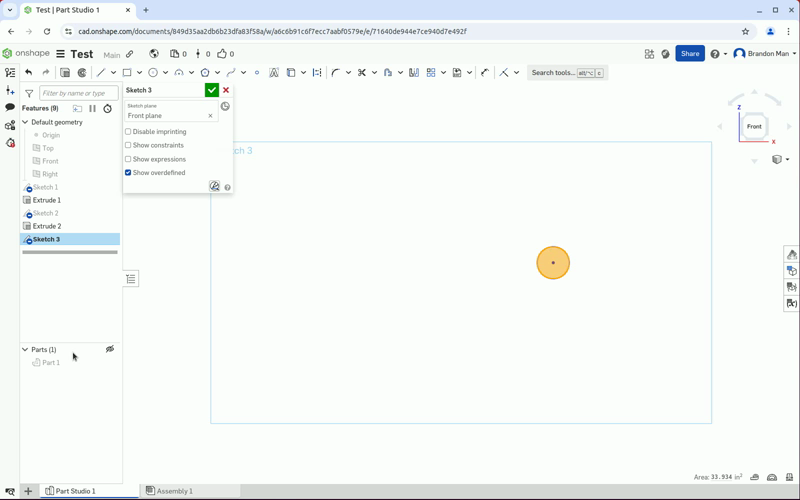
key(shift+e)
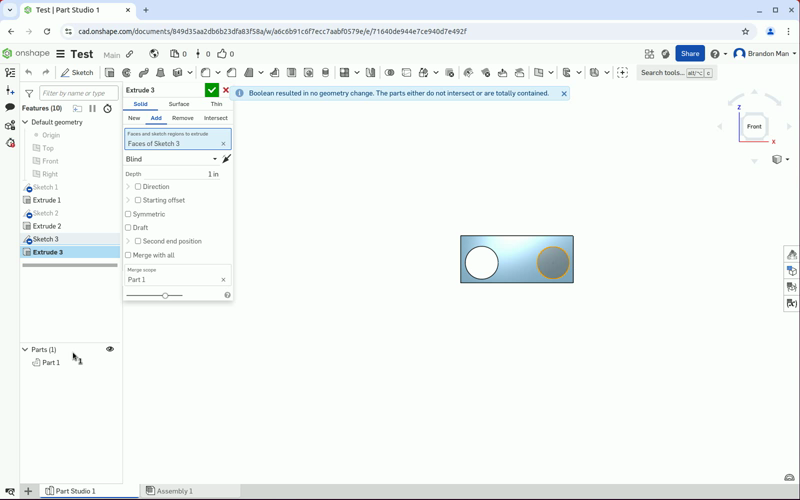
mouse_move(143, 106)
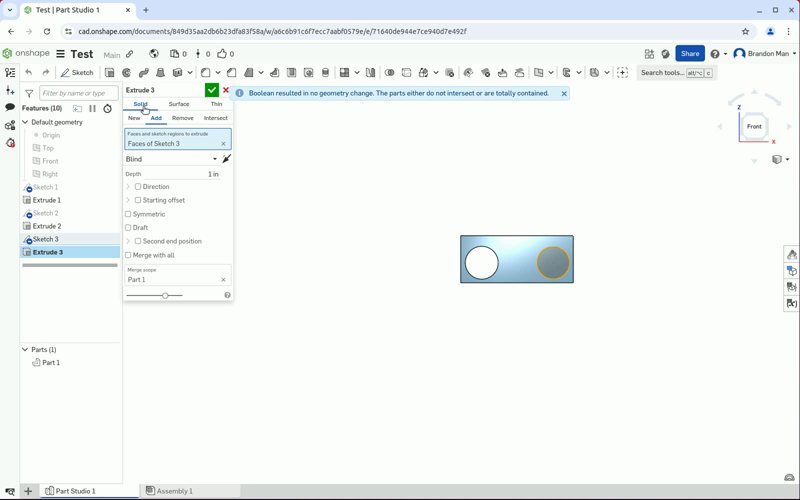
click(143, 106)
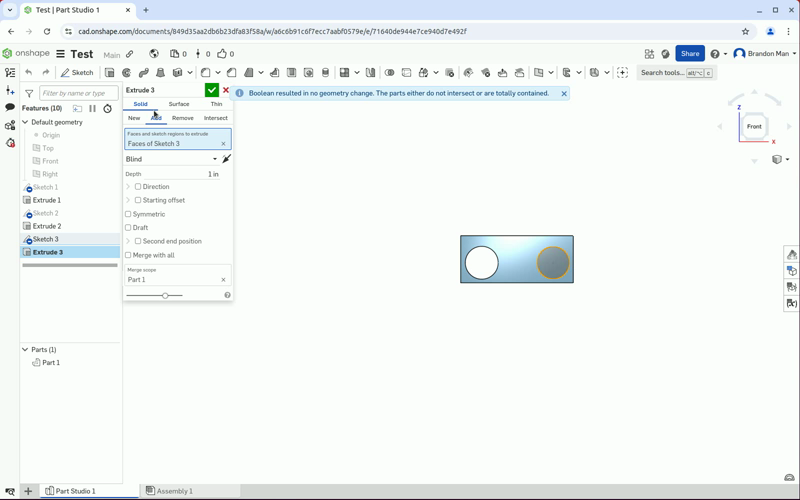
mouse_move(186, 120)
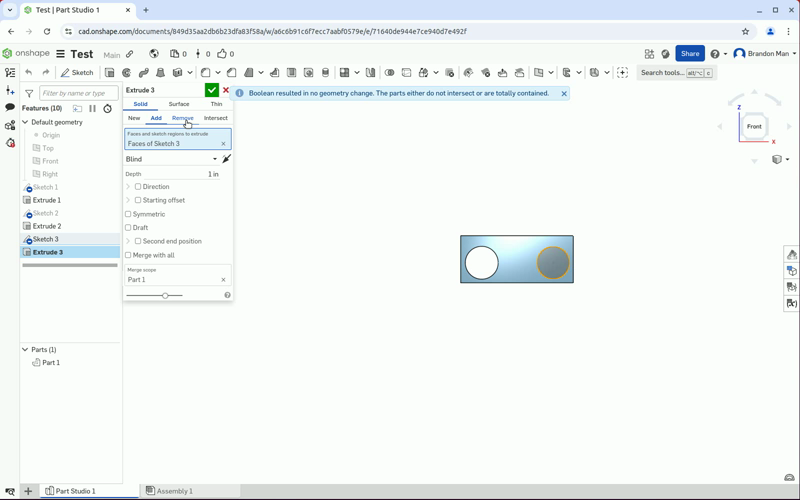
click(186, 120)
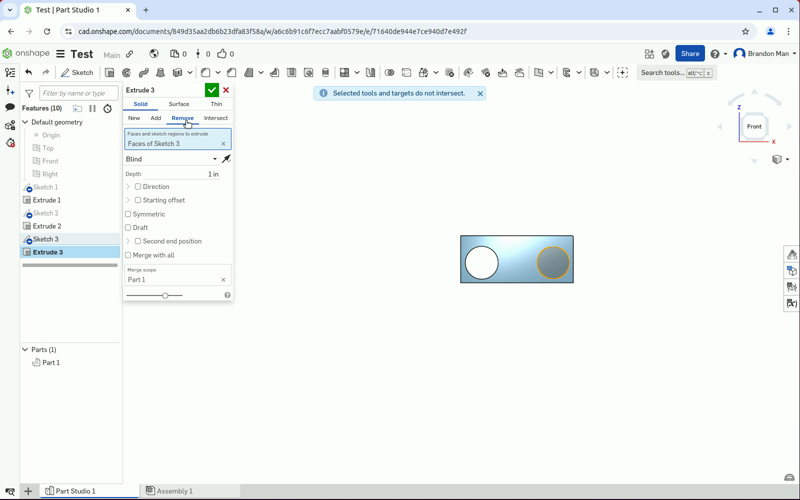
key(tab, 4)
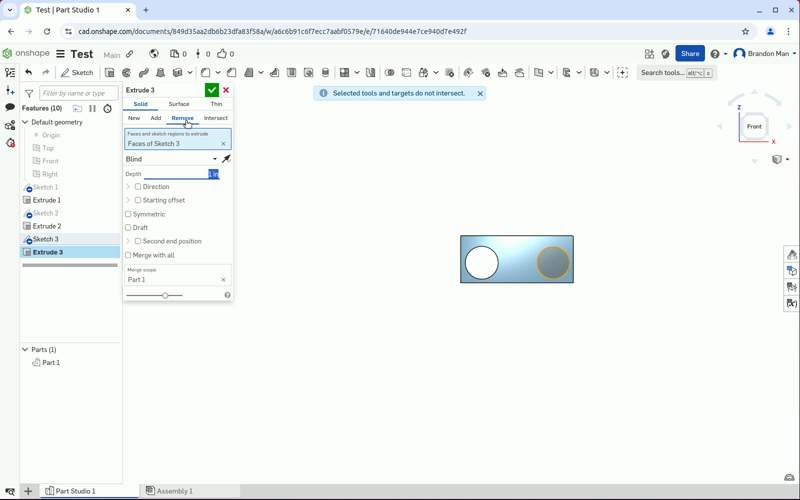
text(-2.166)
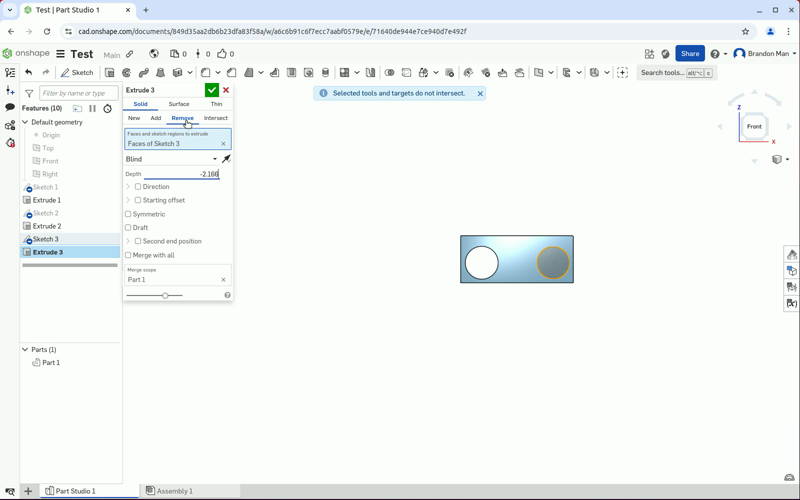
key(tab, 6)
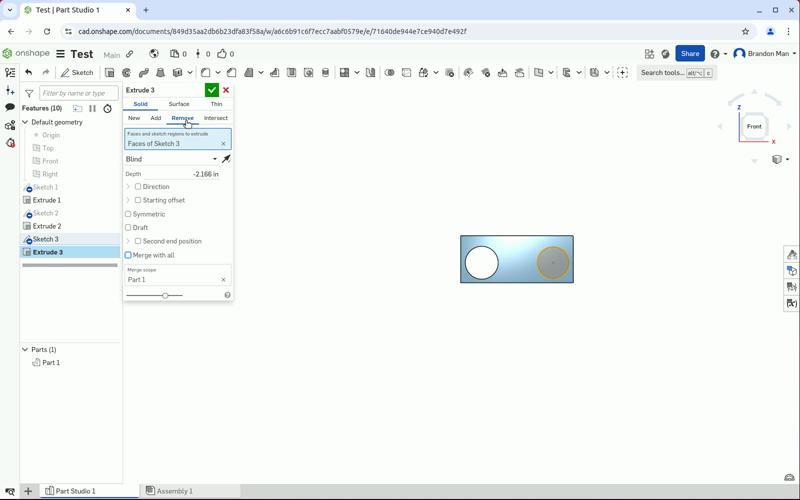
key(space)
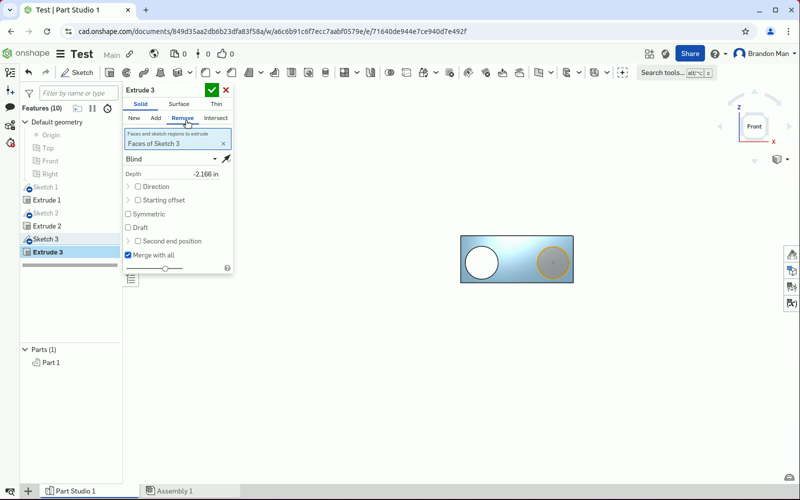
key(enter)
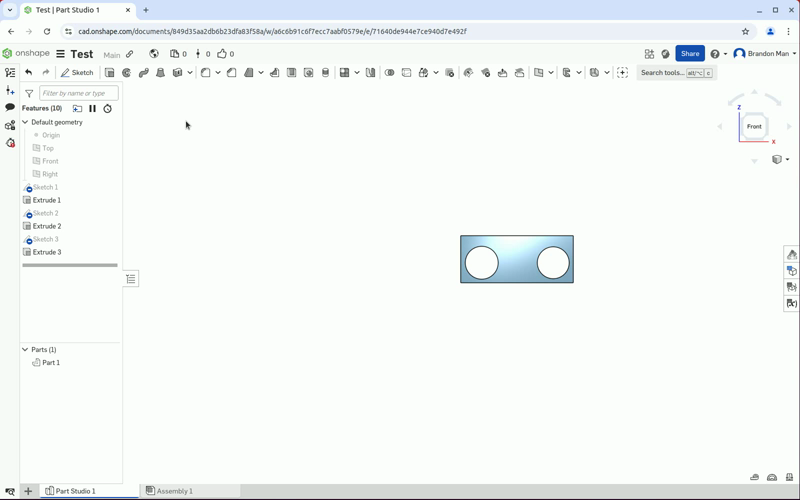
key(shift+h)
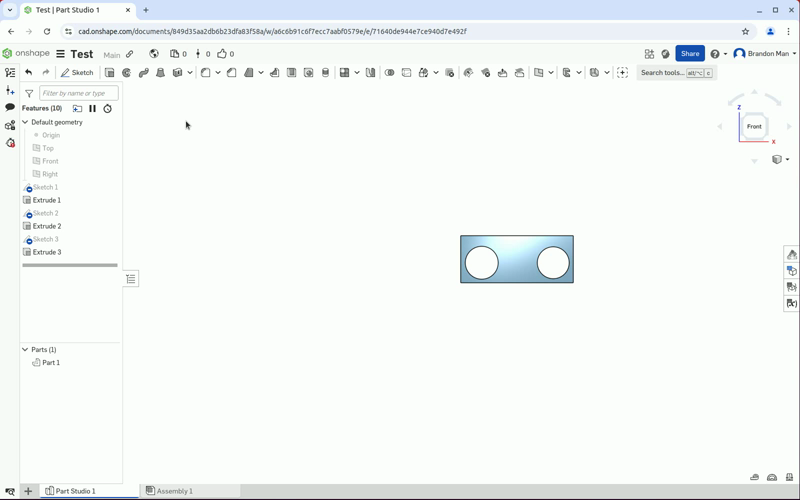
key(shift+h)
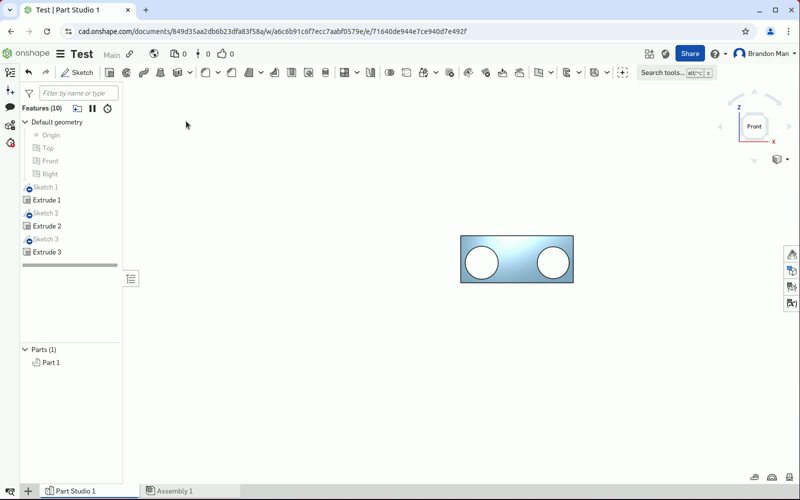
mouse_move(73, 189)
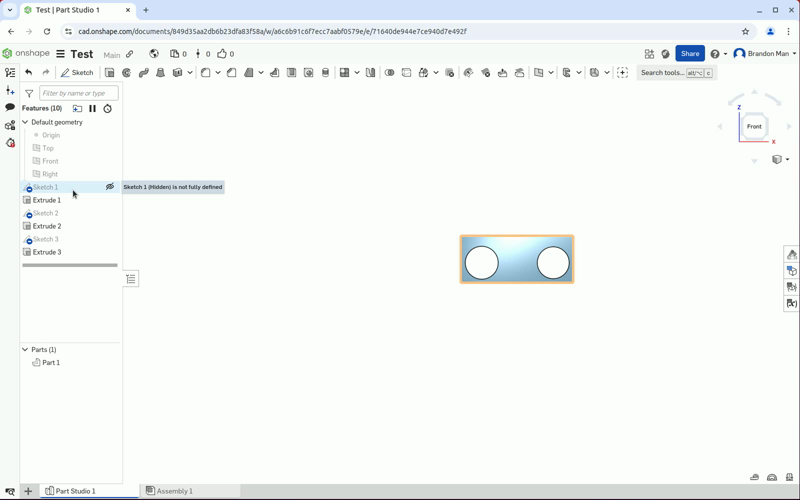
click(73, 189)
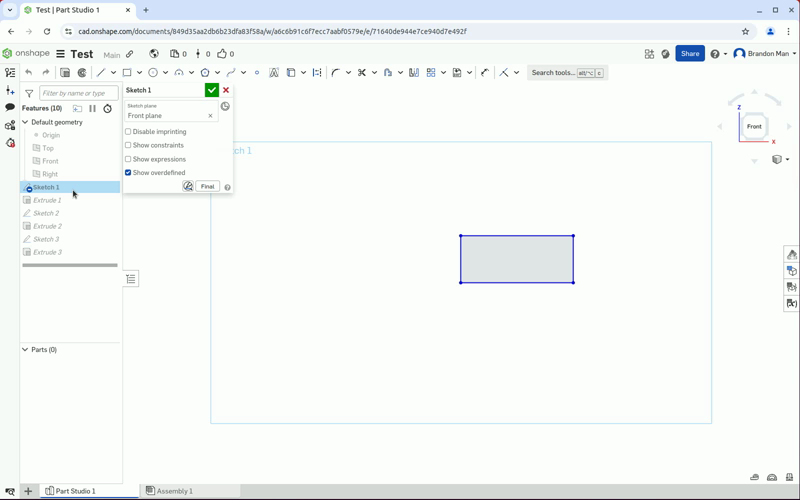
mouse_move(229, 92)
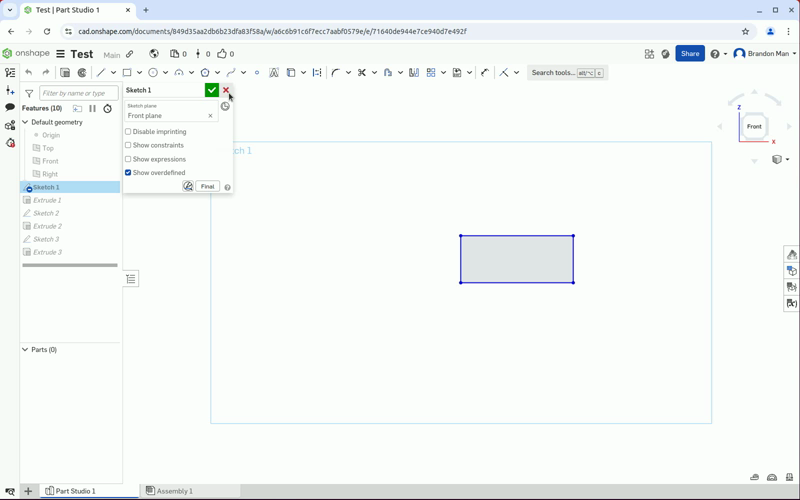
click(229, 92)
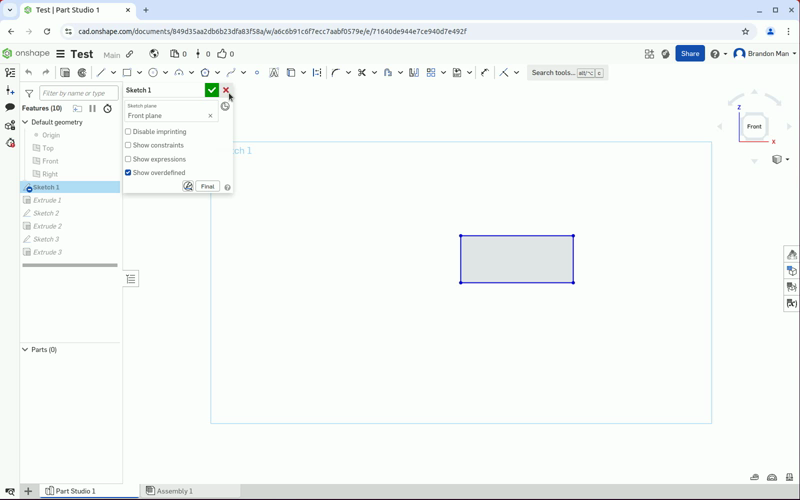
key(shift+s)
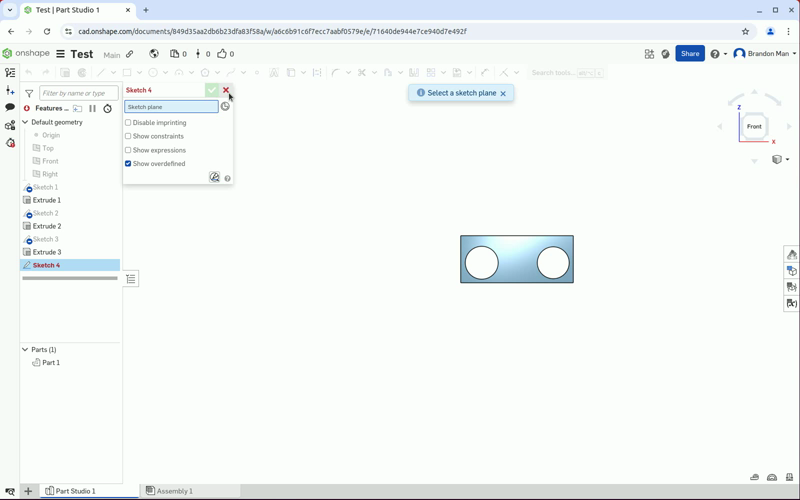
mouse_move(73, 163)
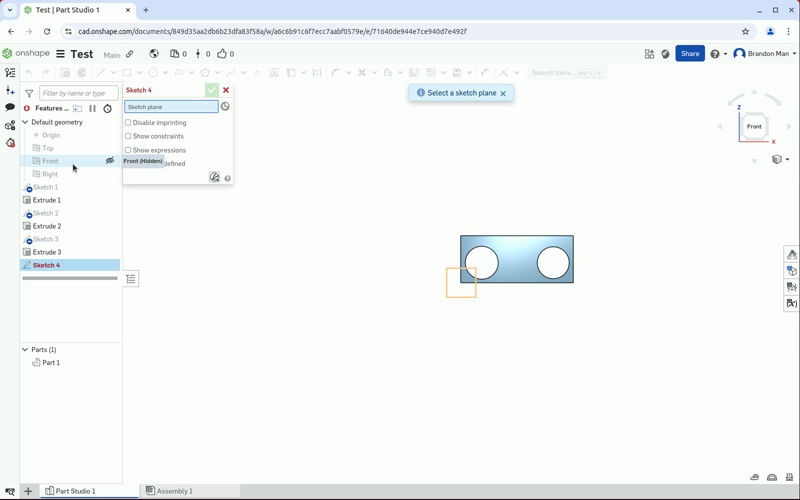
click(73, 163)
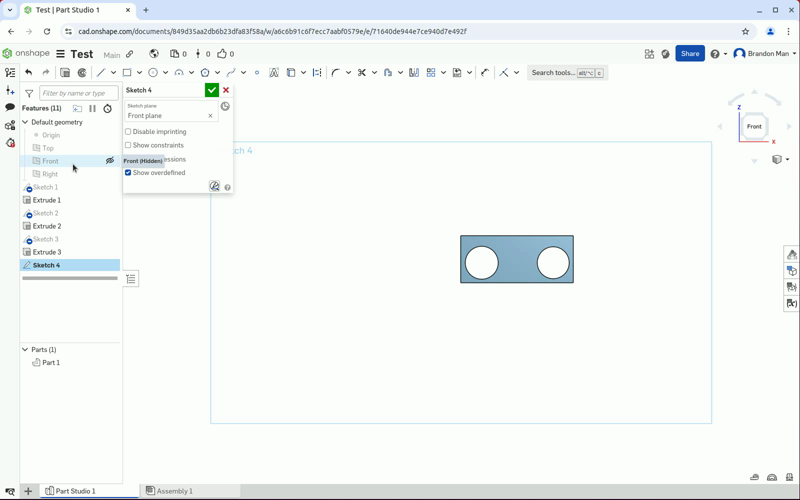
mouse_move(73, 352)
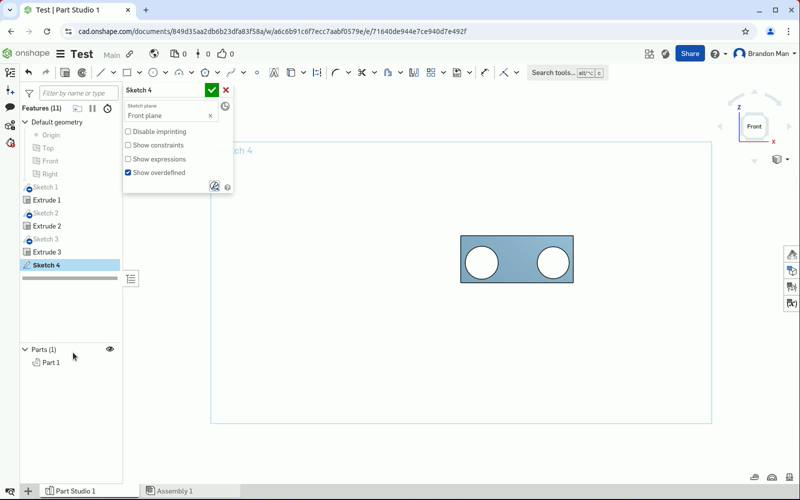
key(y)
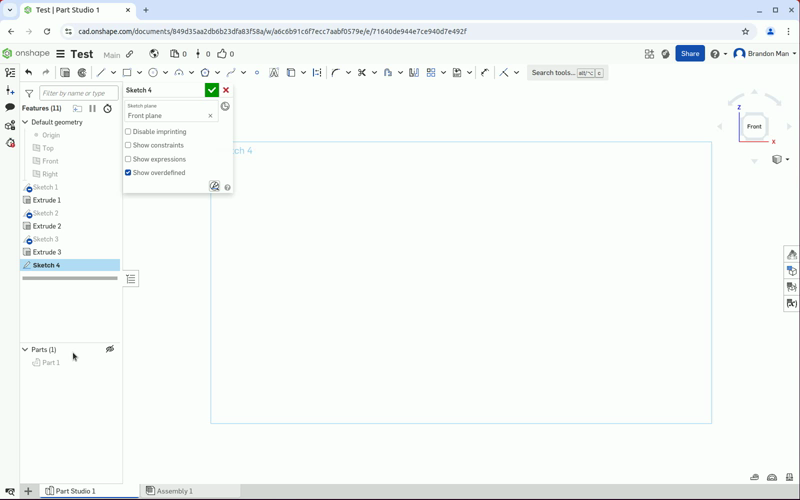
key(a)
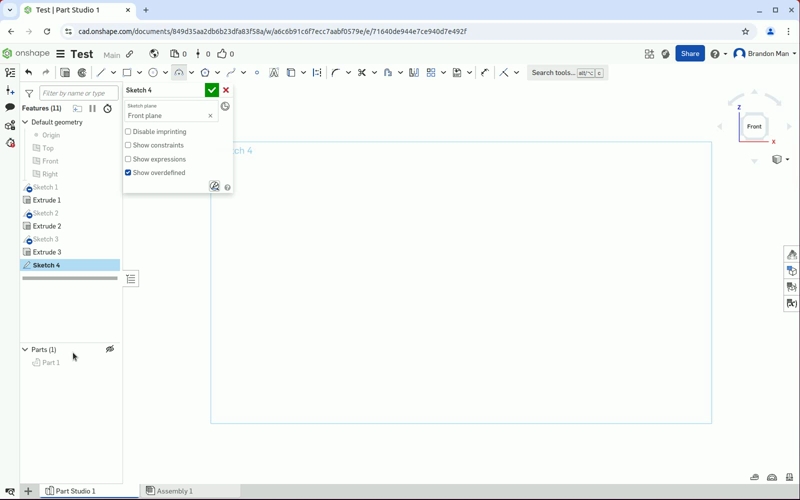
key_down(shift)
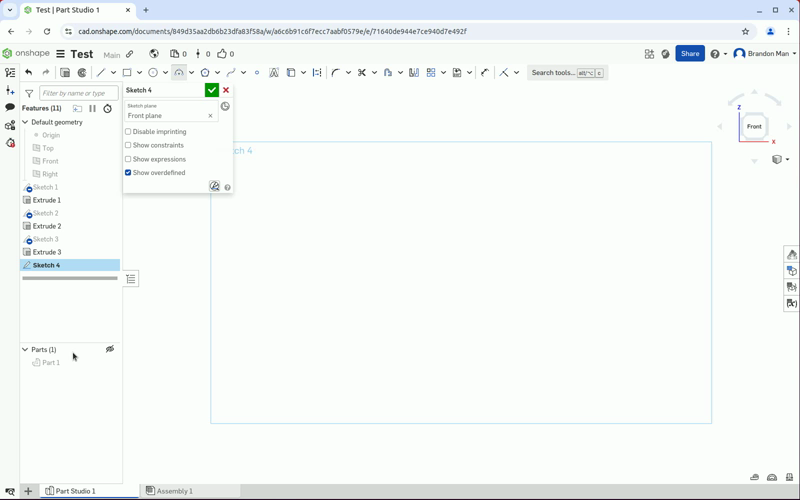
mouse_move(499, 262)
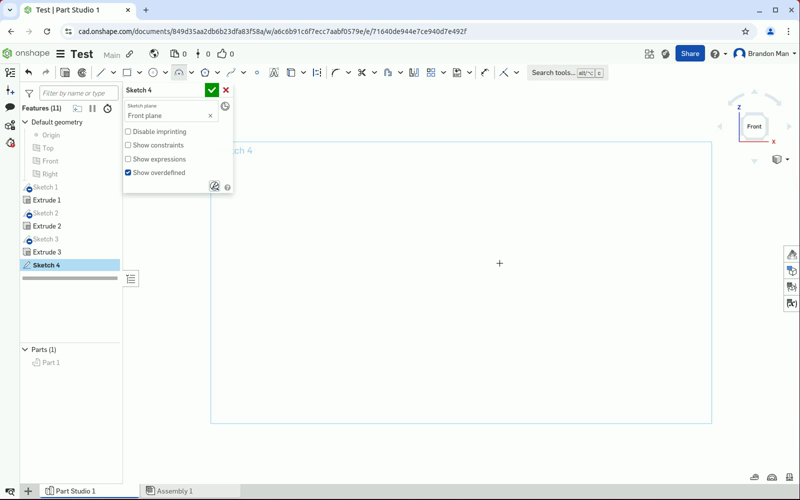
click(499, 262)
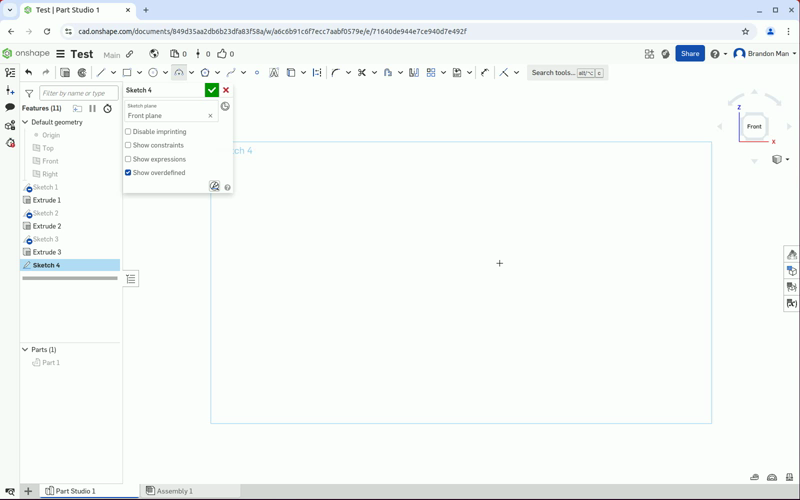
key_up(shift)
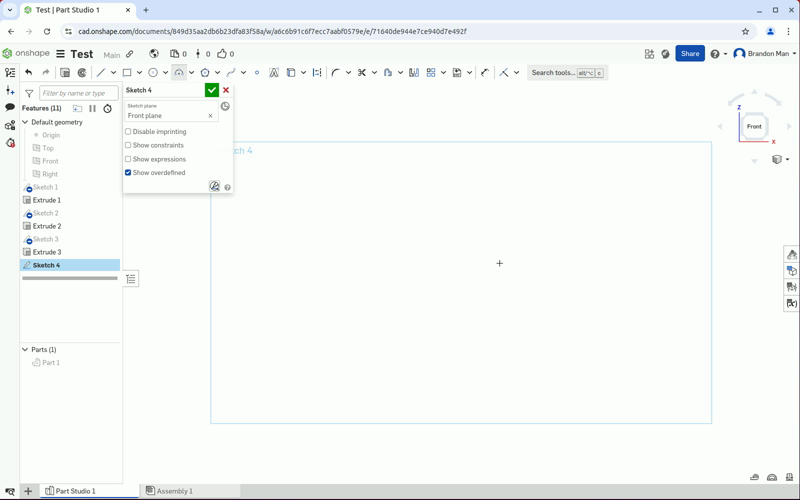
key_down(shift)
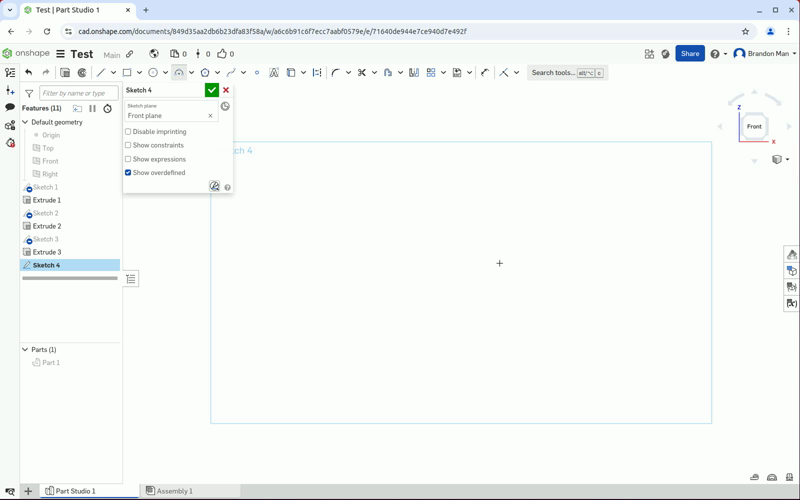
mouse_move(504, 267)
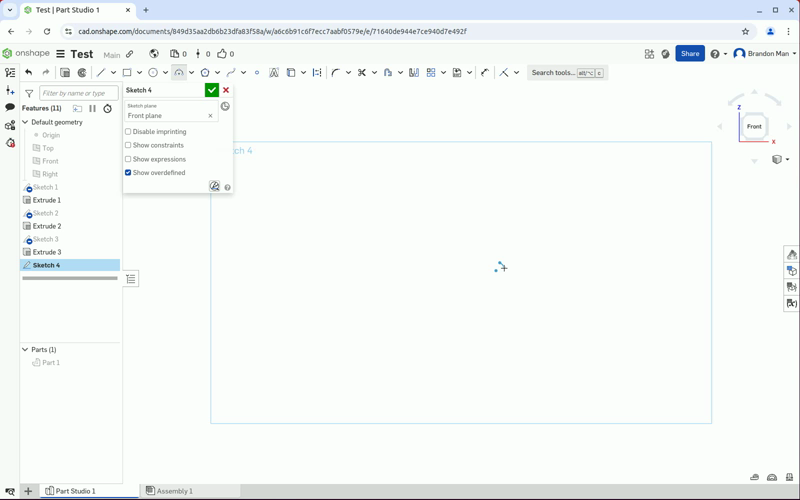
scroll(6)
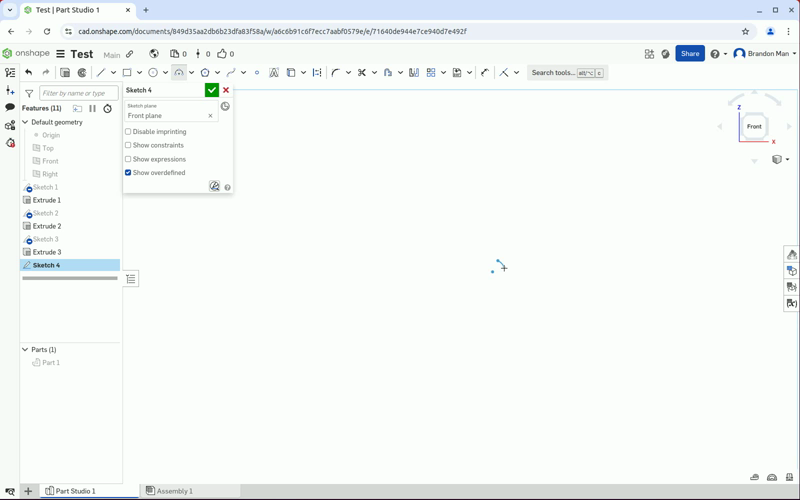
scroll(6)
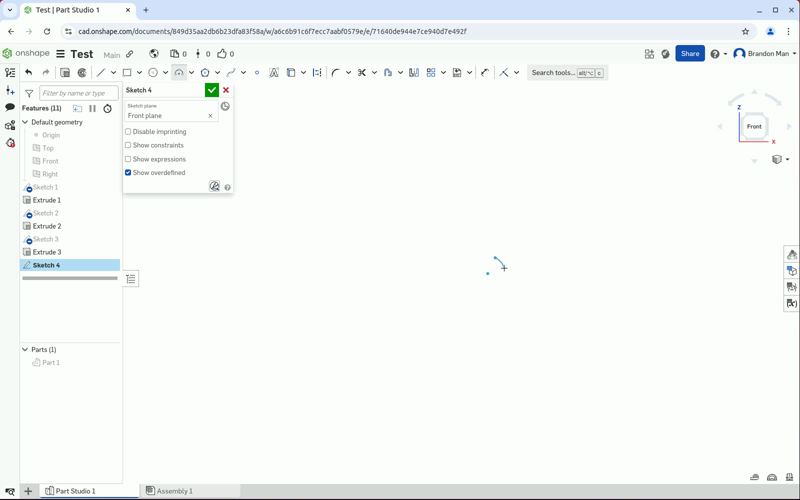
scroll(6)
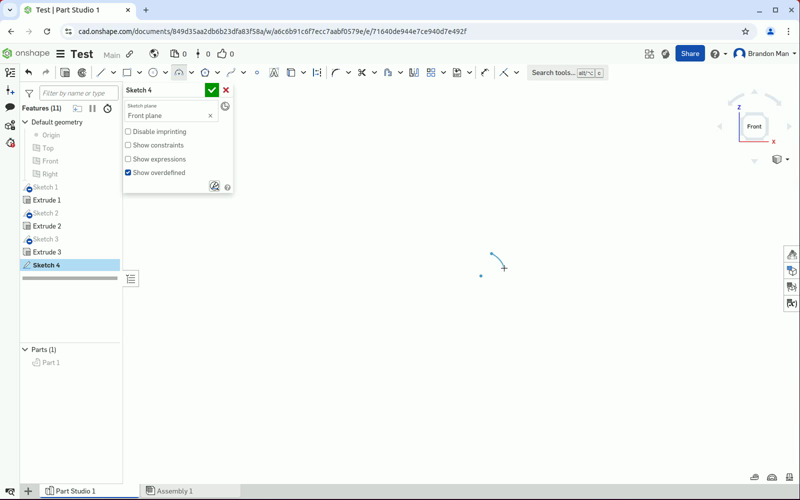
scroll(6)
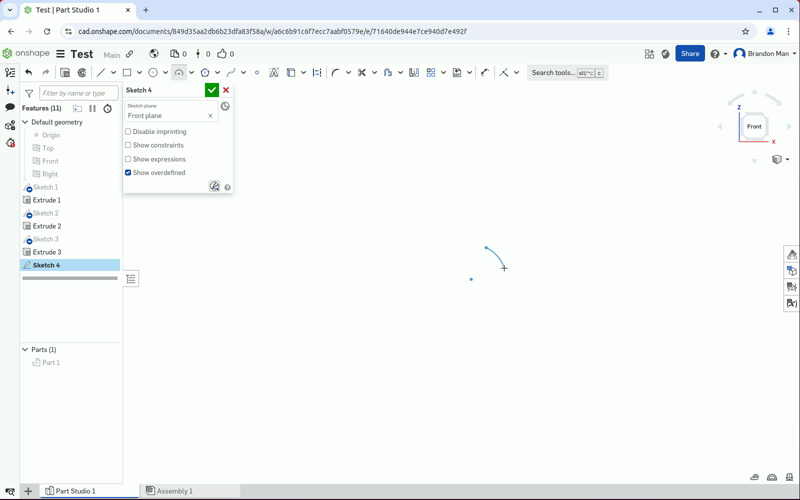
scroll(6)
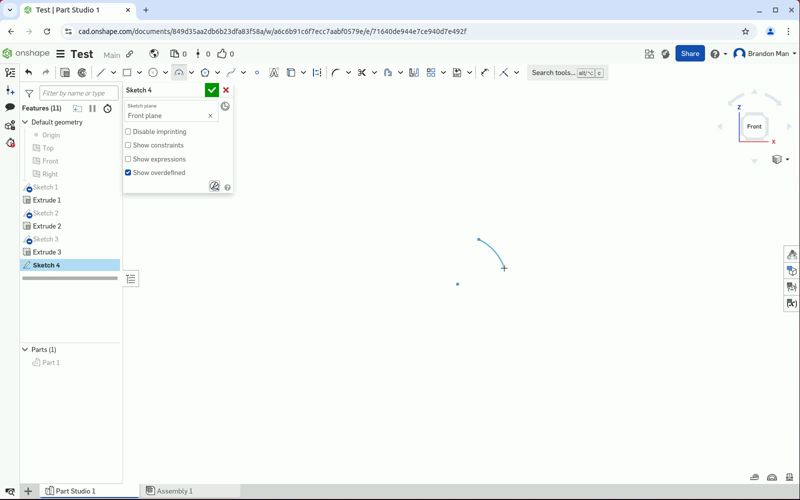
scroll(6)
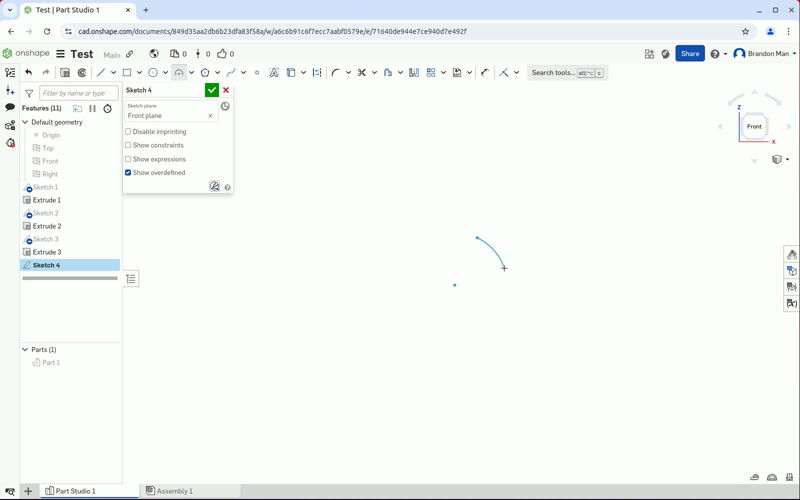
scroll(6)
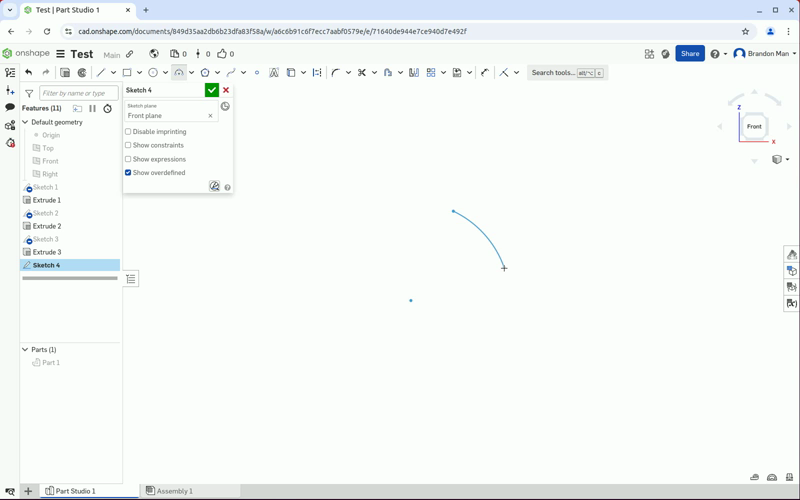
click(504, 267)
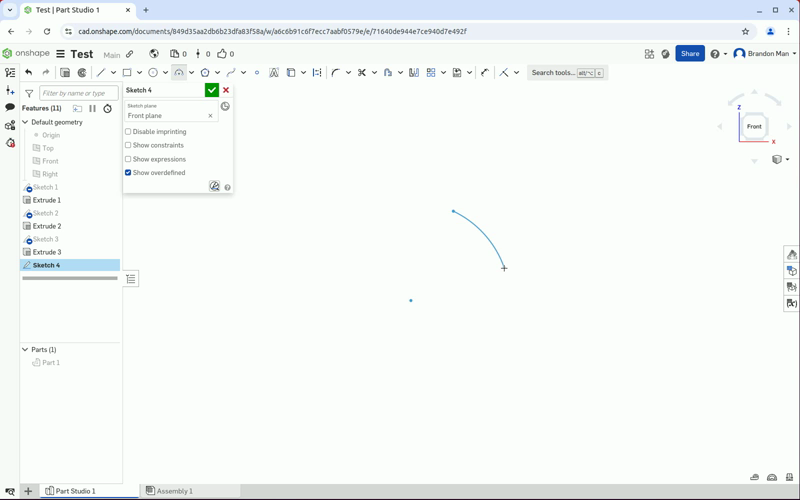
scroll(-6)
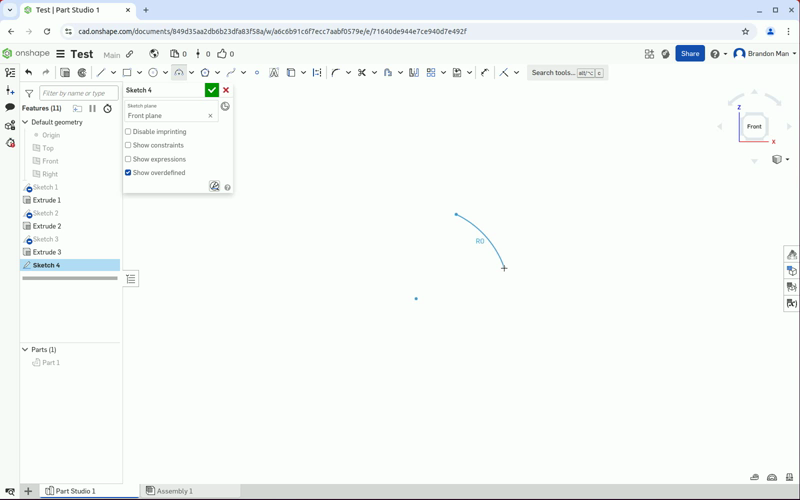
scroll(-6)
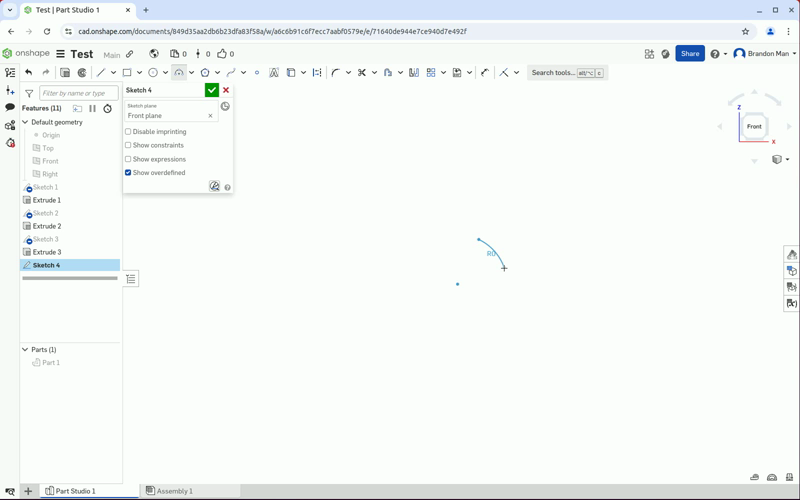
scroll(-6)
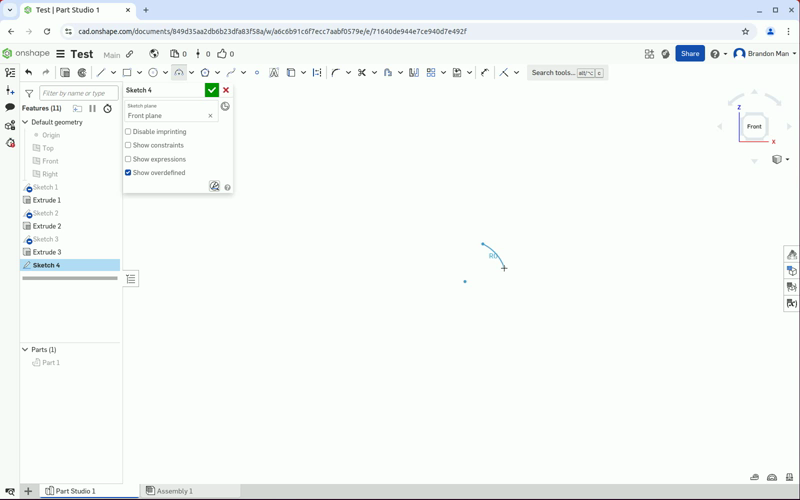
scroll(-6)
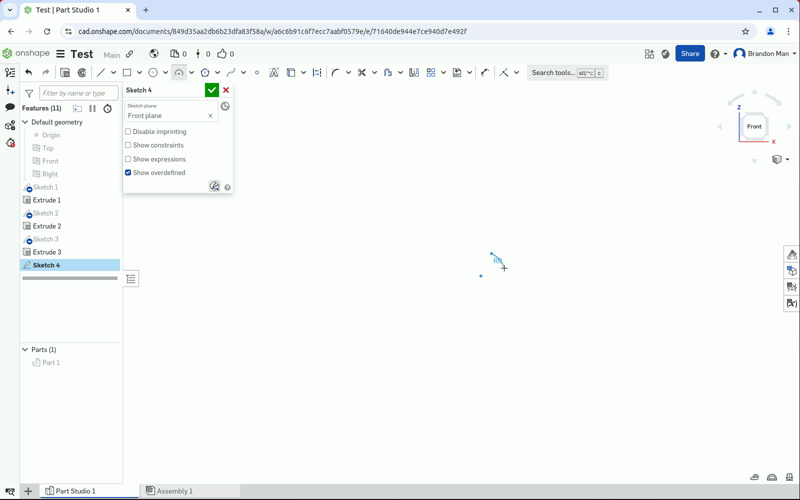
scroll(-6)
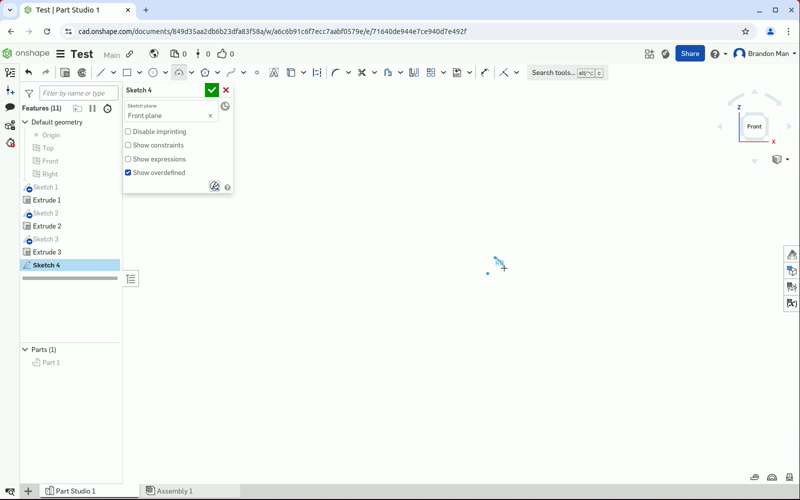
scroll(-6)
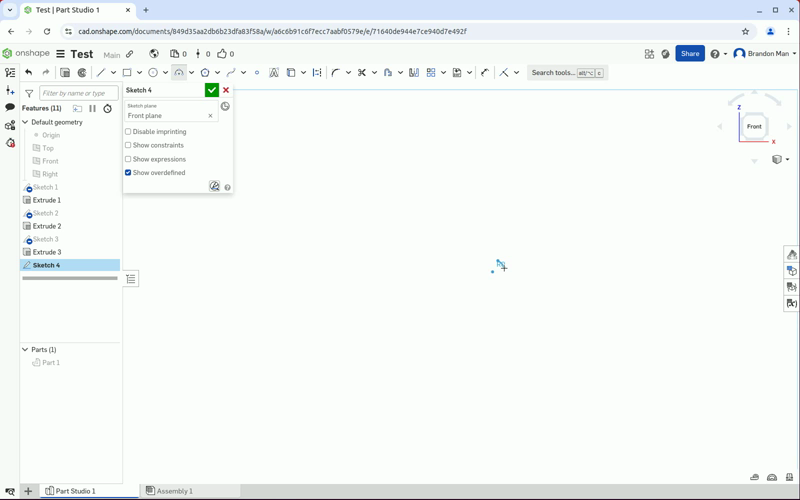
scroll(-6)
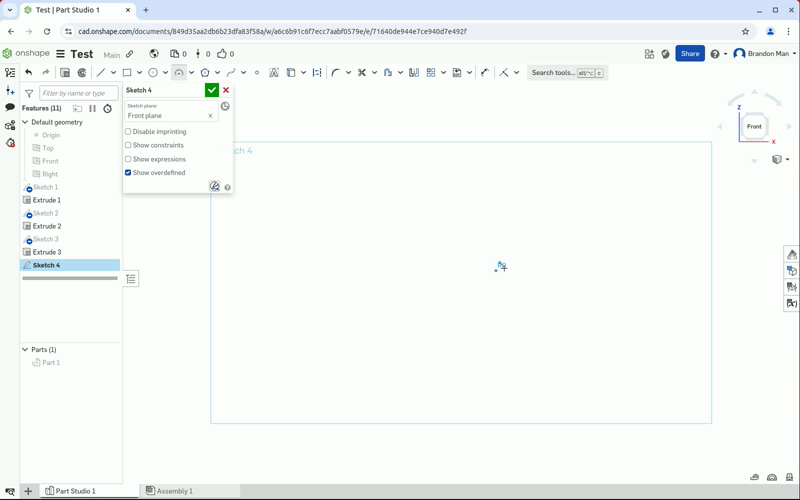
mouse_move(501, 266)
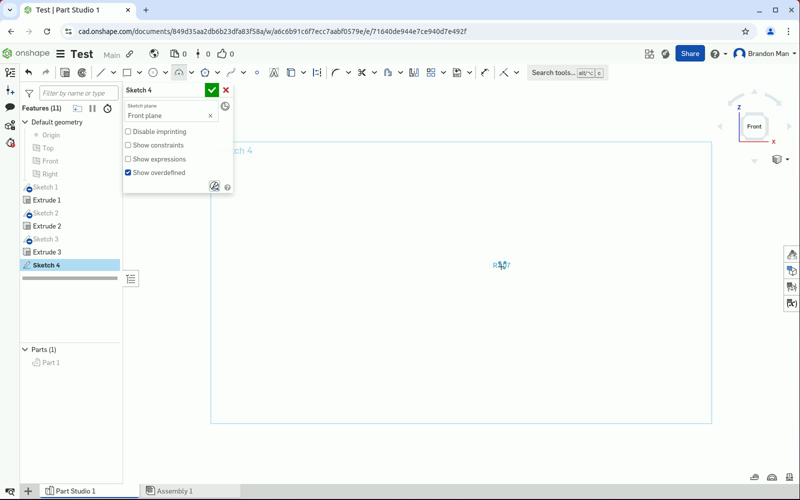
scroll(6)
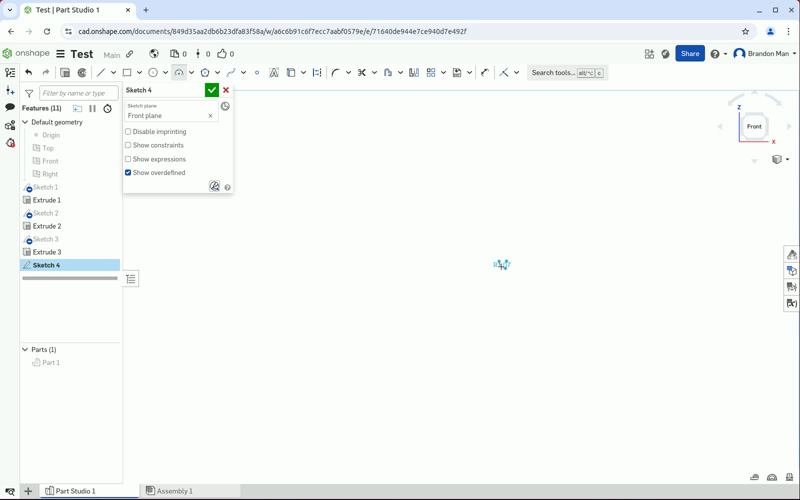
scroll(6)
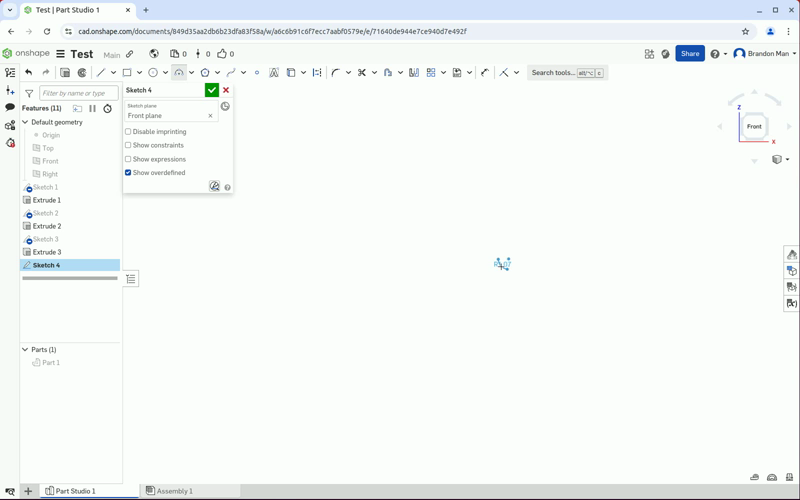
scroll(6)
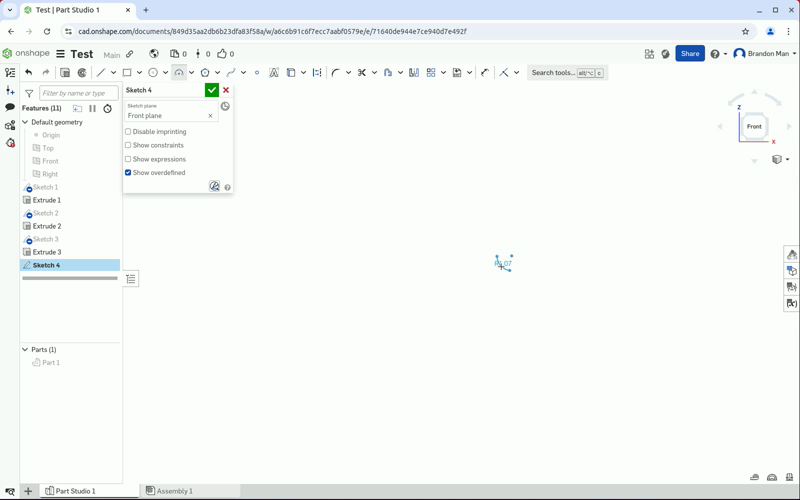
scroll(6)
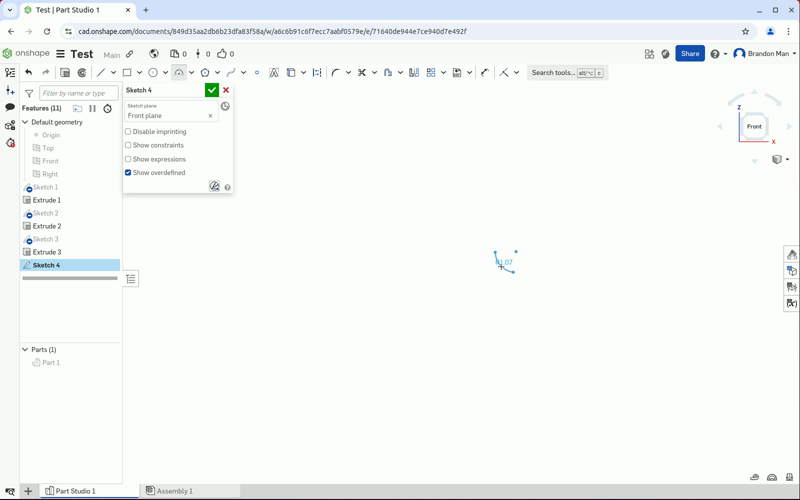
scroll(6)
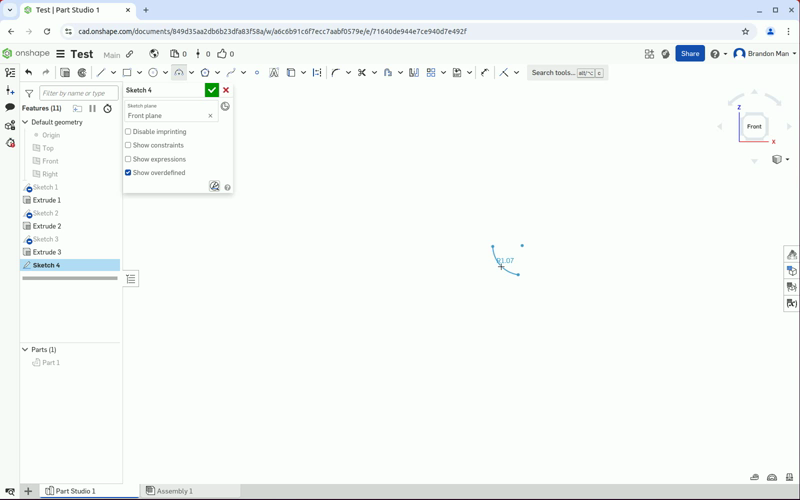
scroll(6)
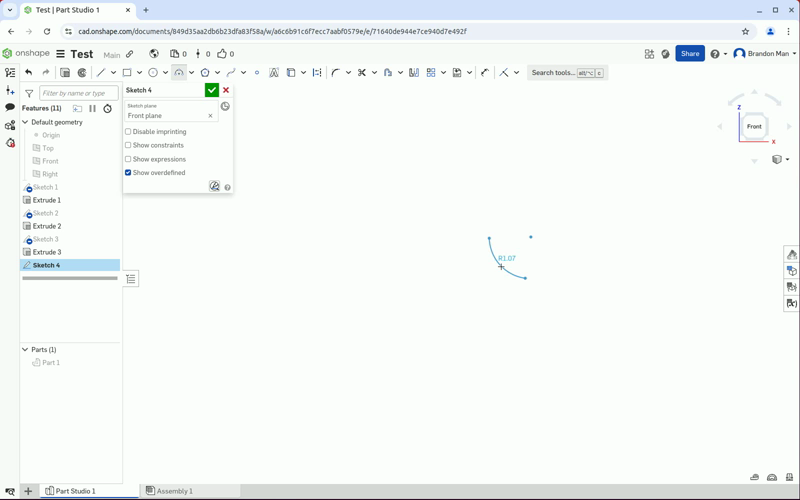
scroll(6)
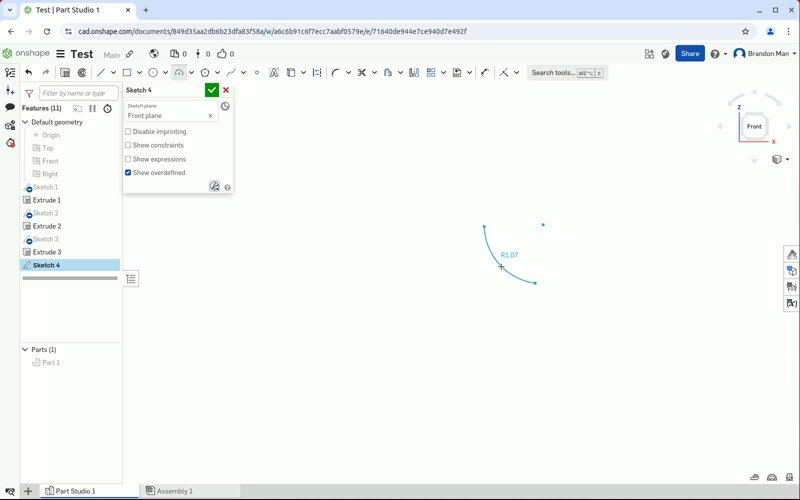
click(501, 266)
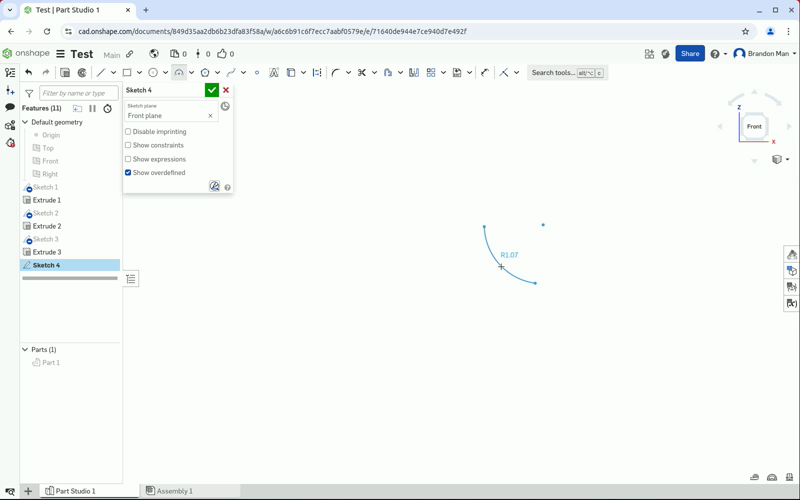
scroll(-6)
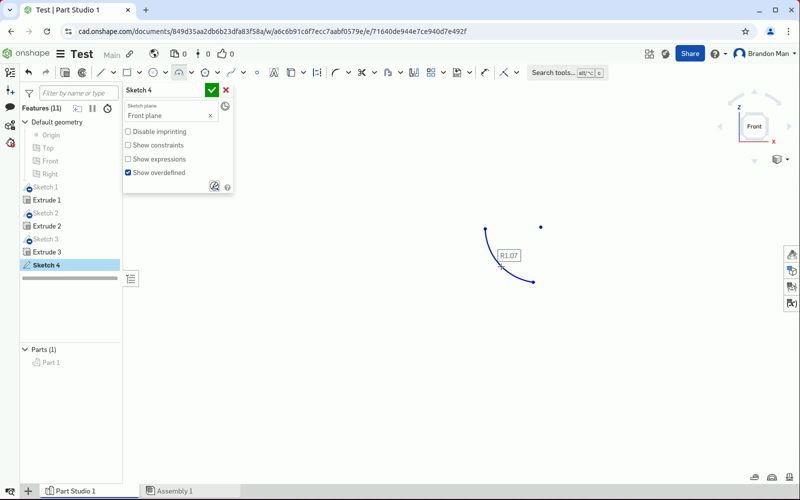
scroll(-6)
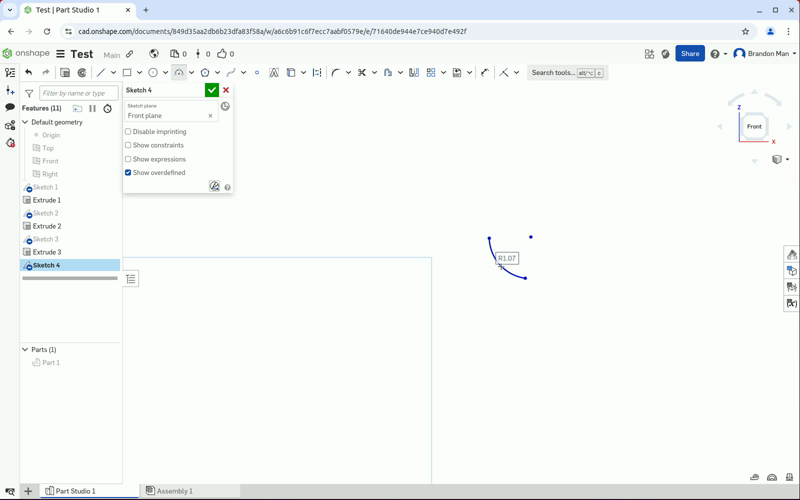
scroll(-6)
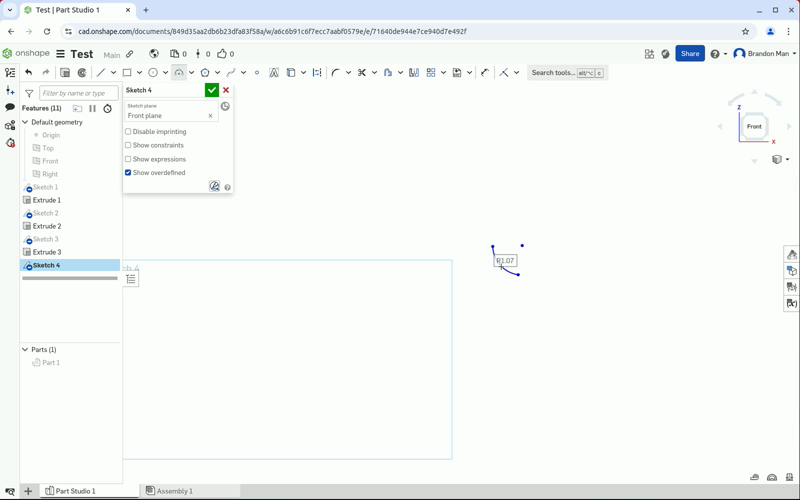
scroll(-6)
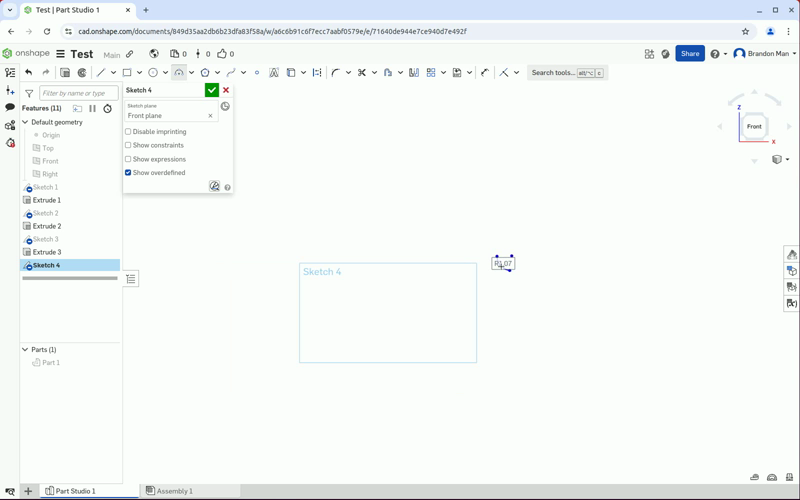
scroll(-6)
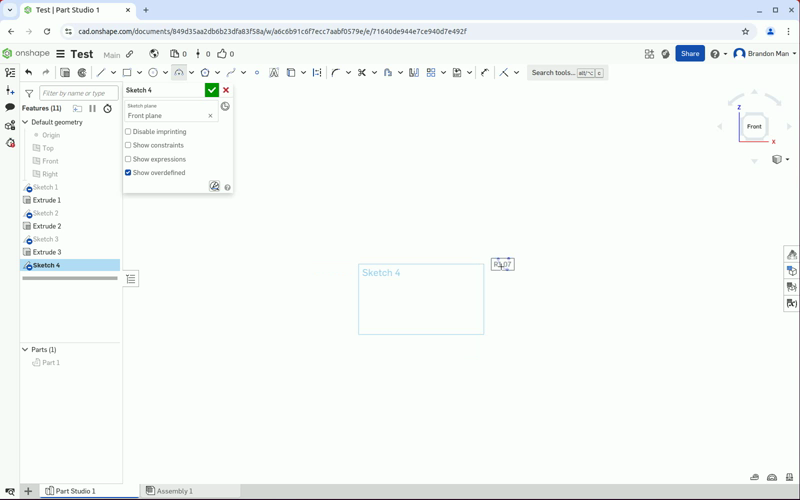
scroll(-6)
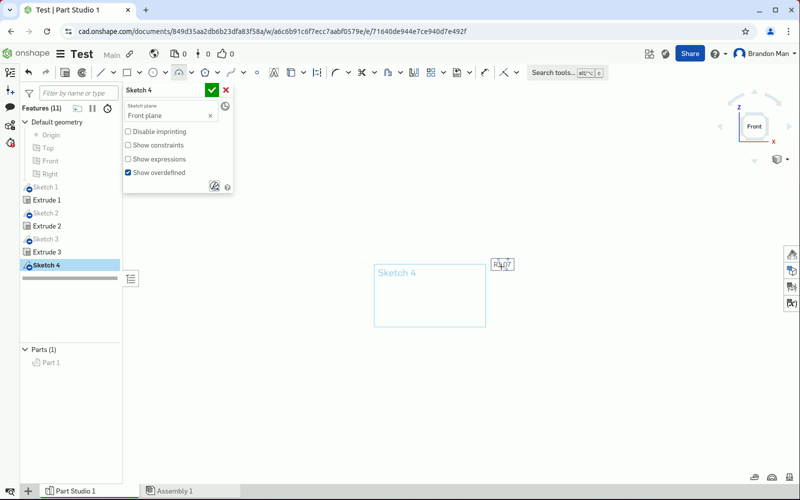
scroll(-6)
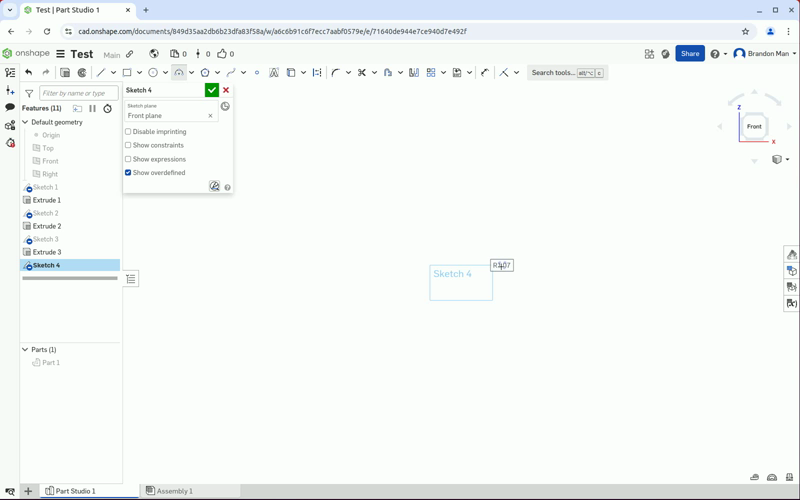
key_up(shift)
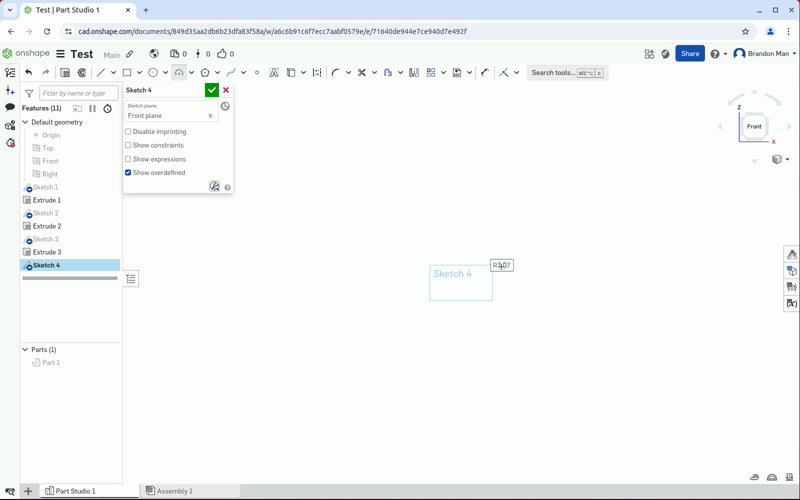
key(esc)
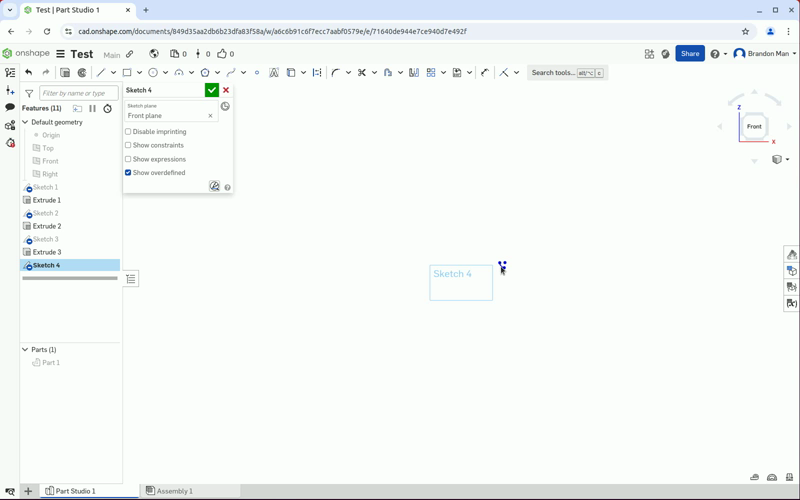
key(l)
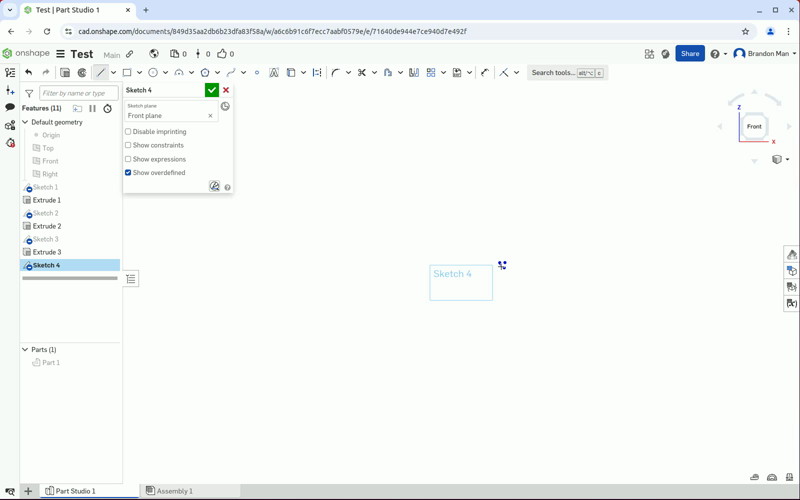
mouse_move(504, 267)
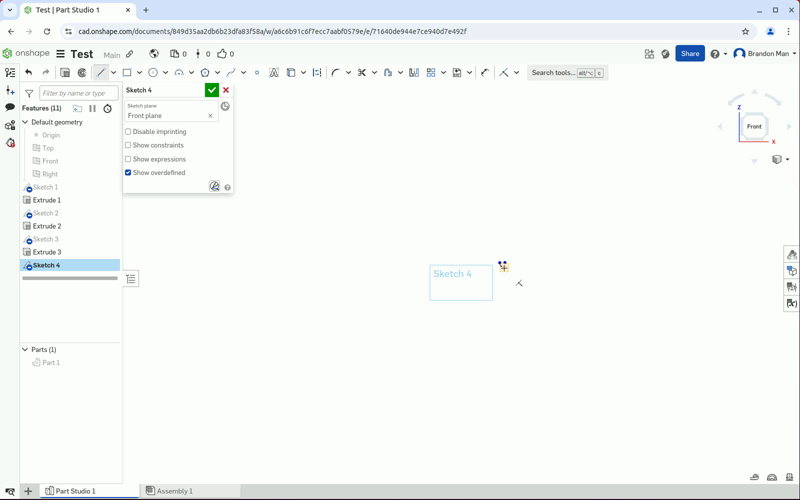
scroll(6)
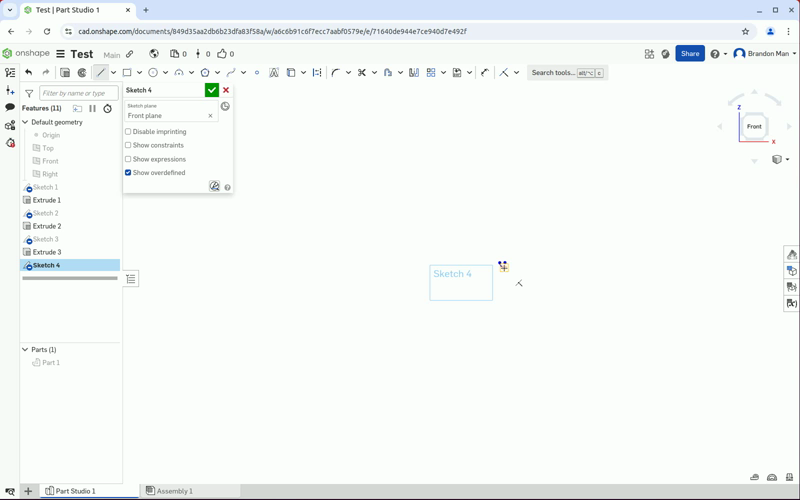
scroll(6)
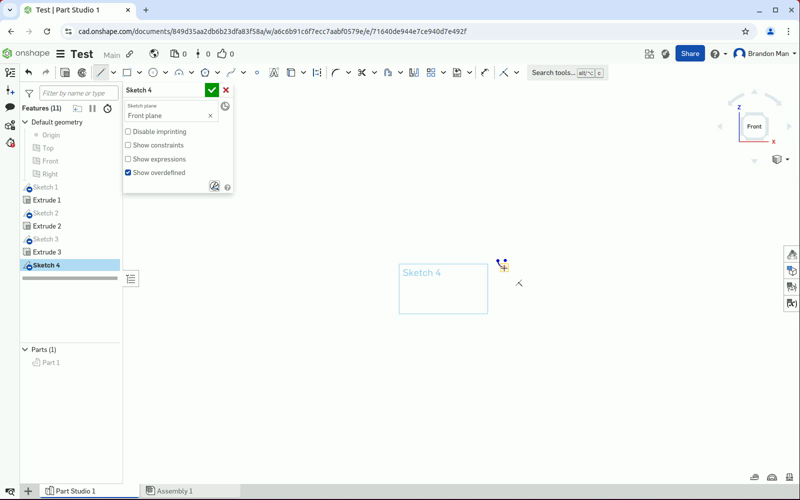
scroll(6)
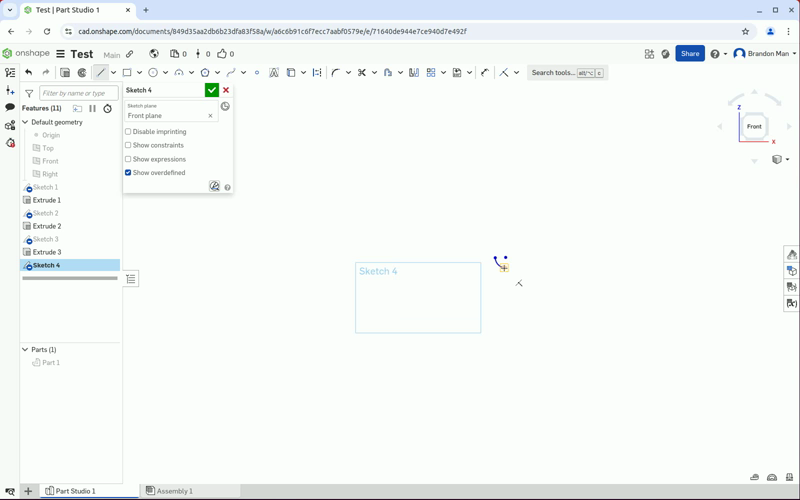
scroll(6)
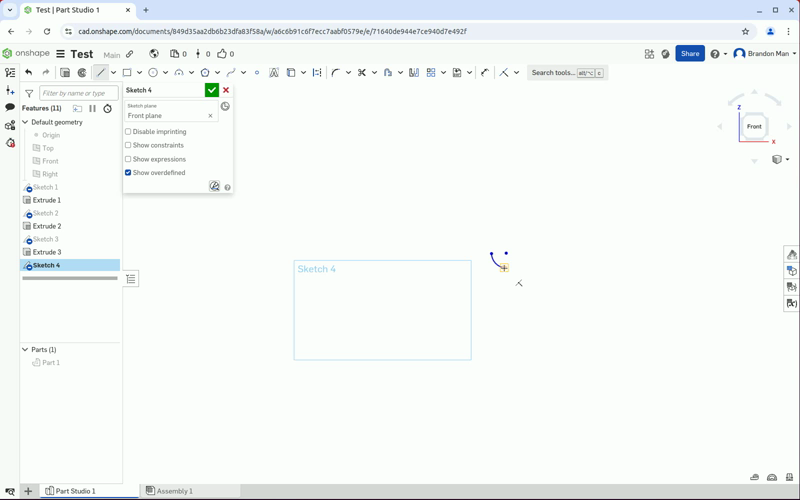
scroll(6)
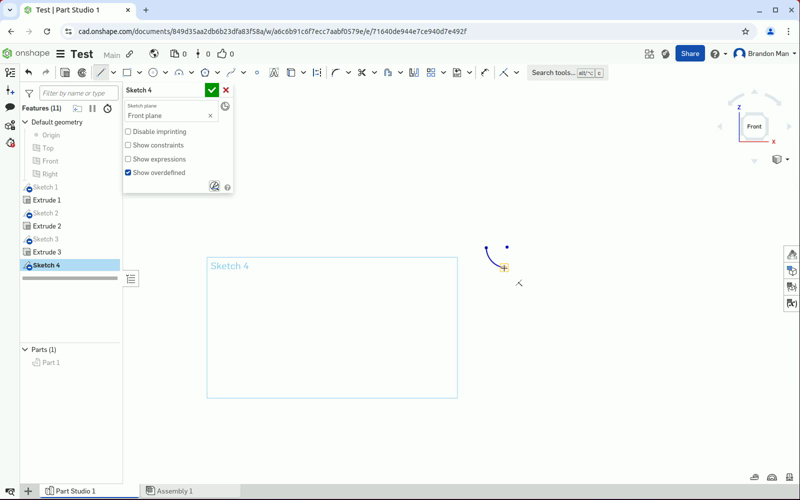
scroll(6)
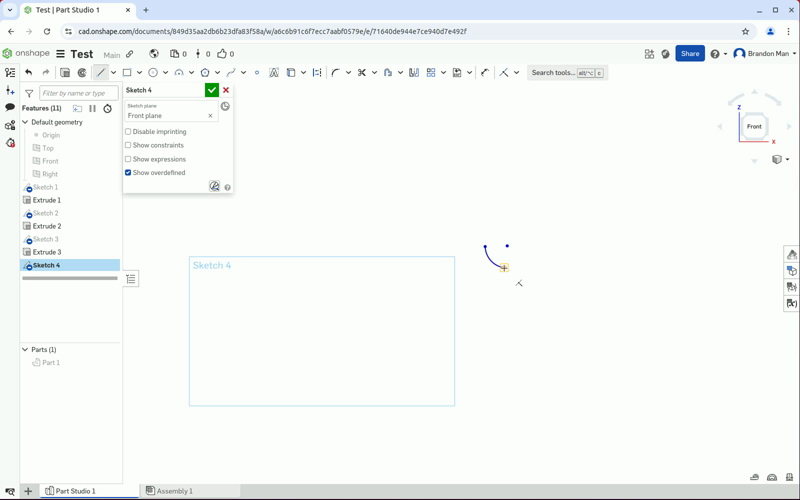
scroll(6)
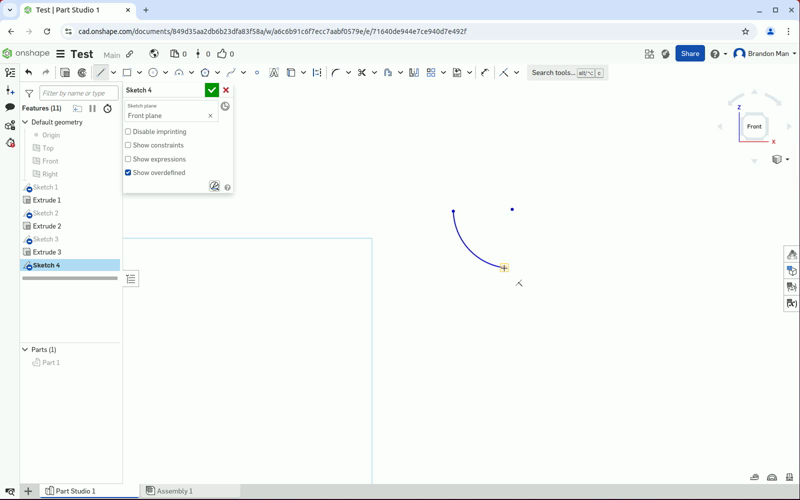
click(504, 267)
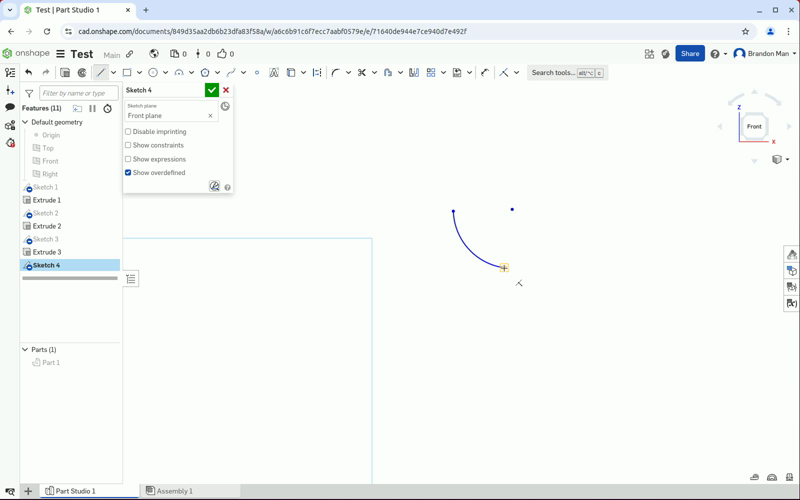
scroll(-6)
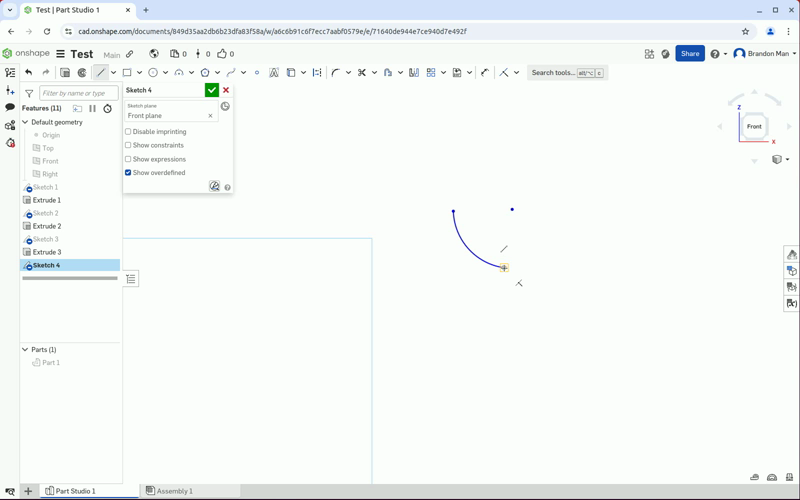
scroll(-6)
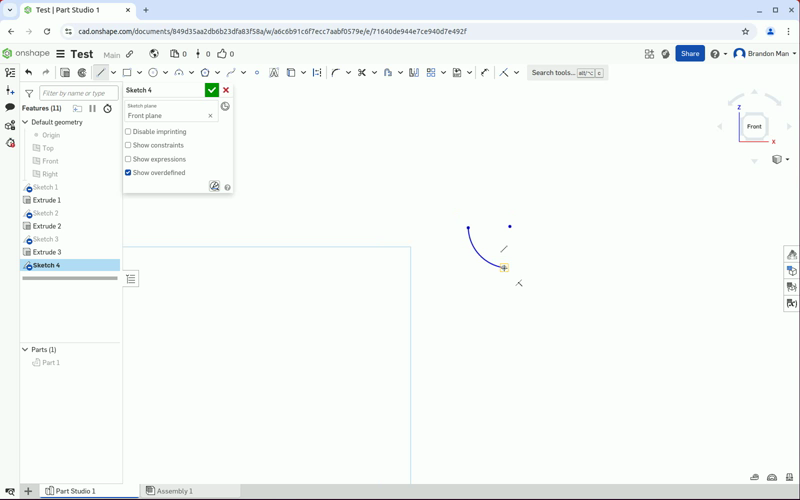
scroll(-6)
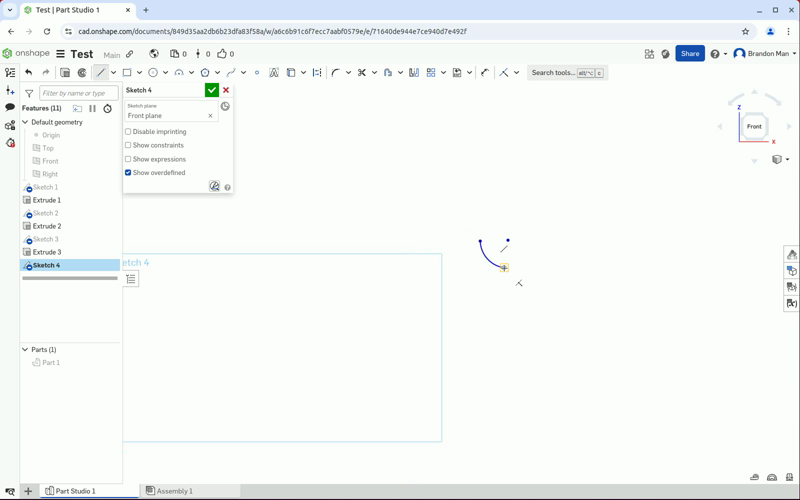
scroll(-6)
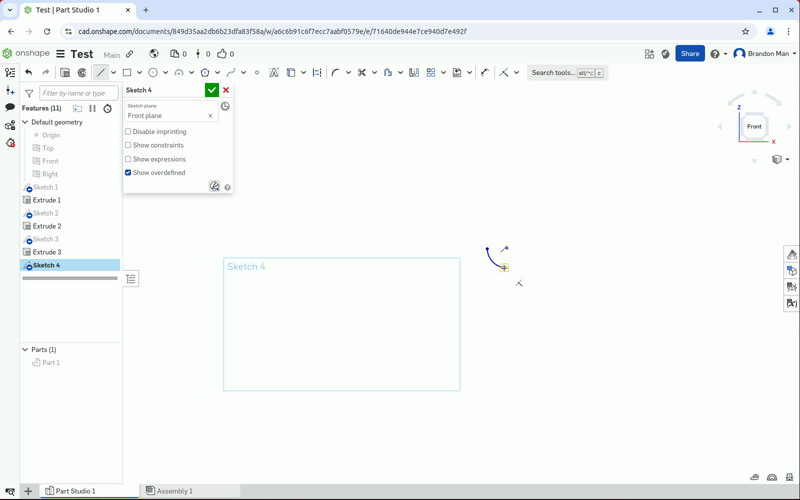
scroll(-6)
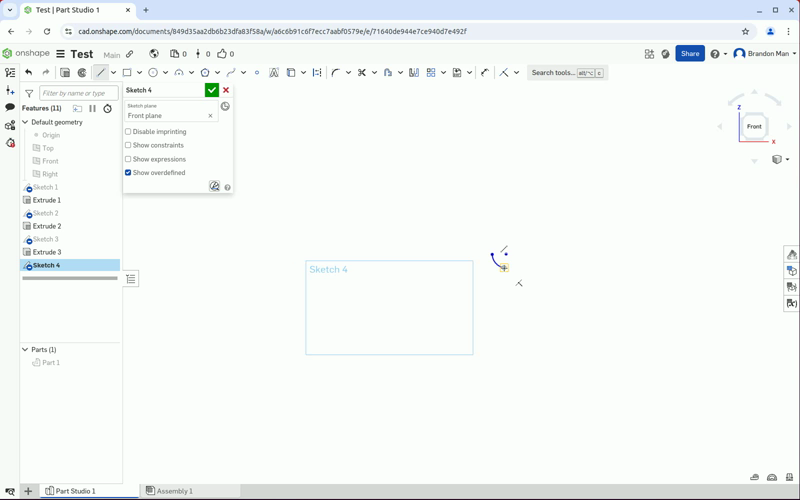
scroll(-6)
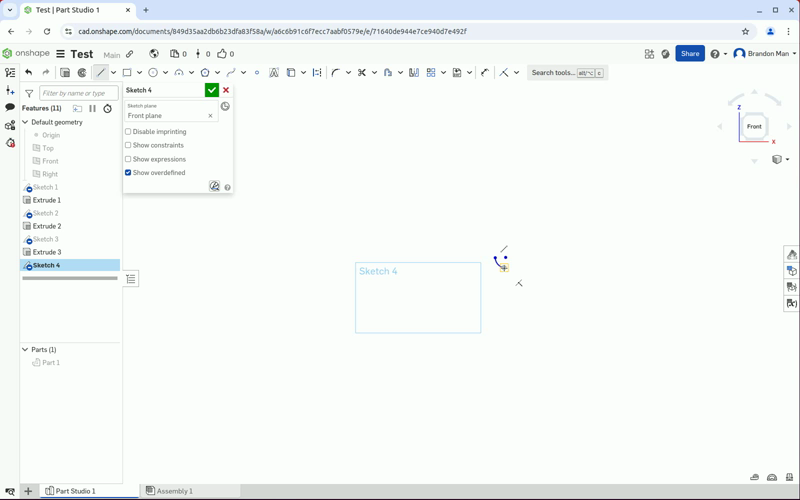
scroll(-6)
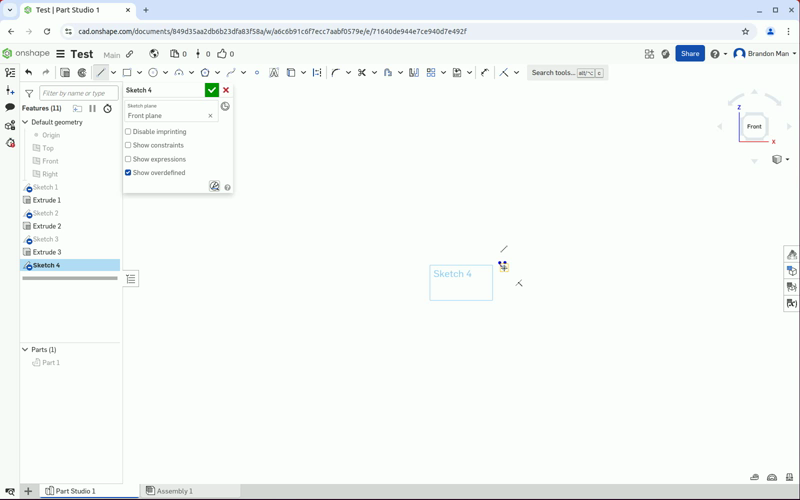
key_down(shift)
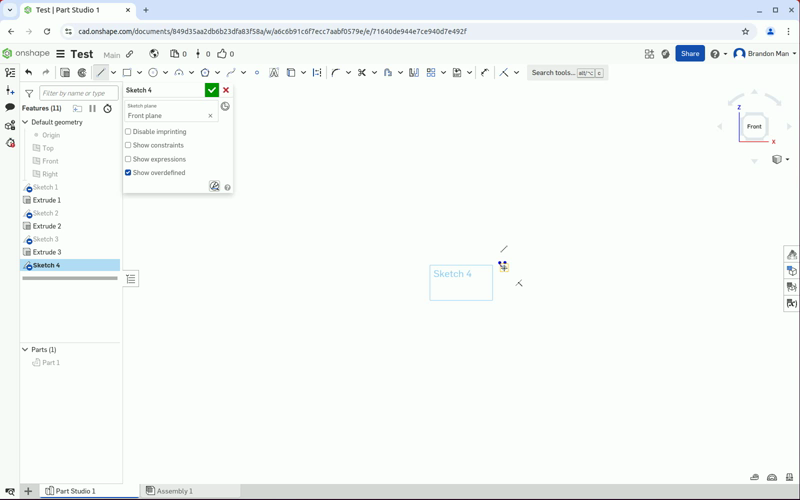
mouse_move(534, 267)
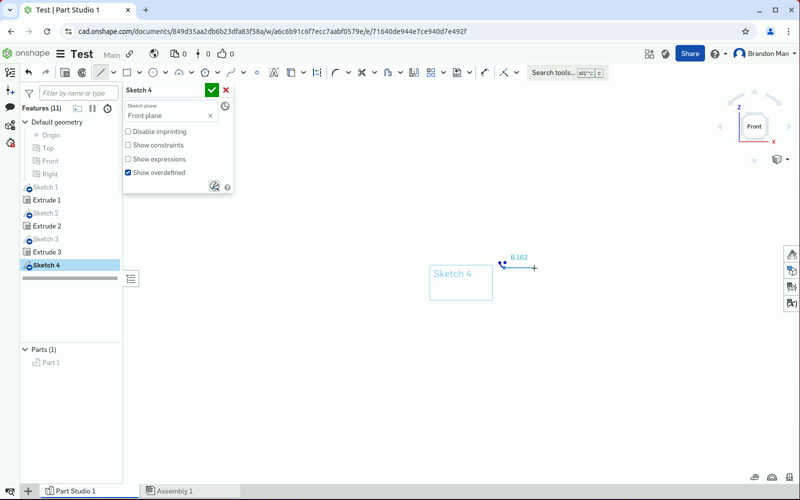
mouse_move(529, 267)
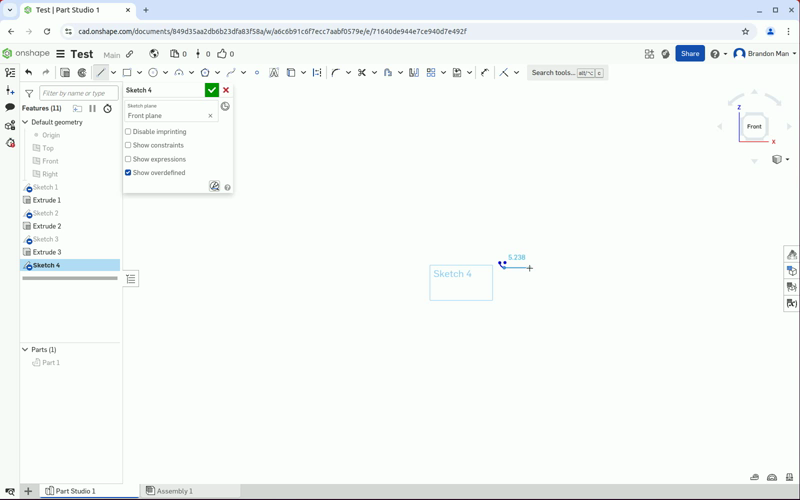
click(529, 267)
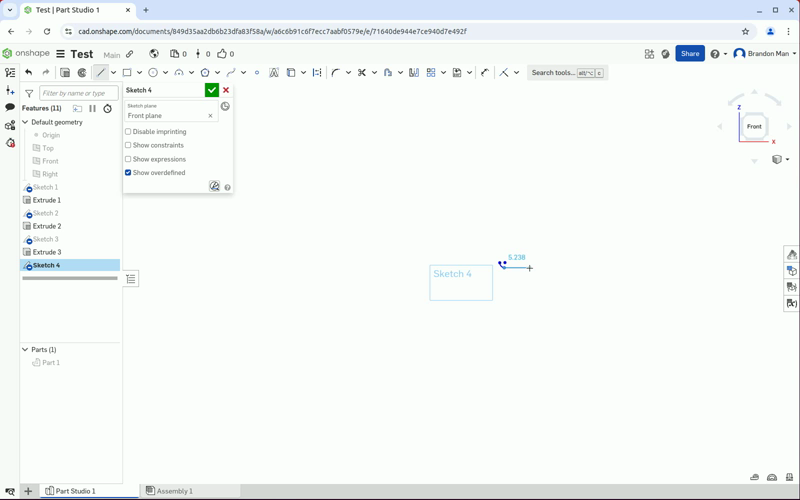
key_up(shift)
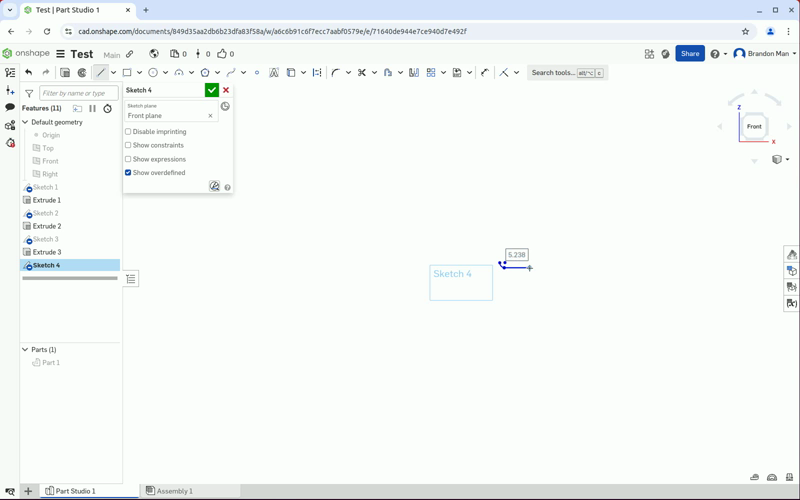
key(esc)
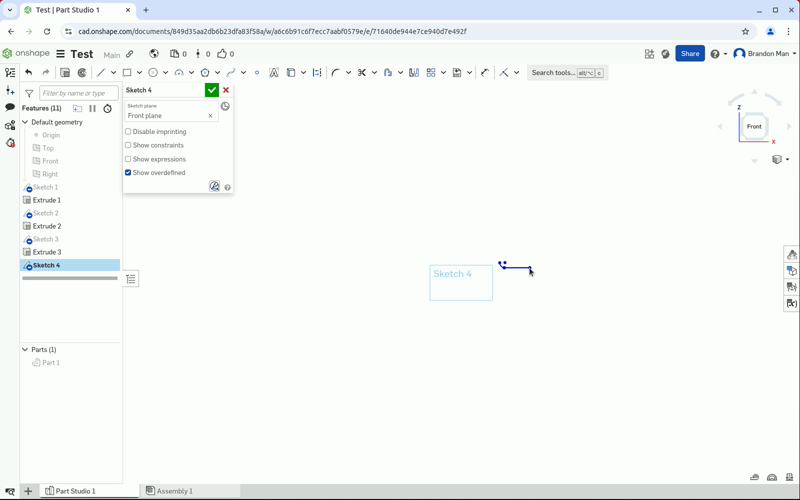
key(a)
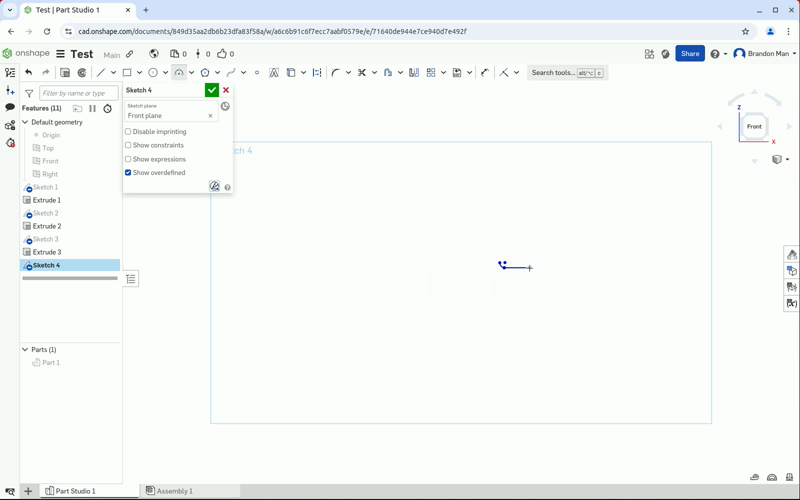
mouse_move(529, 267)
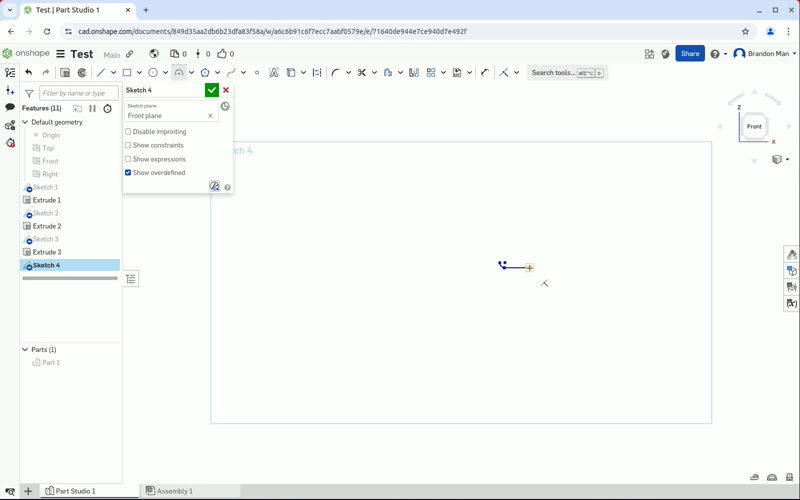
click(529, 267)
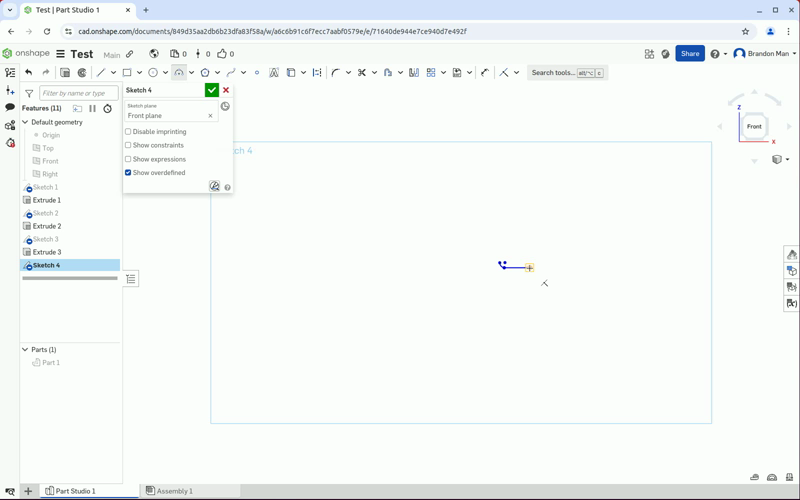
key_down(shift)
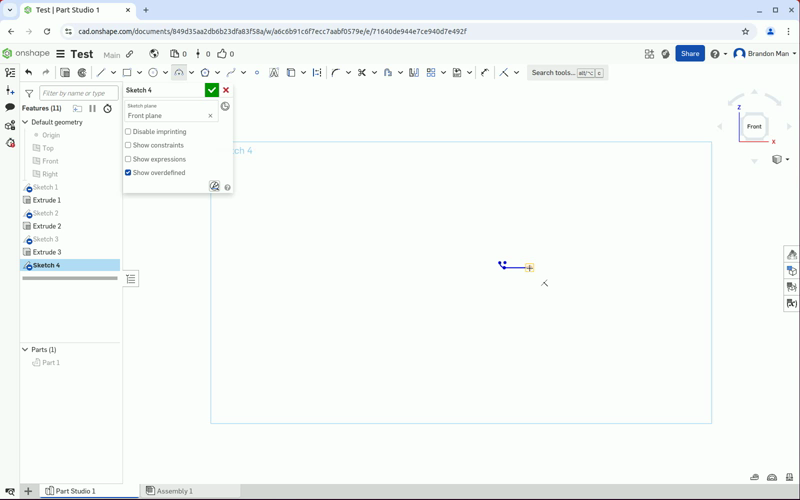
mouse_move(534, 263)
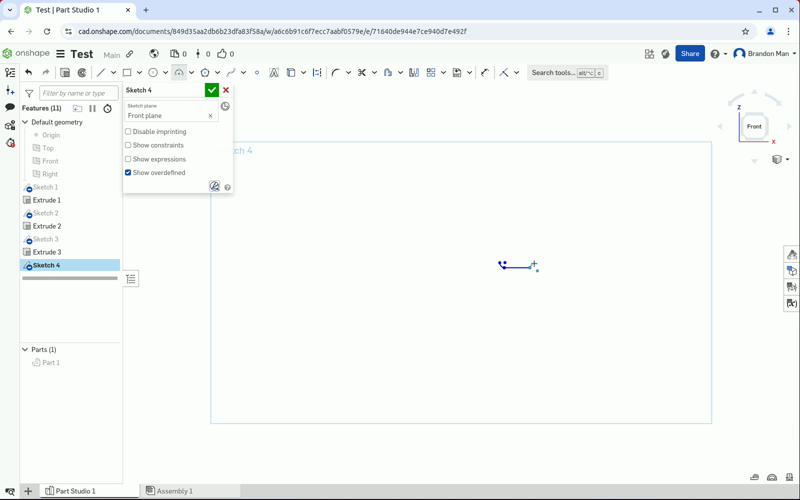
scroll(6)
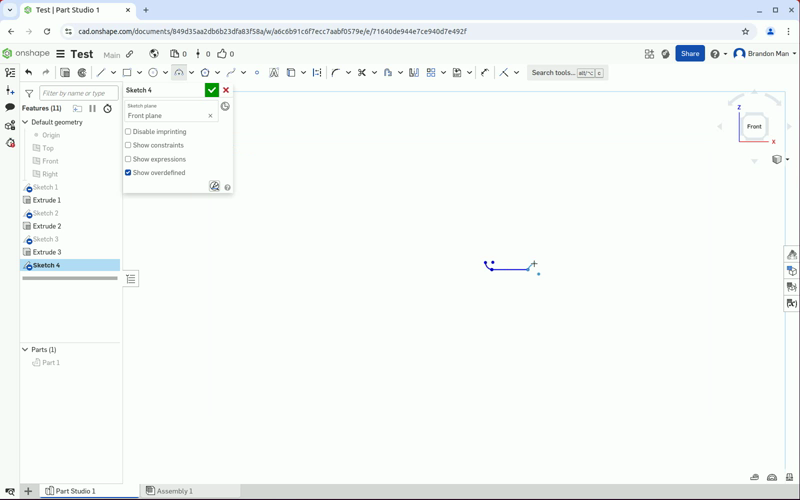
scroll(6)
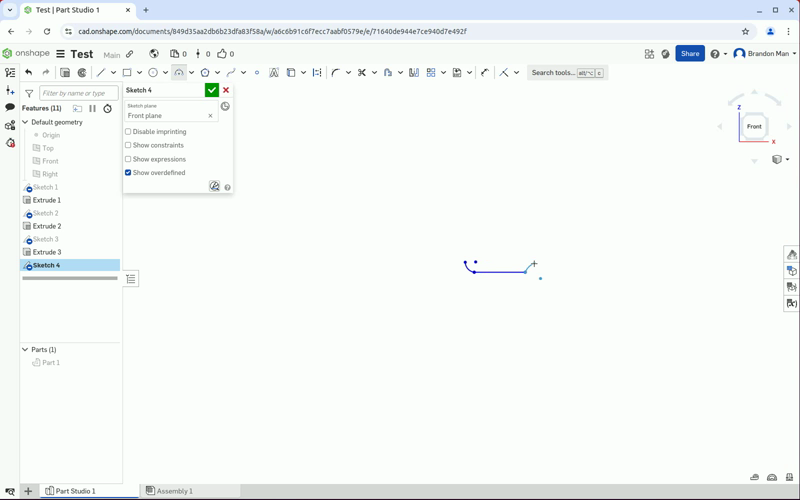
scroll(6)
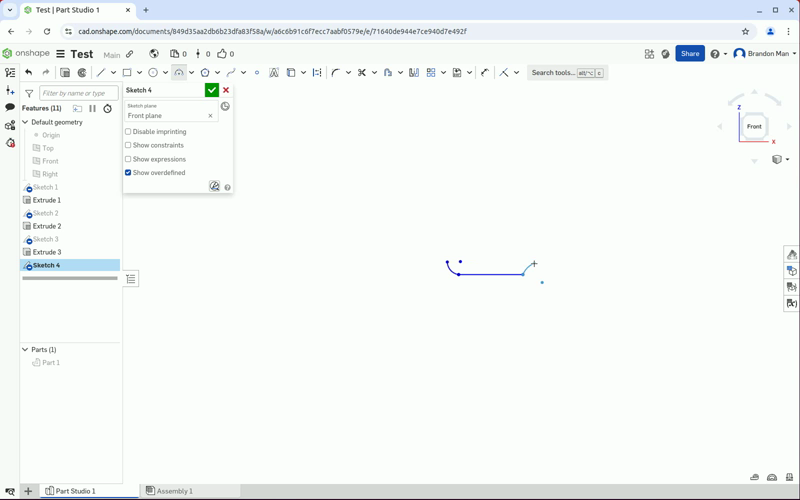
scroll(6)
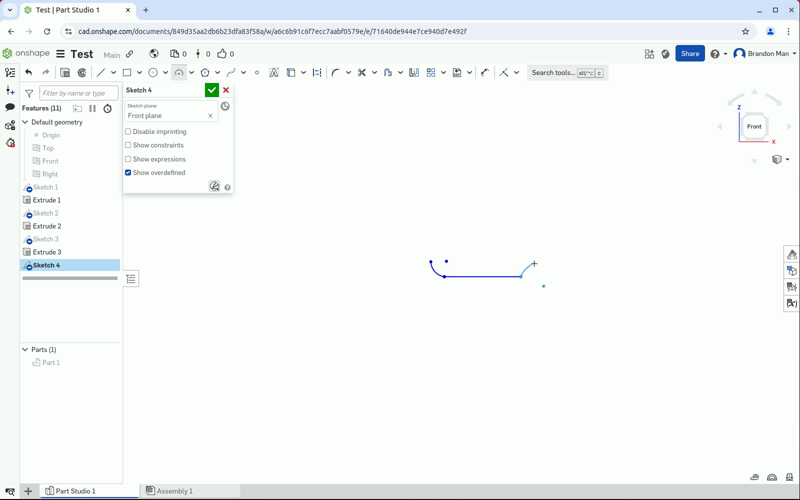
scroll(6)
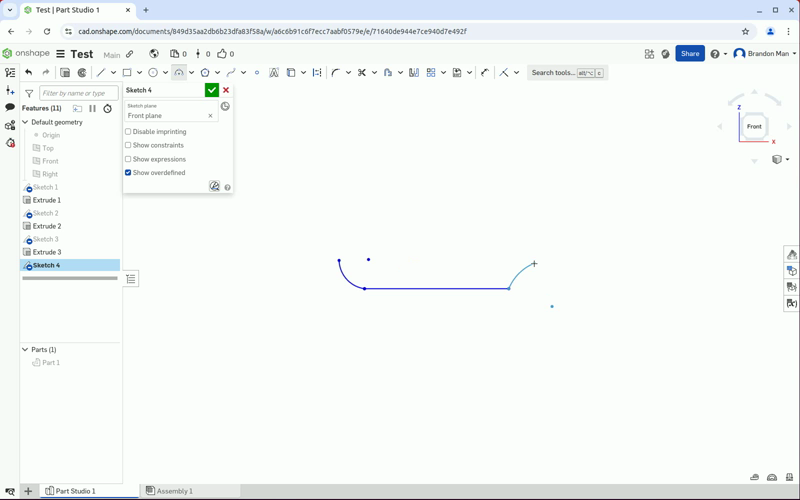
scroll(6)
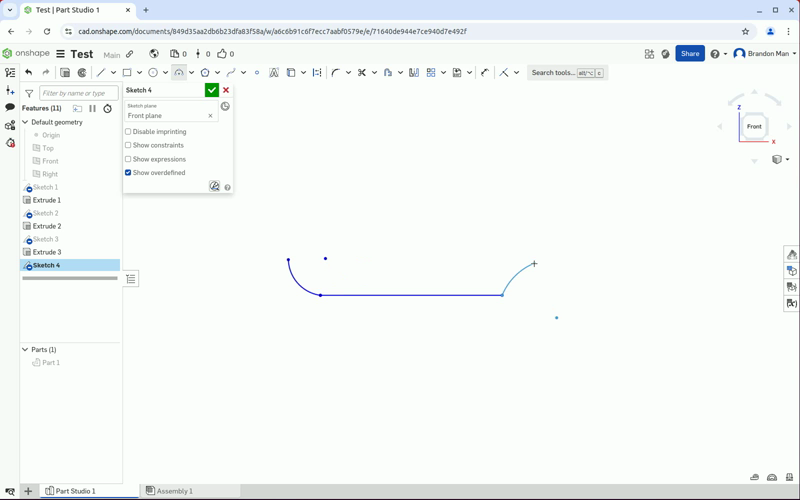
scroll(6)
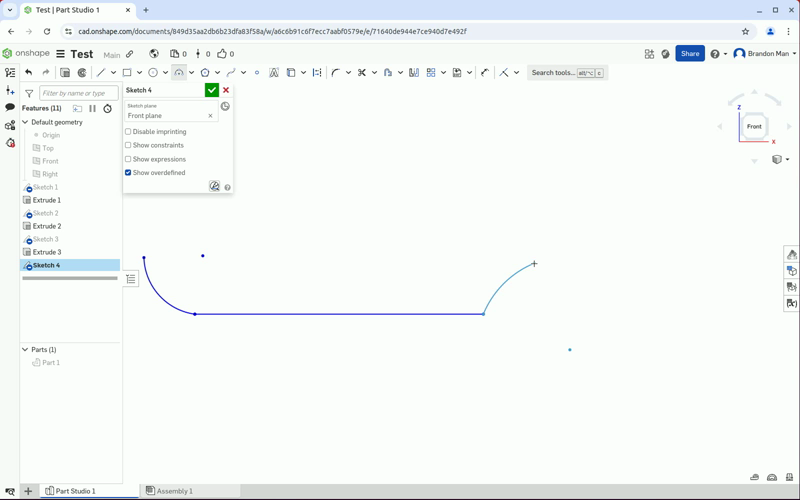
click(534, 263)
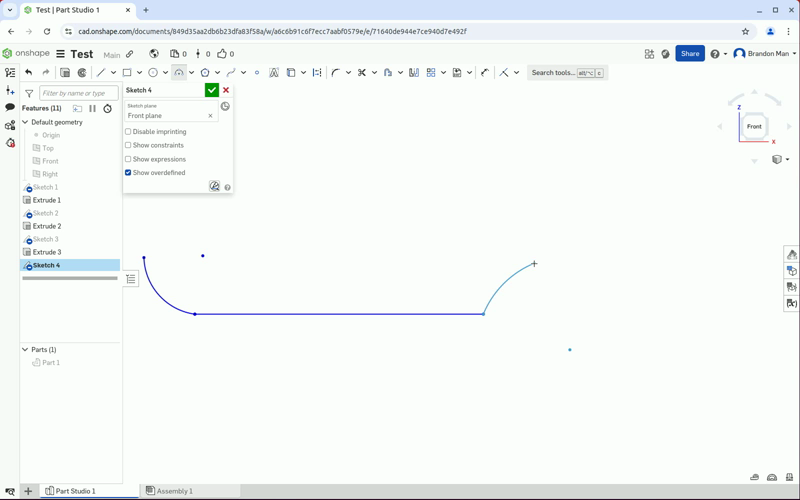
scroll(-6)
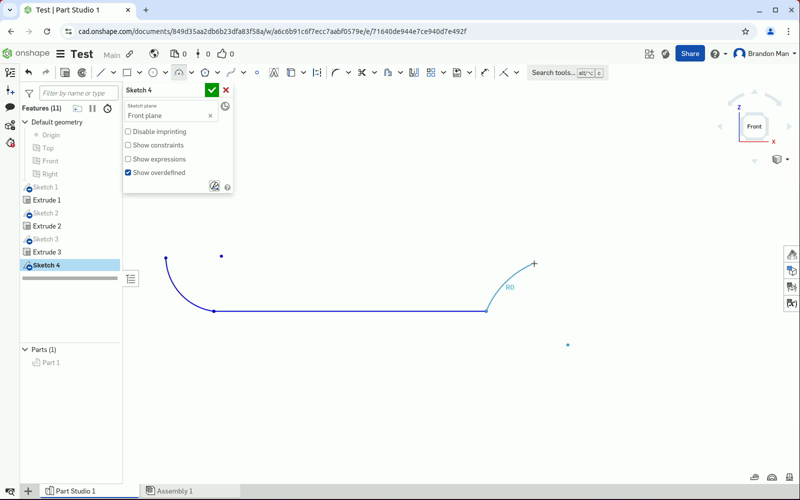
scroll(-6)
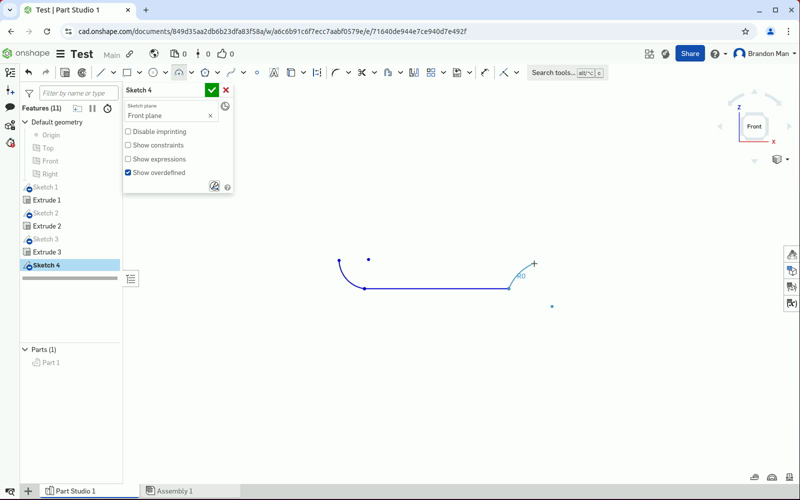
scroll(-6)
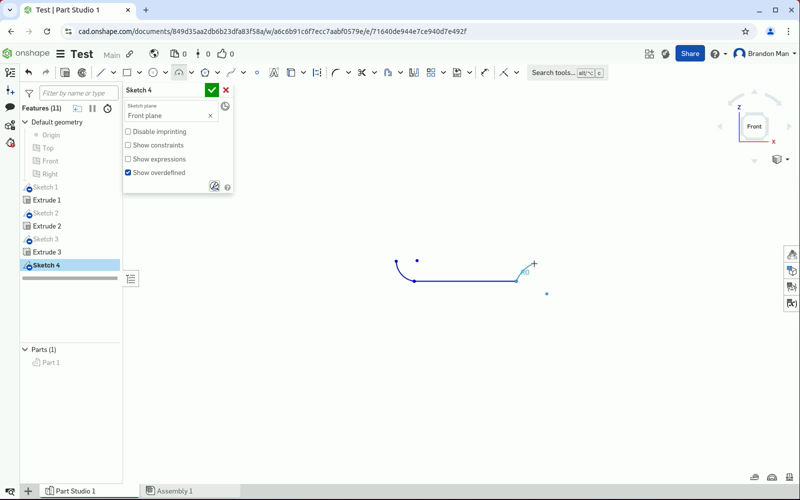
scroll(-6)
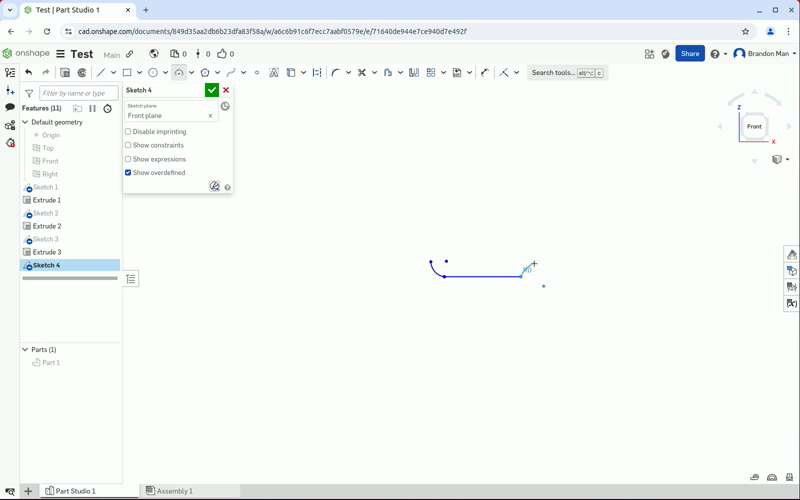
scroll(-6)
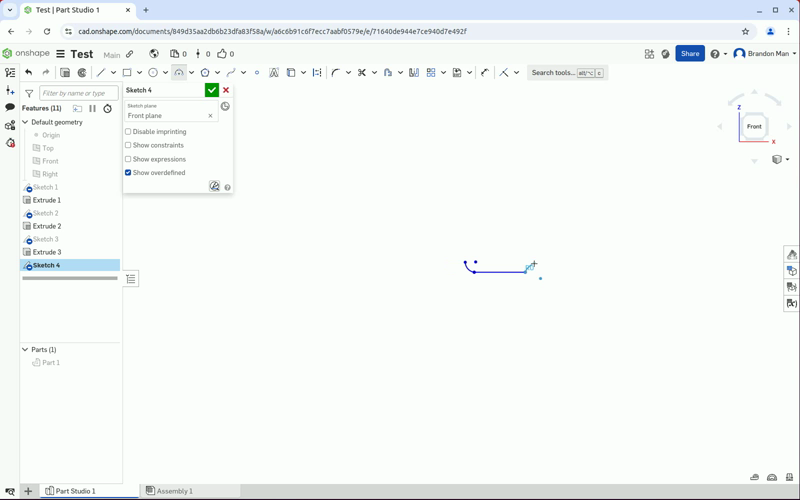
scroll(-6)
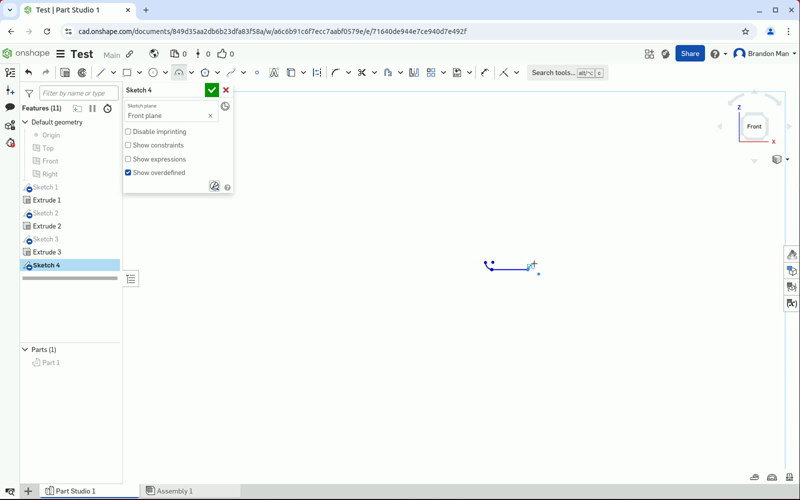
scroll(-6)
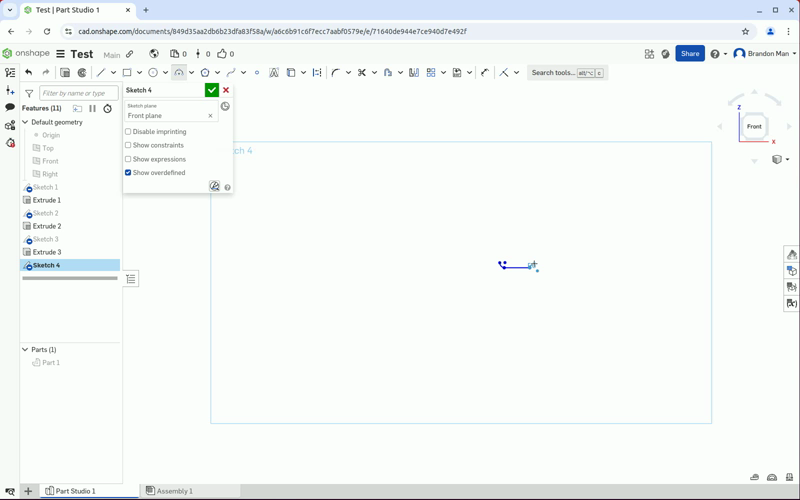
mouse_move(532, 266)
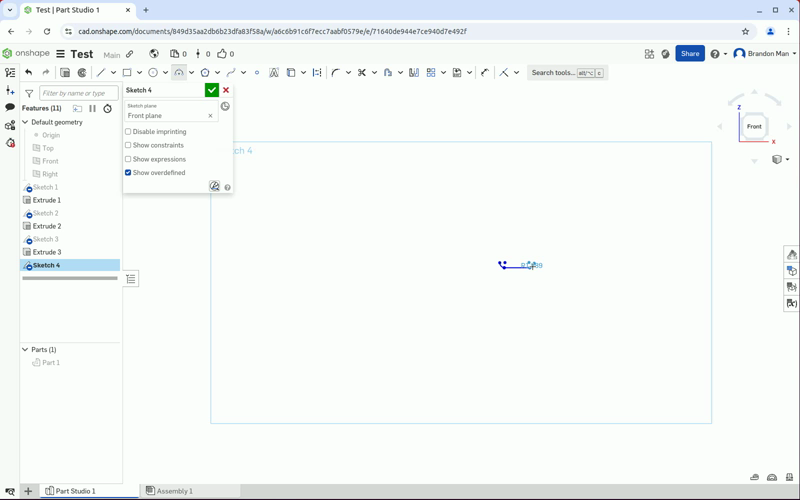
scroll(6)
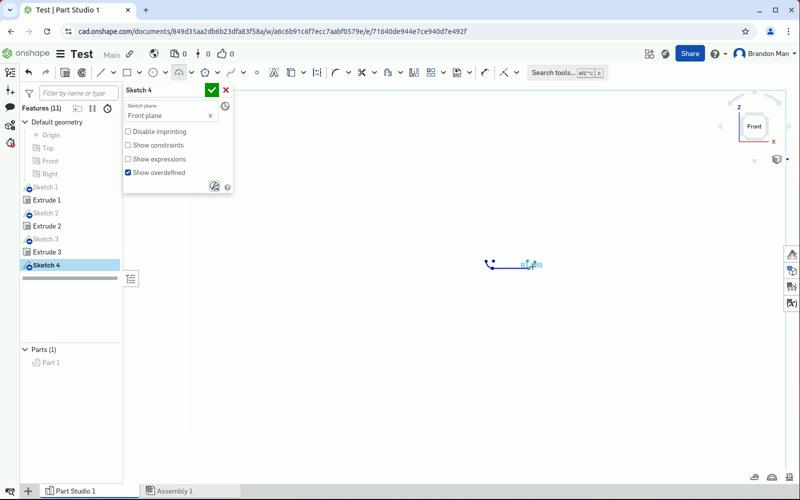
scroll(6)
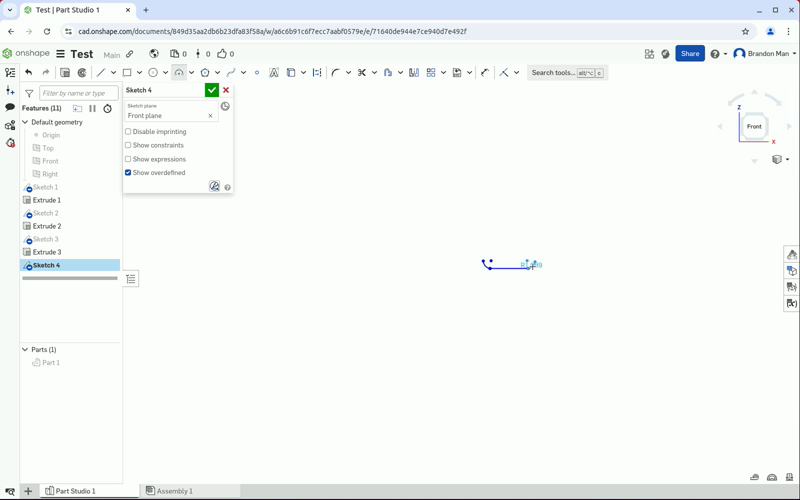
scroll(6)
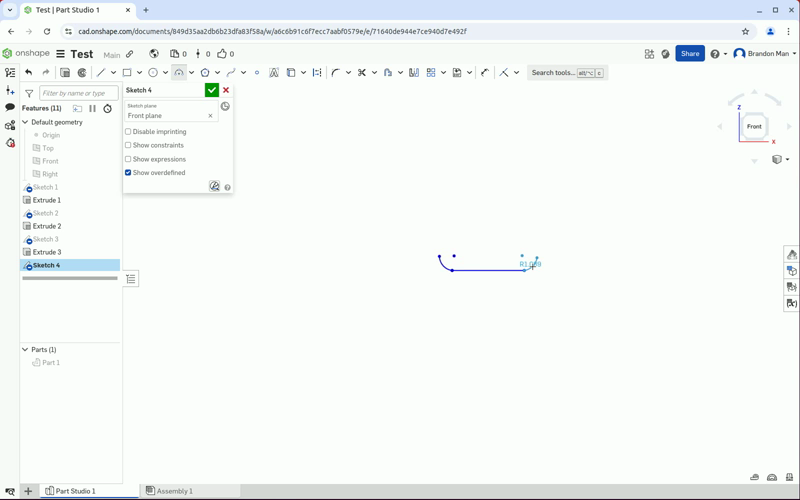
scroll(6)
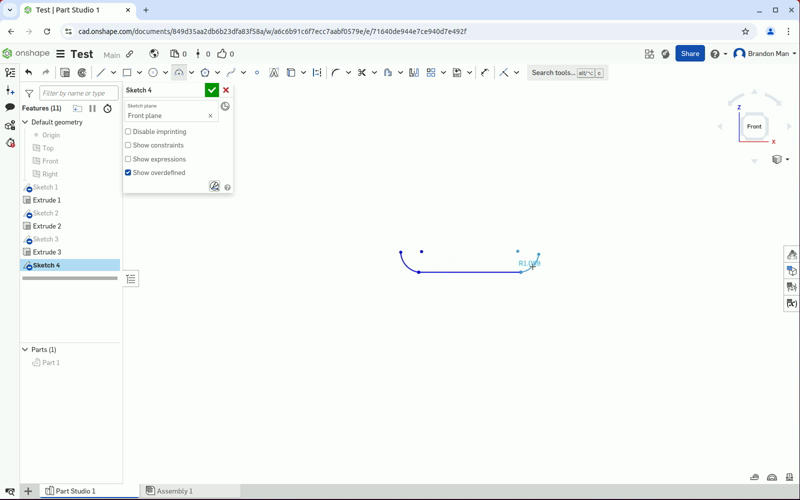
scroll(6)
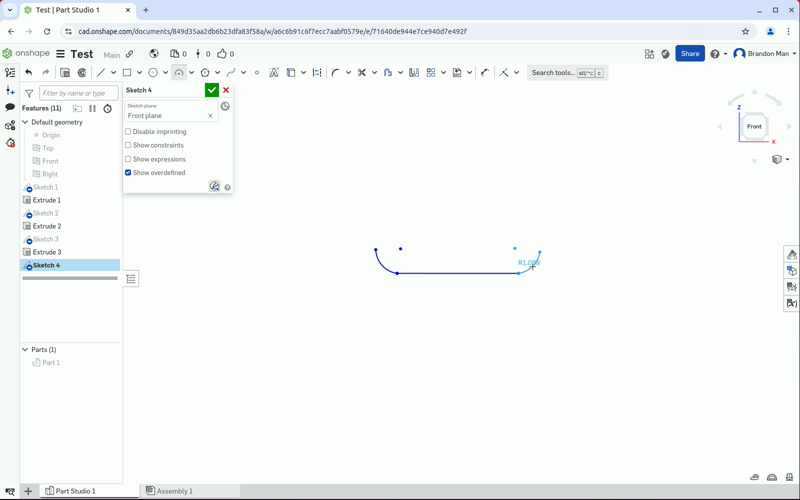
scroll(6)
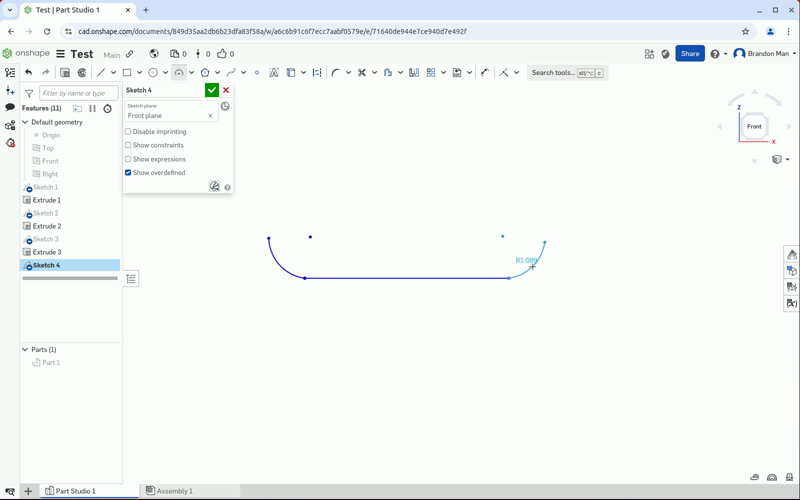
scroll(6)
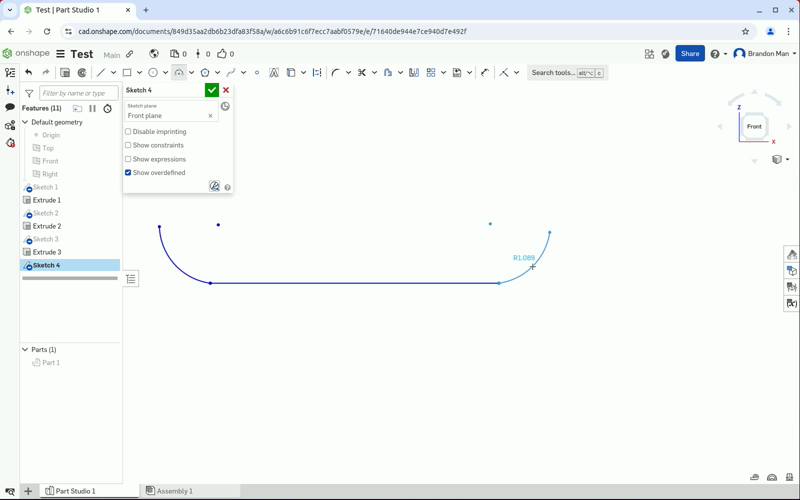
click(532, 266)
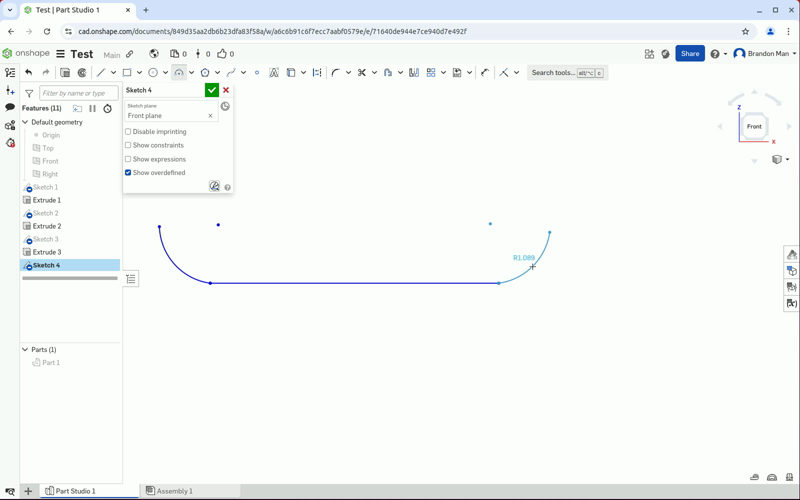
scroll(-6)
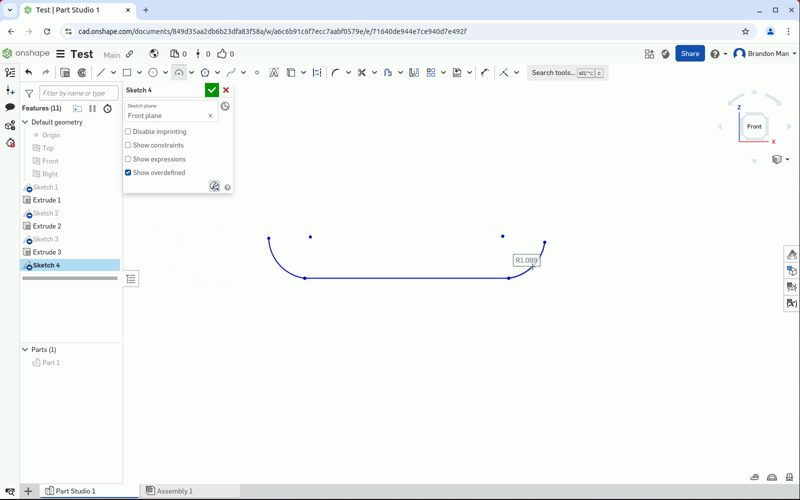
scroll(-6)
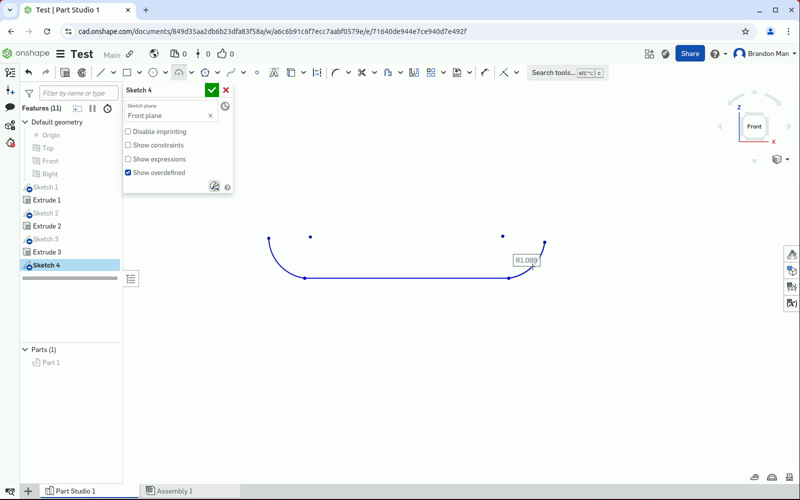
scroll(-6)
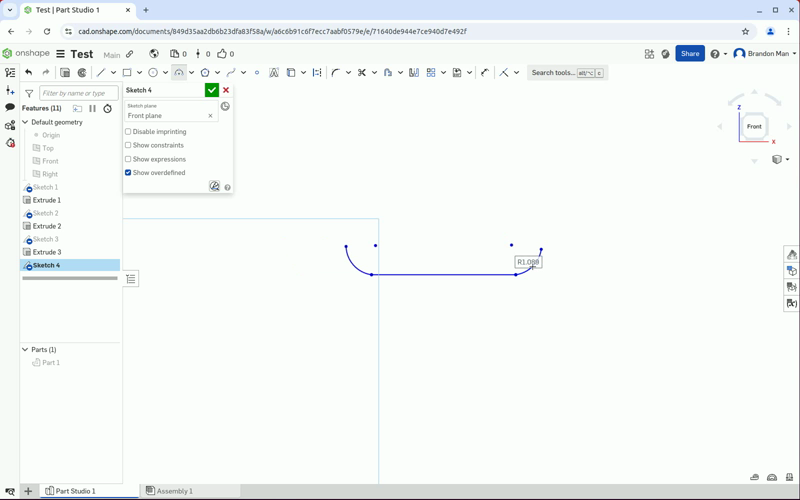
scroll(-6)
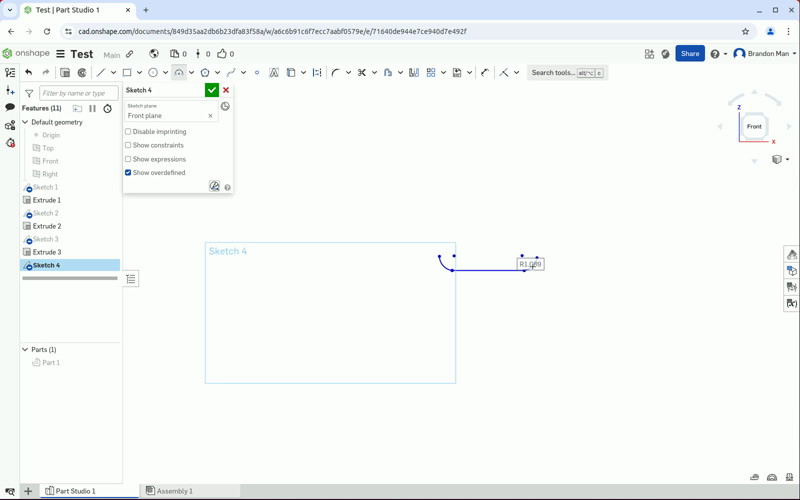
scroll(-6)
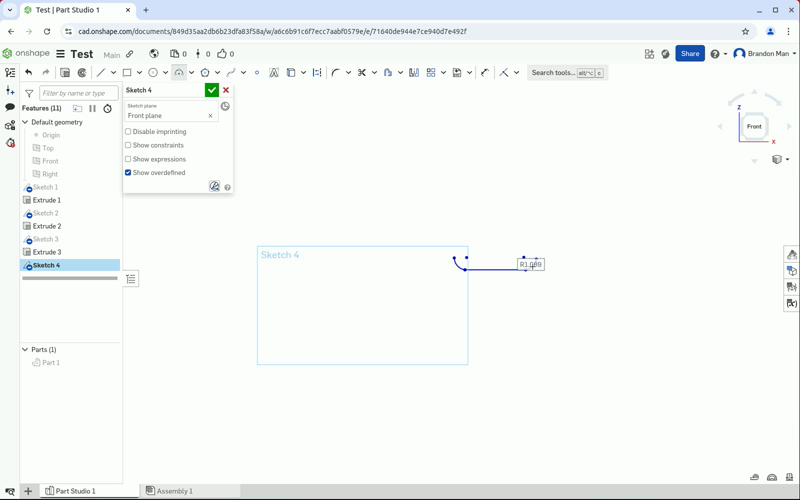
scroll(-6)
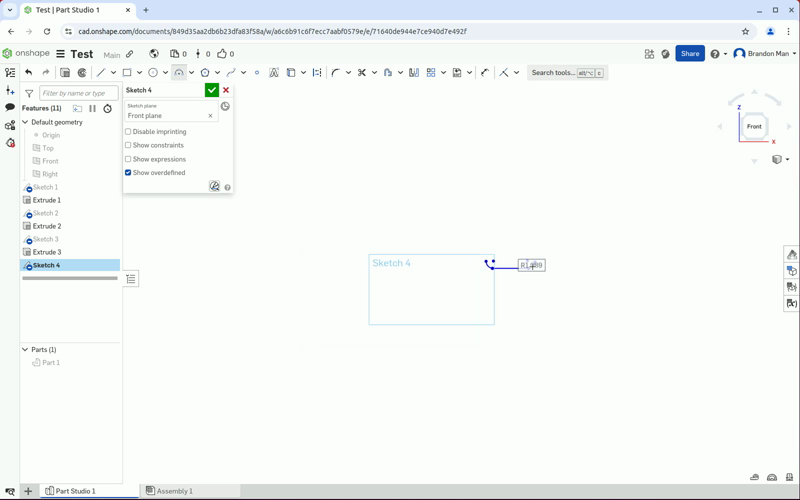
scroll(-6)
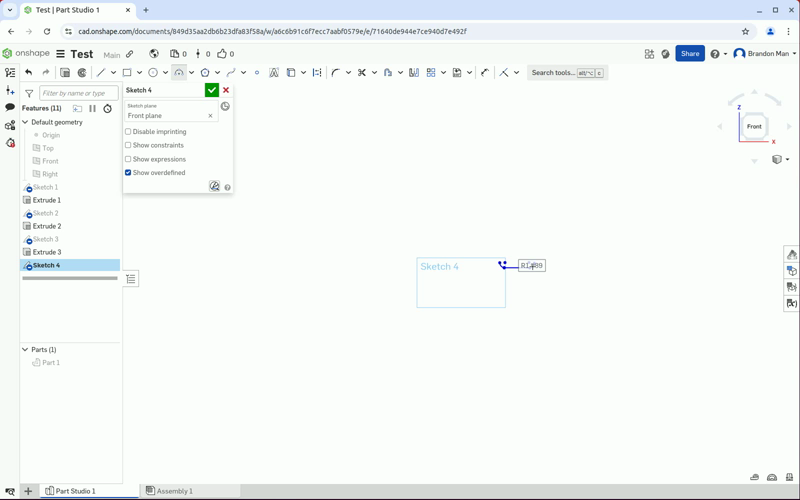
key_up(shift)
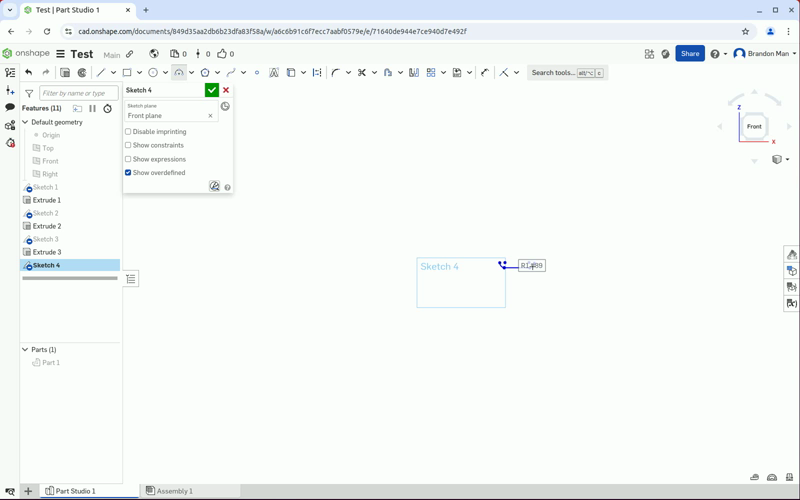
key(esc)
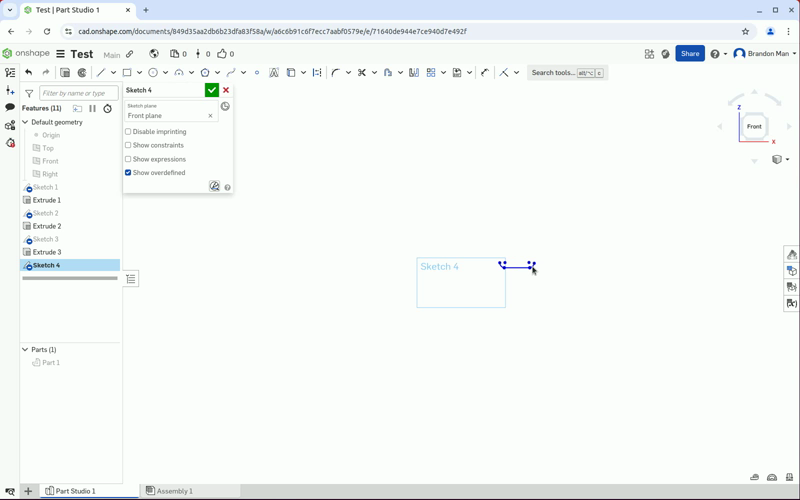
key(l)
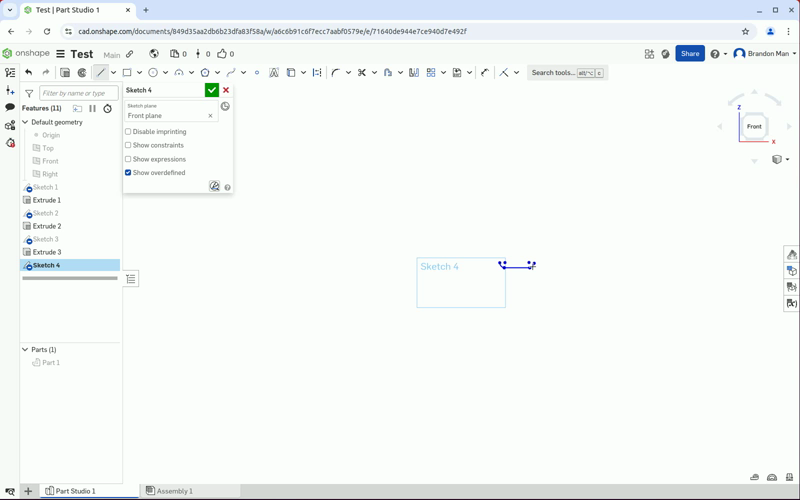
mouse_move(534, 263)
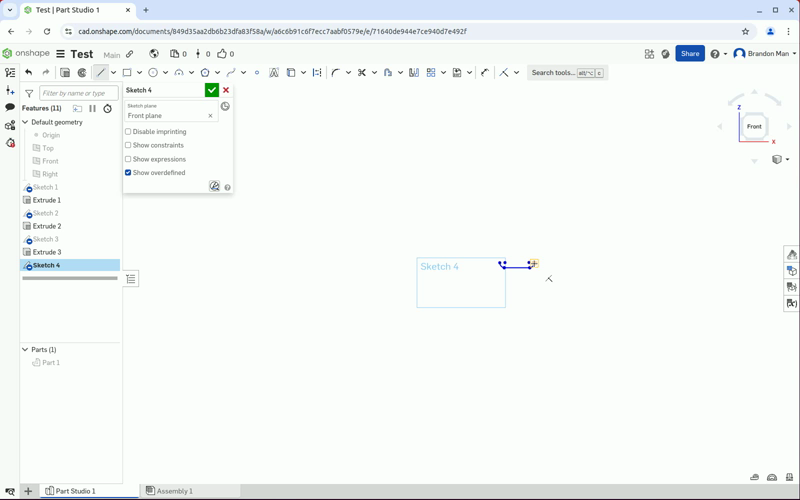
scroll(6)
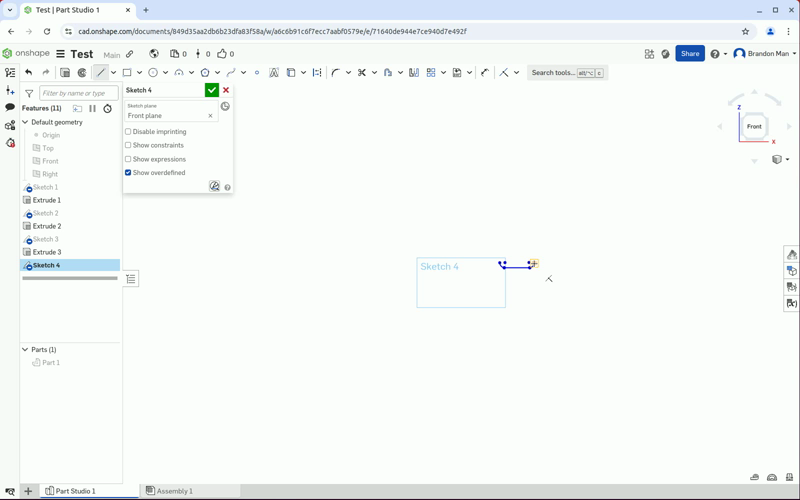
scroll(6)
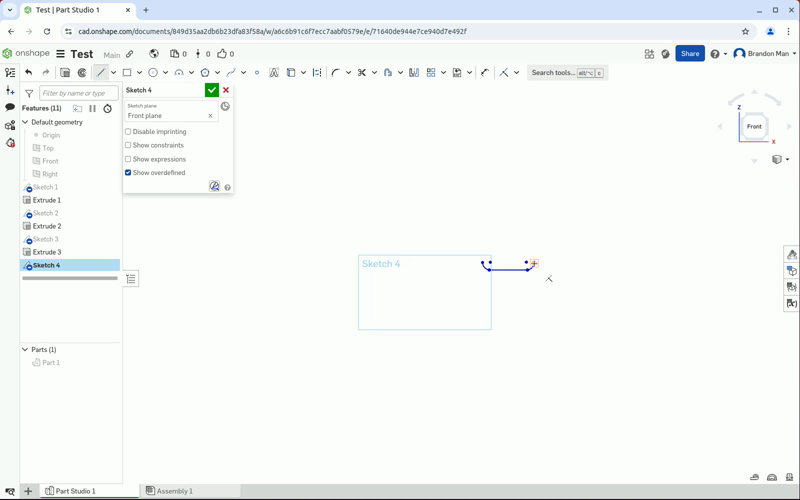
scroll(6)
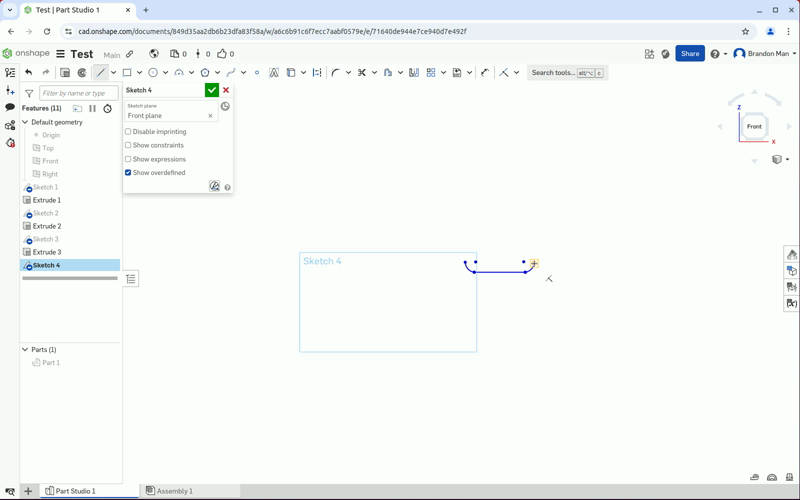
scroll(6)
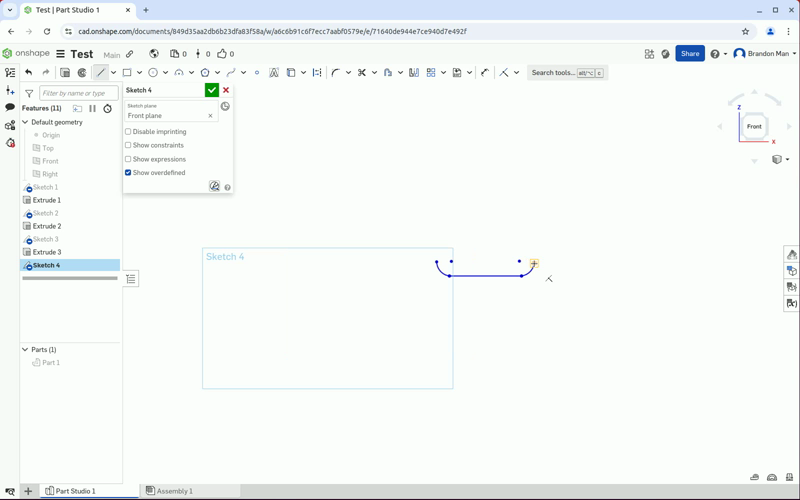
scroll(6)
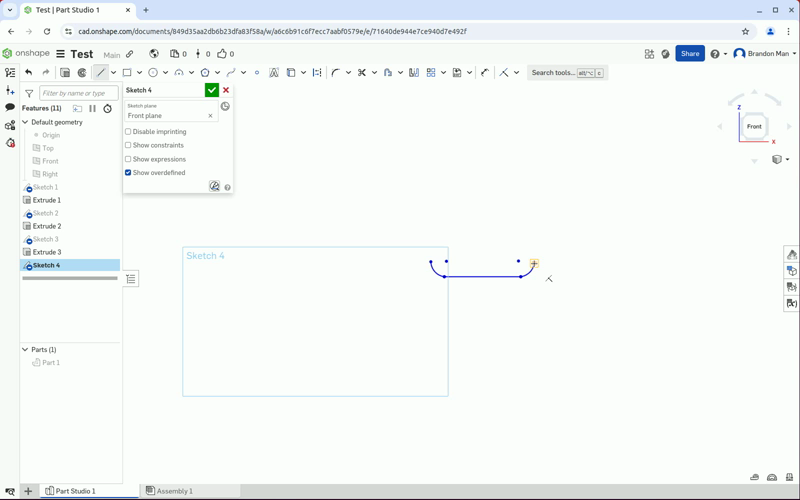
scroll(6)
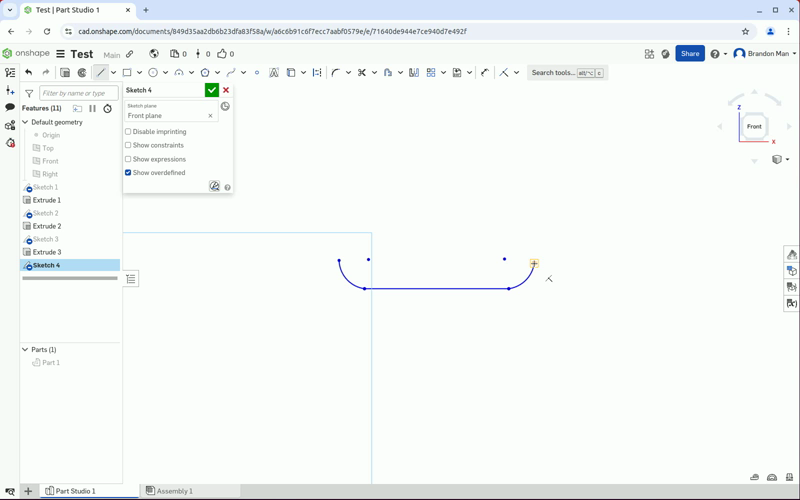
scroll(6)
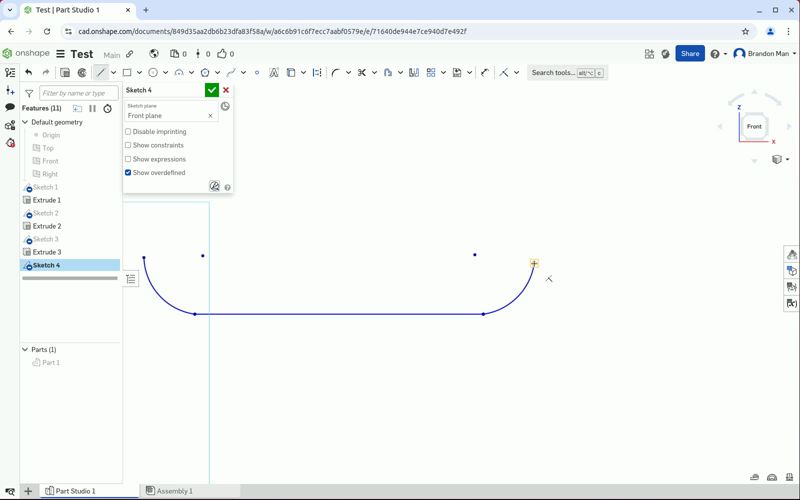
click(534, 263)
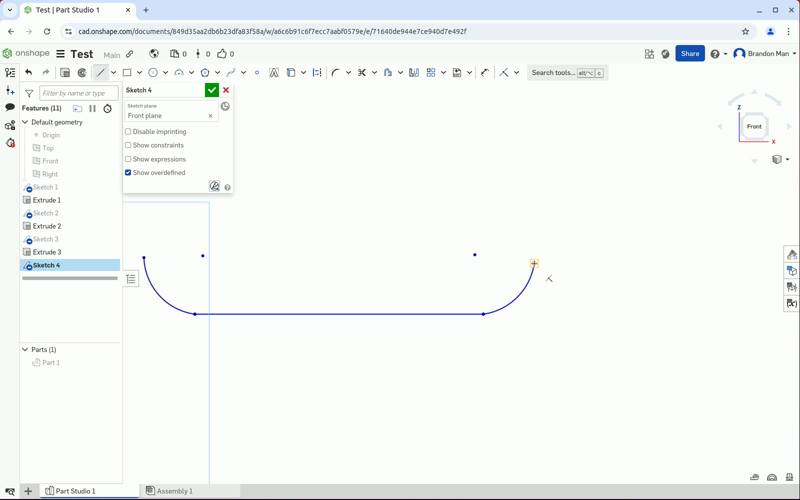
scroll(-6)
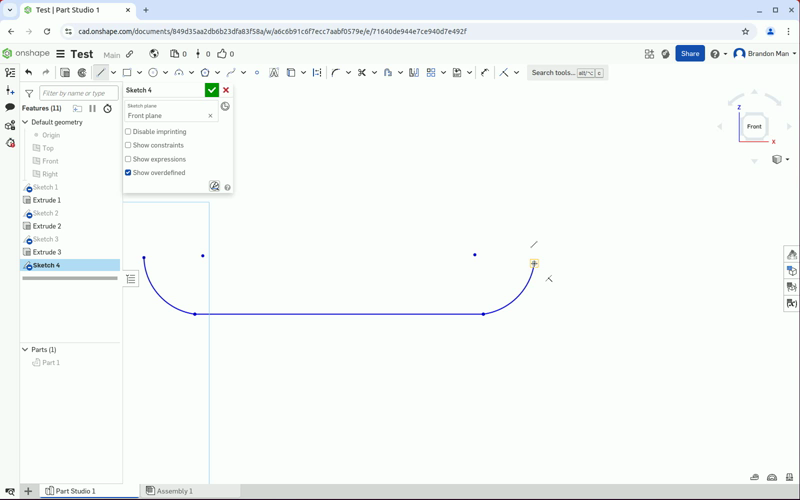
scroll(-6)
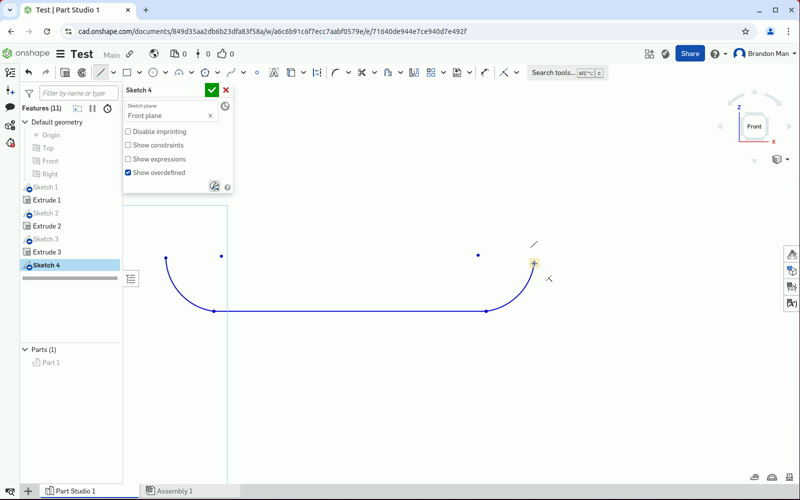
scroll(-6)
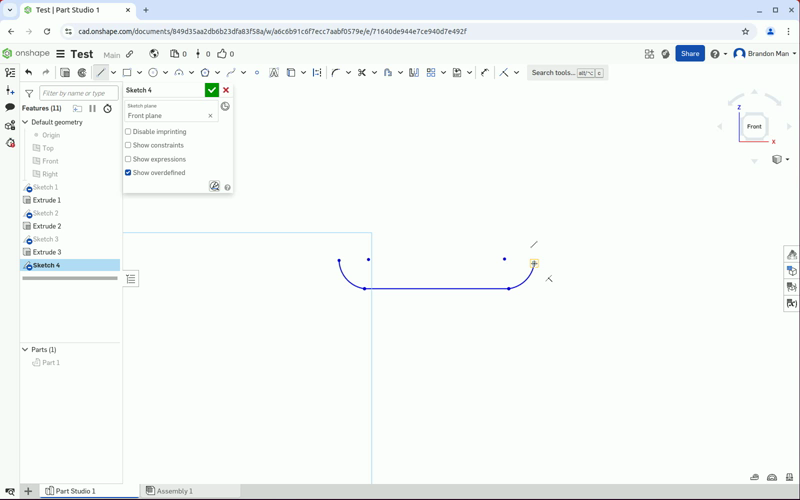
scroll(-6)
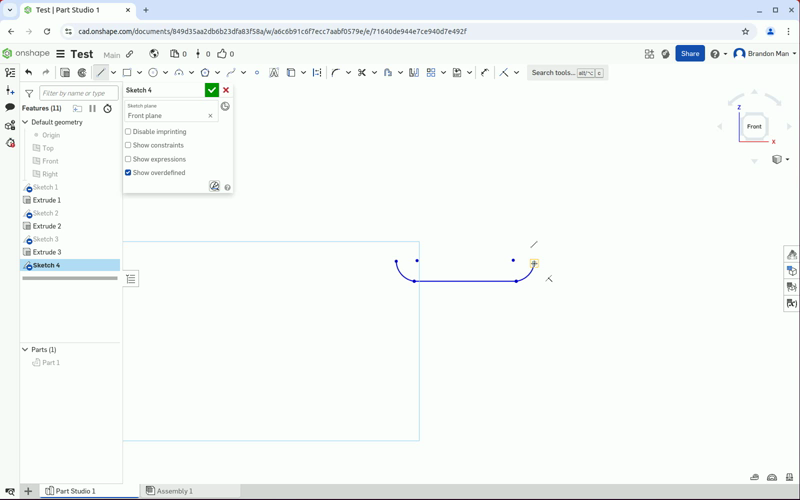
scroll(-6)
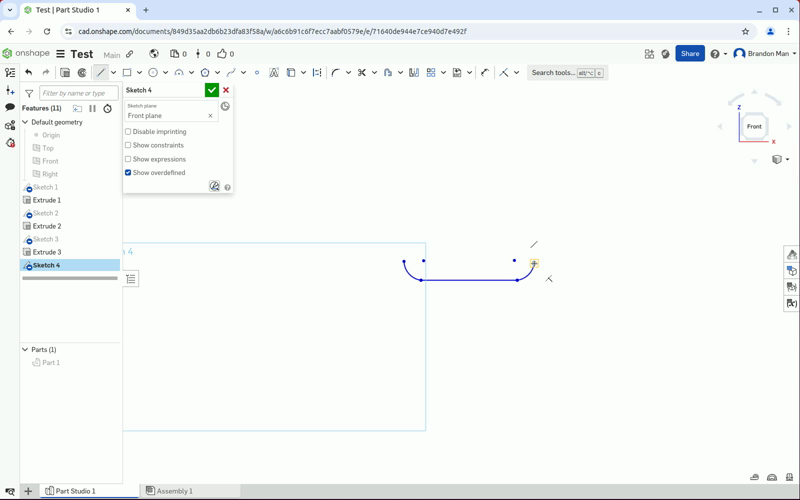
scroll(-6)
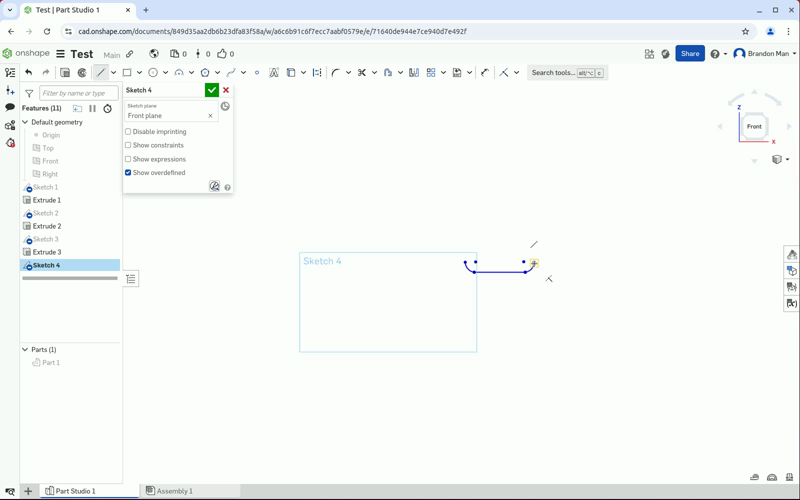
scroll(-6)
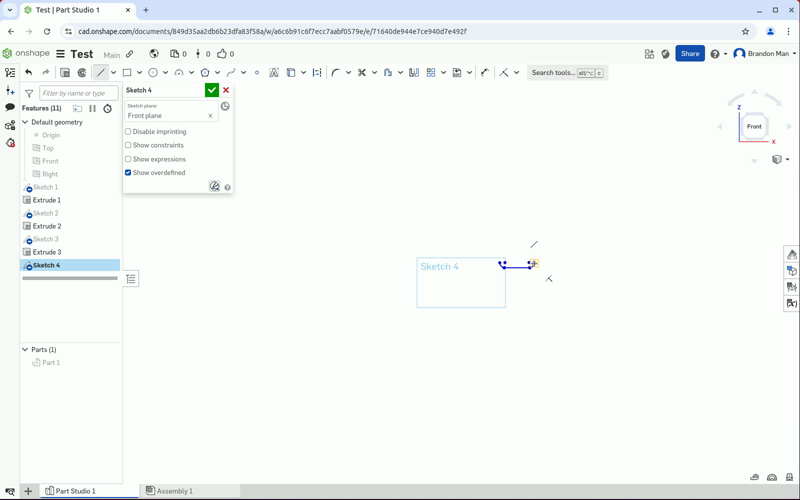
key_down(shift)
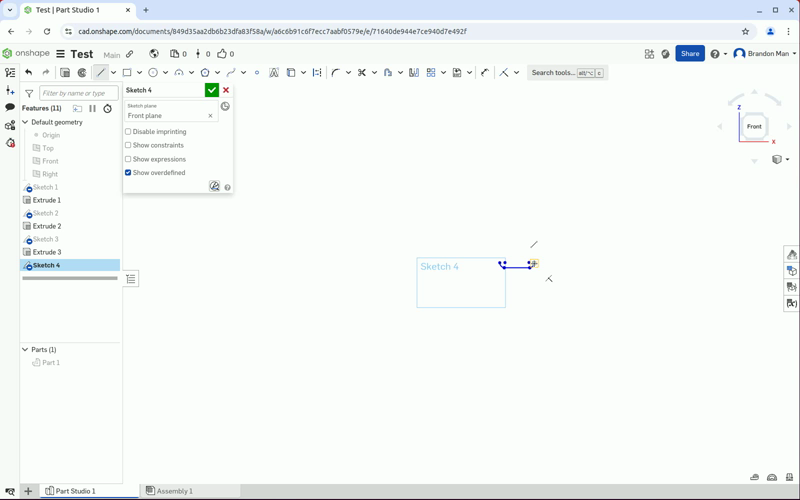
mouse_move(564, 263)
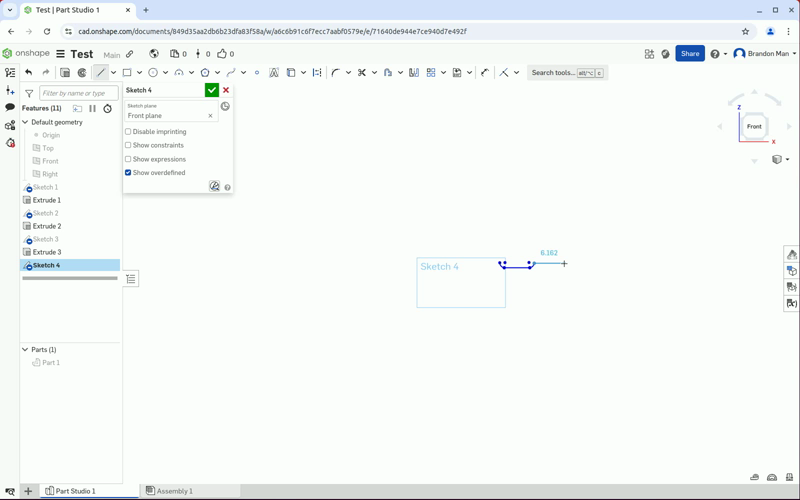
mouse_move(534, 235)
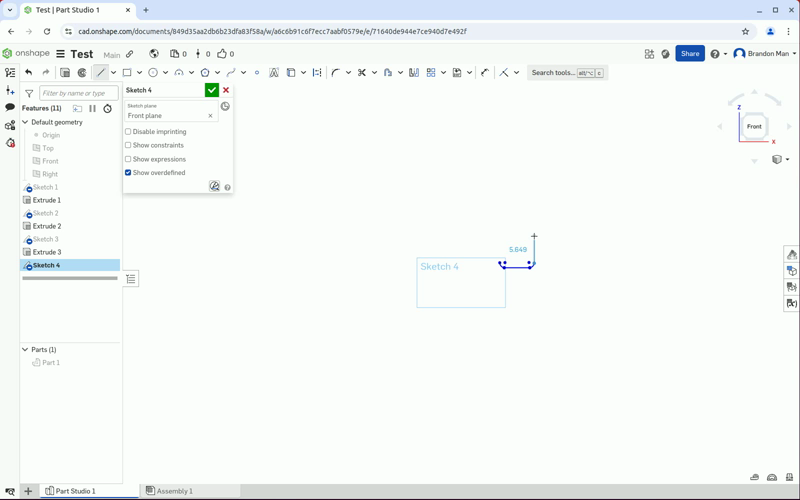
click(534, 235)
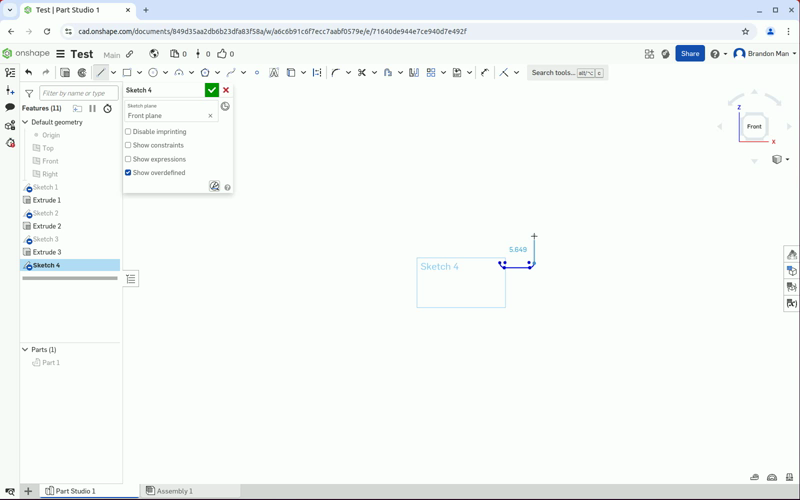
key_up(shift)
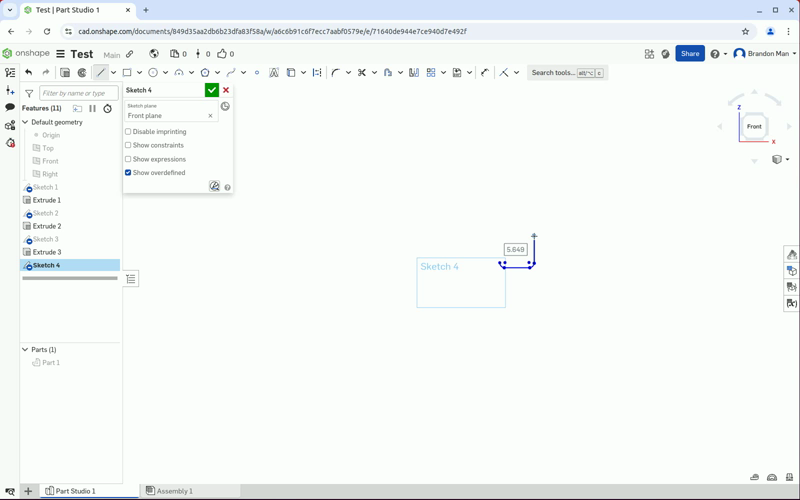
key_down(shift)
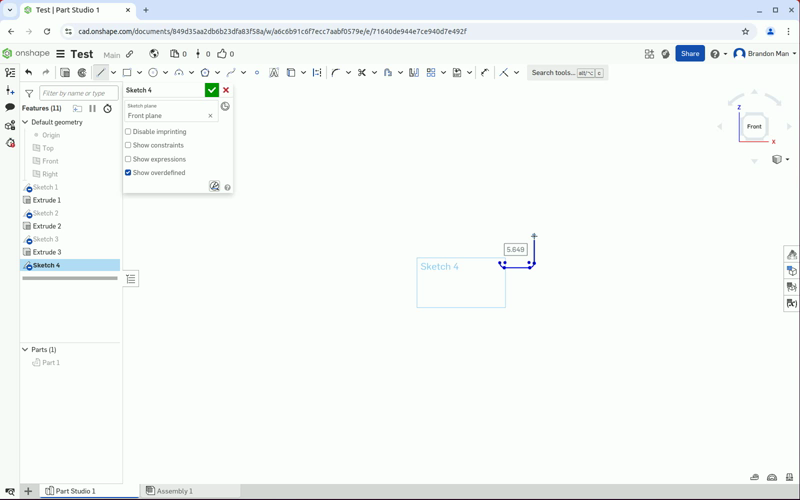
mouse_move(564, 235)
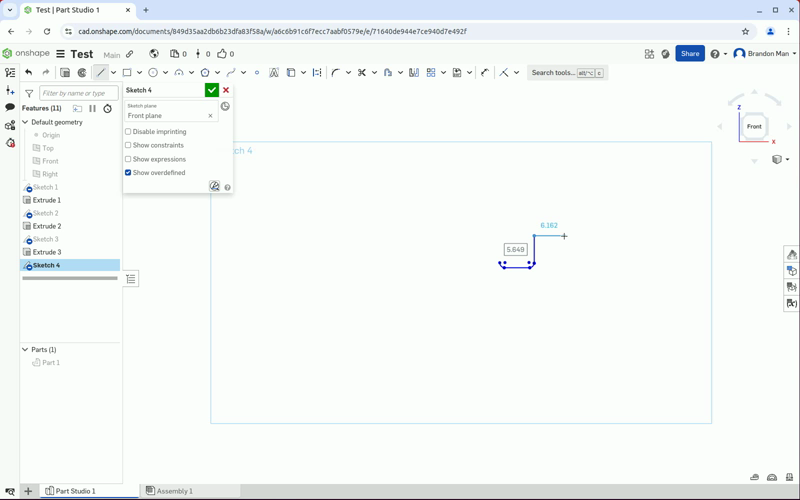
mouse_move(499, 235)
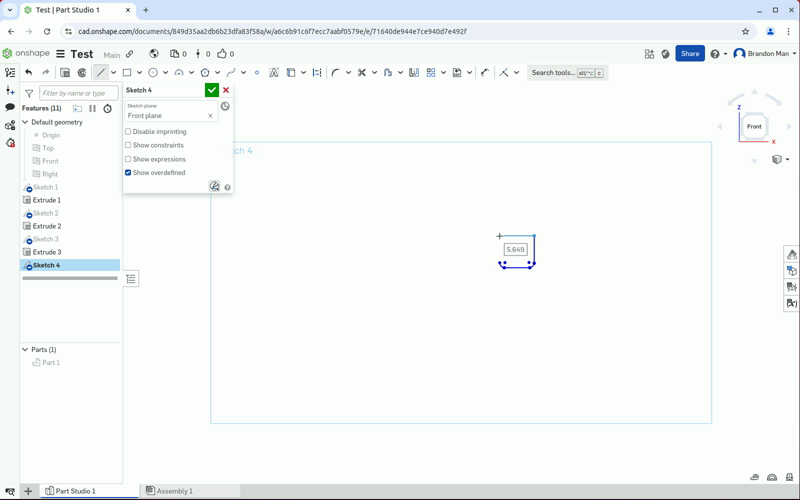
click(499, 235)
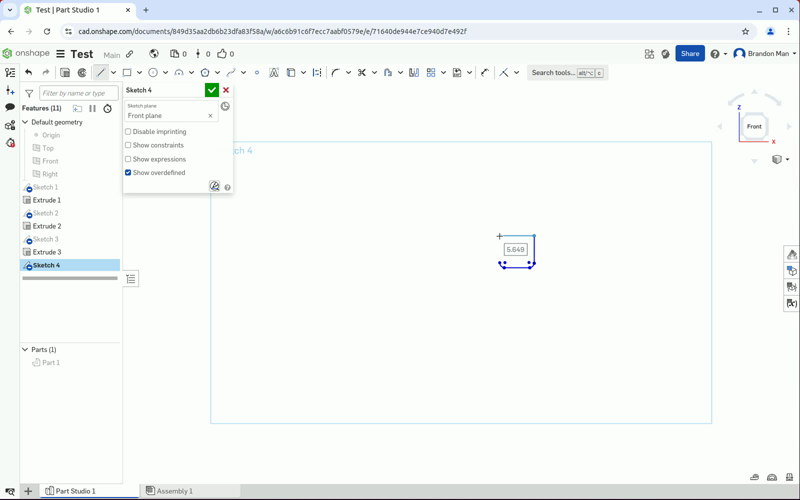
key_up(shift)
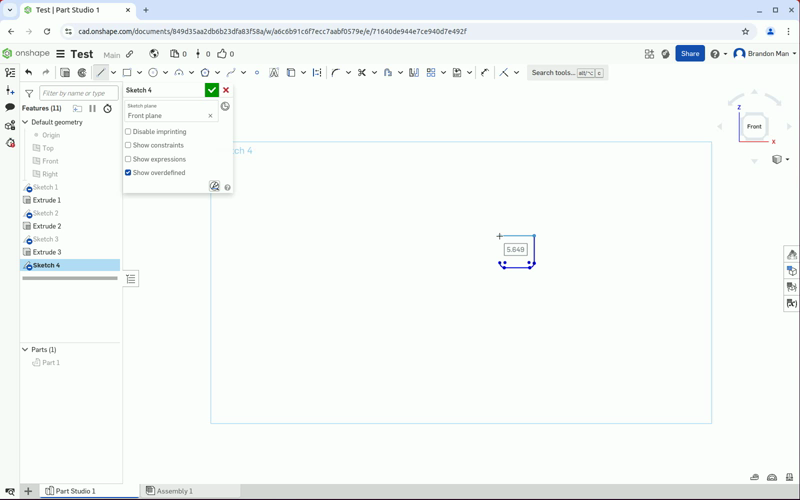
mouse_move(529, 235)
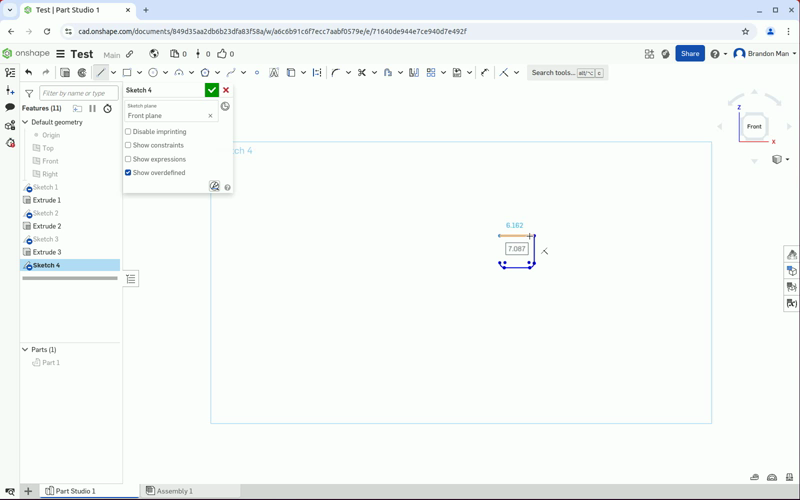
key_down(shift)
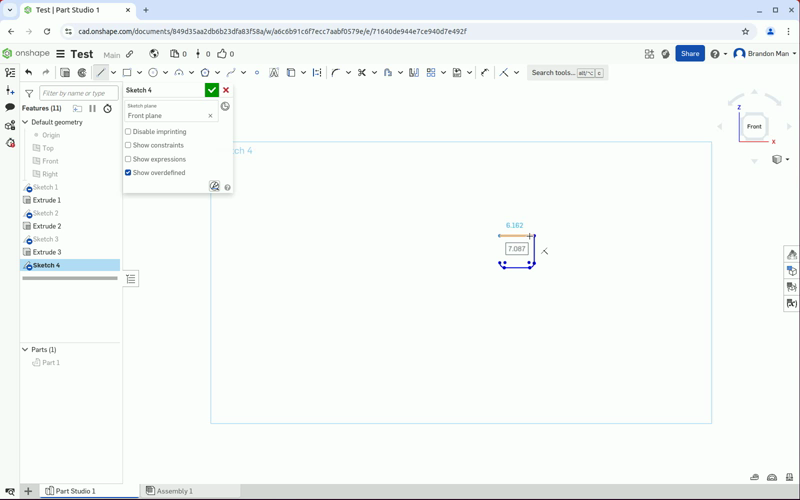
mouse_move(499, 262)
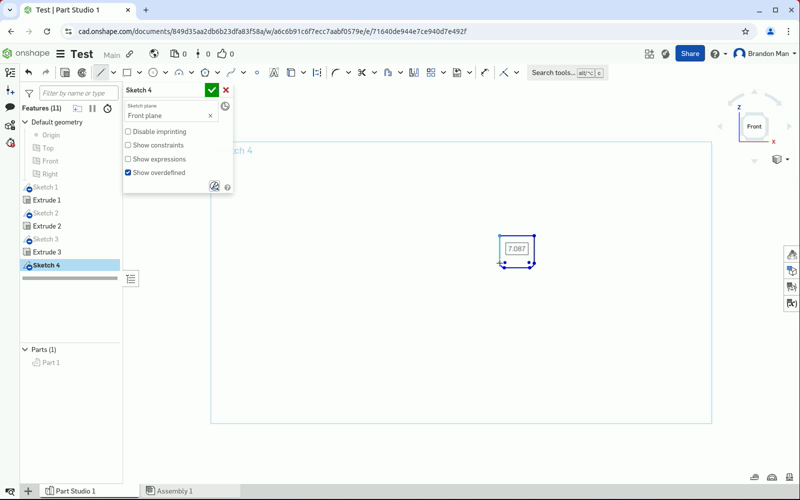
scroll(6)
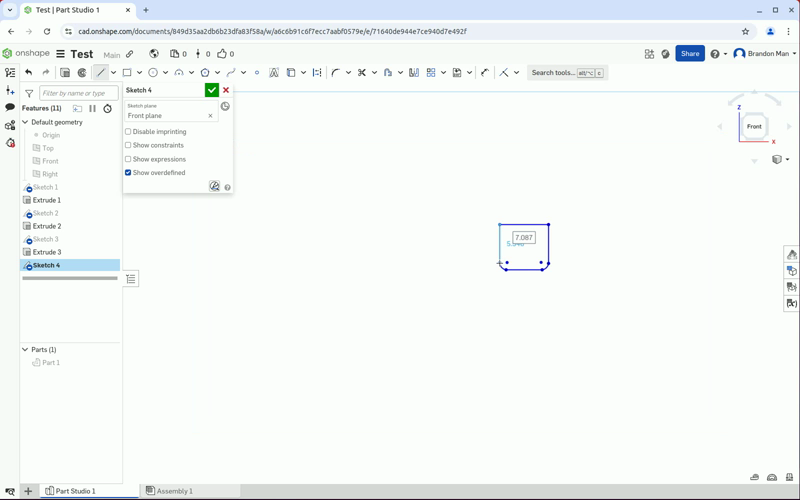
scroll(6)
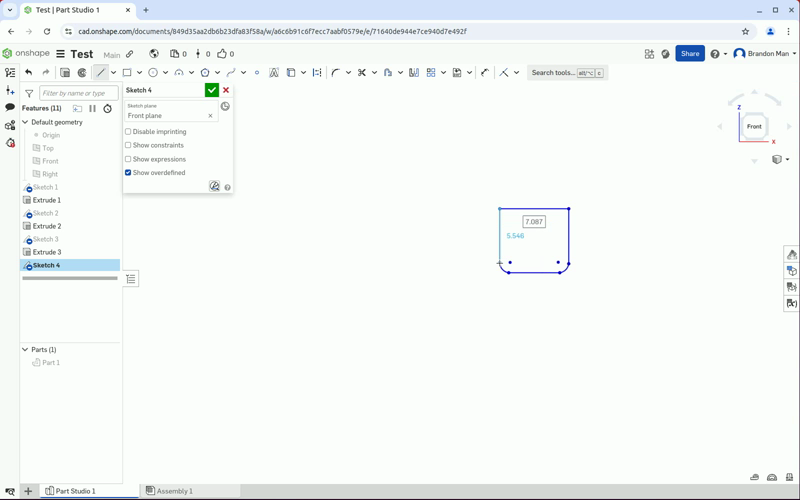
scroll(6)
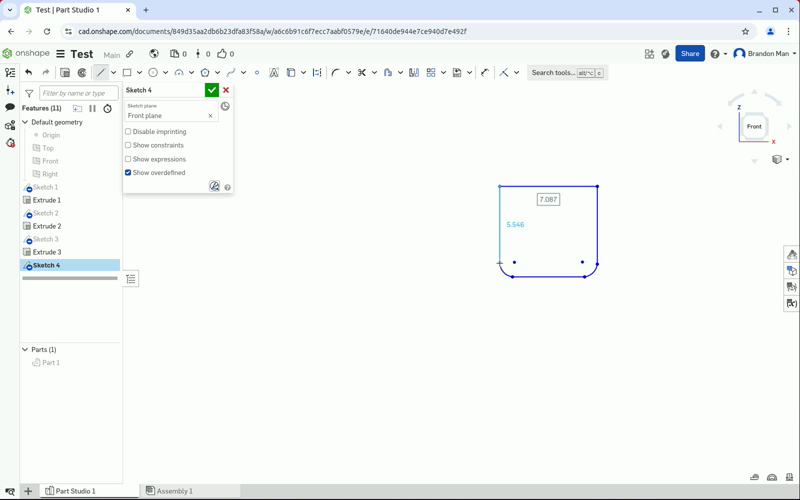
scroll(6)
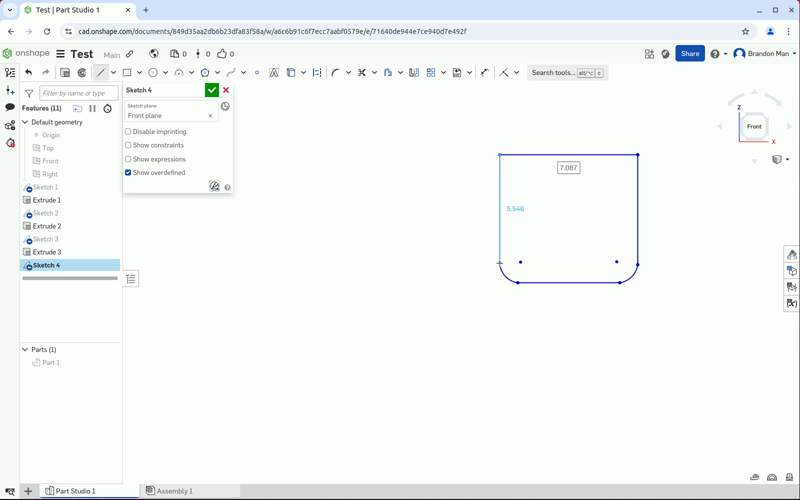
scroll(6)
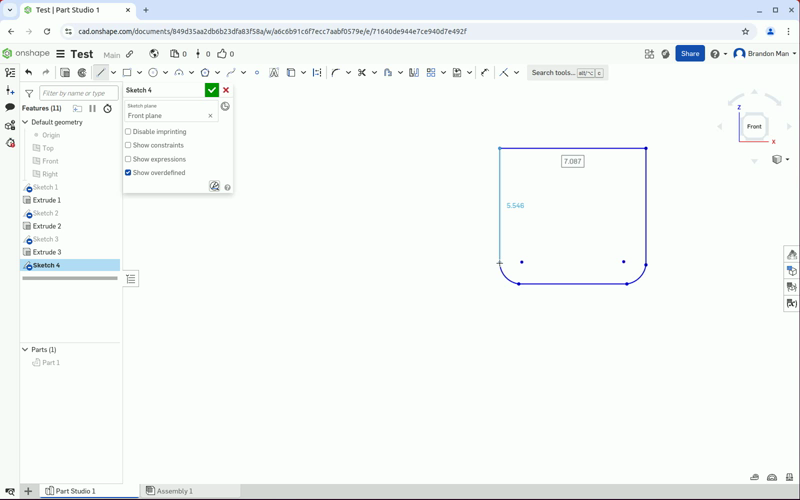
scroll(6)
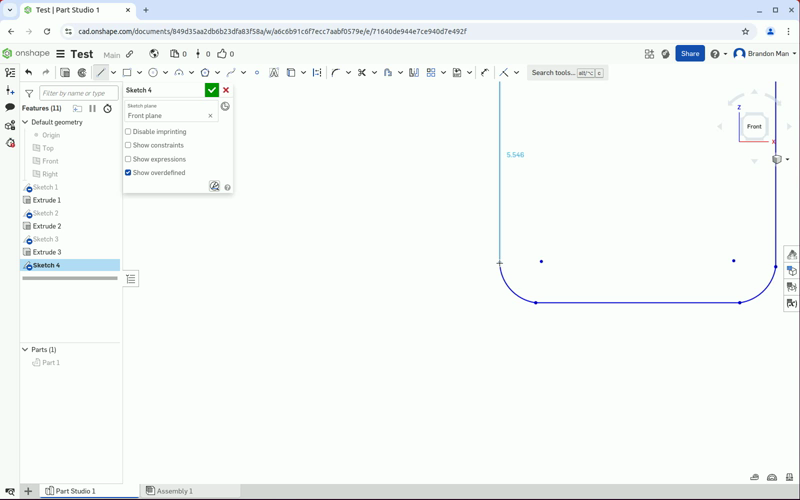
scroll(6)
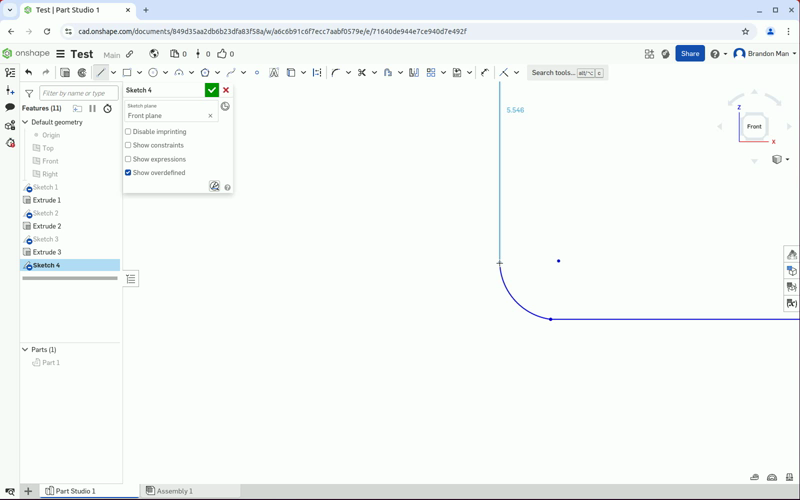
key_up(shift)
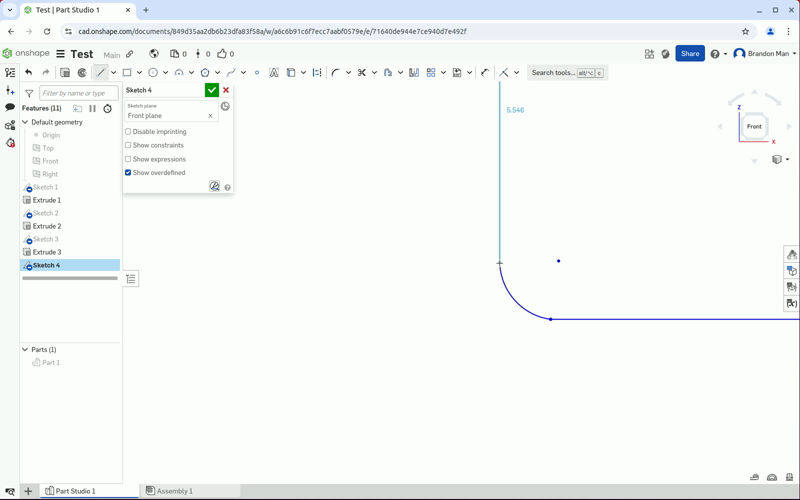
click(499, 262)
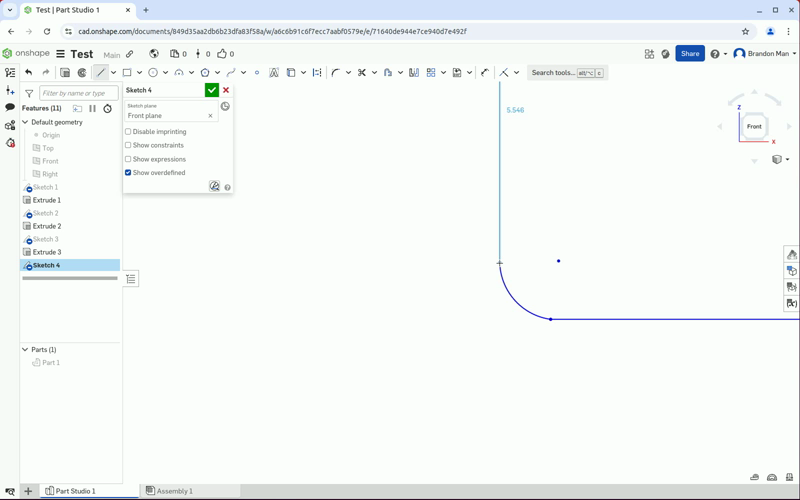
scroll(-6)
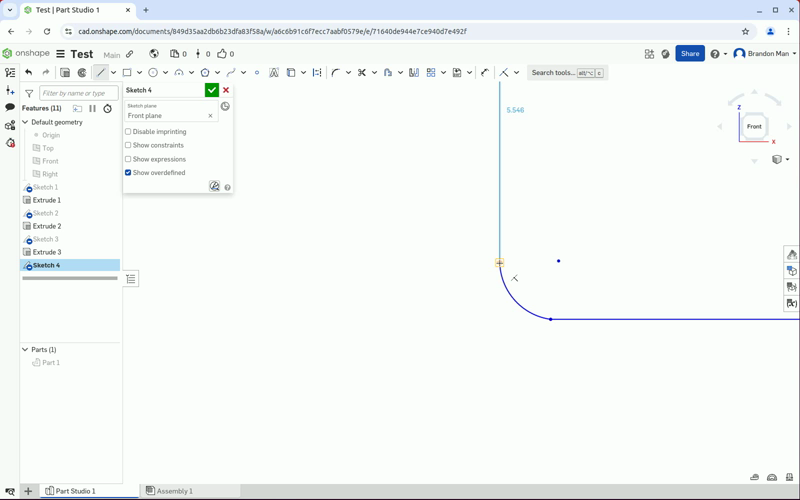
scroll(-6)
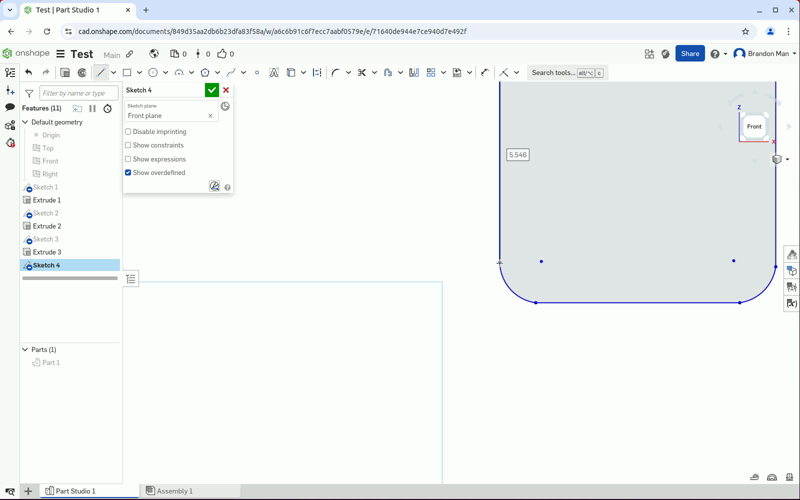
scroll(-6)
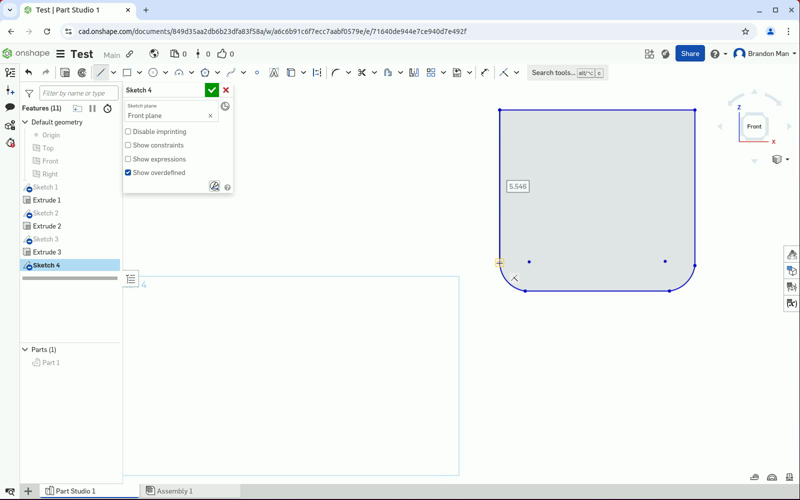
scroll(-6)
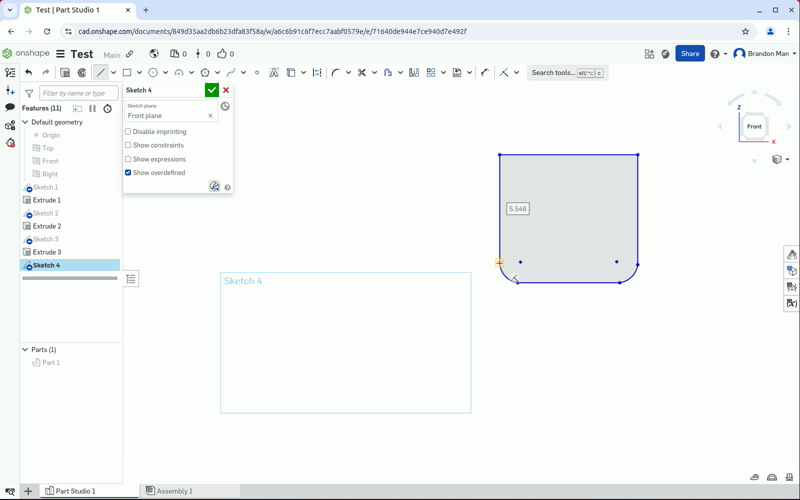
scroll(-6)
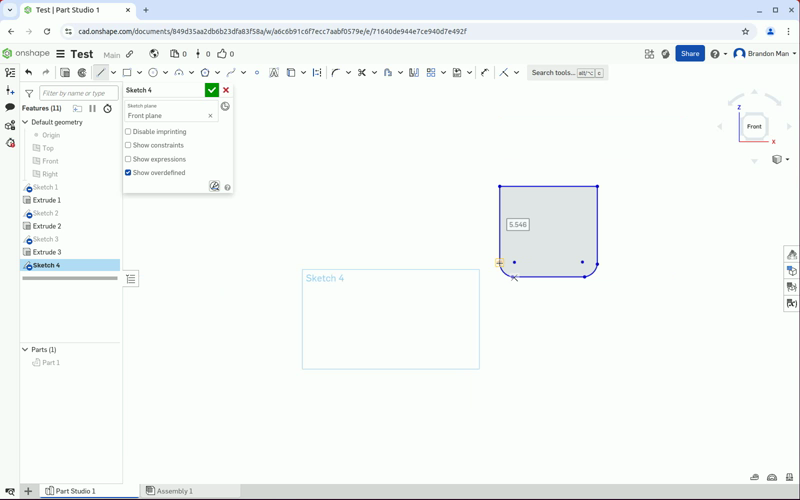
scroll(-6)
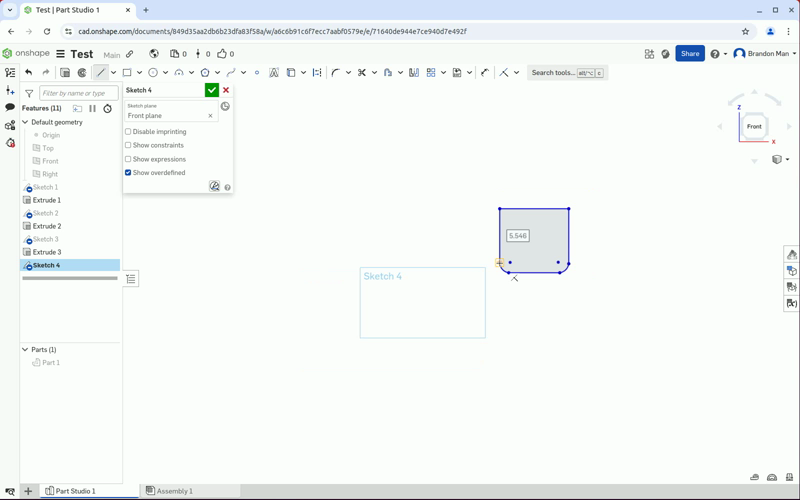
scroll(-6)
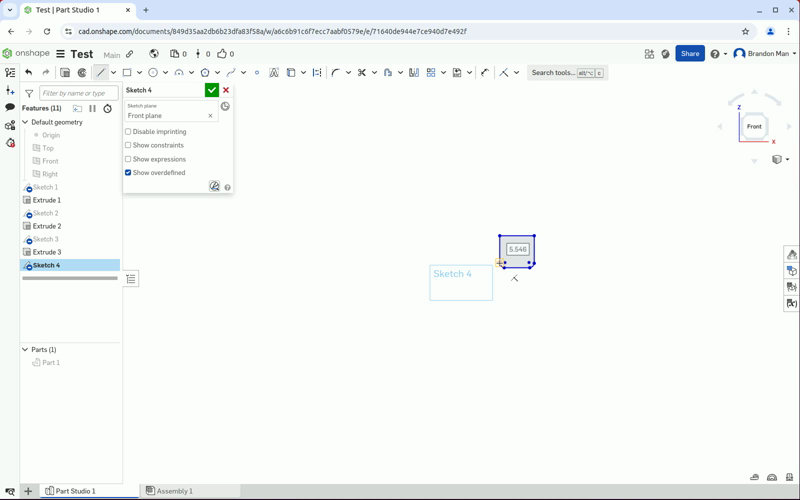
key(esc)
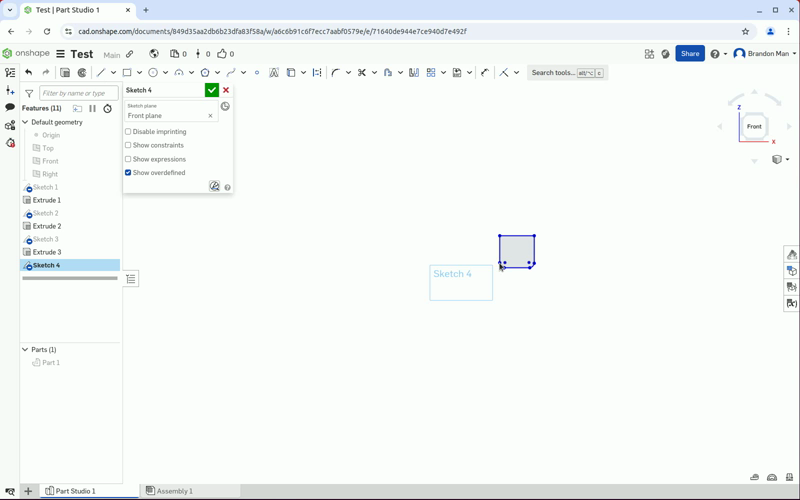
mouse_move(523, 246)
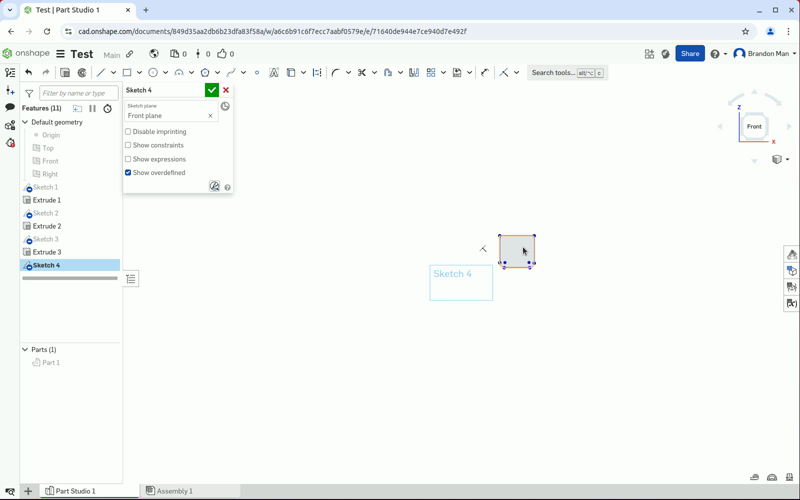
scroll(6)
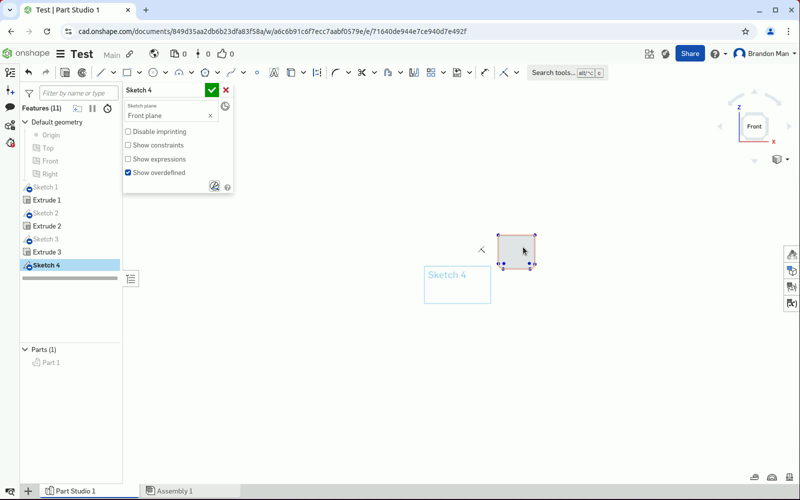
scroll(6)
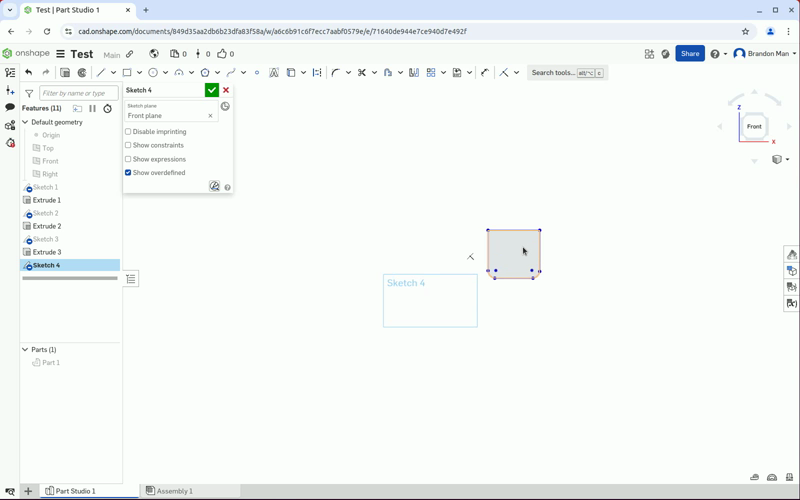
scroll(6)
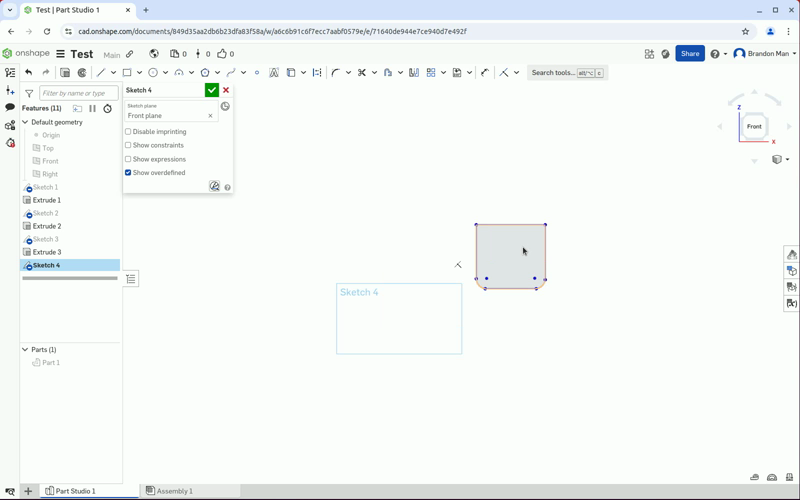
scroll(6)
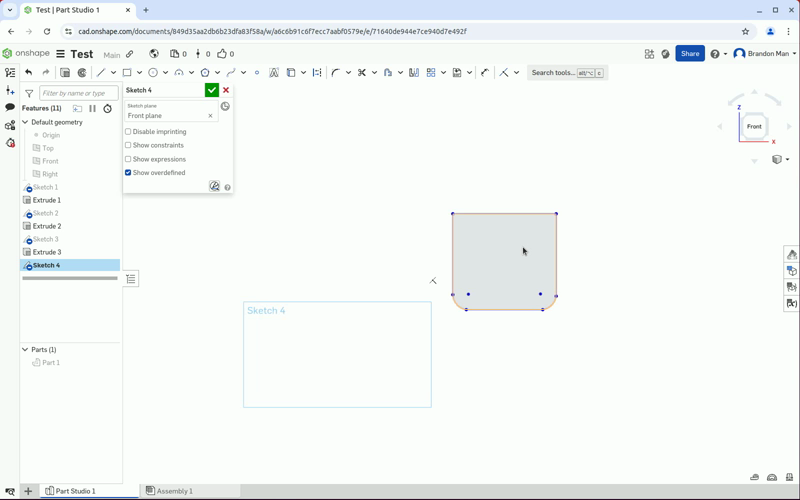
scroll(6)
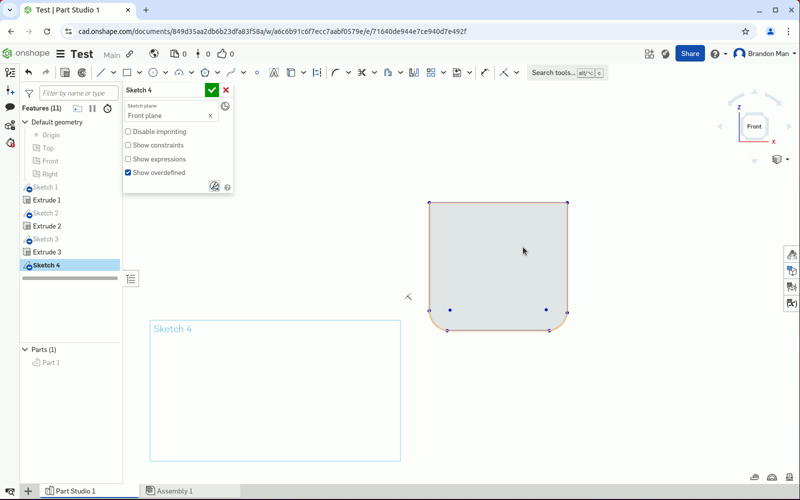
scroll(6)
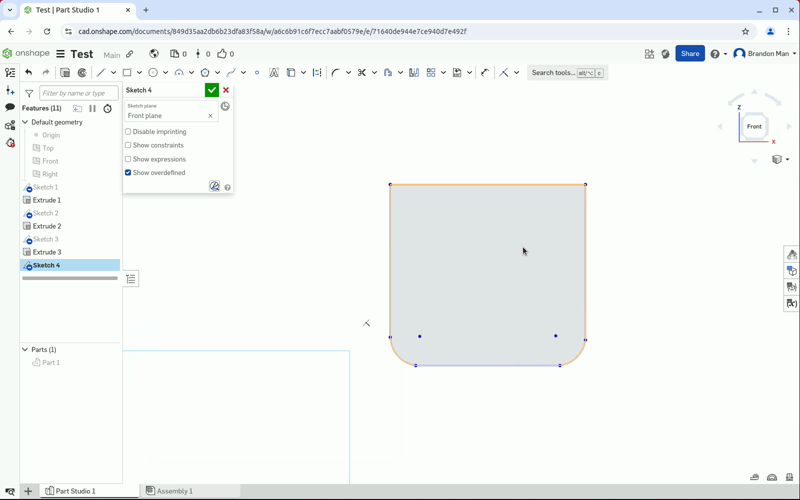
scroll(6)
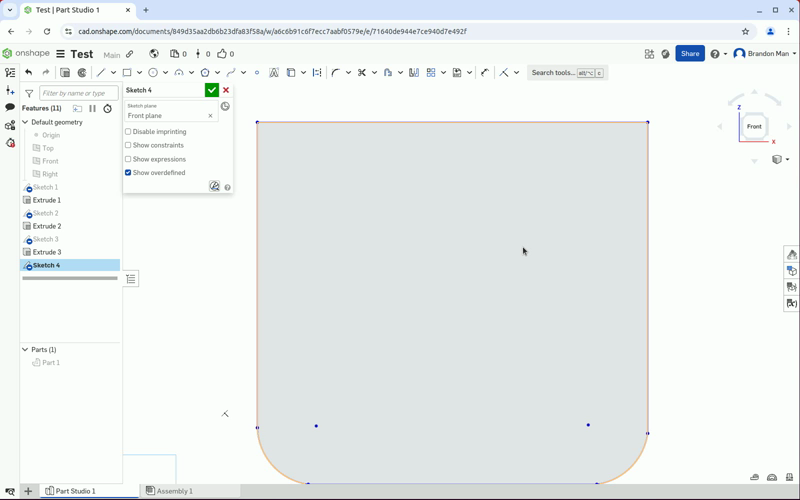
click(523, 246)
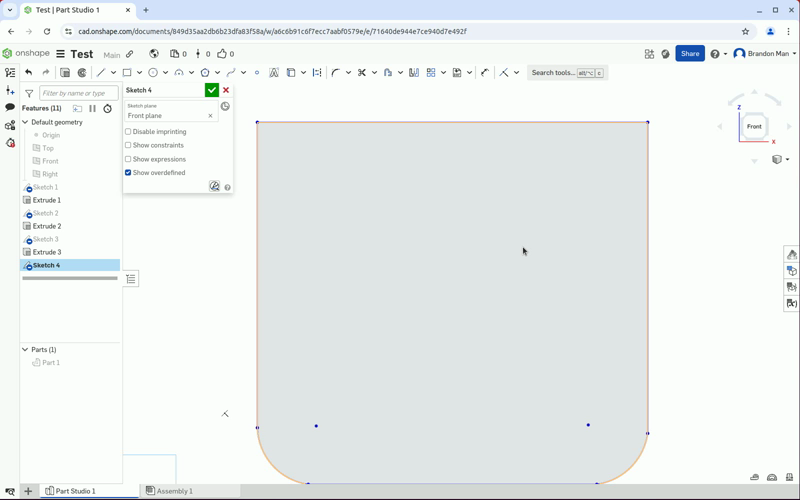
scroll(-6)
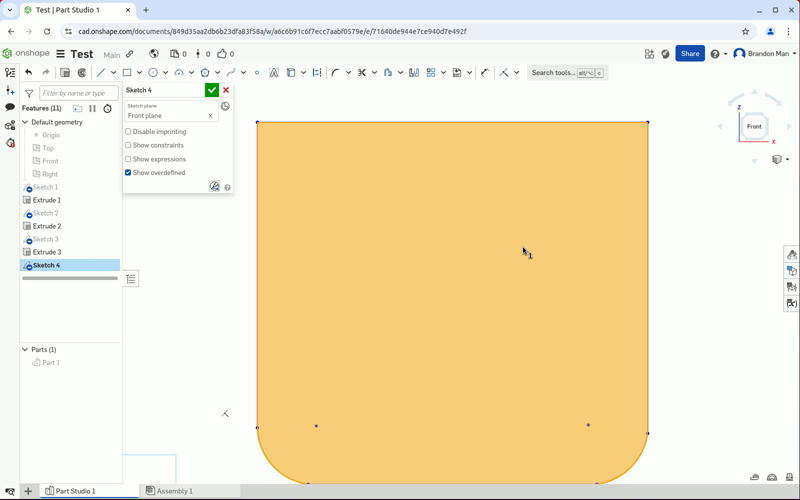
scroll(-6)
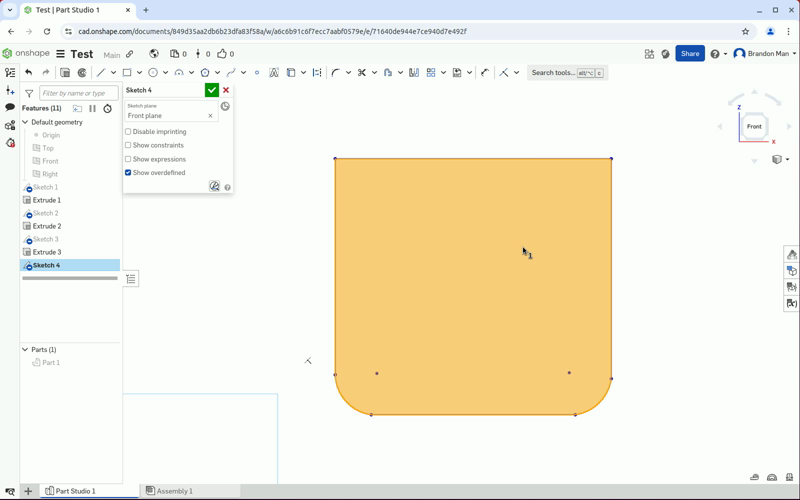
scroll(-6)
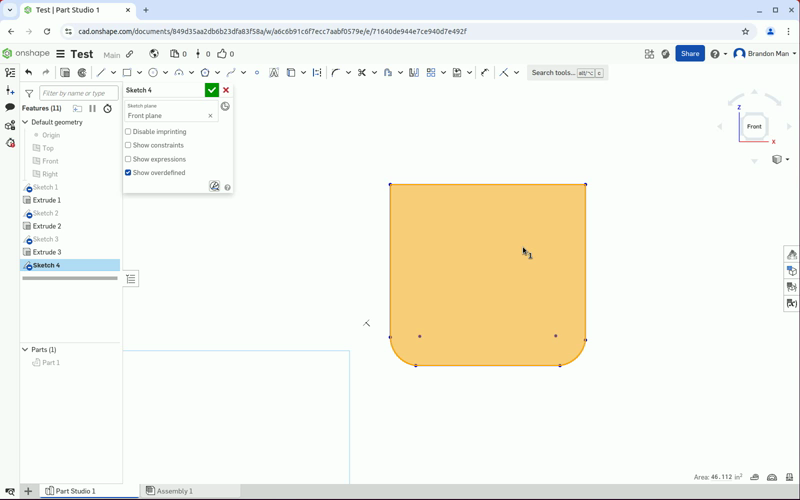
scroll(-6)
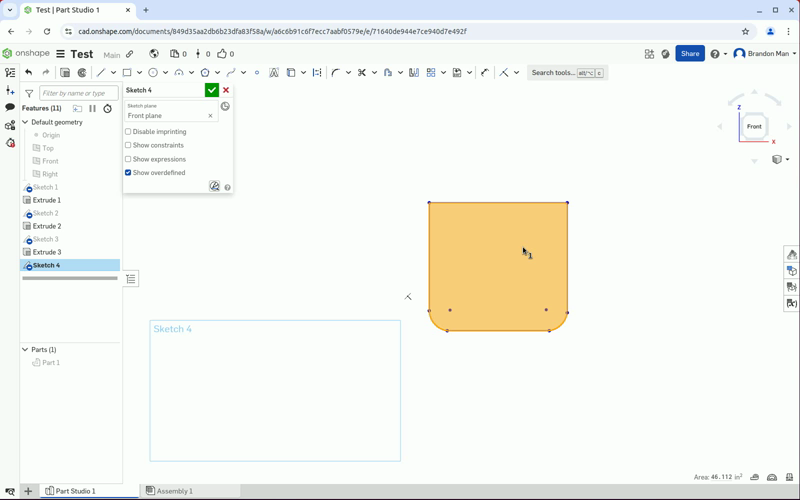
scroll(-6)
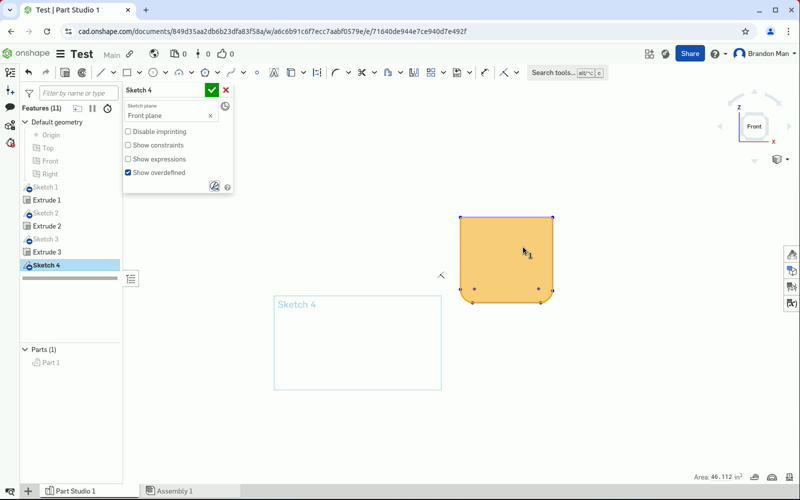
scroll(-6)
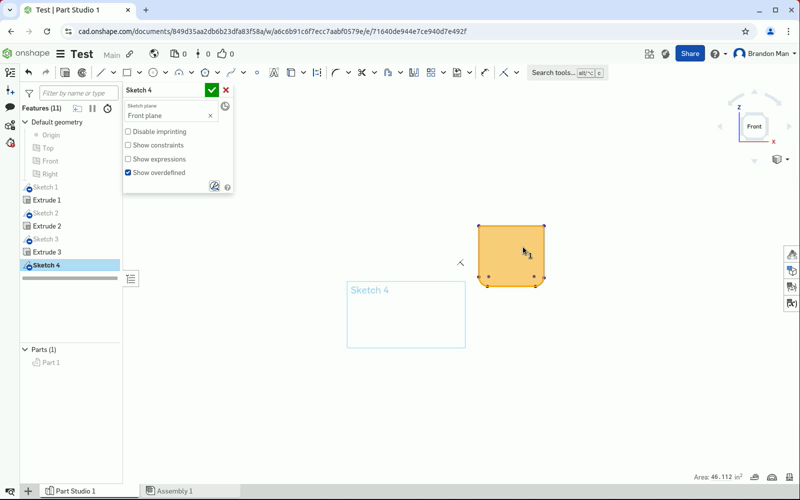
scroll(-6)
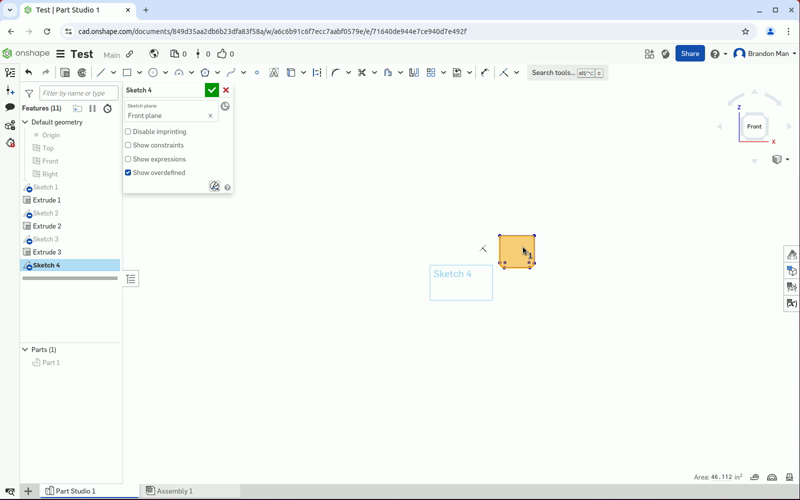
mouse_move(73, 352)
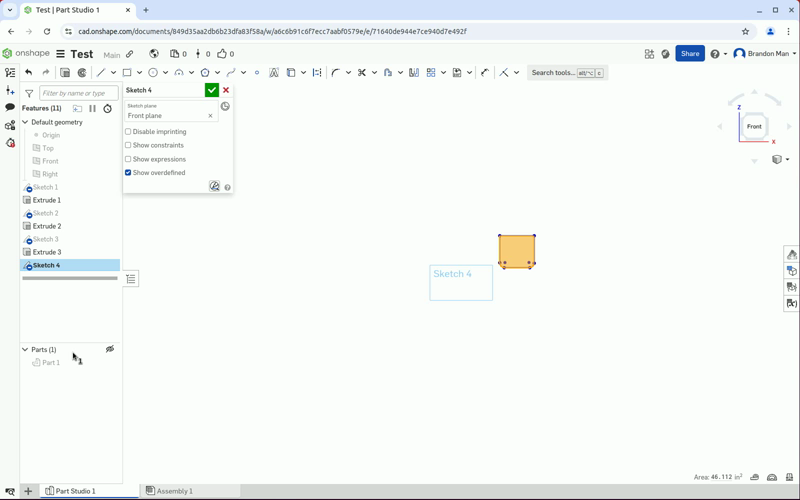
key(shift+y)
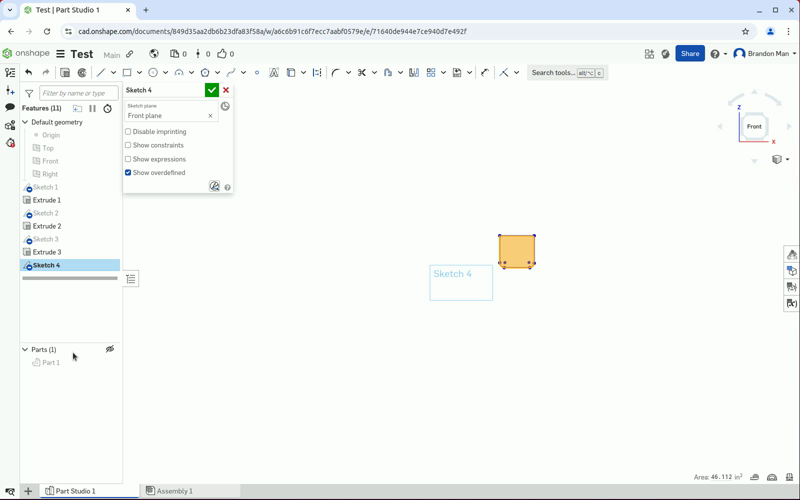
key(shift+e)
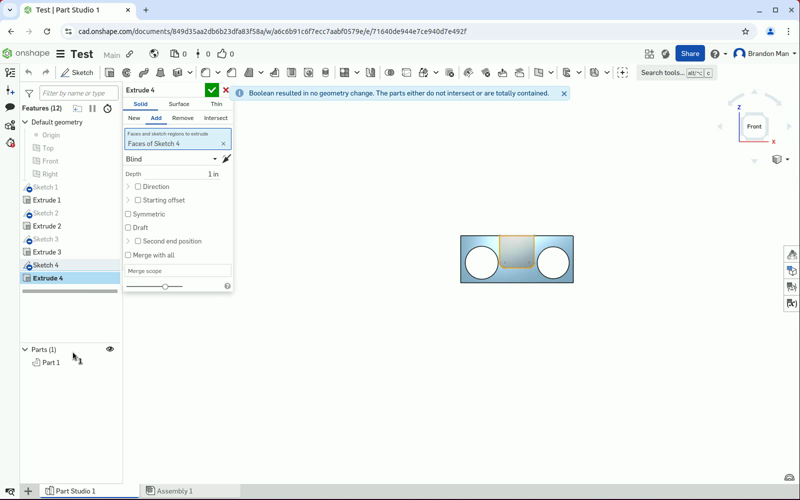
mouse_move(143, 106)
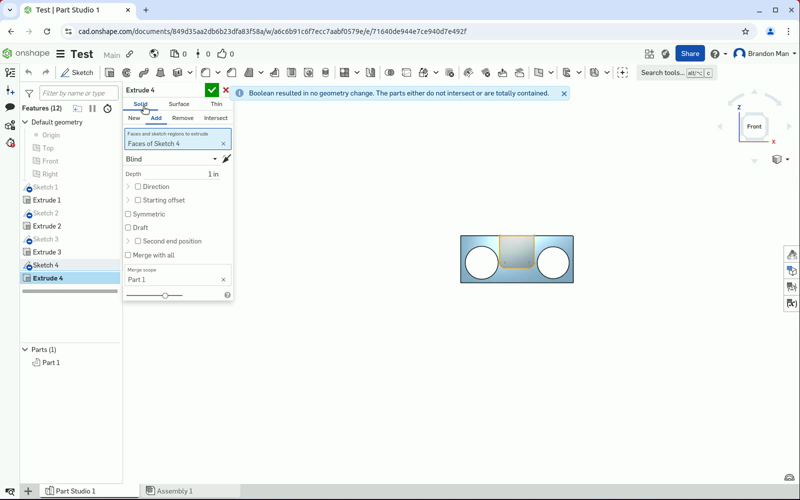
click(143, 106)
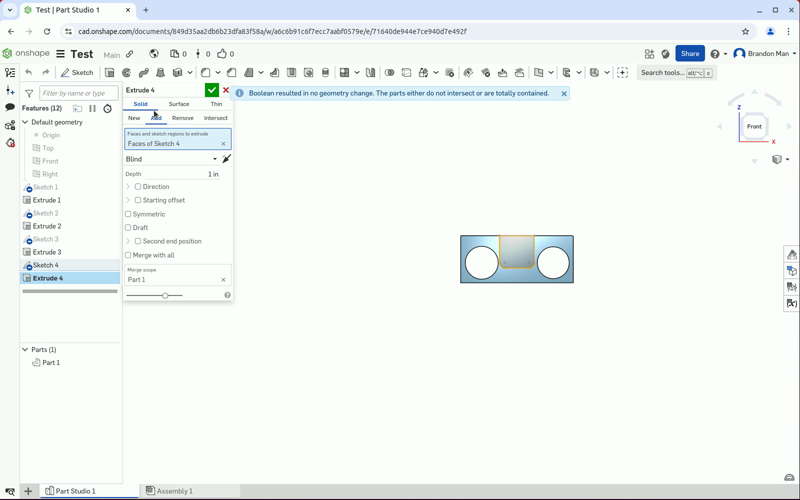
mouse_move(186, 120)
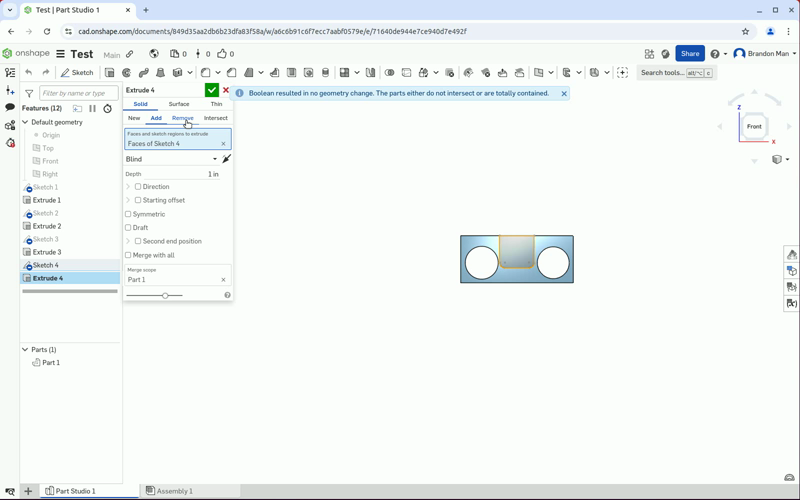
click(186, 120)
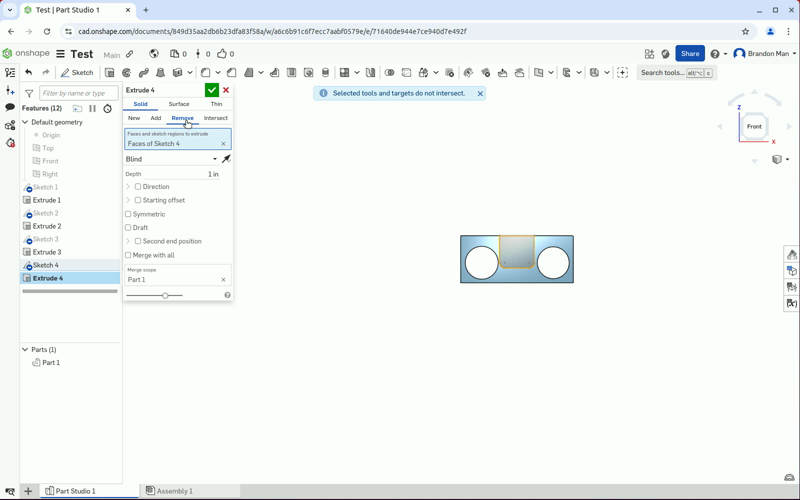
key(tab, 4)
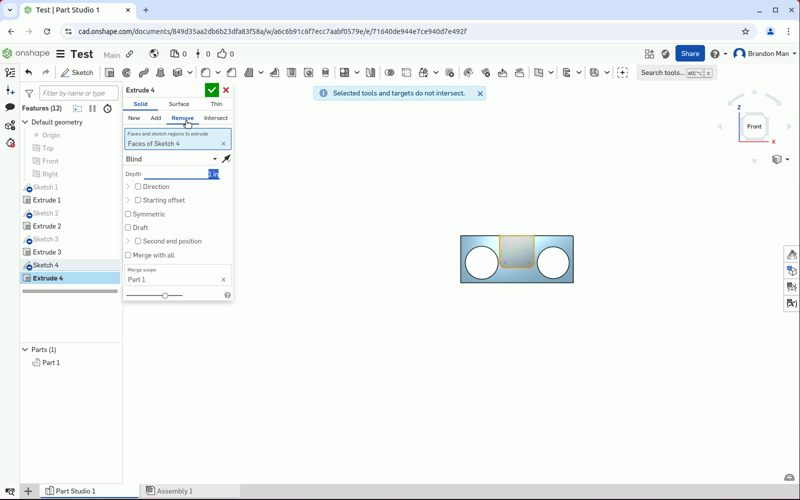
text(2.166)
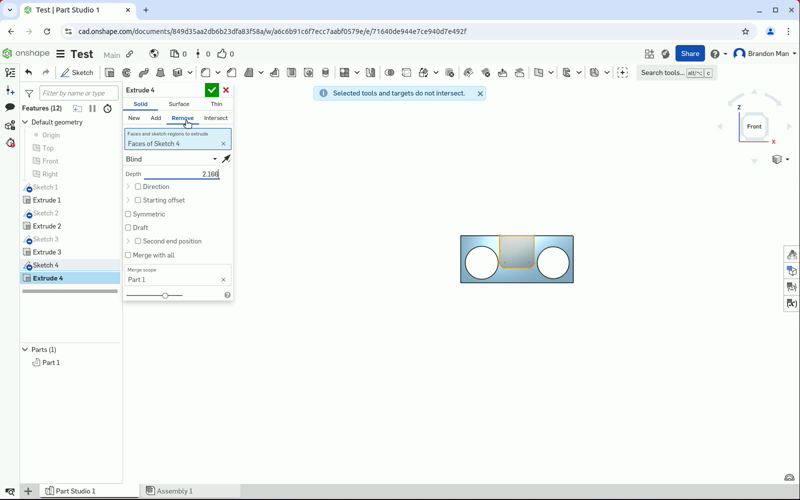
key(tab, 6)
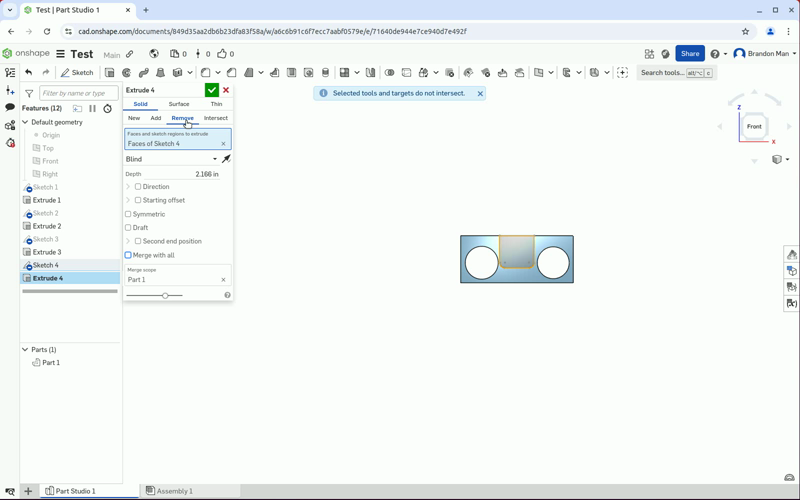
key(space)
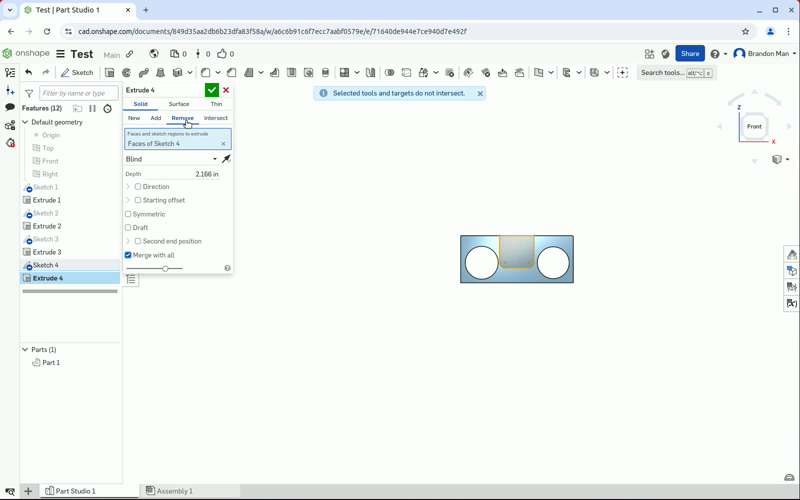
key(enter)
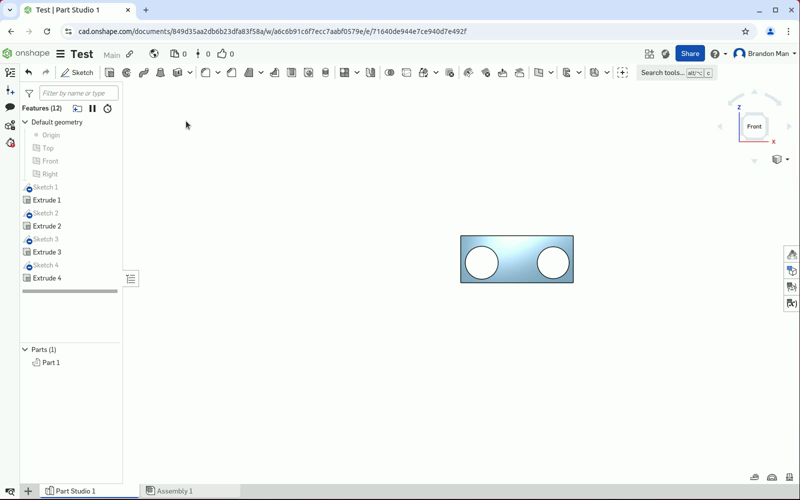
key(shift+h)
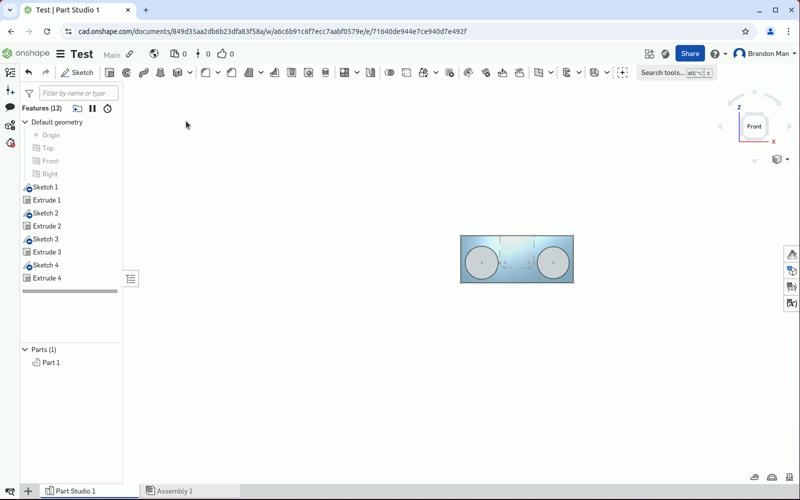
key(shift+h)
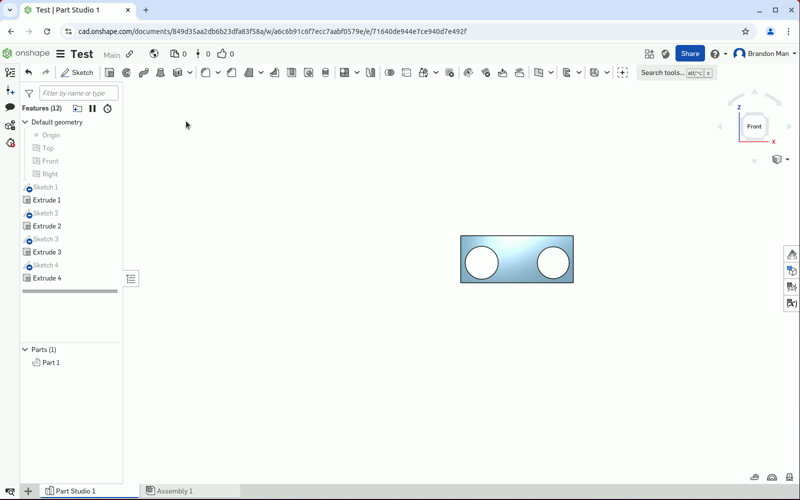
mouse_move(73, 189)
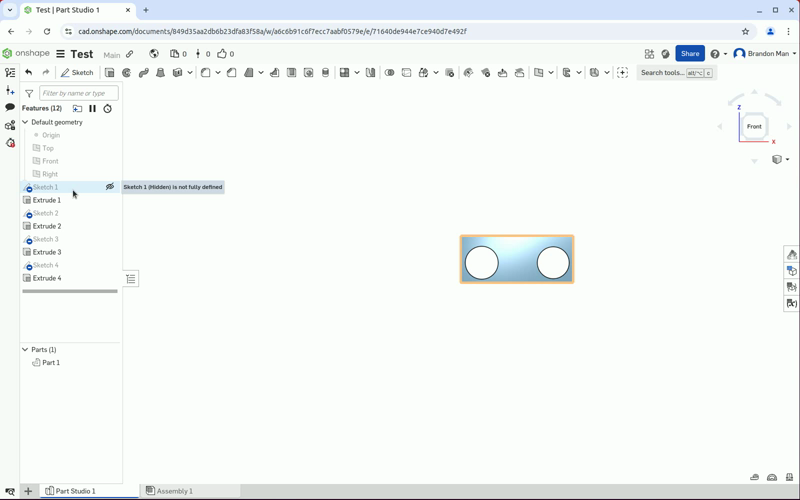
click(73, 189)
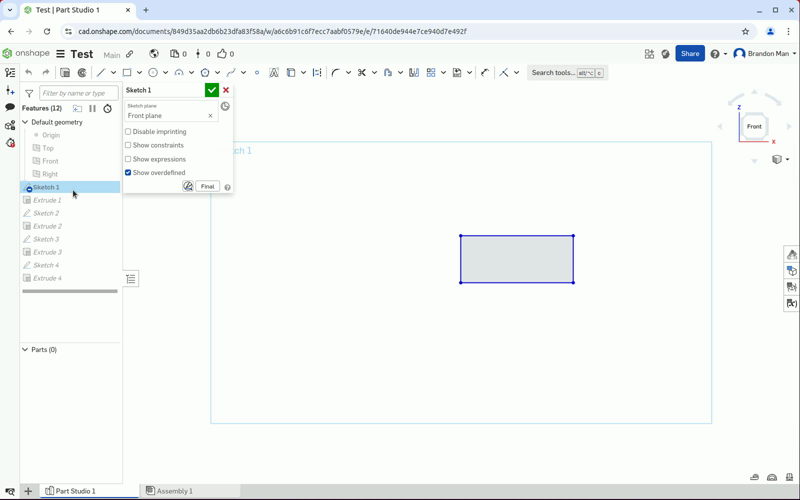
mouse_move(229, 92)
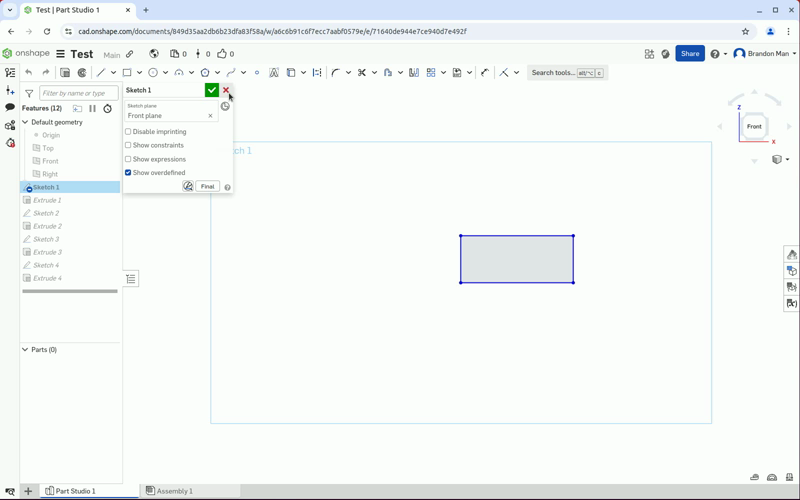
click(229, 92)
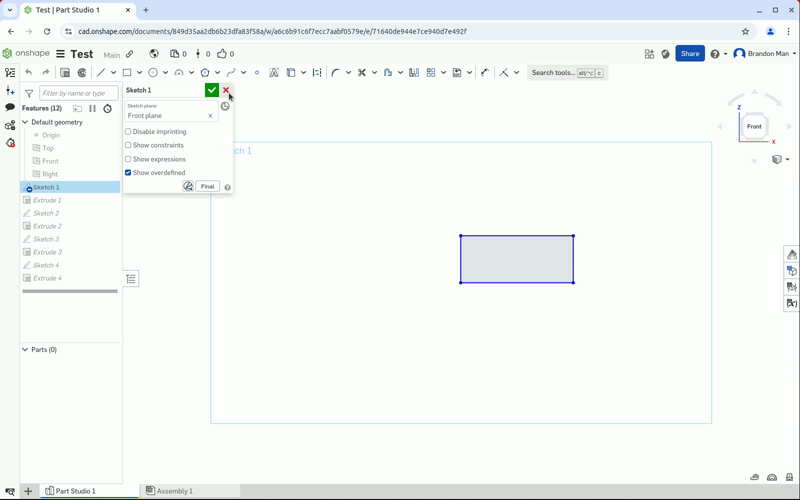
key(shift+s)
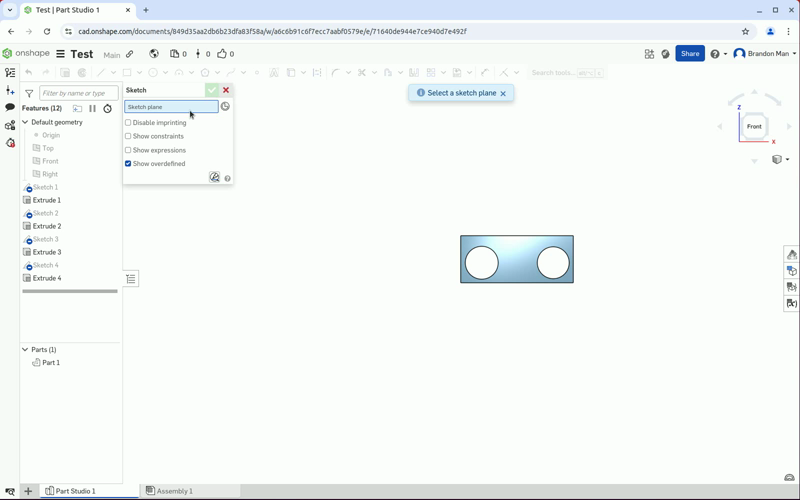
mouse_move(73, 163)
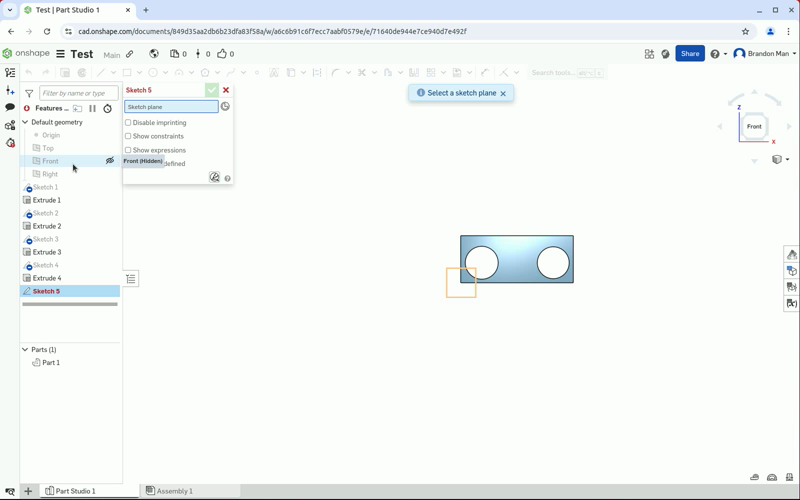
click(73, 163)
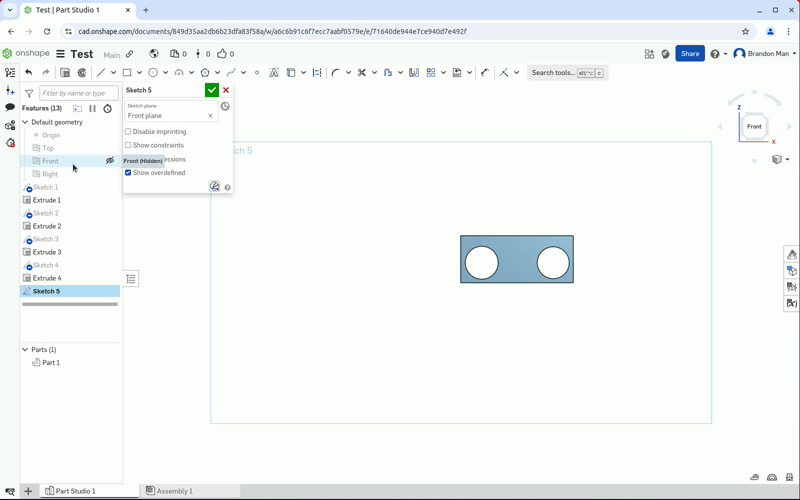
mouse_move(73, 352)
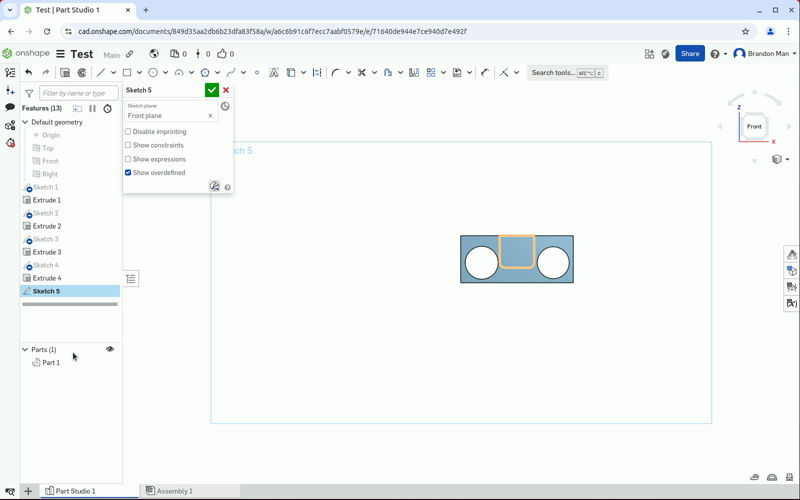
key(y)
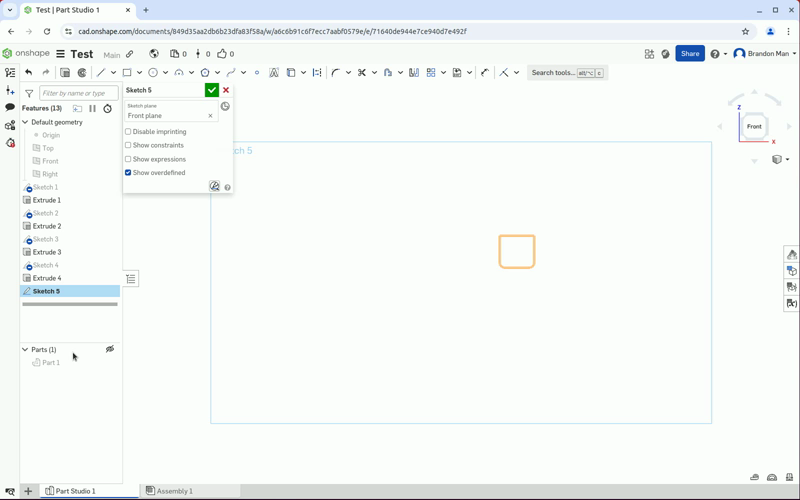
key(a)
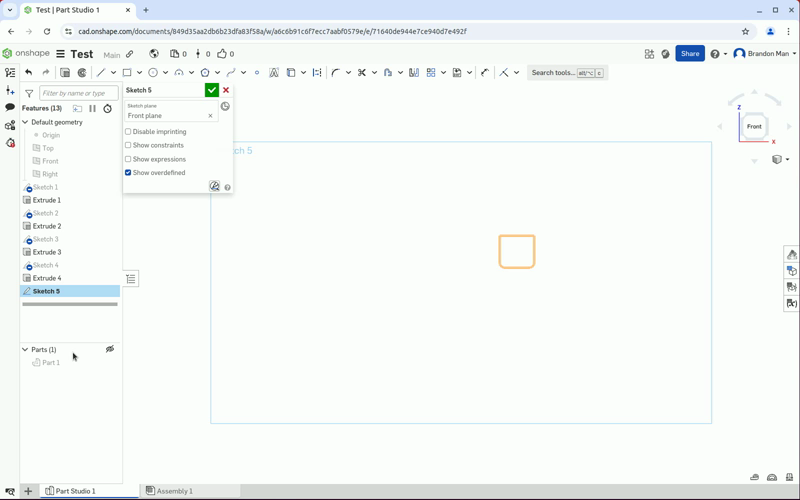
key_down(shift)
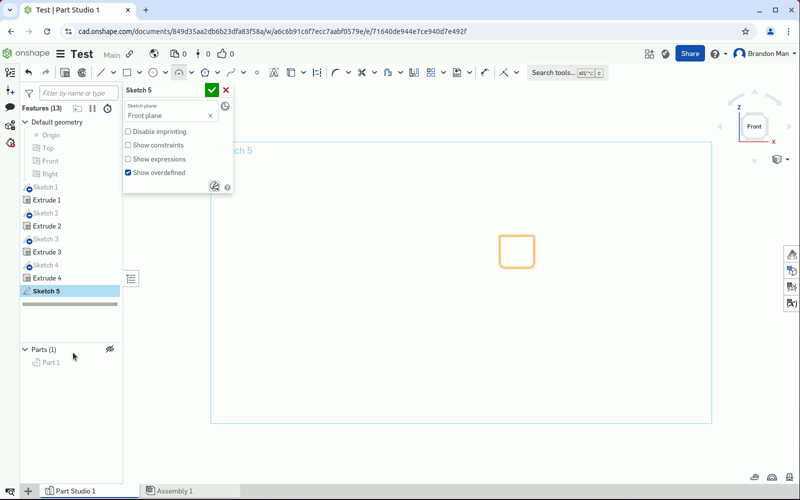
mouse_move(499, 262)
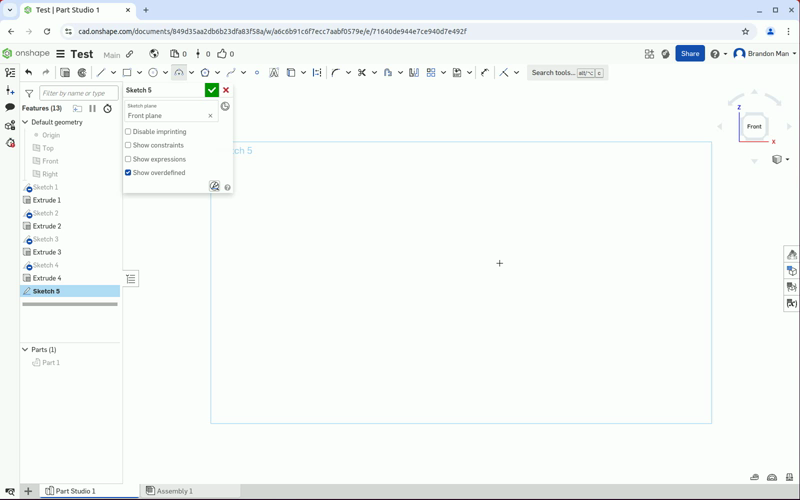
click(499, 262)
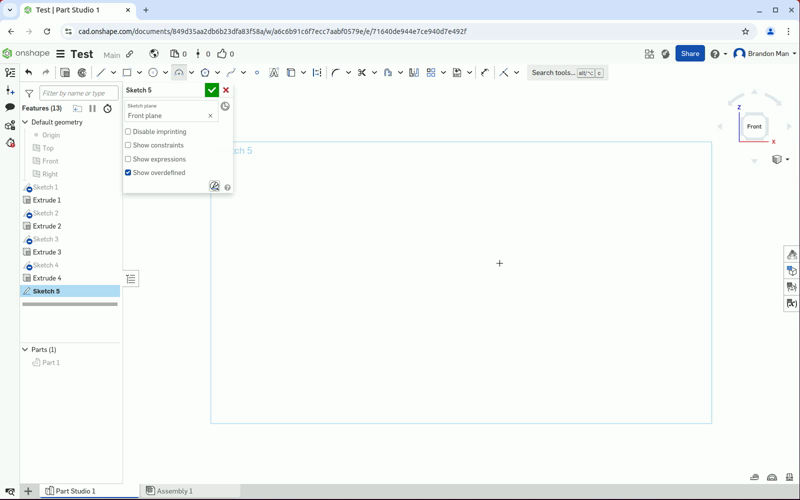
key_up(shift)
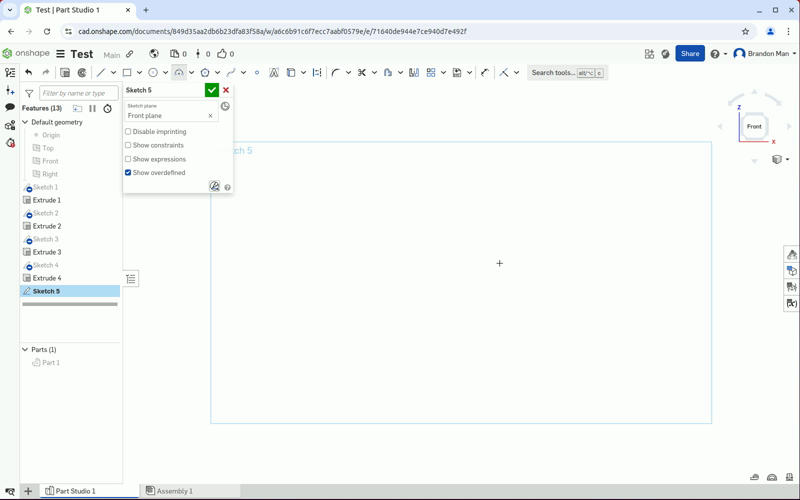
key_down(shift)
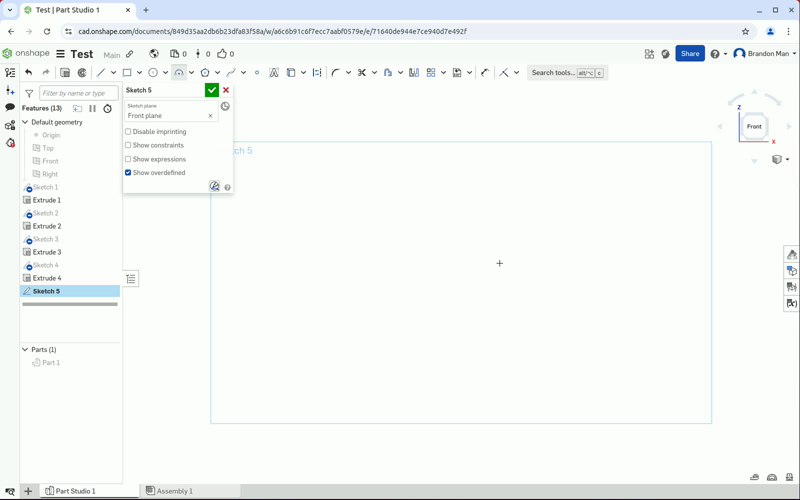
mouse_move(504, 267)
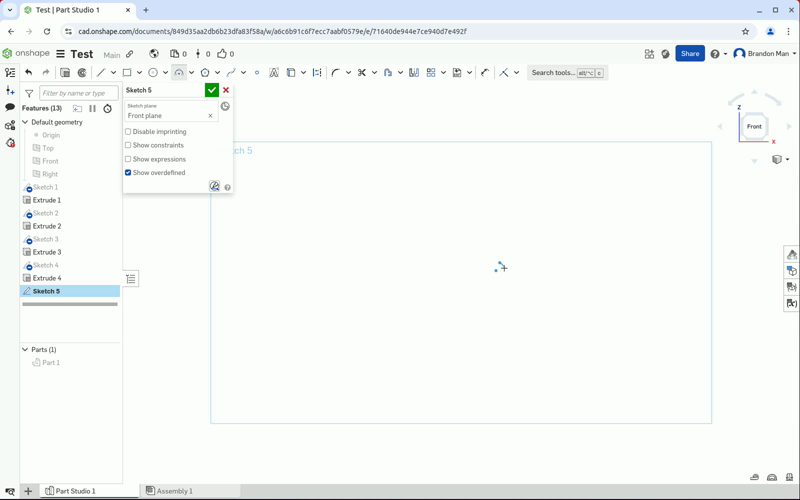
scroll(6)
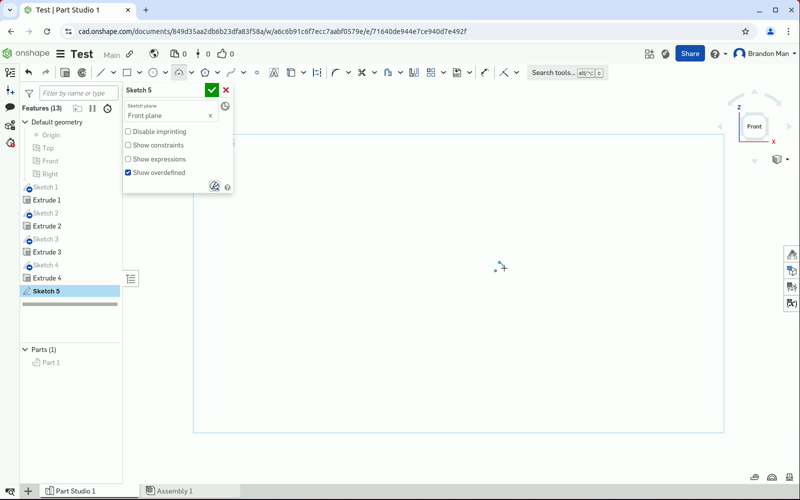
scroll(6)
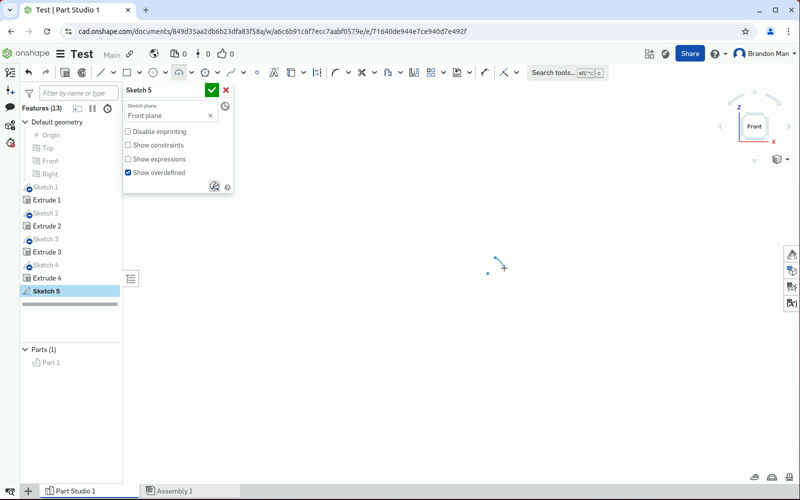
scroll(6)
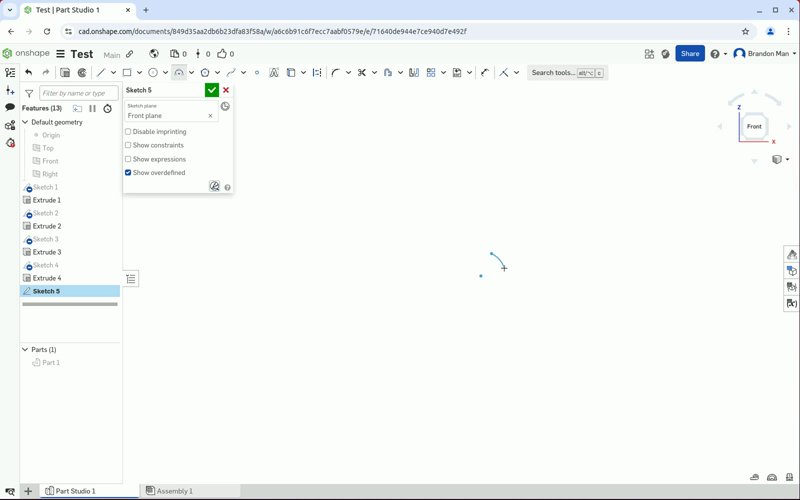
scroll(6)
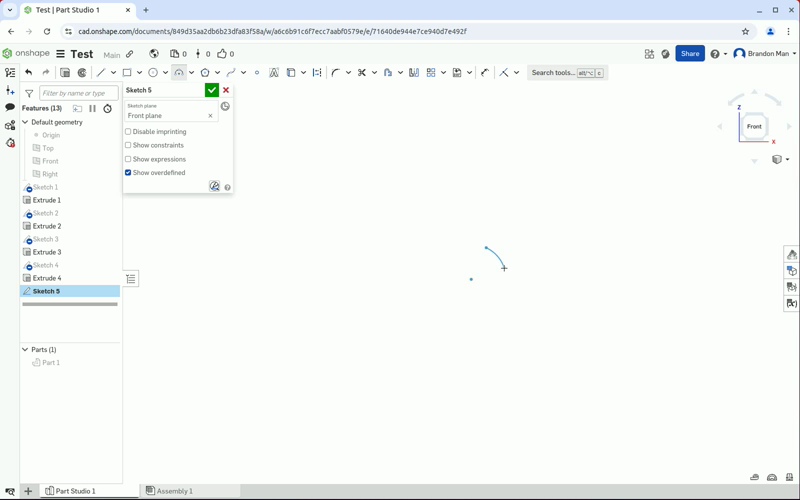
scroll(6)
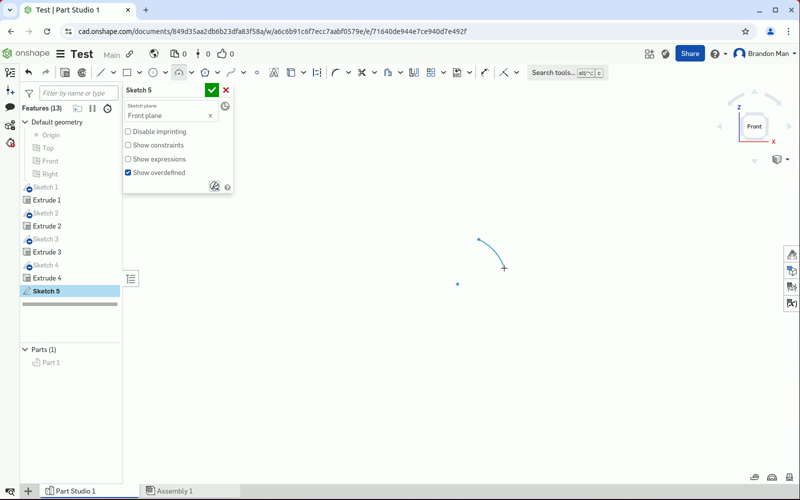
scroll(6)
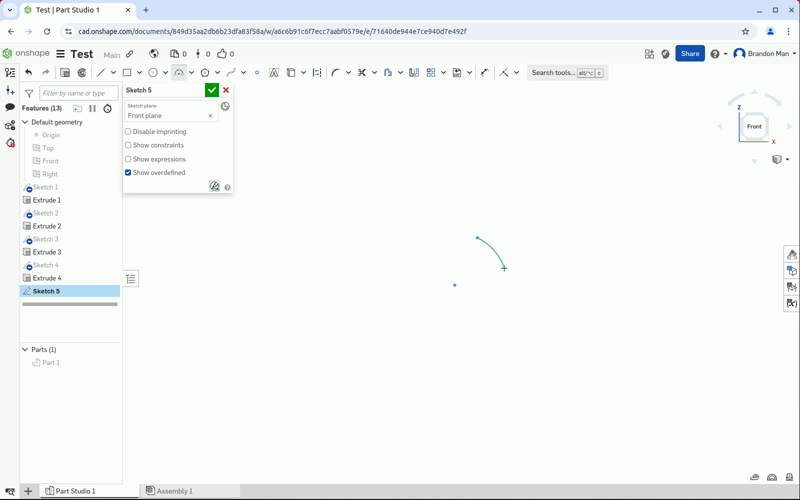
scroll(6)
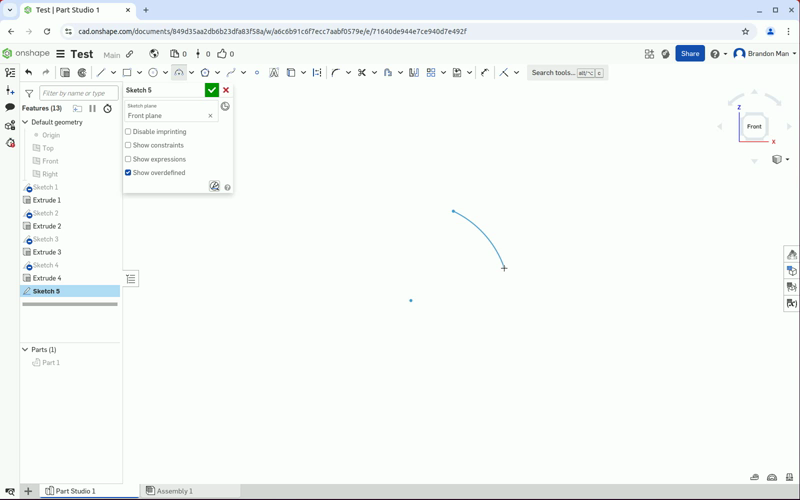
click(504, 267)
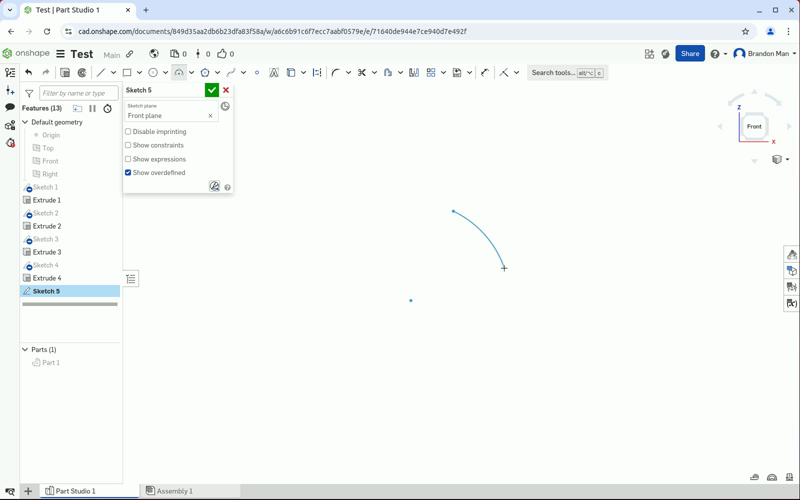
scroll(-6)
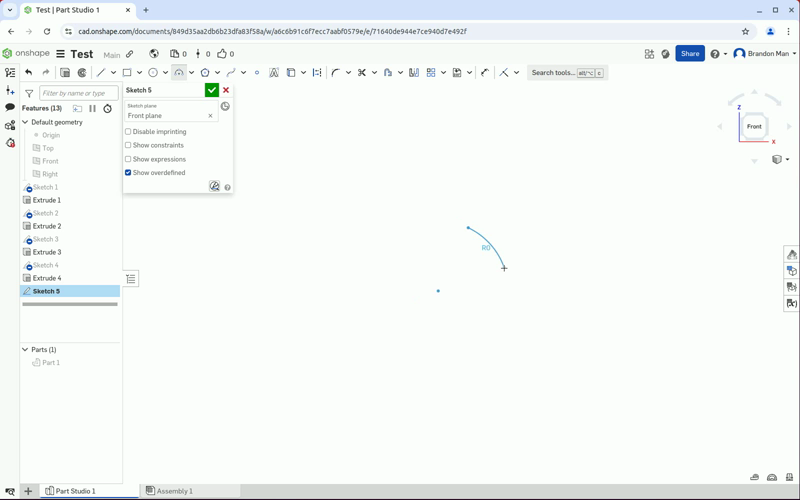
scroll(-6)
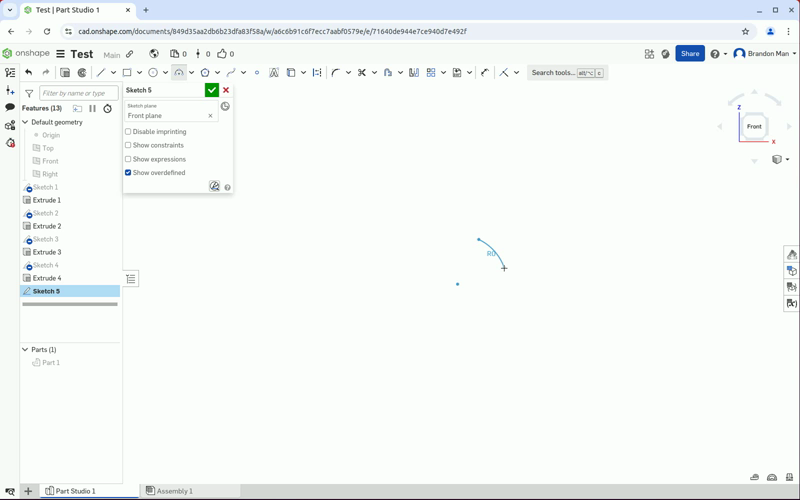
scroll(-6)
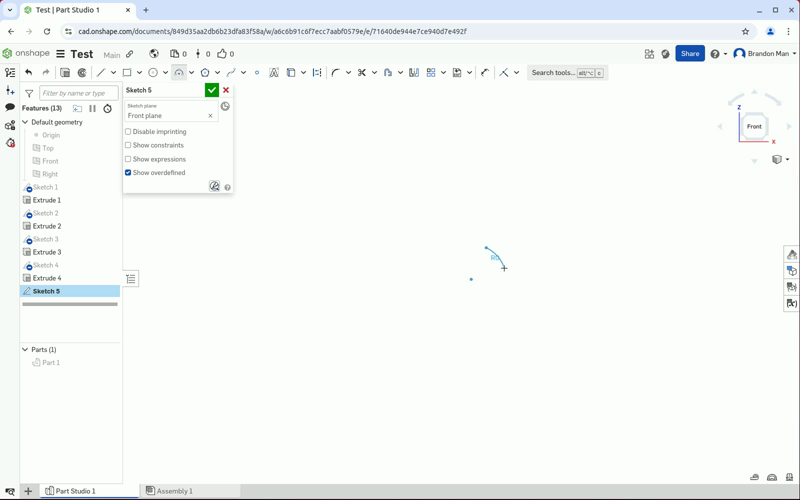
scroll(-6)
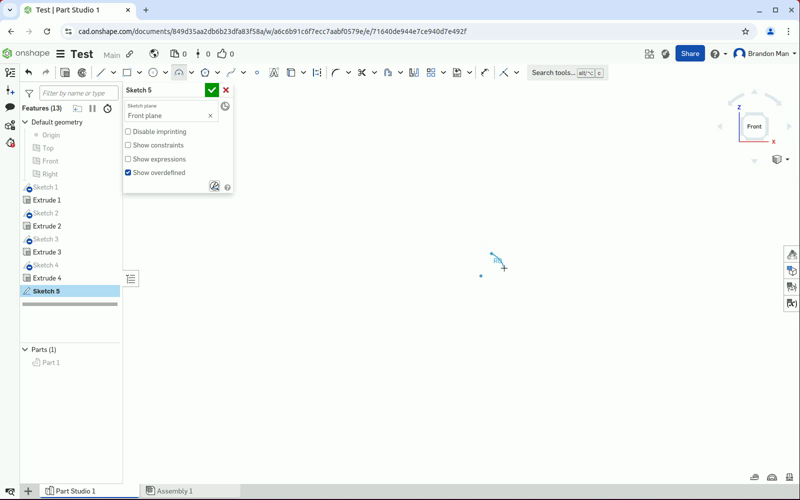
scroll(-6)
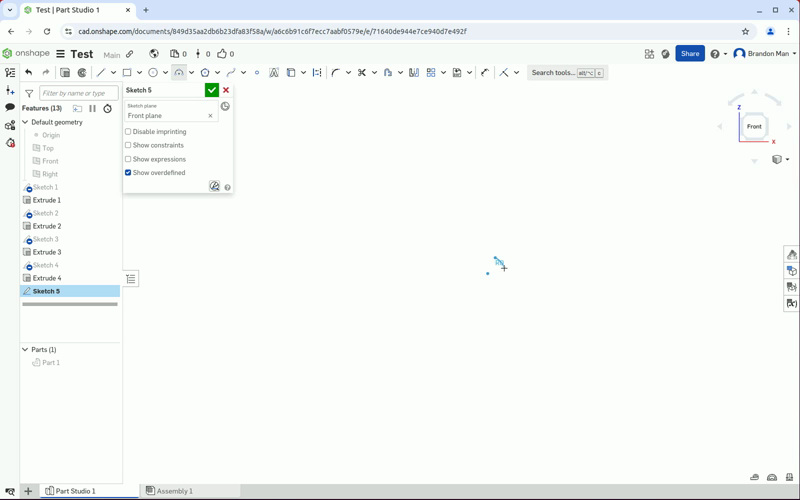
scroll(-6)
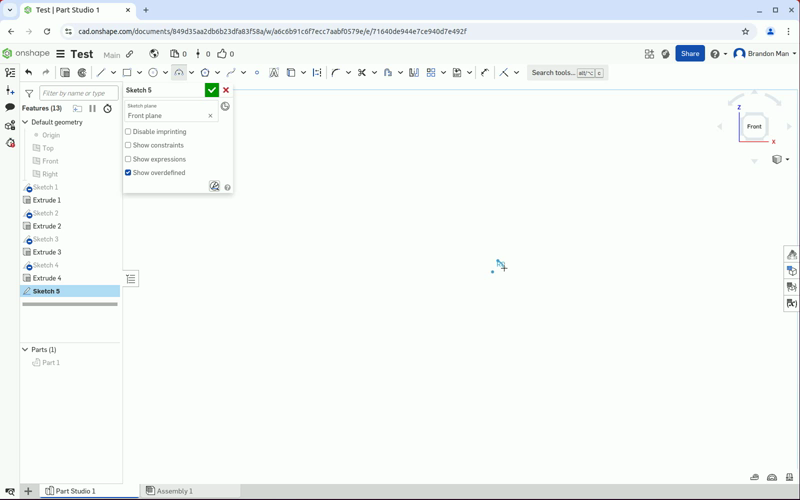
scroll(-6)
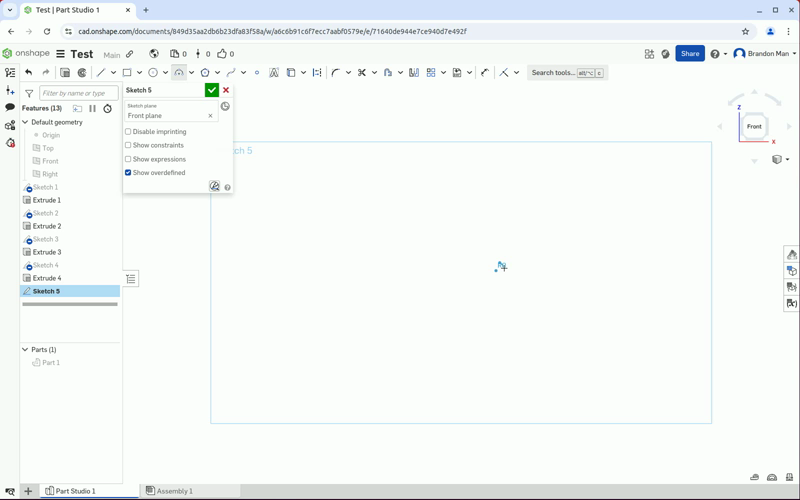
mouse_move(501, 266)
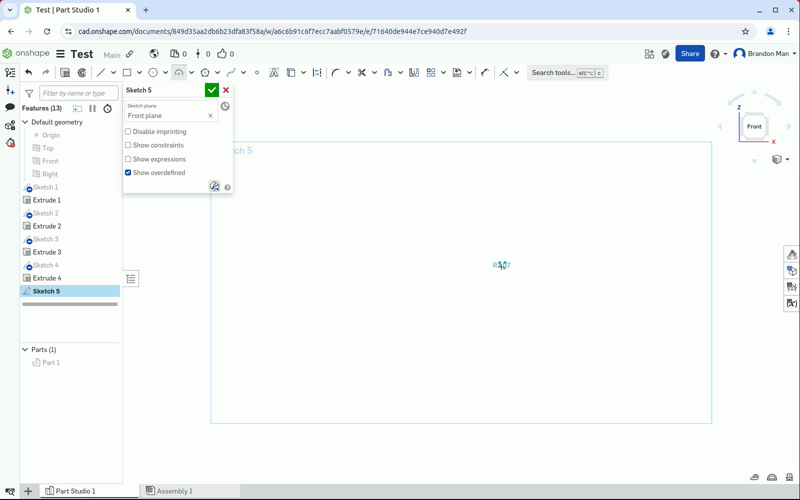
scroll(6)
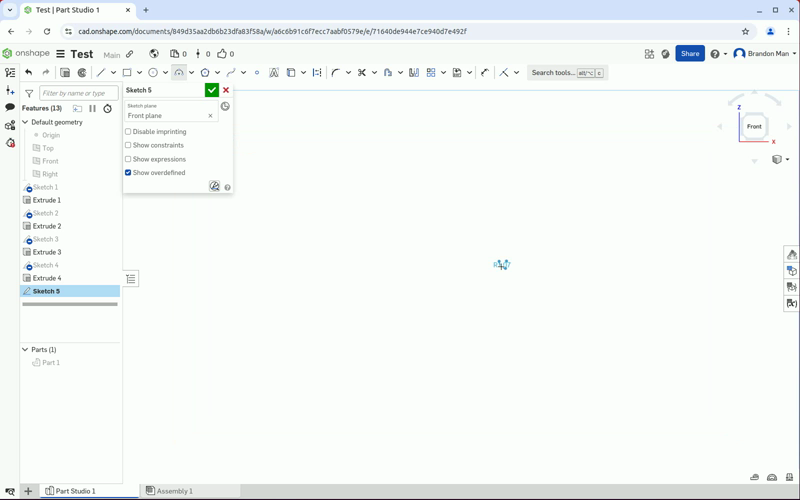
scroll(6)
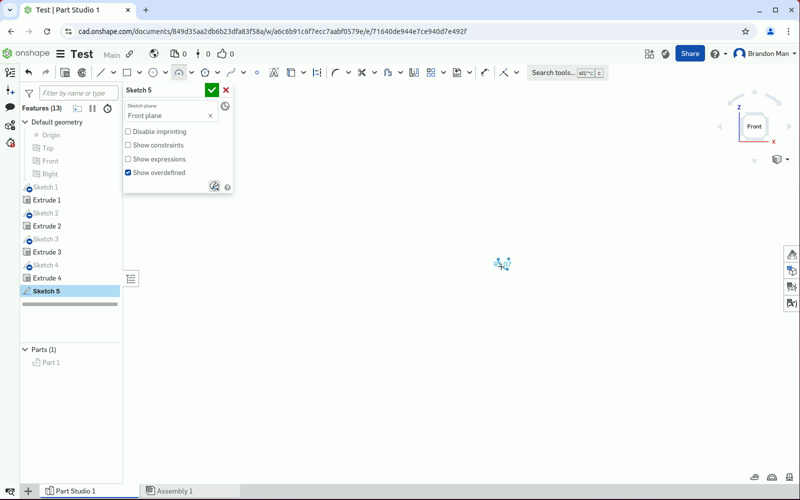
scroll(6)
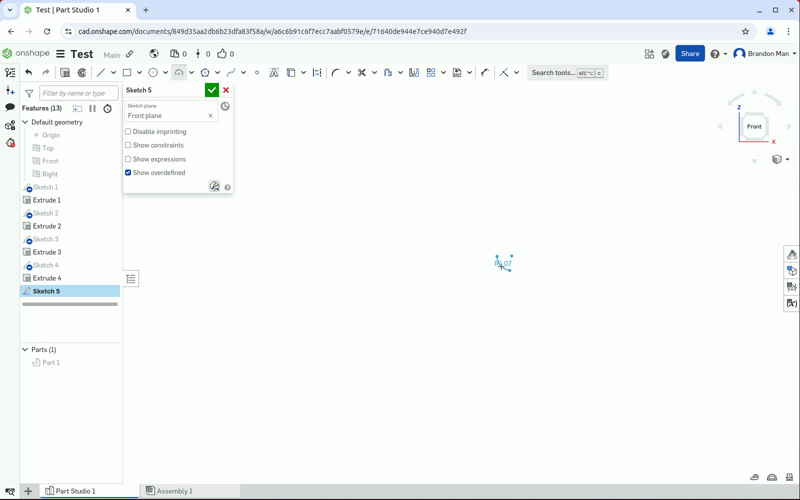
scroll(6)
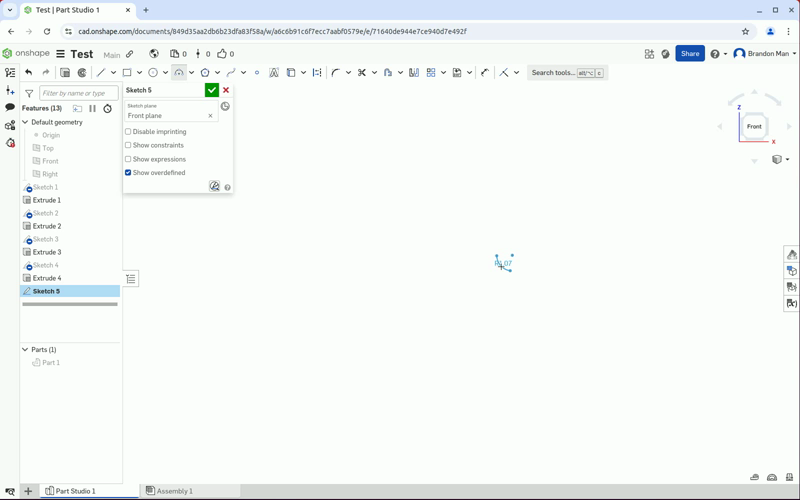
scroll(6)
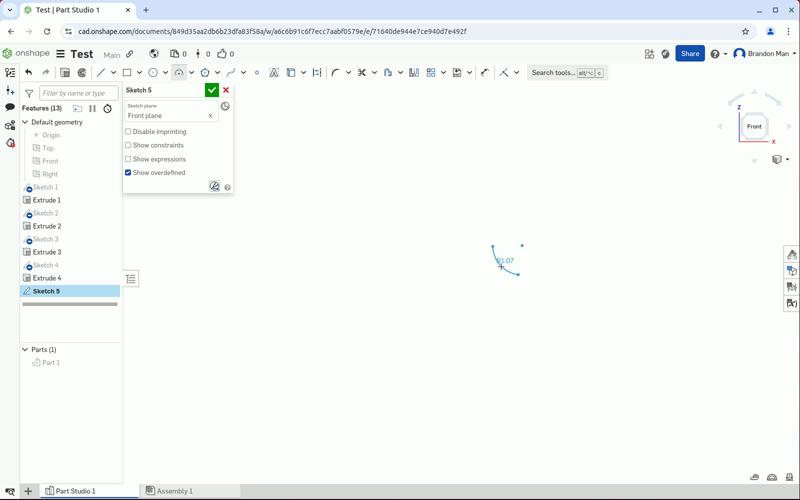
scroll(6)
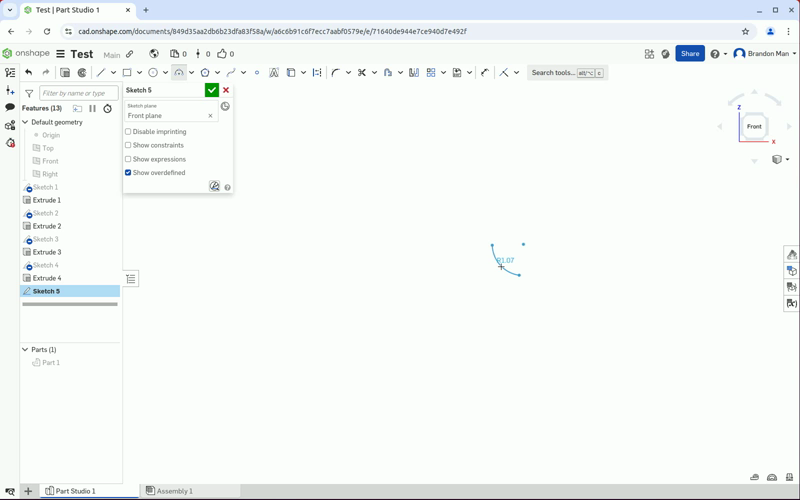
scroll(6)
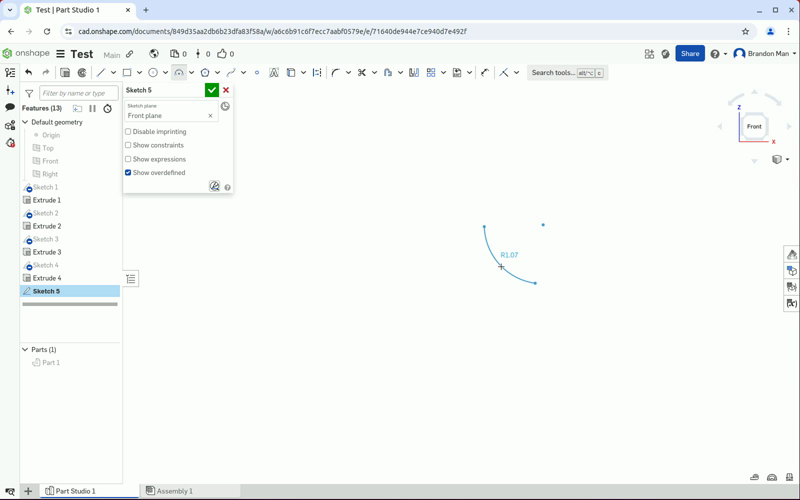
click(501, 266)
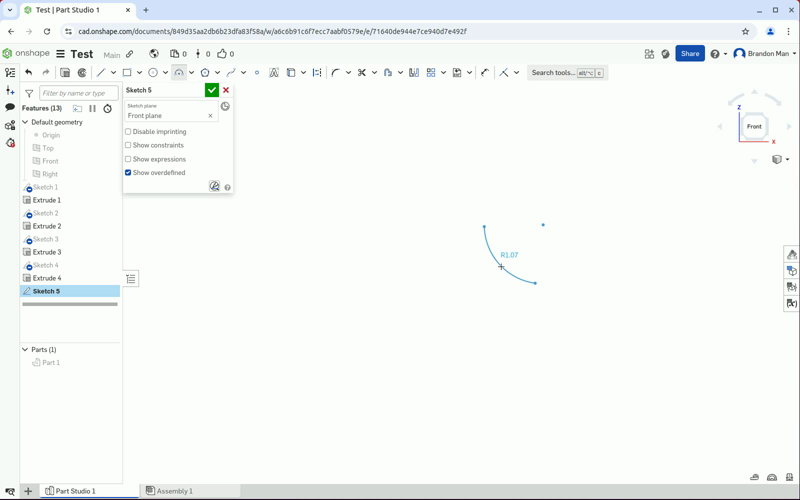
scroll(-6)
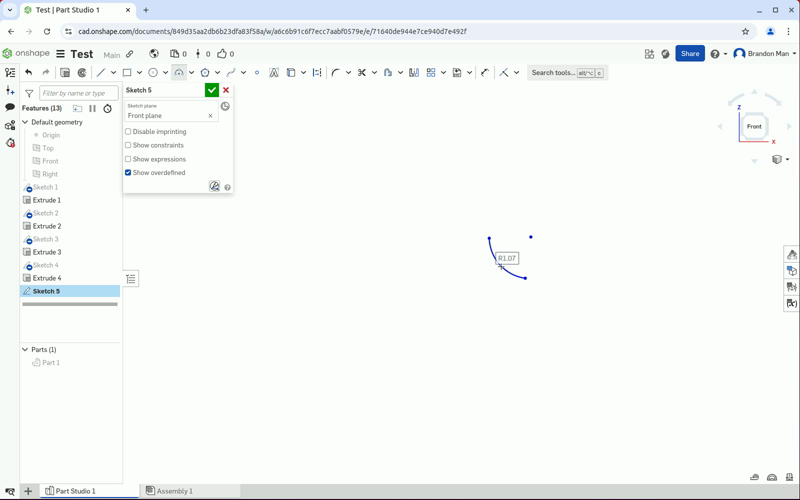
scroll(-6)
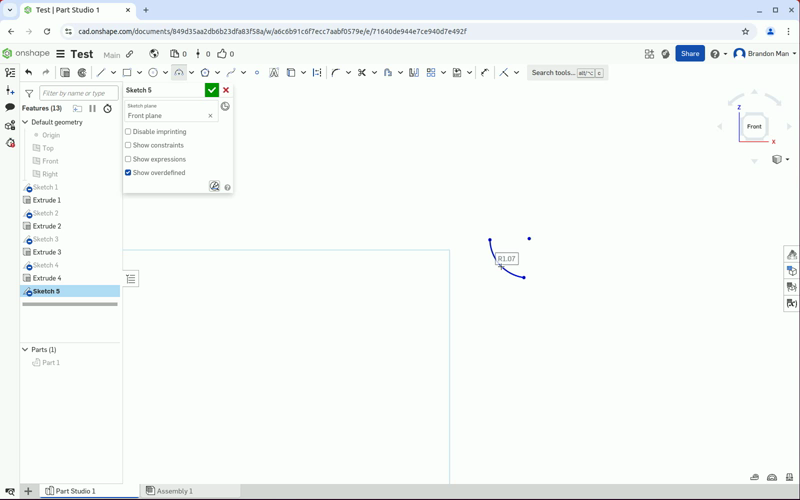
scroll(-6)
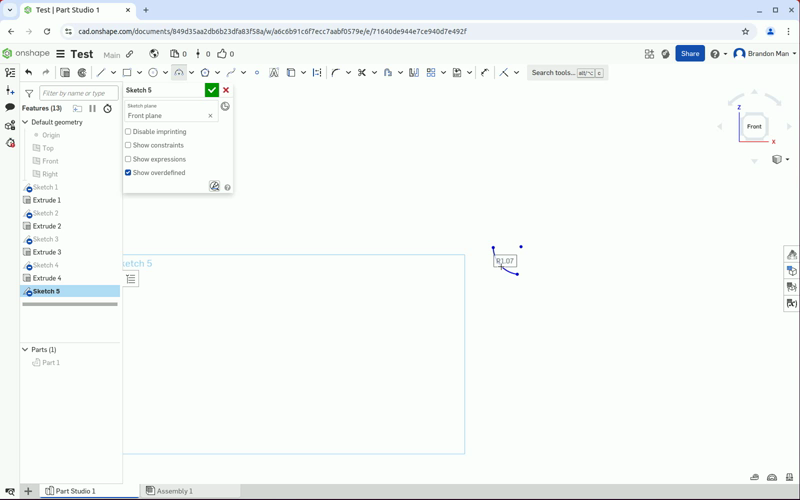
scroll(-6)
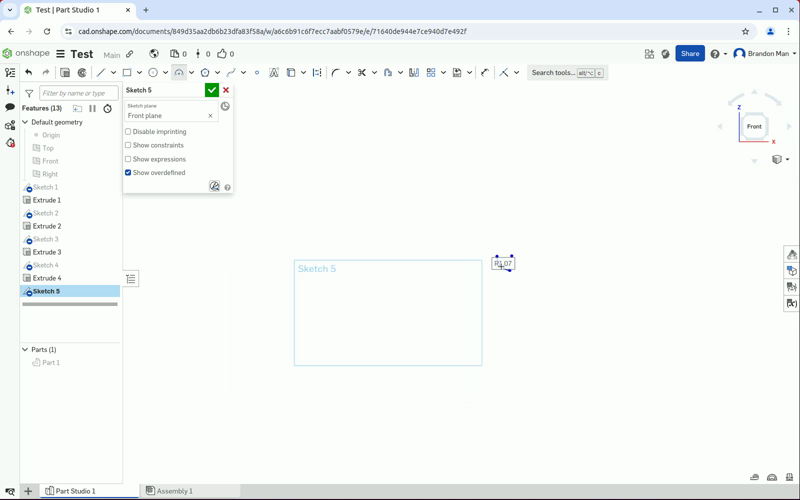
scroll(-6)
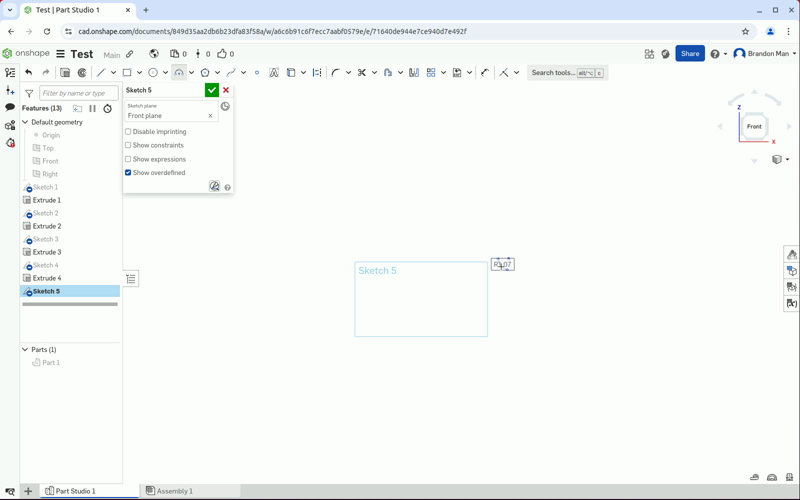
scroll(-6)
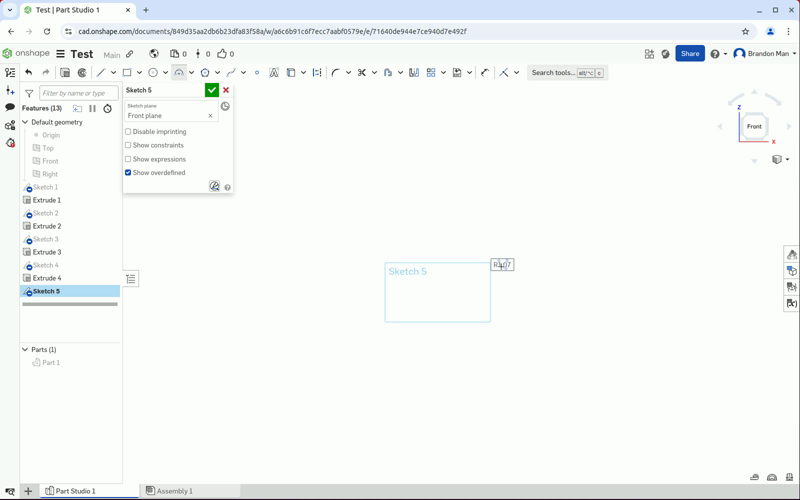
scroll(-6)
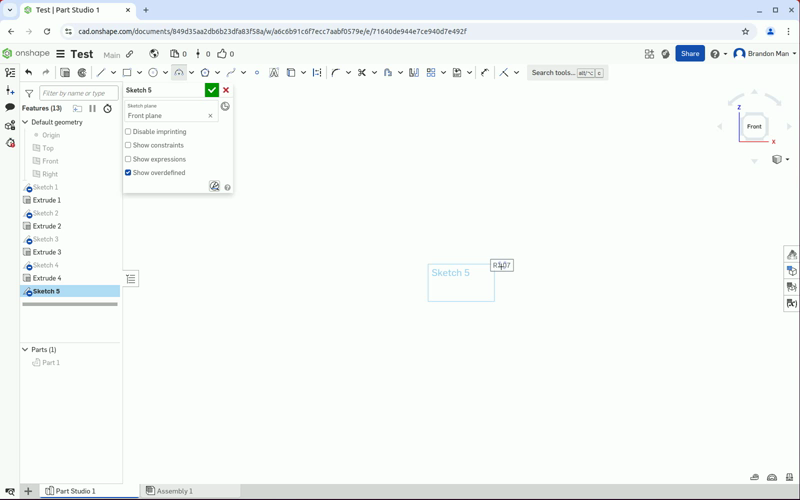
key_up(shift)
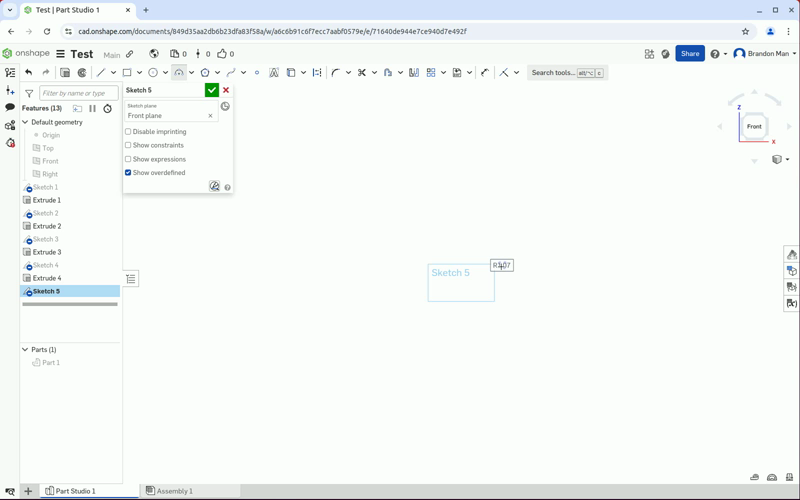
key(esc)
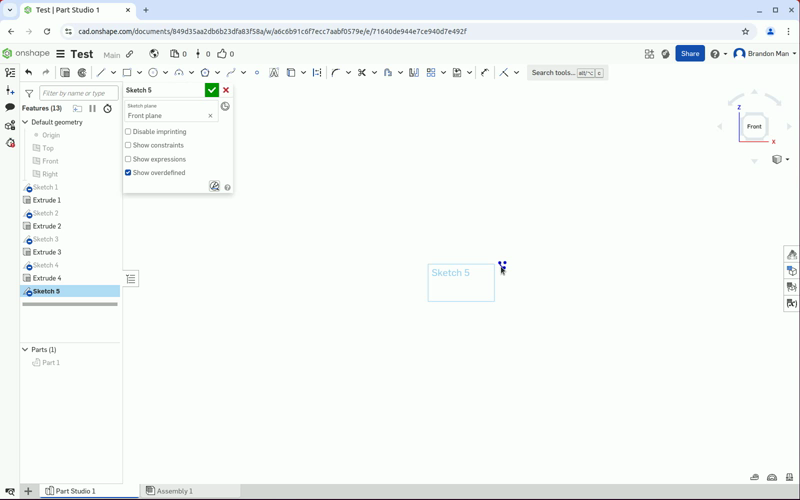
key(l)
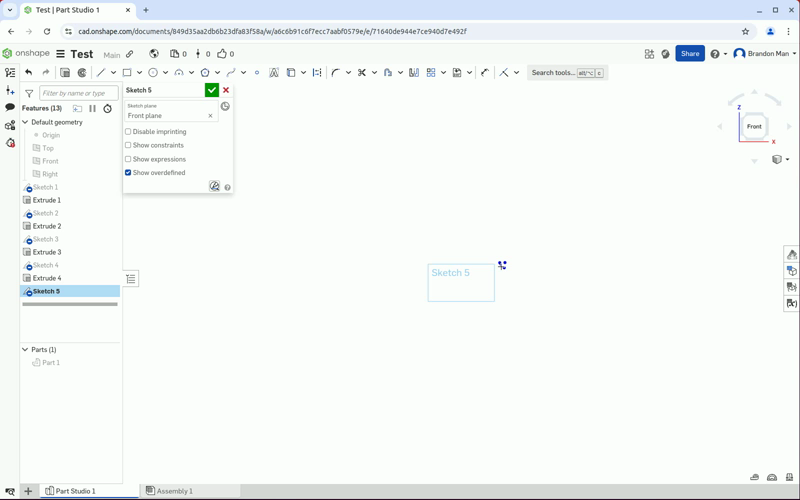
mouse_move(504, 267)
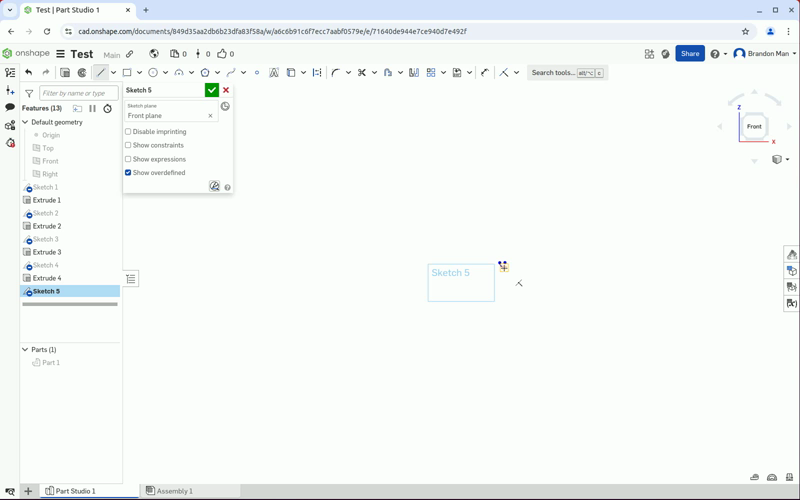
scroll(6)
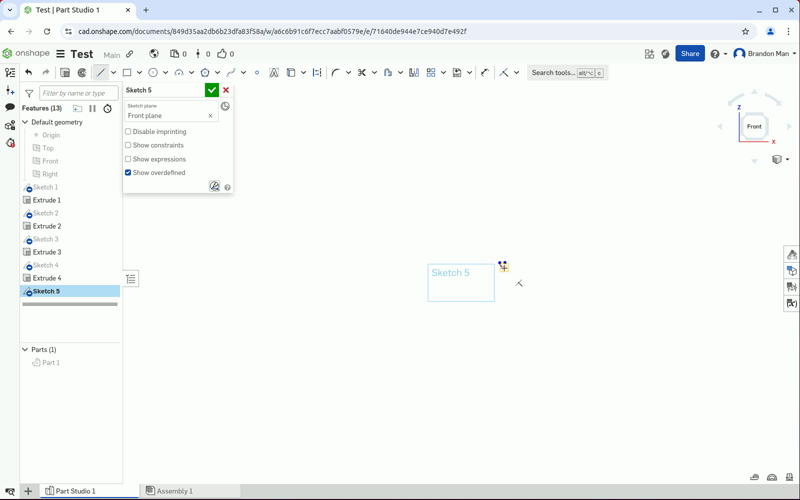
scroll(6)
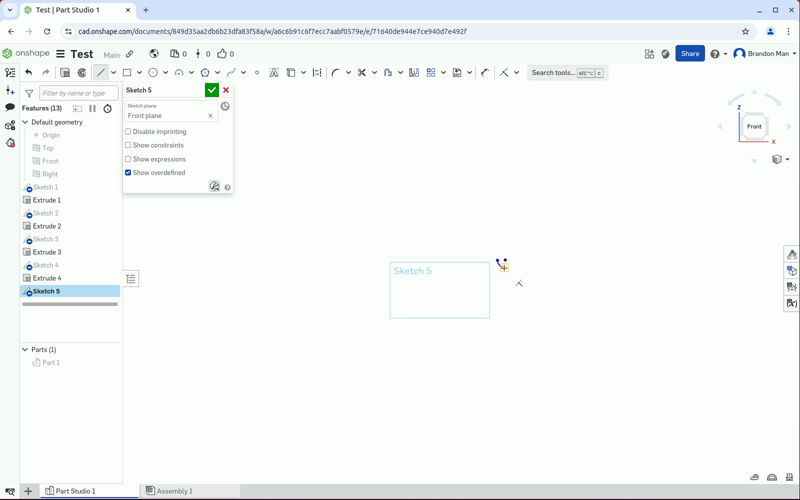
scroll(6)
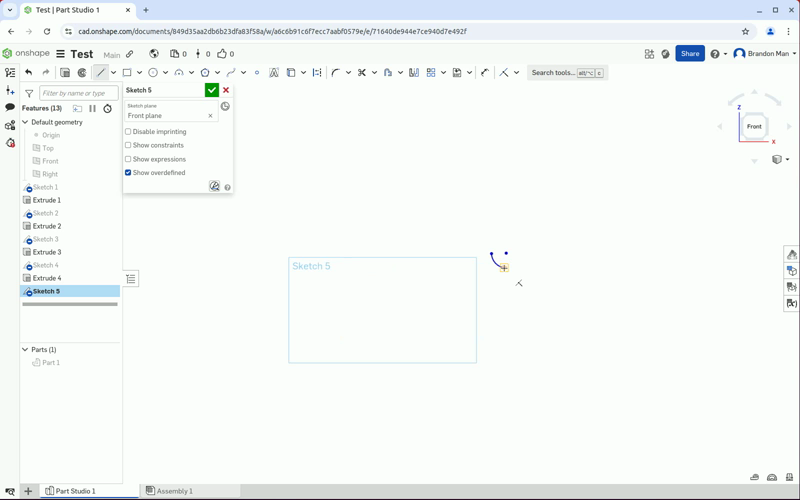
scroll(6)
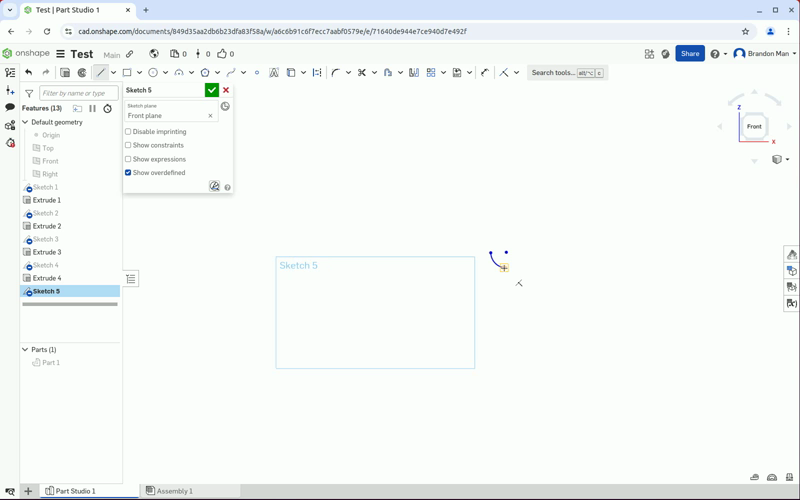
scroll(6)
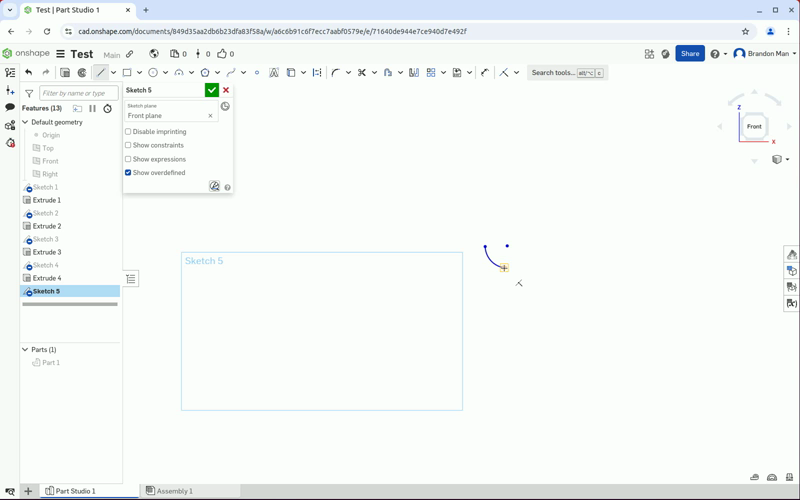
scroll(6)
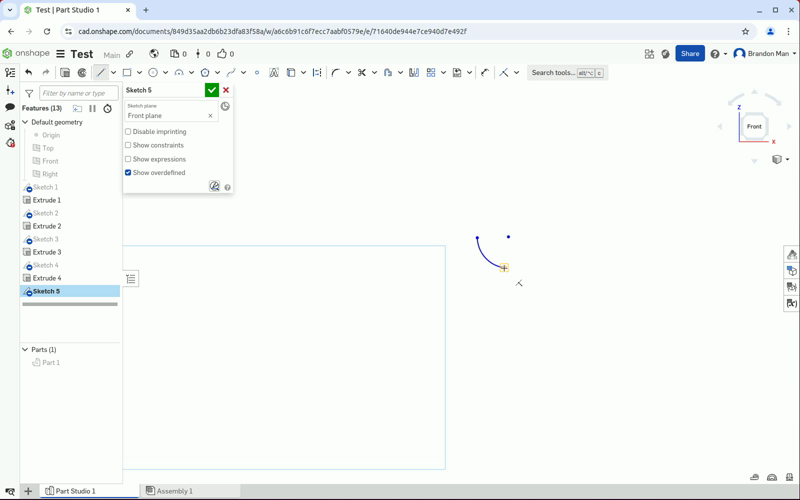
scroll(6)
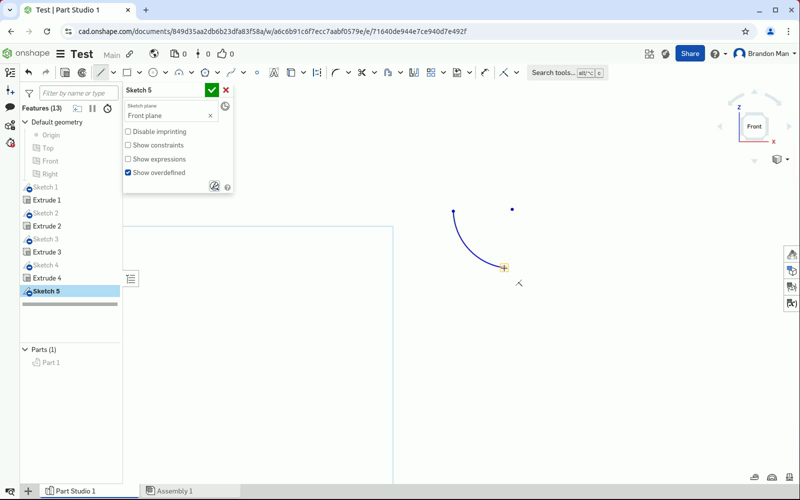
click(504, 267)
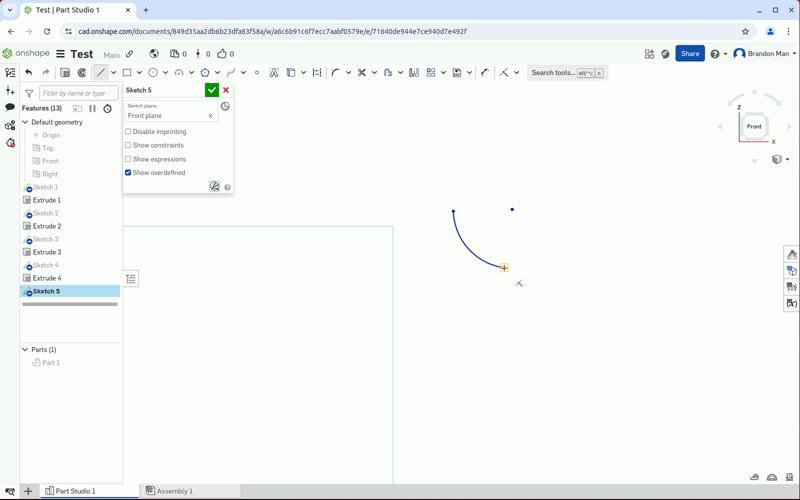
scroll(-6)
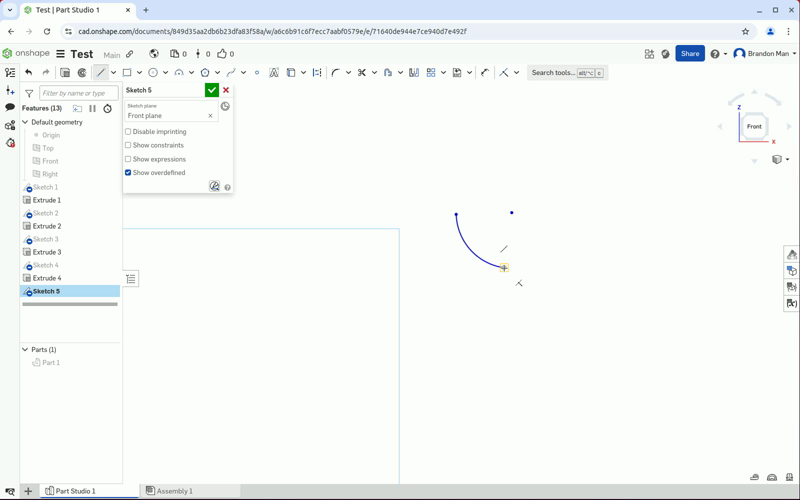
scroll(-6)
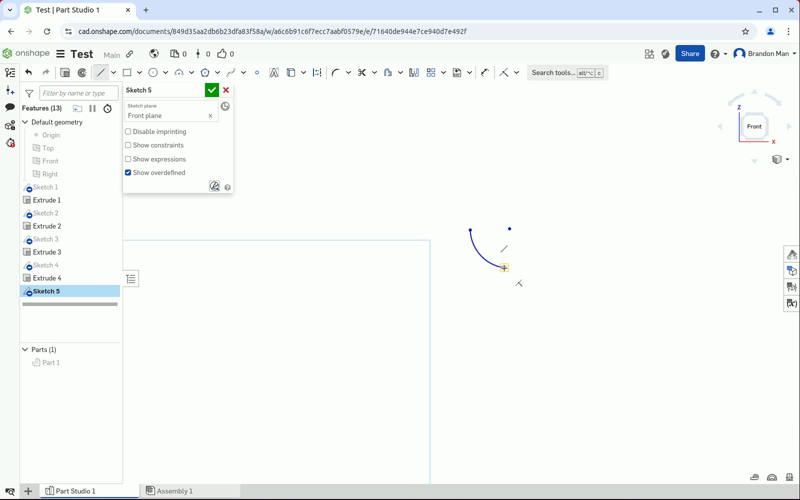
scroll(-6)
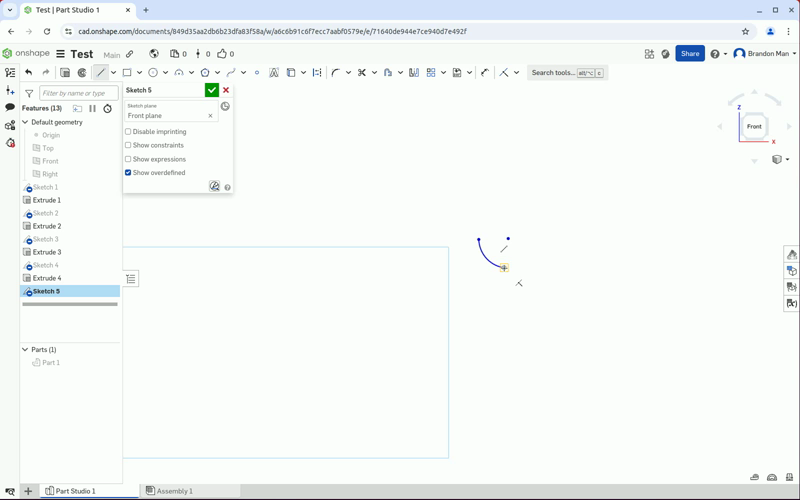
scroll(-6)
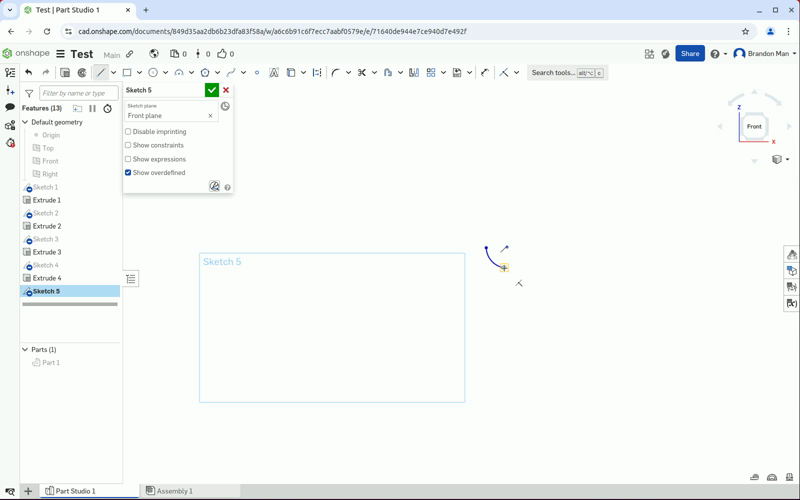
scroll(-6)
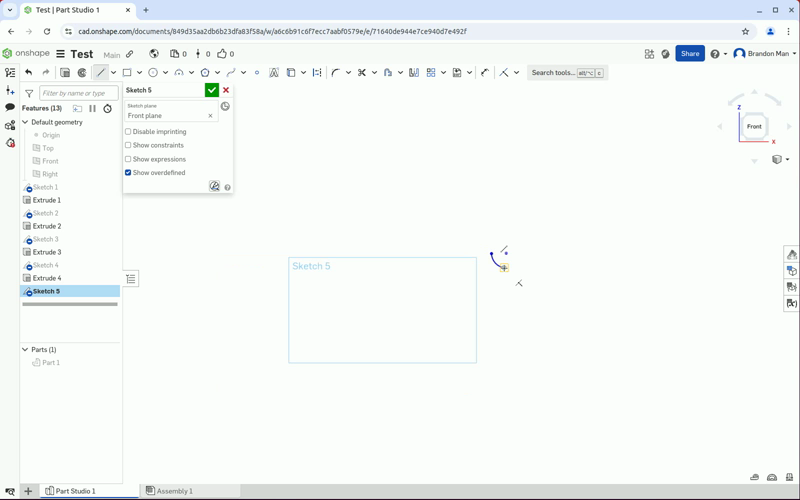
scroll(-6)
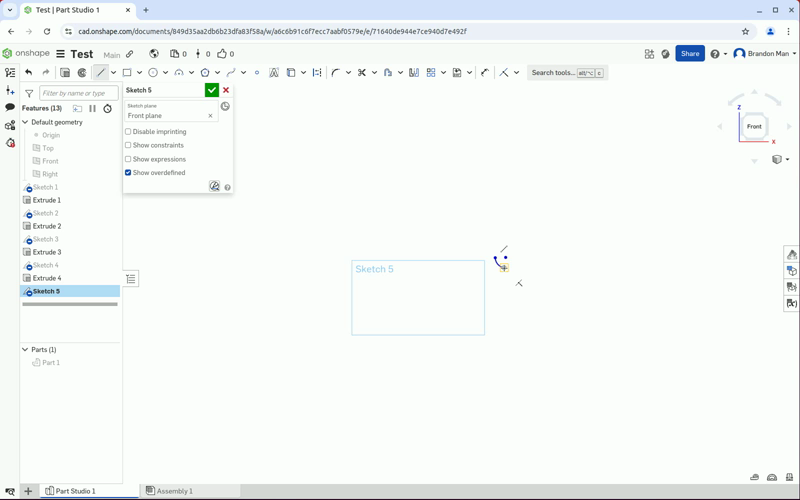
scroll(-6)
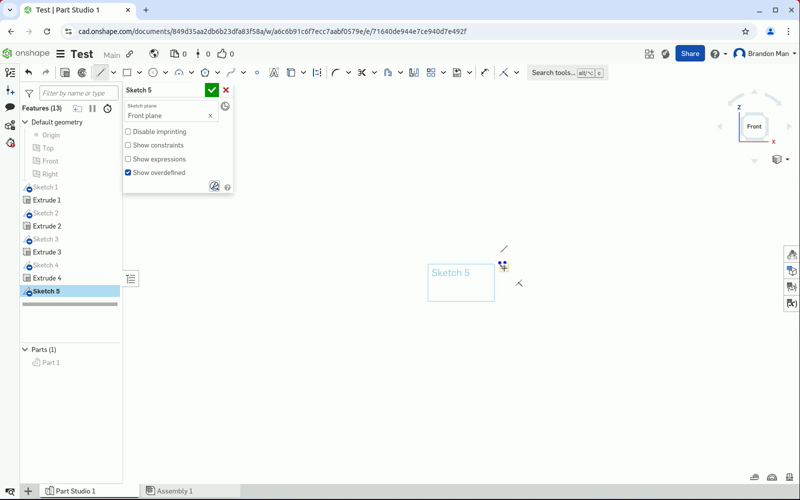
key_down(shift)
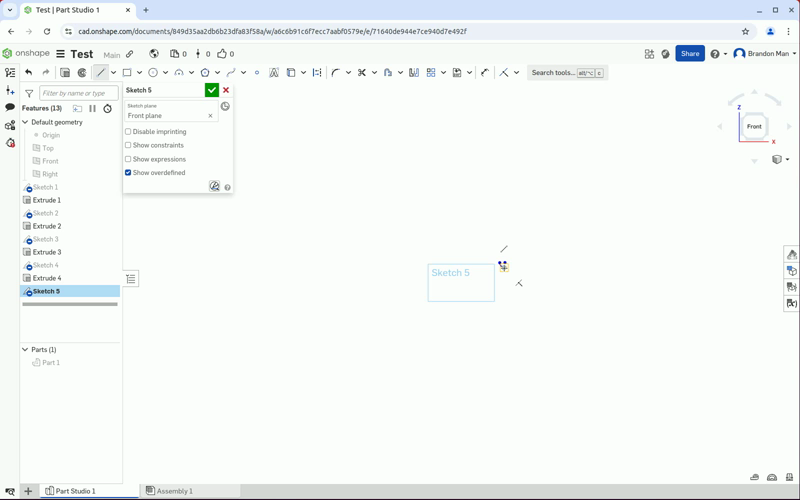
mouse_move(534, 267)
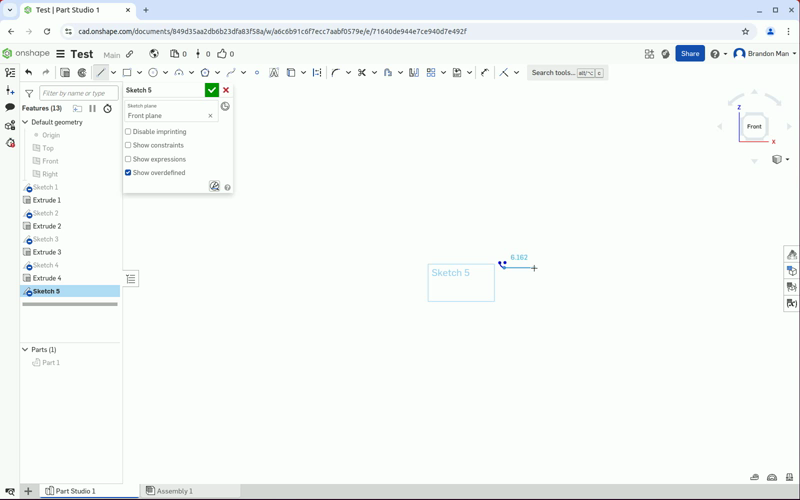
mouse_move(529, 267)
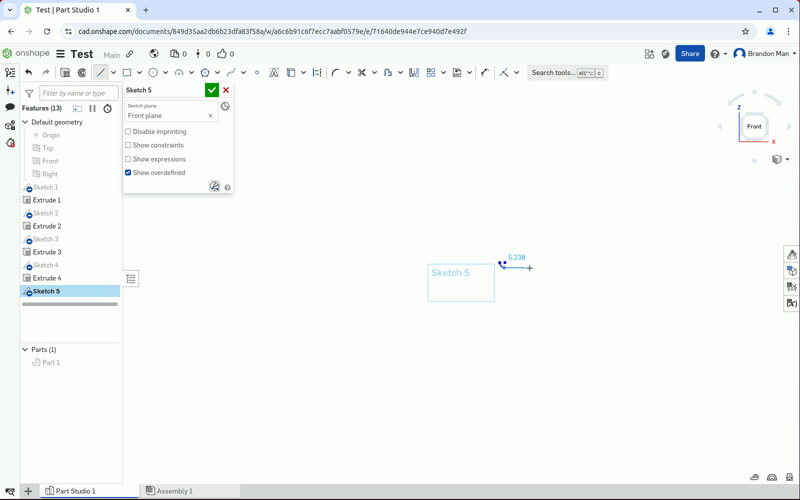
click(529, 267)
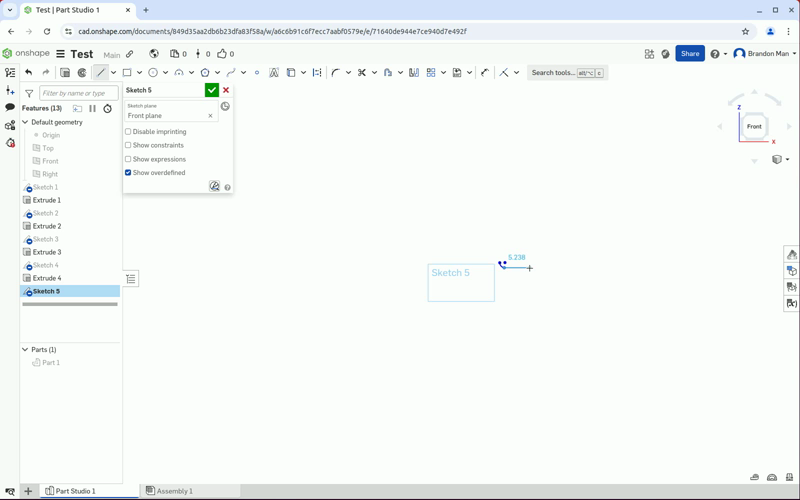
key_up(shift)
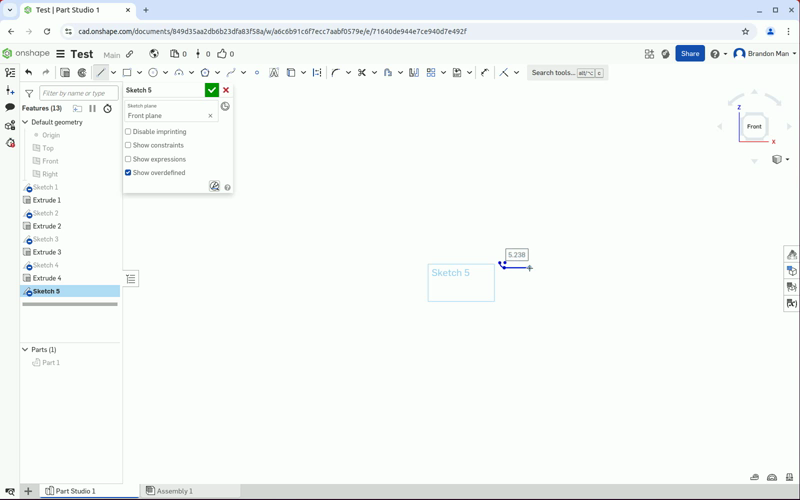
key(esc)
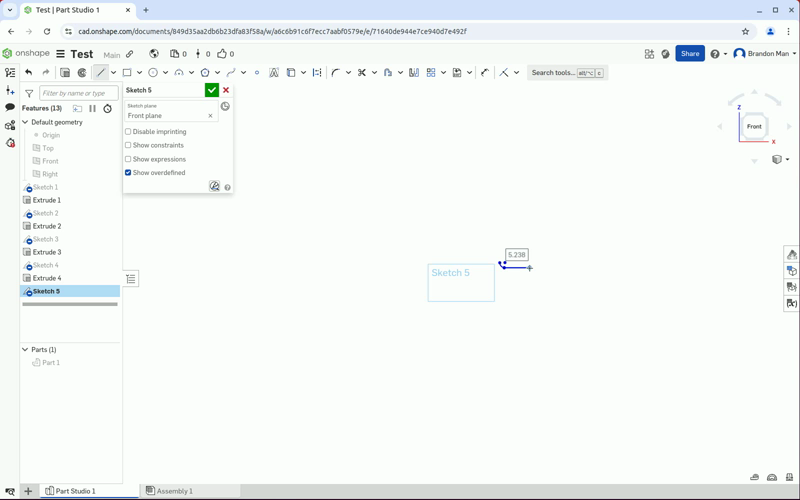
key(a)
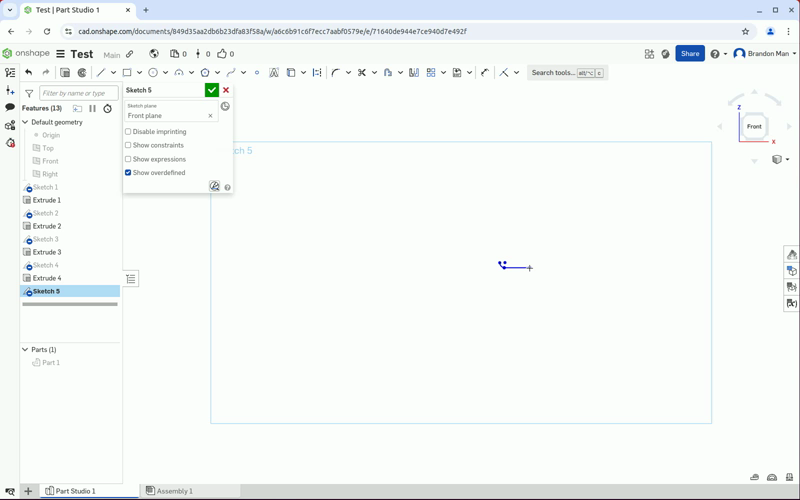
mouse_move(529, 267)
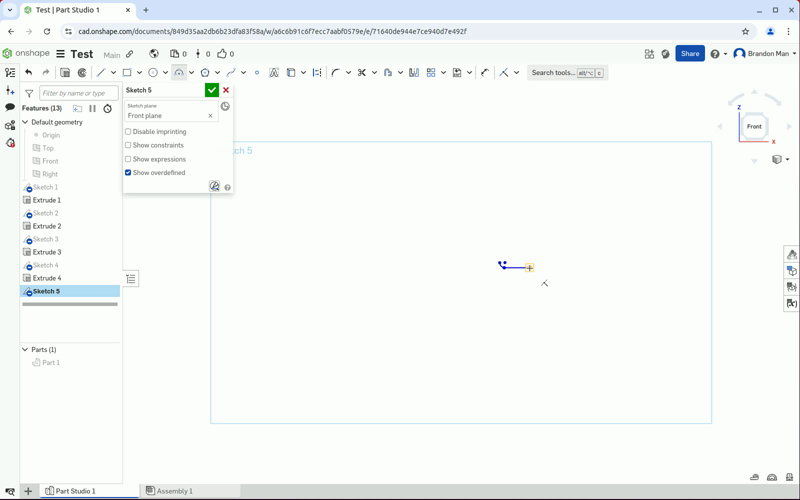
click(529, 267)
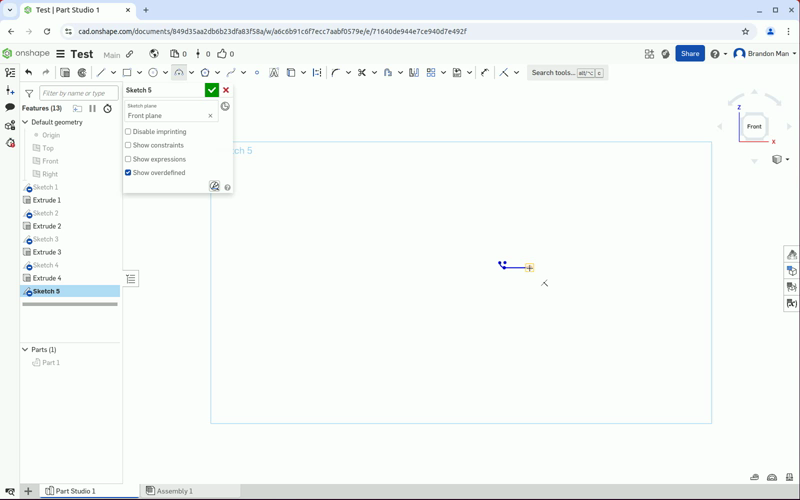
key_down(shift)
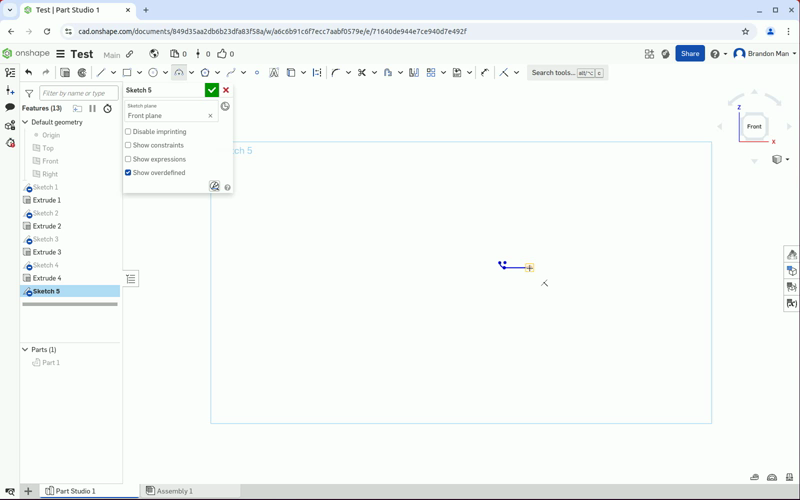
mouse_move(534, 263)
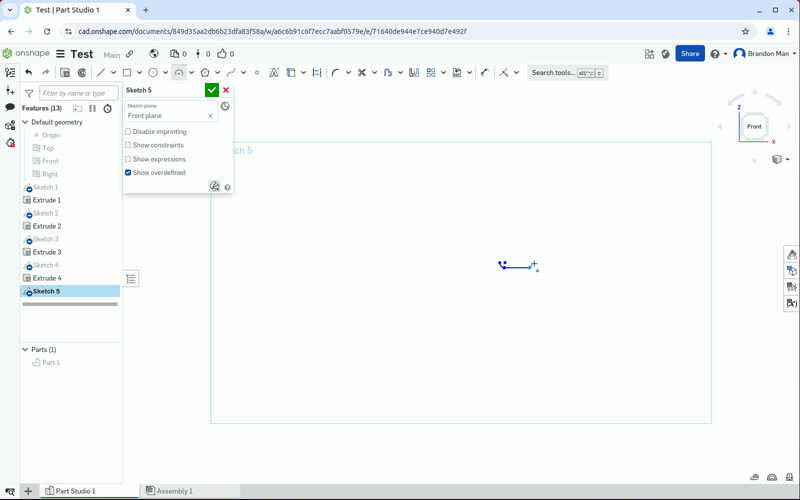
scroll(6)
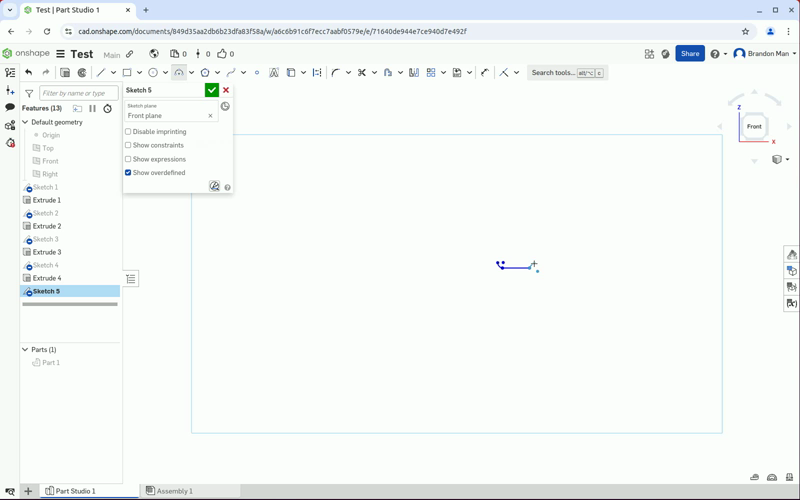
scroll(6)
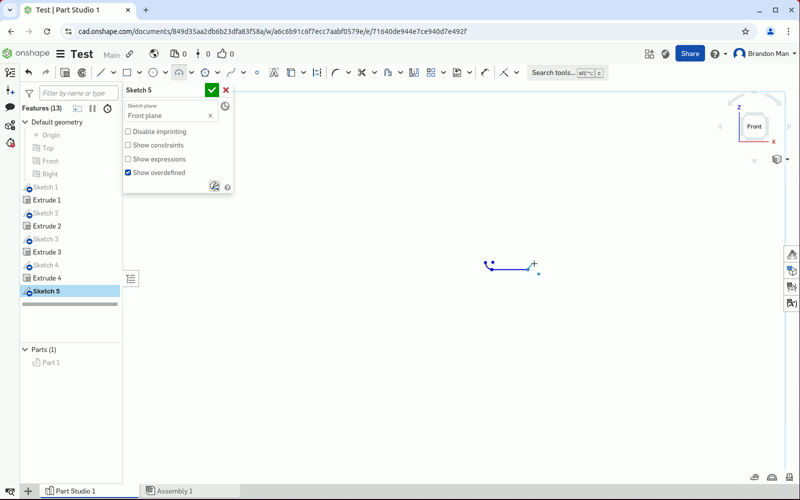
scroll(6)
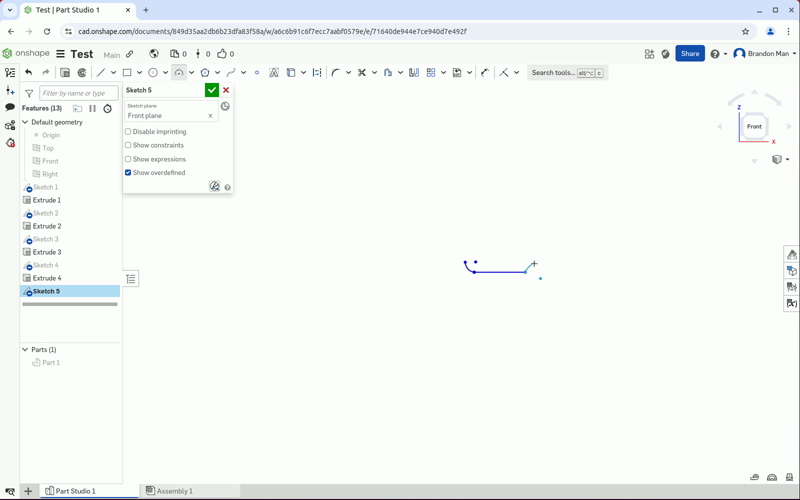
scroll(6)
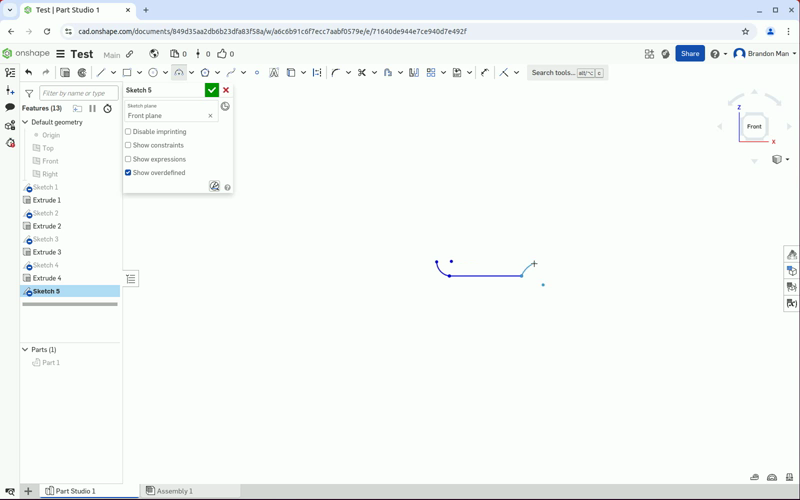
scroll(6)
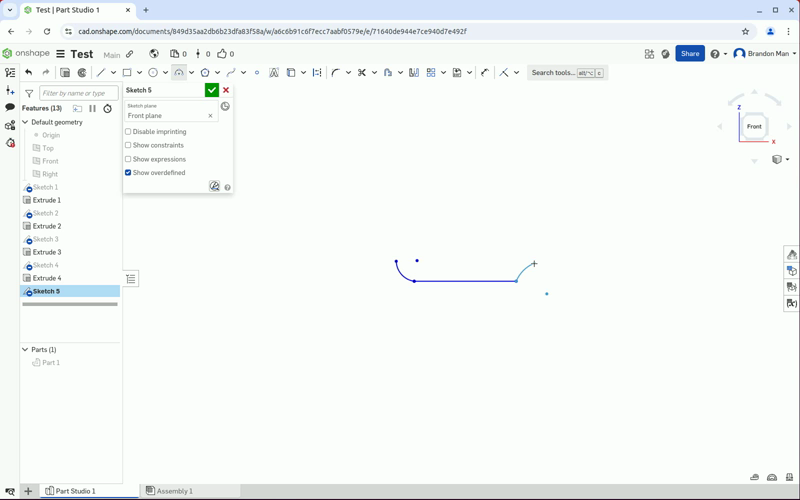
scroll(6)
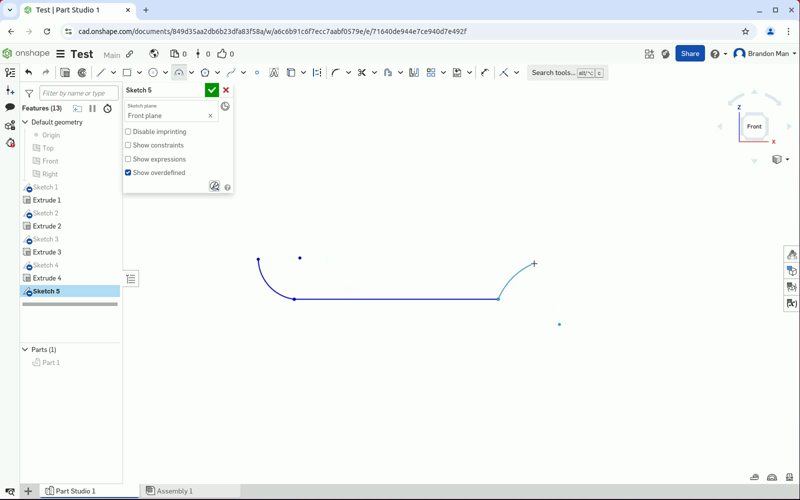
scroll(6)
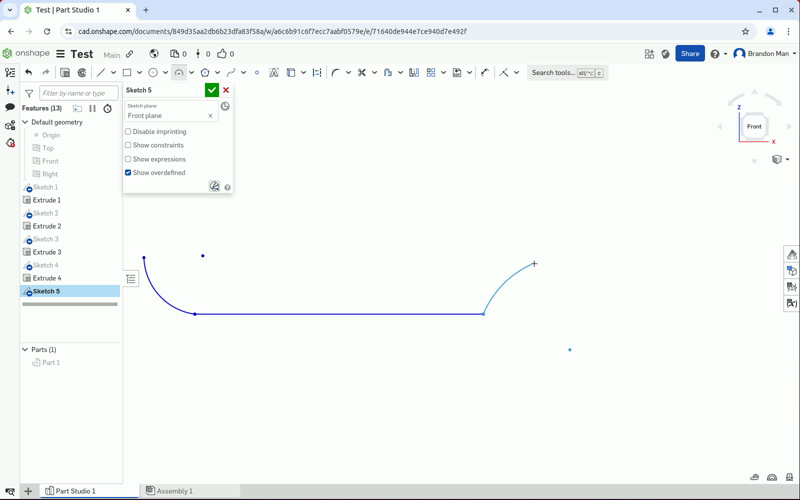
click(534, 263)
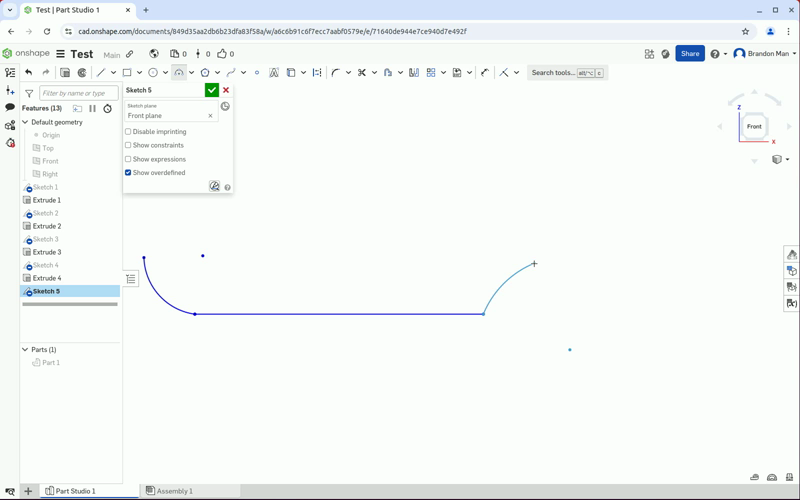
scroll(-6)
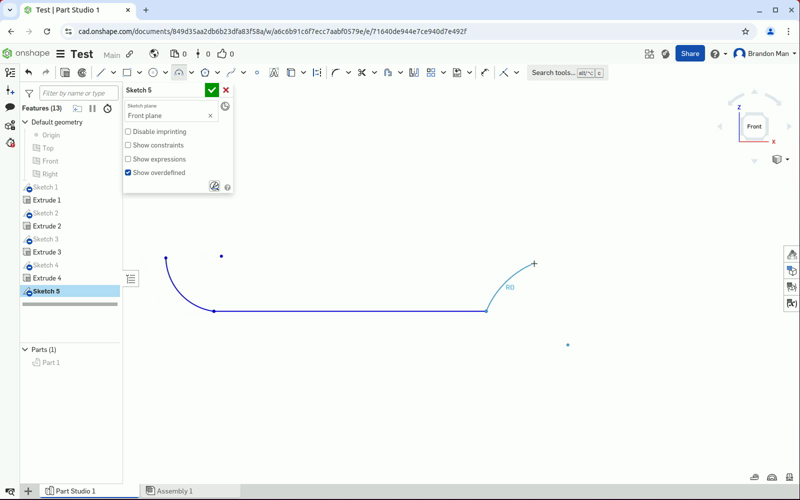
scroll(-6)
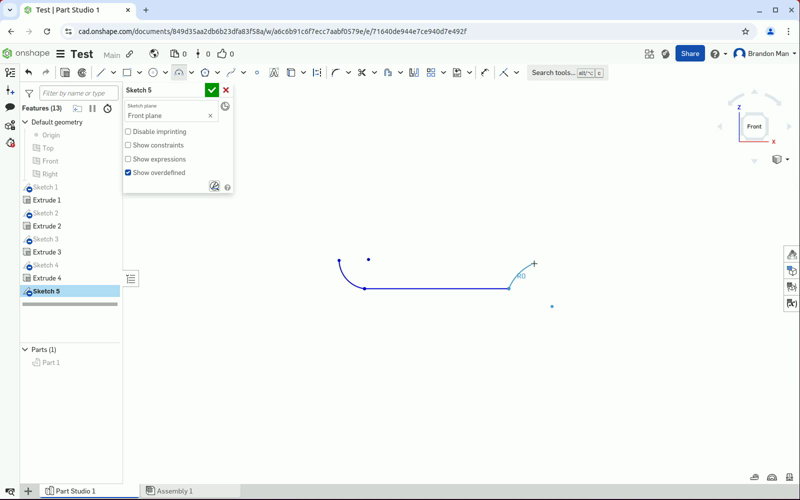
scroll(-6)
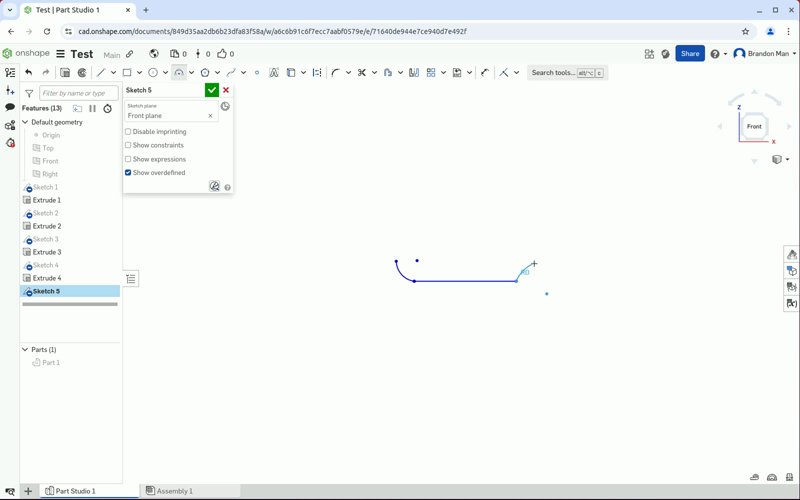
scroll(-6)
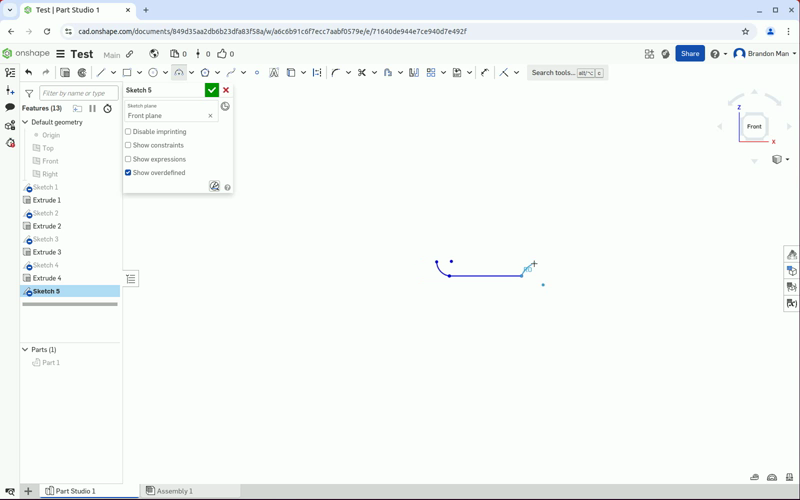
scroll(-6)
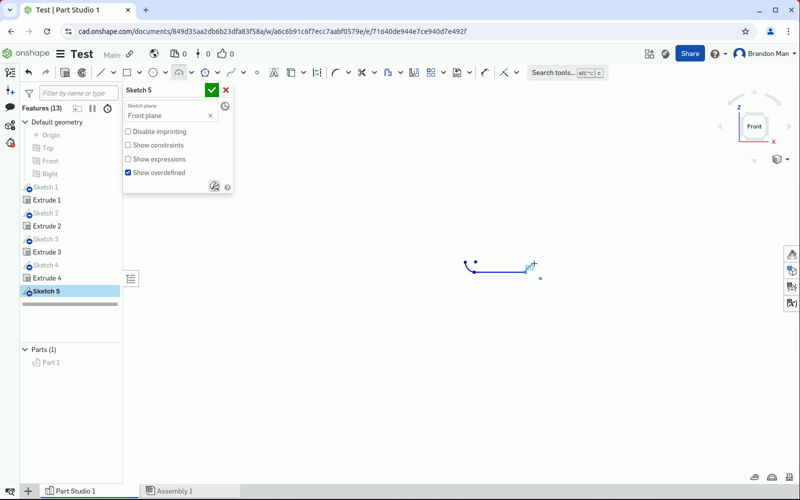
scroll(-6)
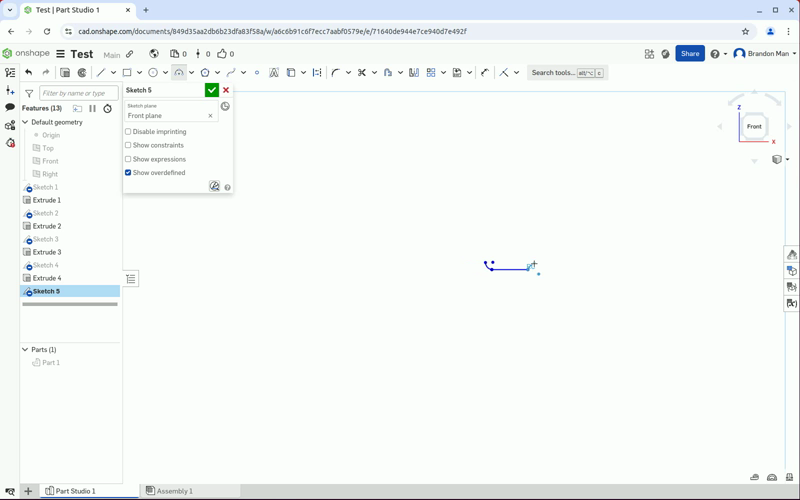
scroll(-6)
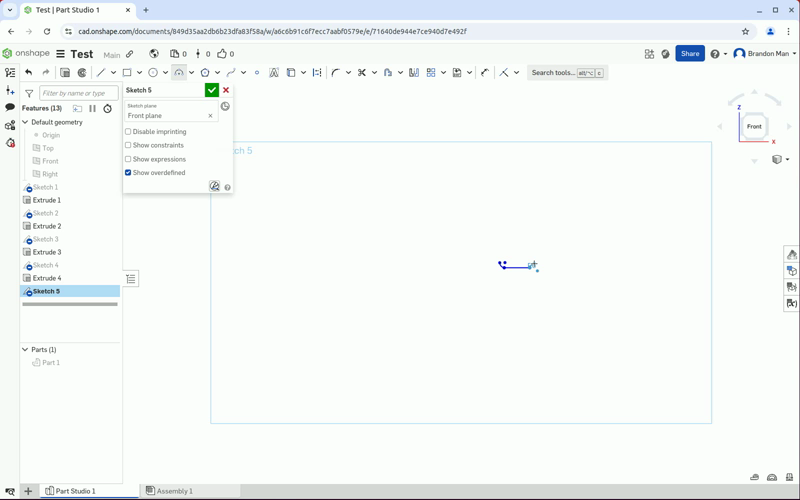
mouse_move(532, 266)
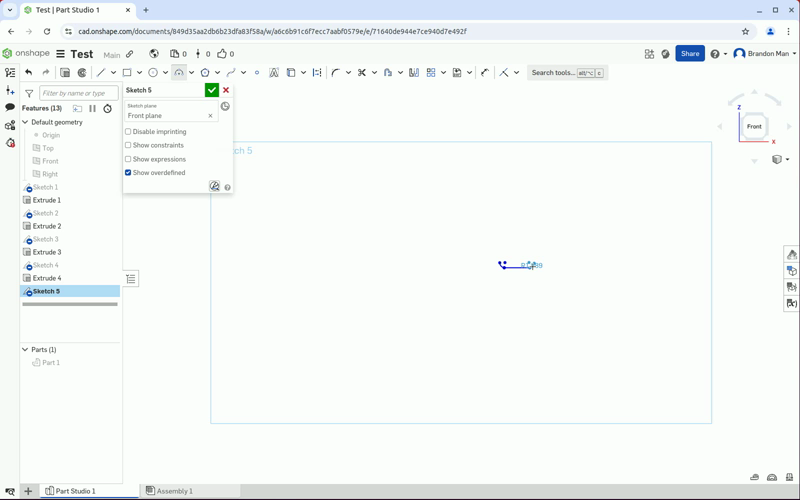
scroll(6)
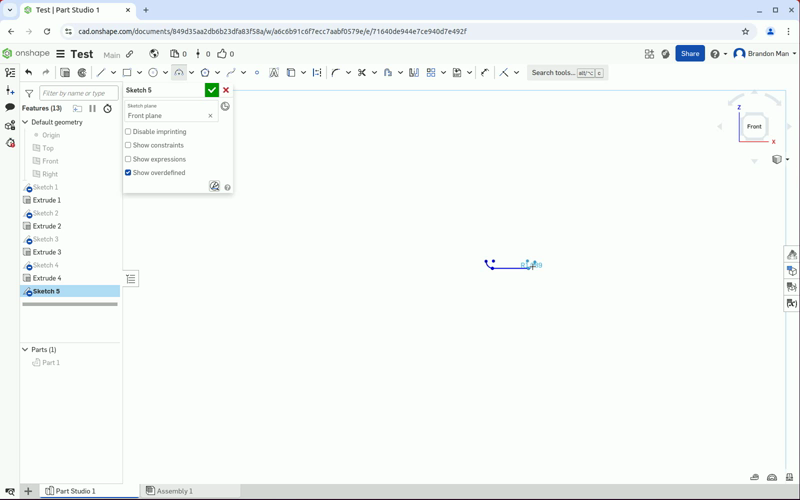
scroll(6)
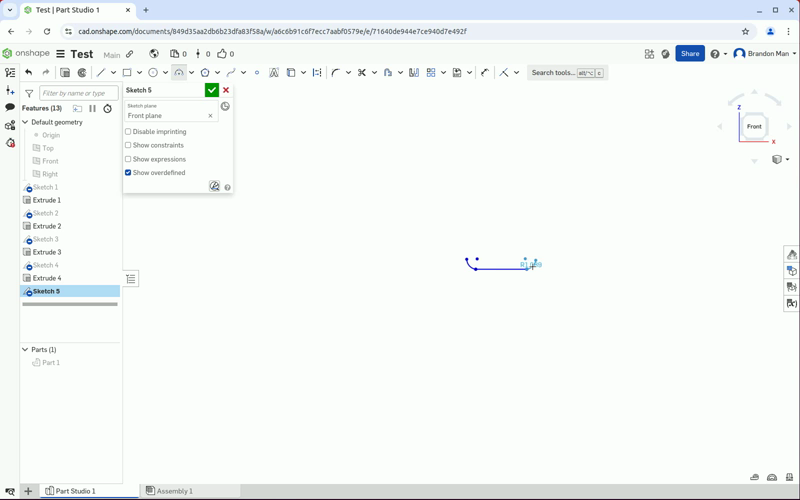
scroll(6)
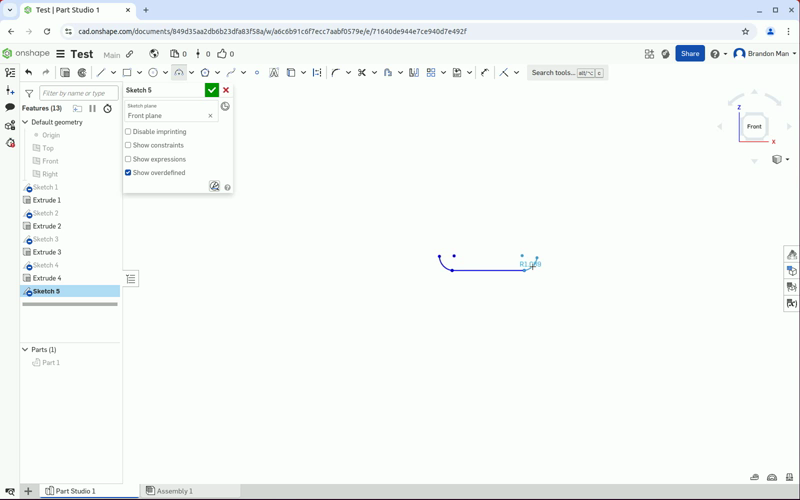
scroll(6)
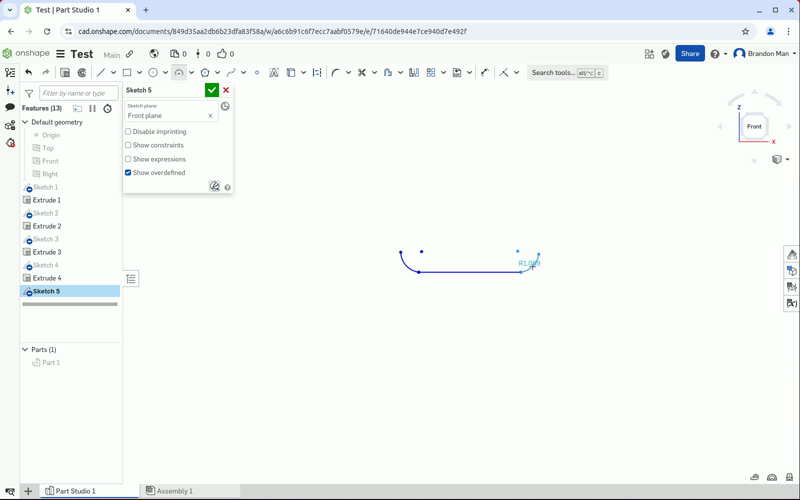
scroll(6)
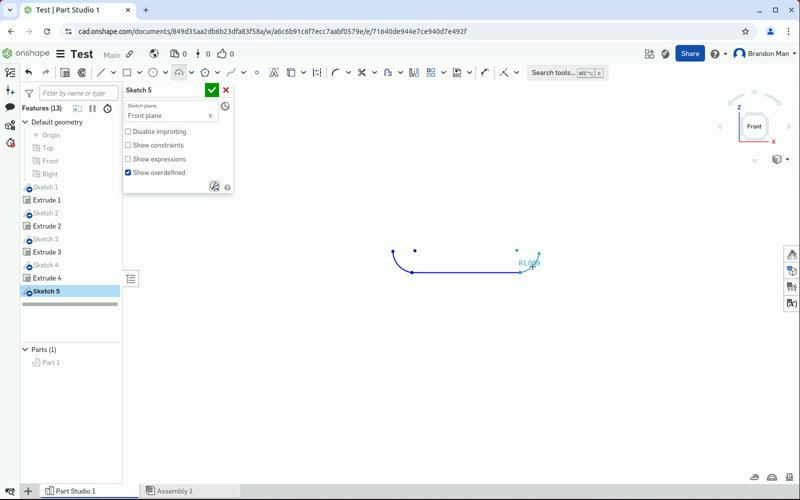
scroll(6)
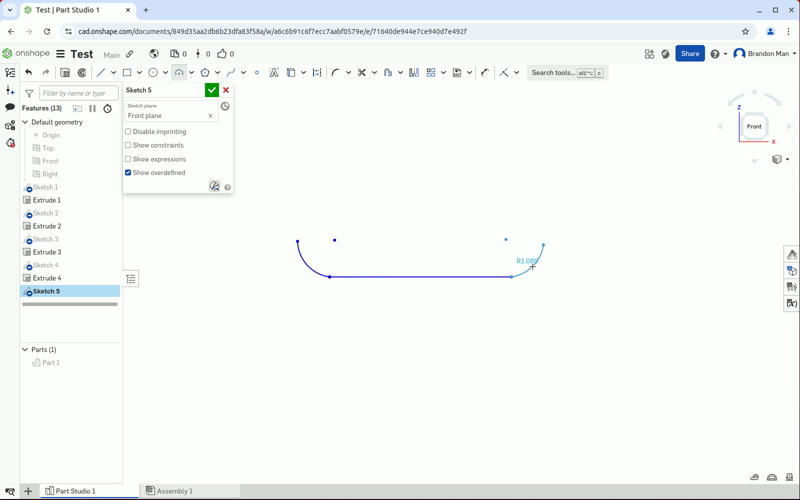
scroll(6)
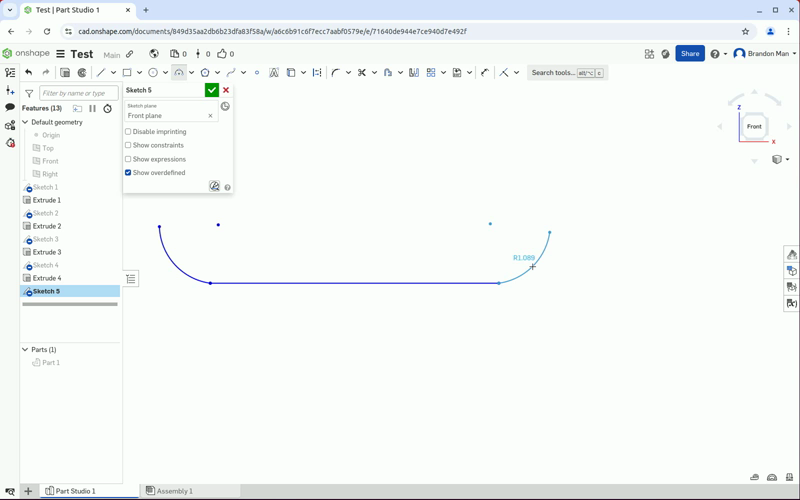
click(532, 266)
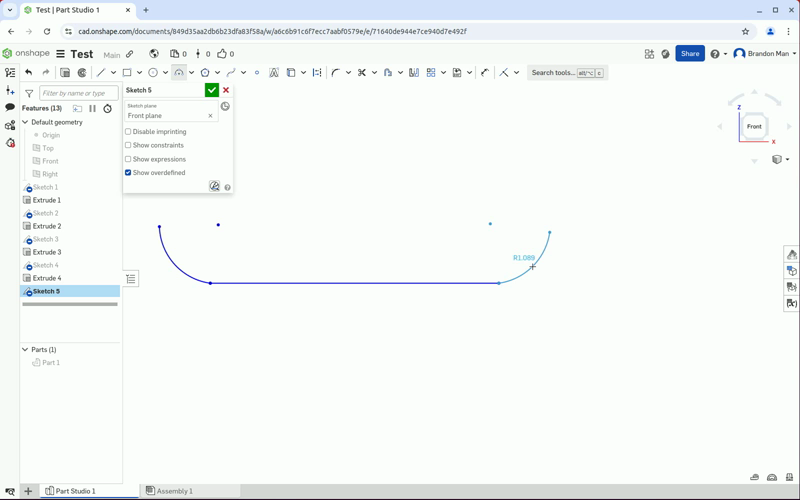
scroll(-6)
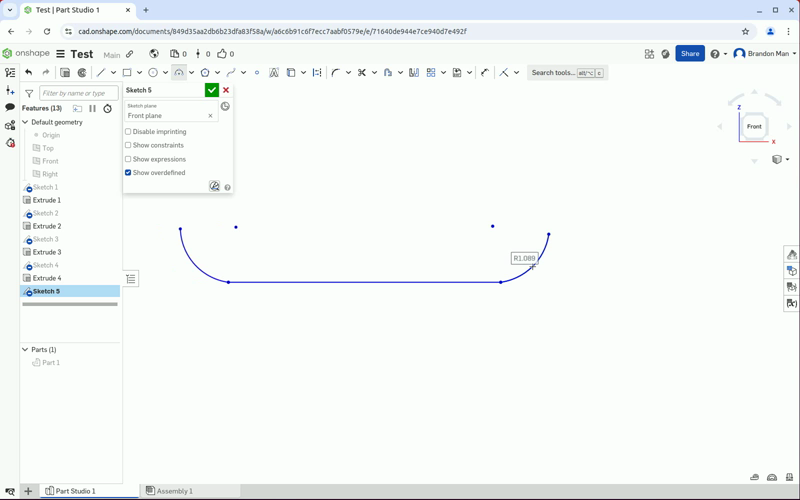
scroll(-6)
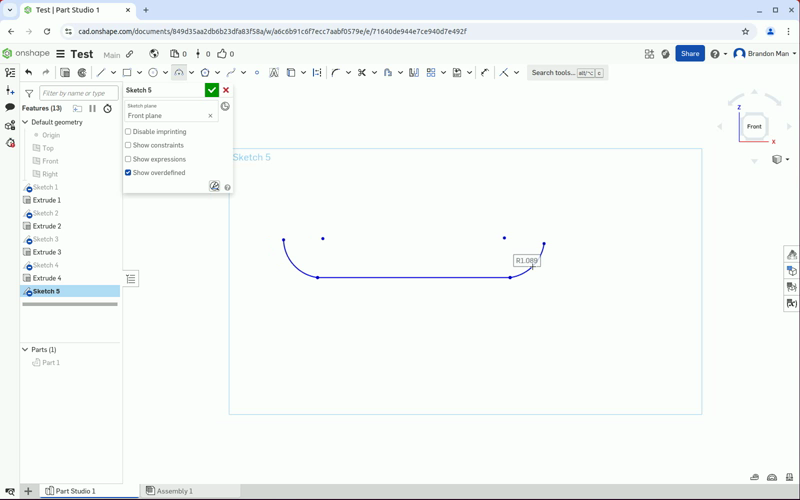
scroll(-6)
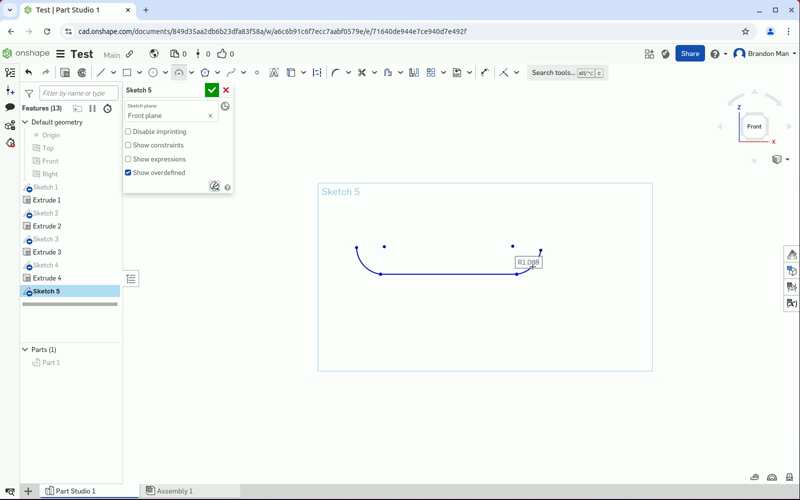
scroll(-6)
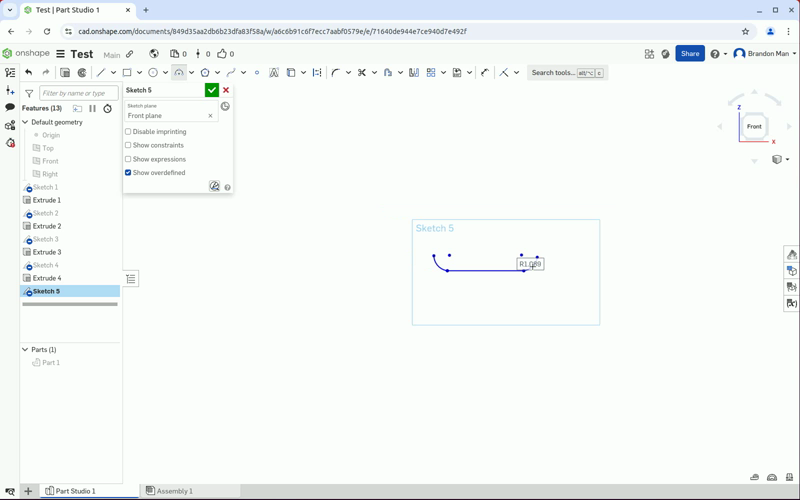
scroll(-6)
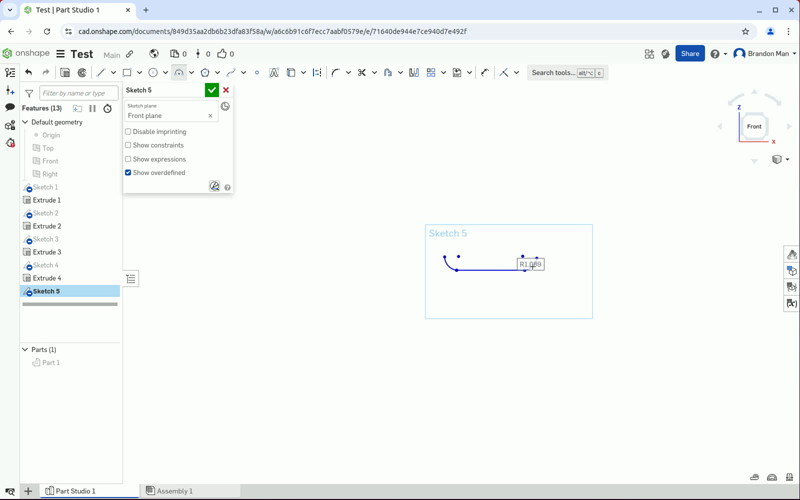
scroll(-6)
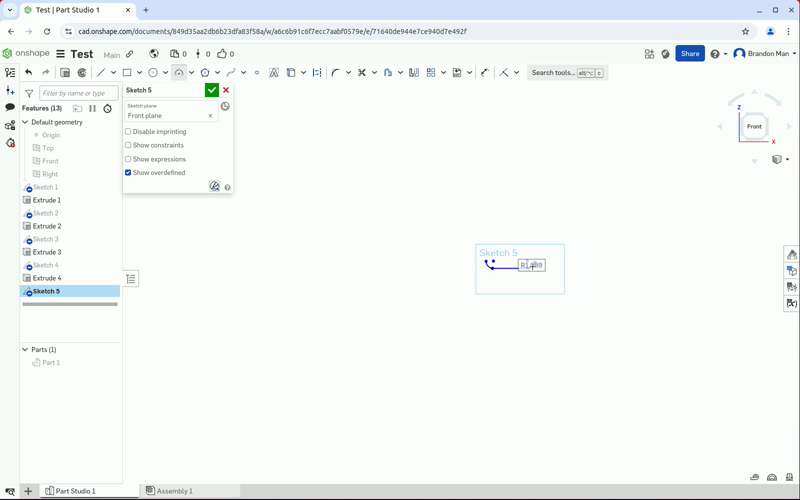
scroll(-6)
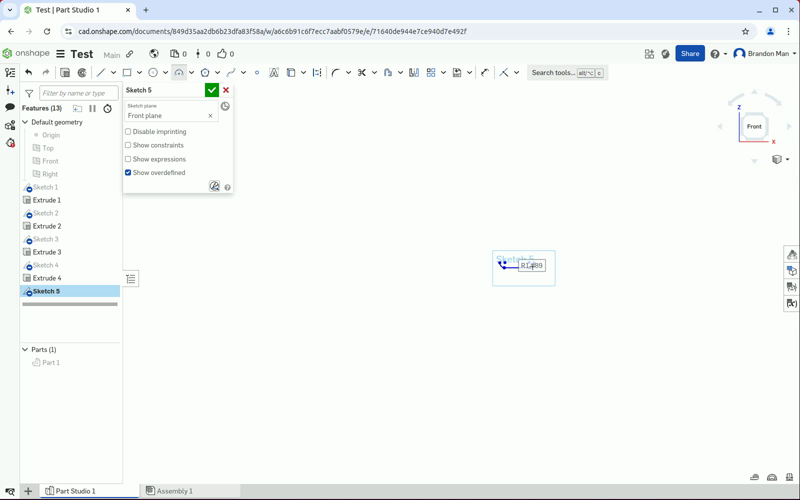
key_up(shift)
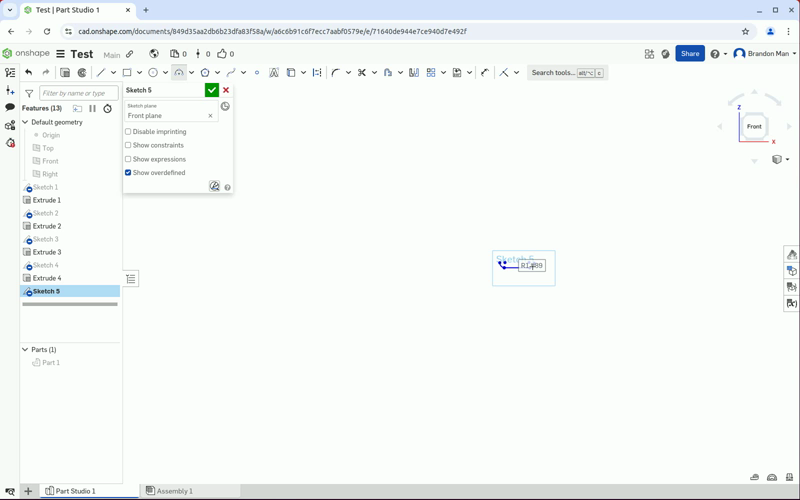
key(esc)
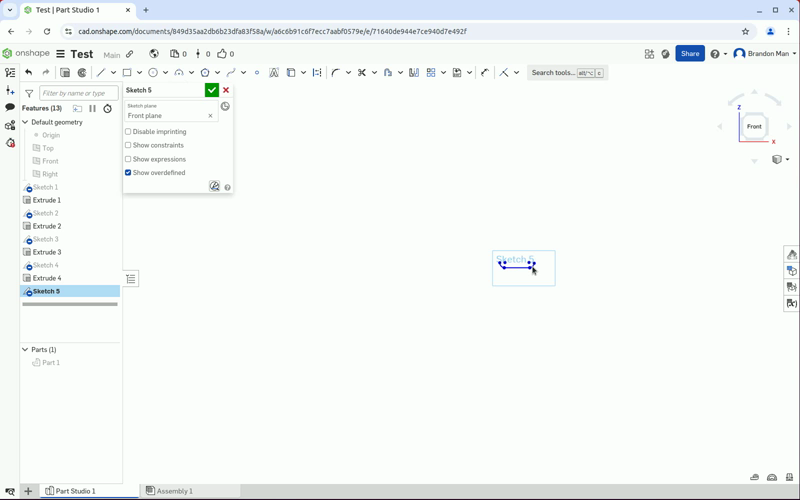
key(l)
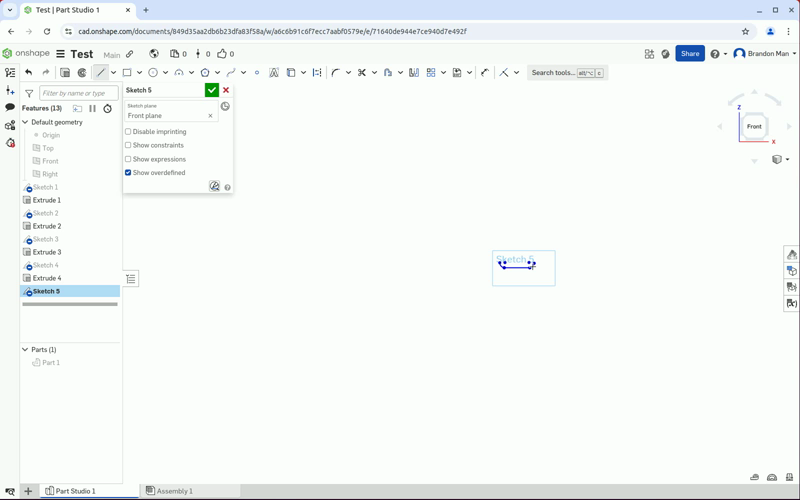
mouse_move(534, 263)
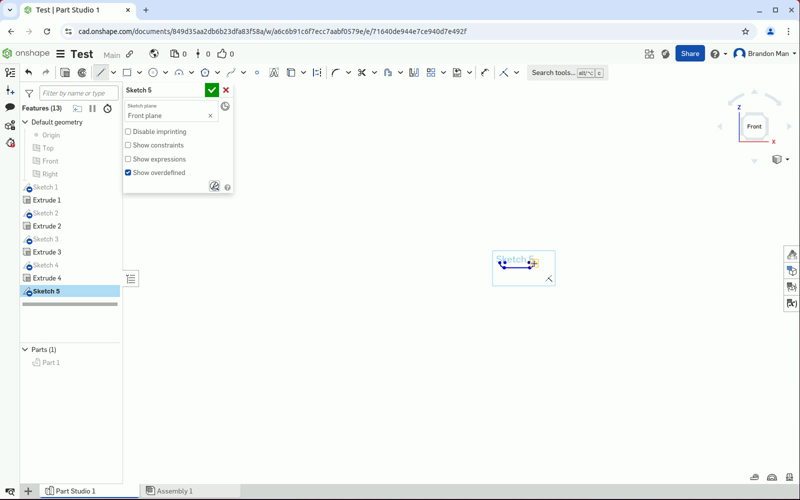
scroll(6)
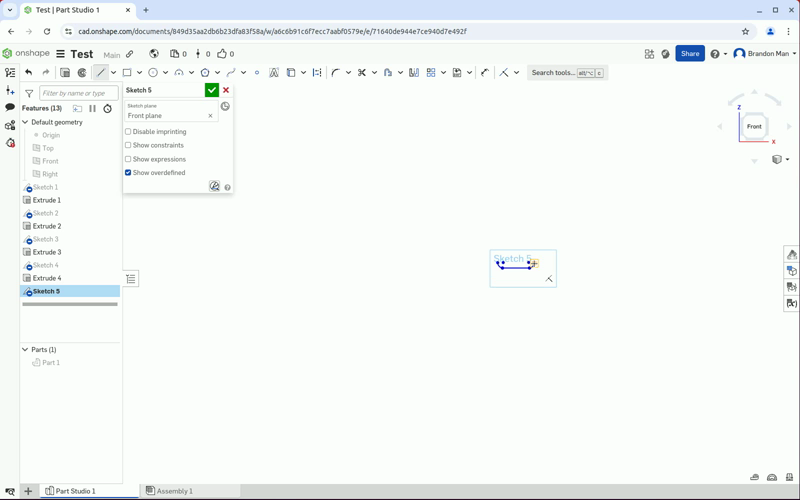
scroll(6)
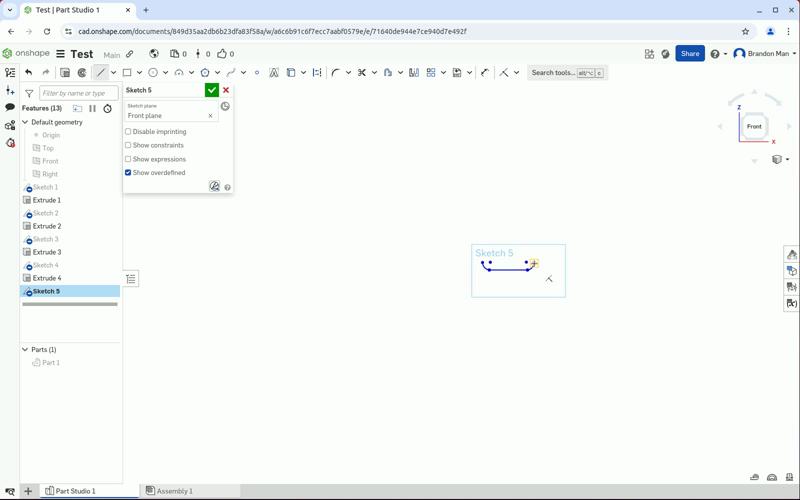
scroll(6)
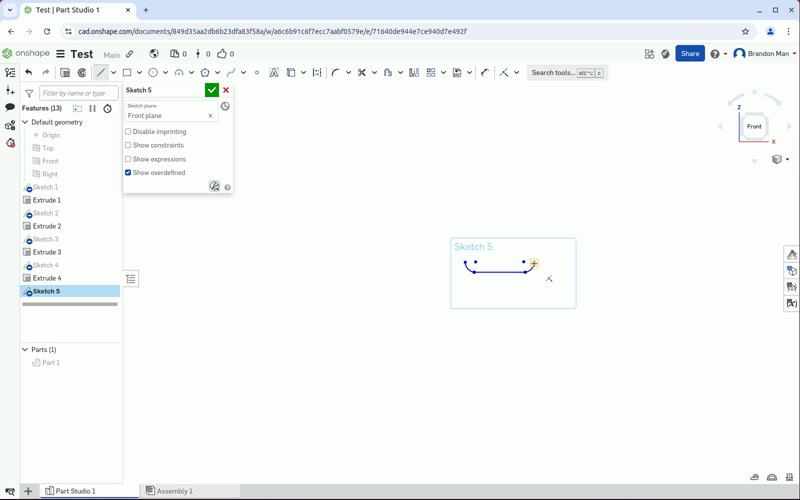
scroll(6)
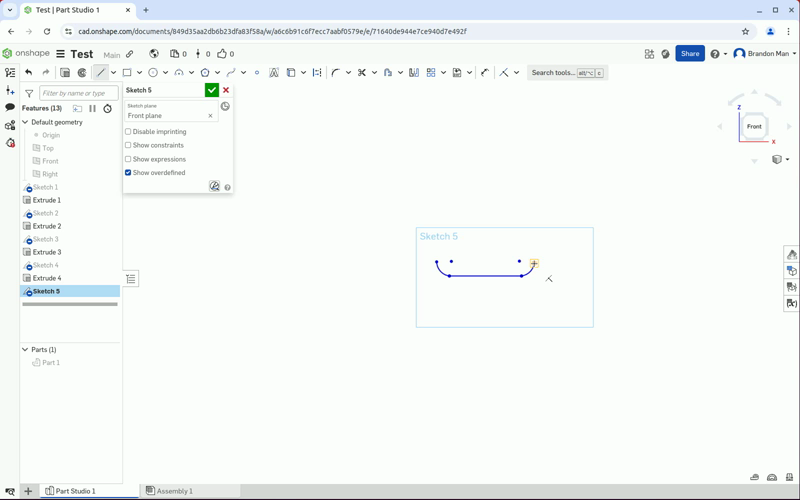
scroll(6)
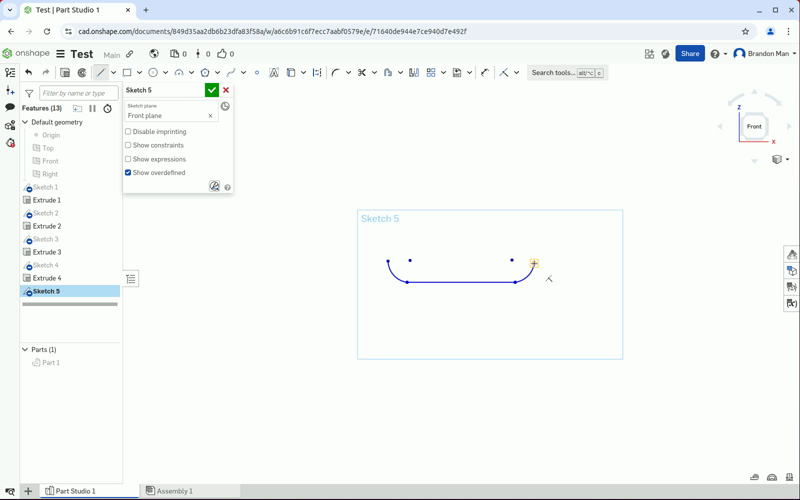
scroll(6)
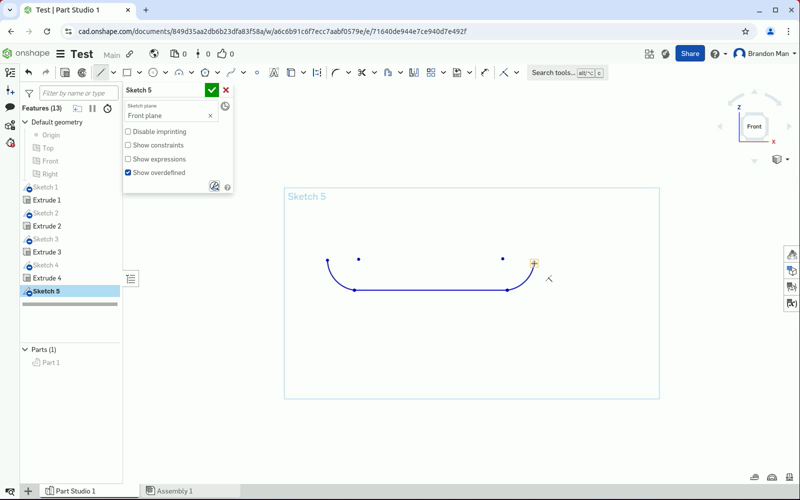
scroll(6)
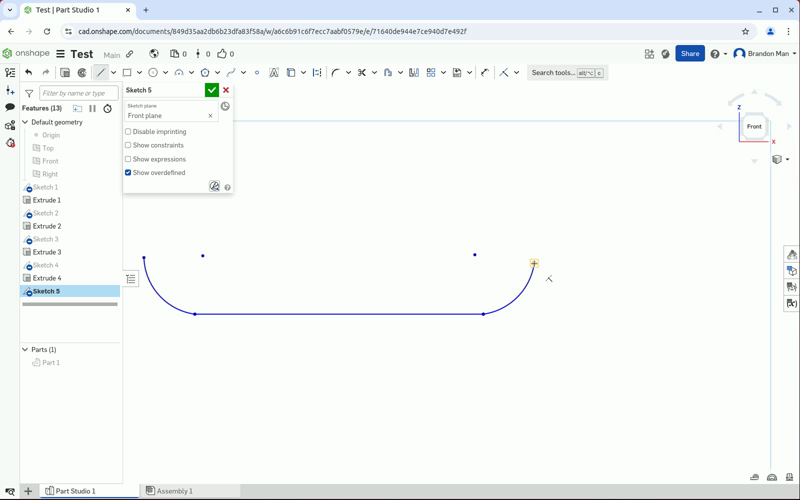
click(534, 263)
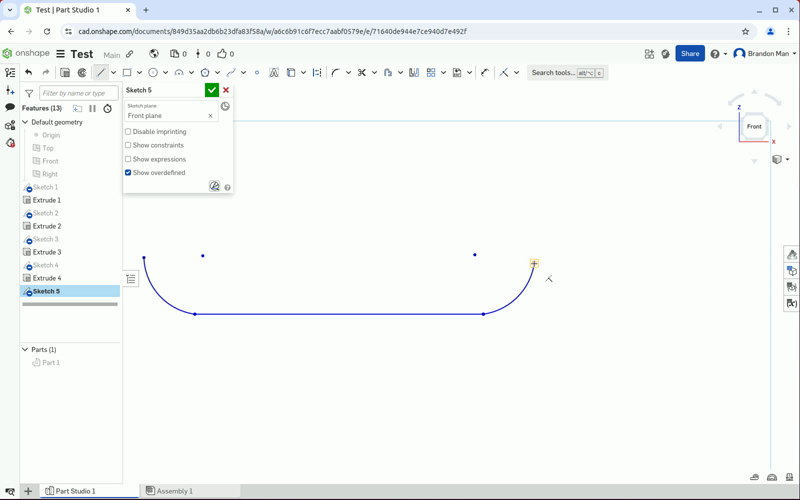
scroll(-6)
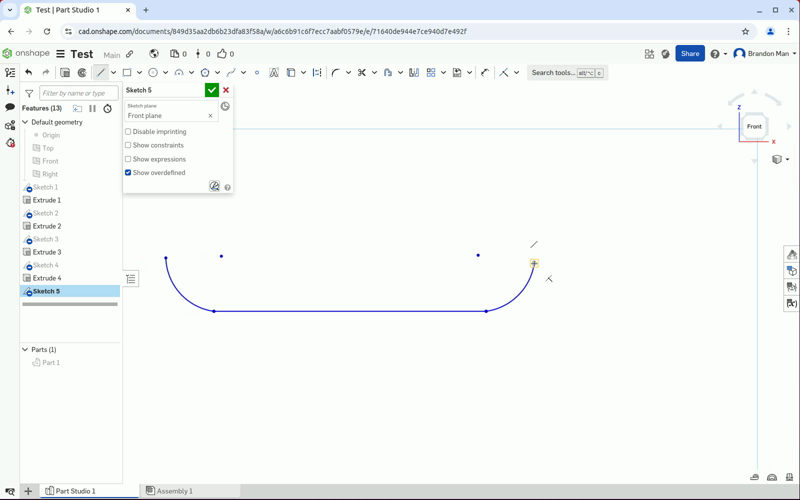
scroll(-6)
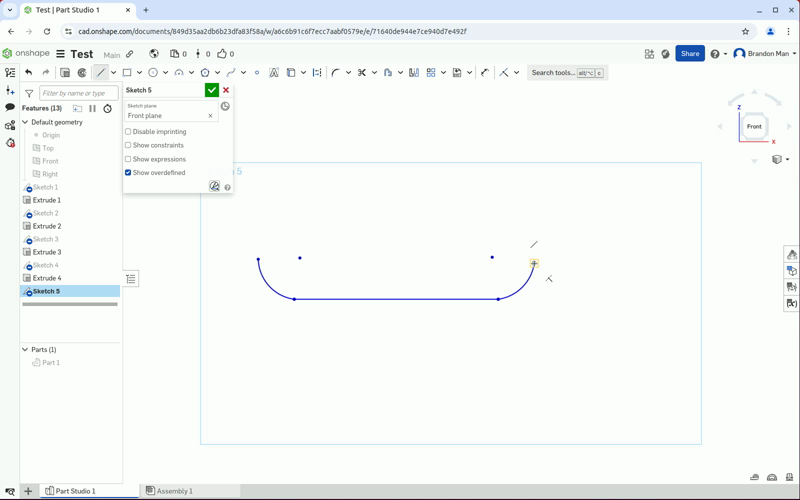
scroll(-6)
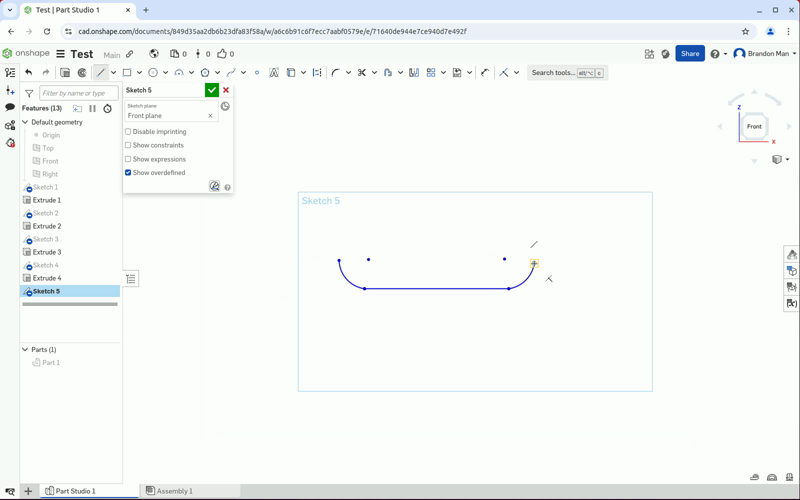
scroll(-6)
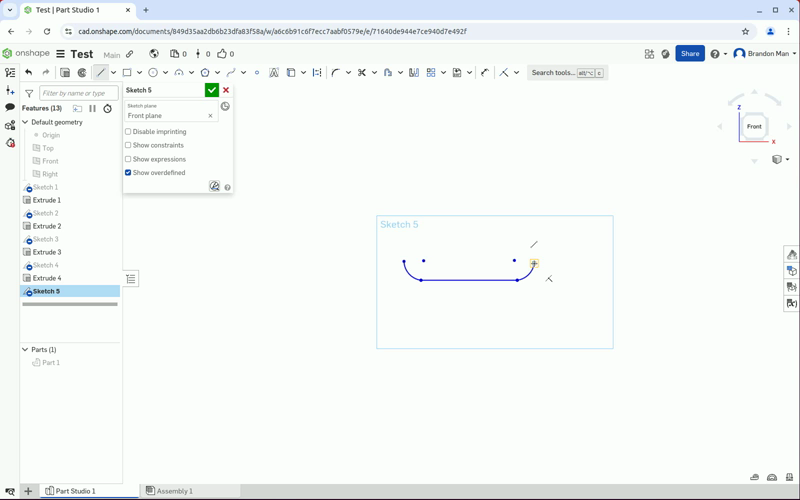
scroll(-6)
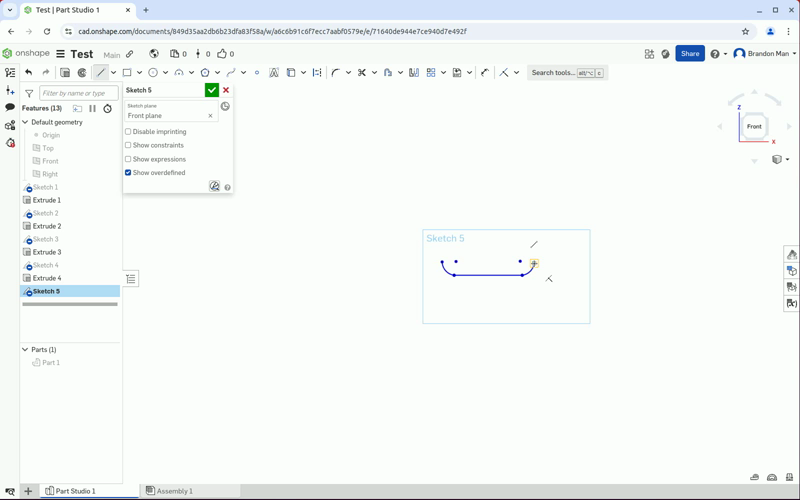
scroll(-6)
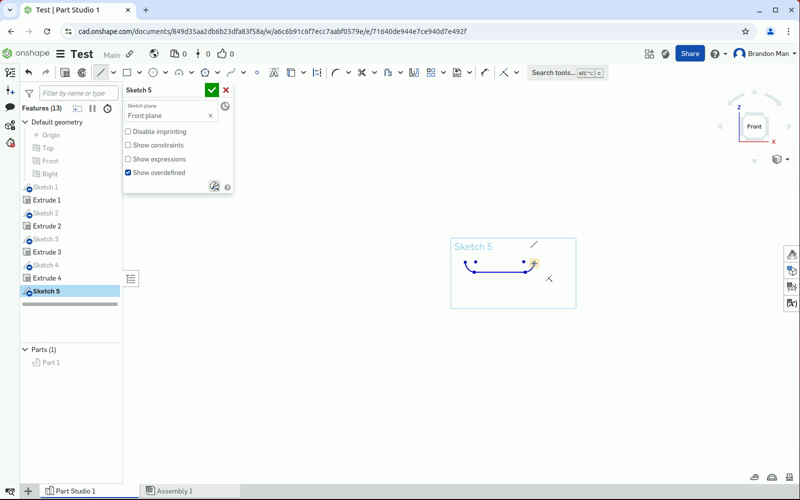
scroll(-6)
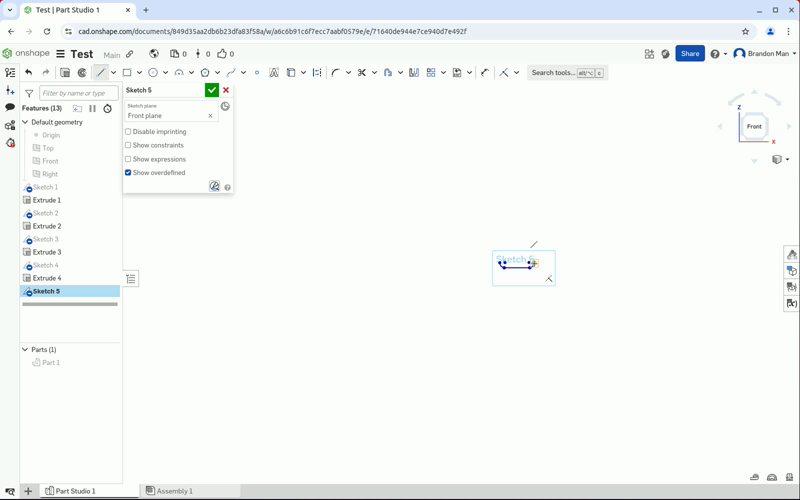
key_down(shift)
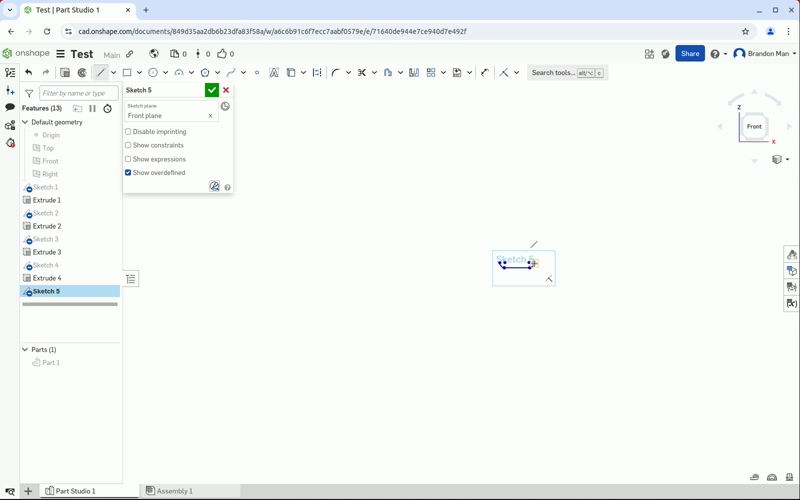
mouse_move(564, 263)
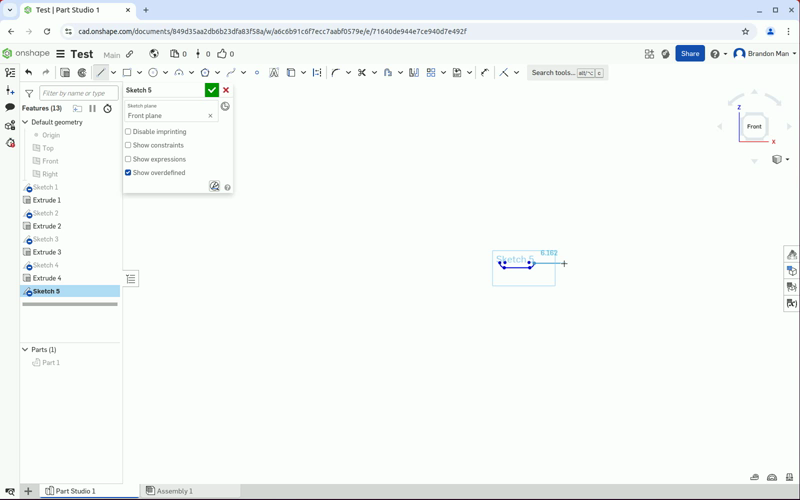
mouse_move(534, 235)
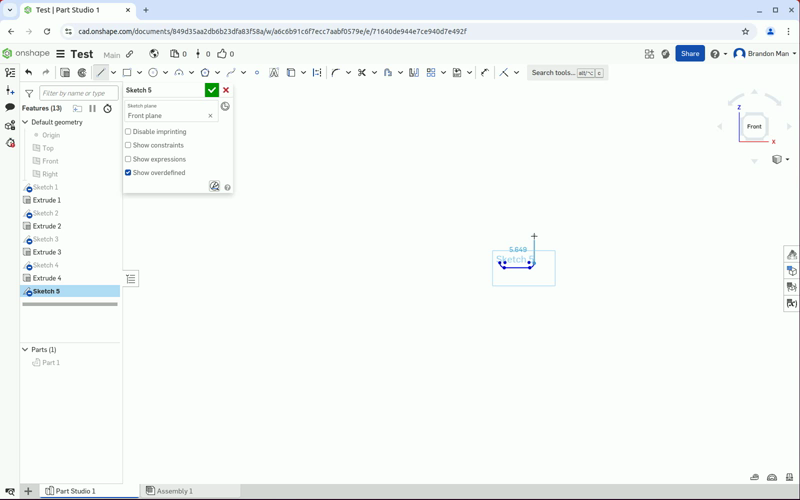
click(534, 235)
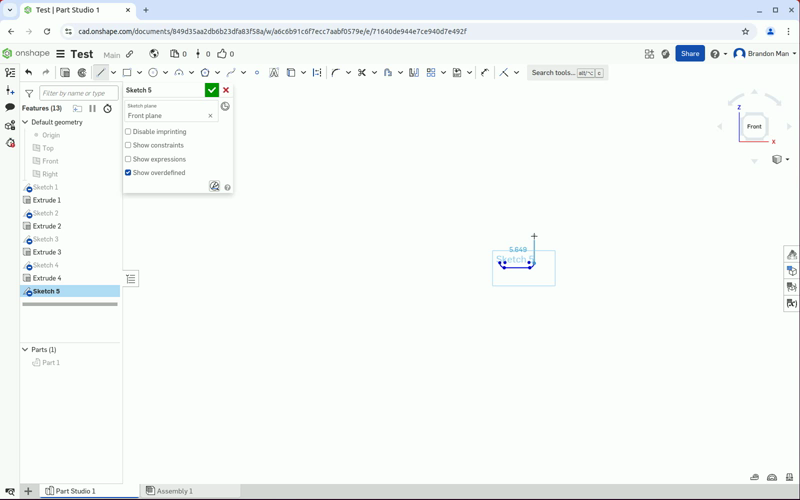
key_up(shift)
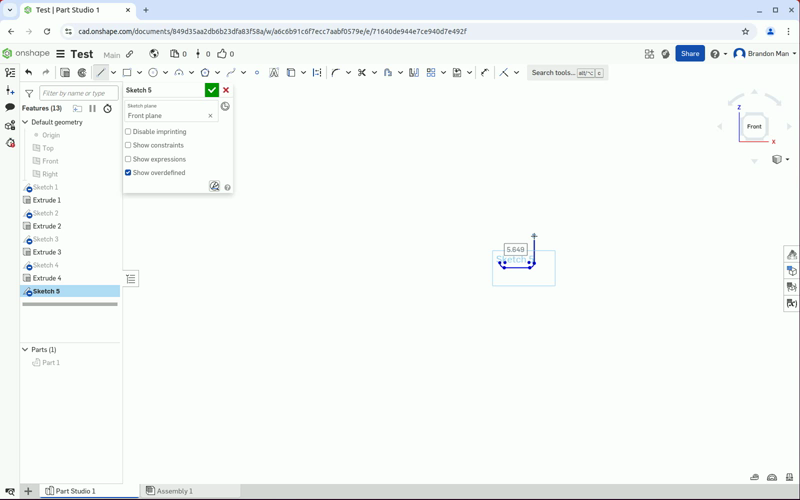
key_down(shift)
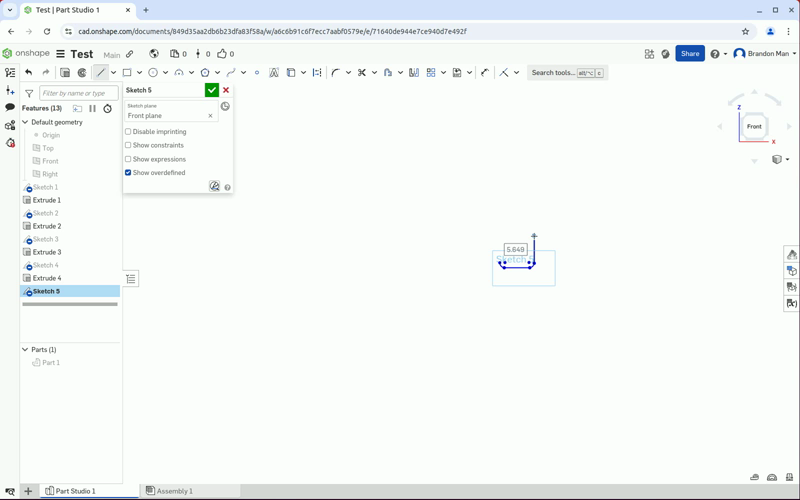
mouse_move(564, 235)
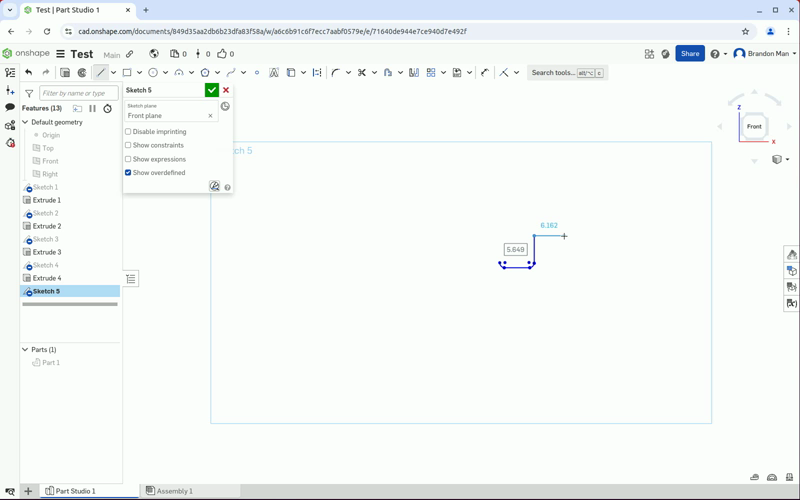
mouse_move(499, 235)
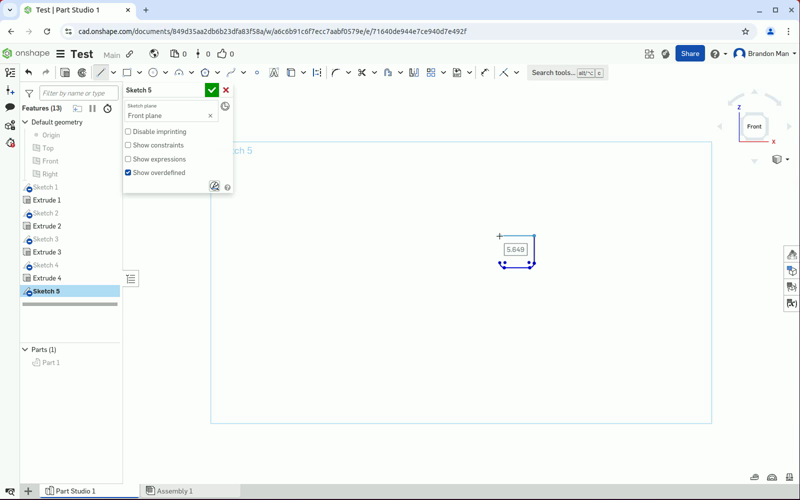
click(499, 235)
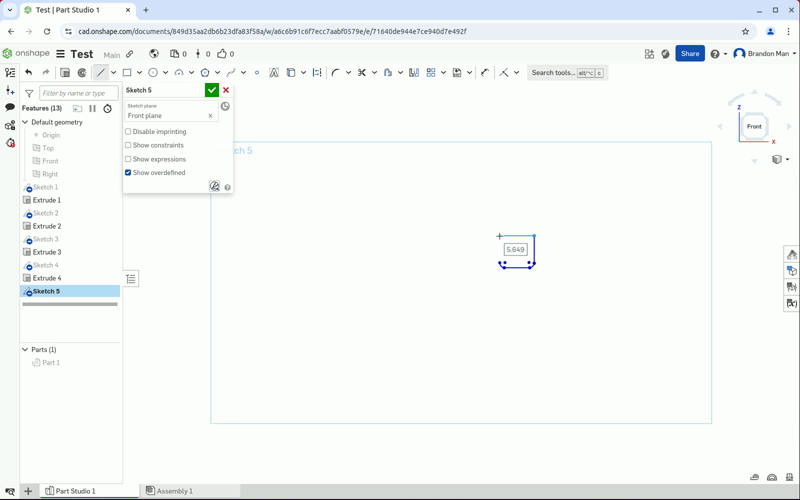
key_up(shift)
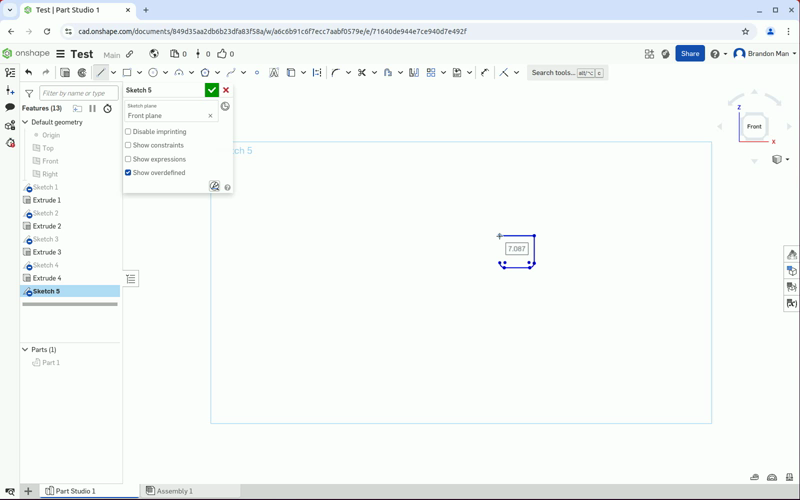
mouse_move(529, 235)
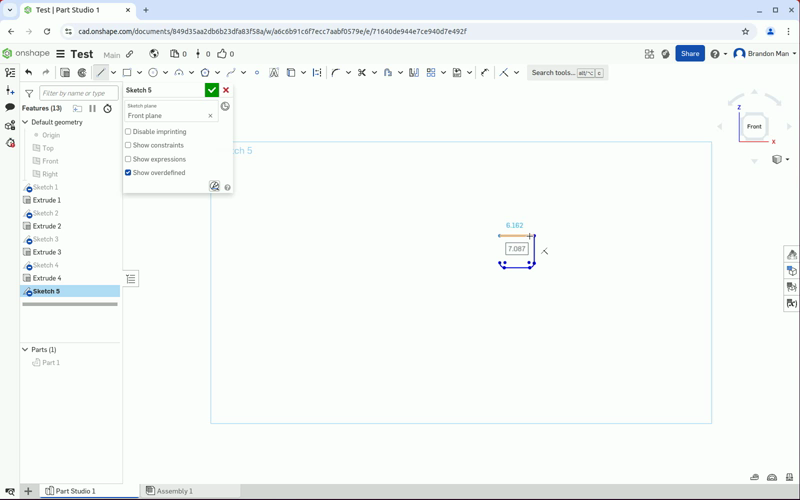
key_down(shift)
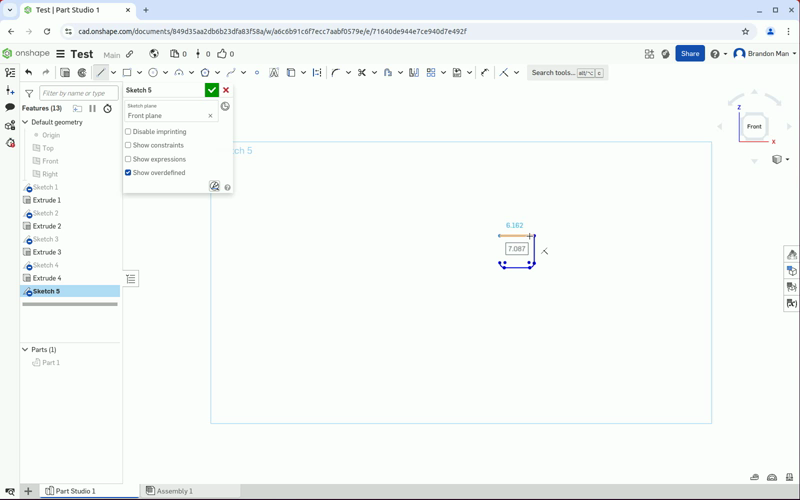
mouse_move(499, 262)
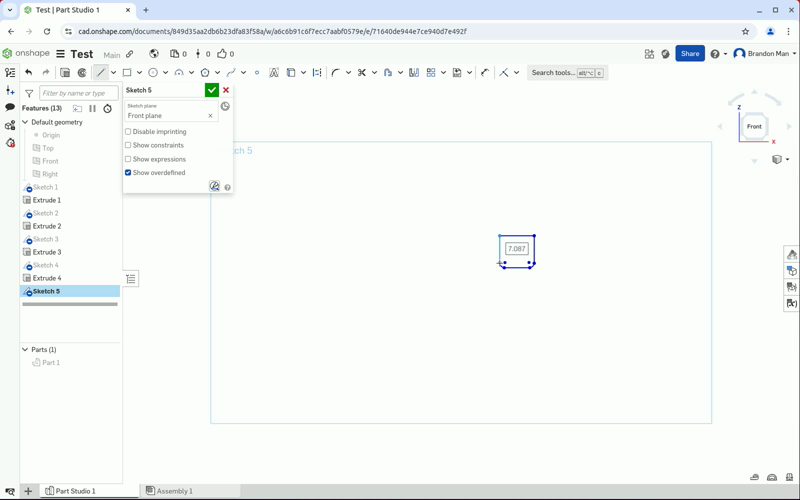
scroll(6)
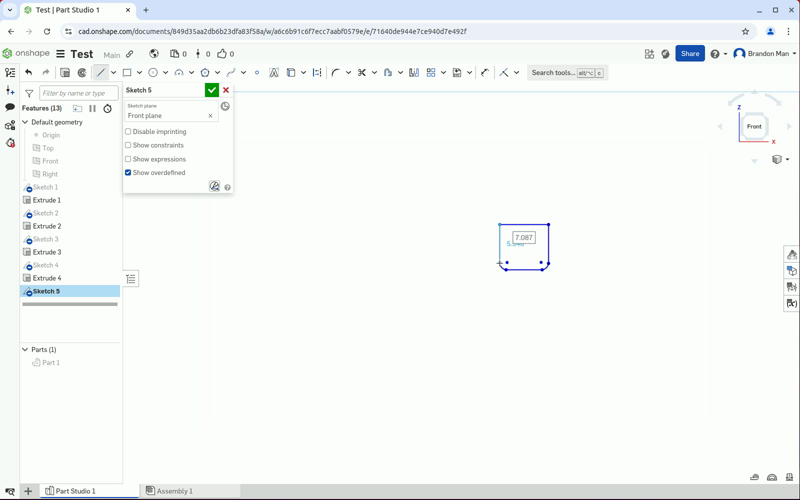
scroll(6)
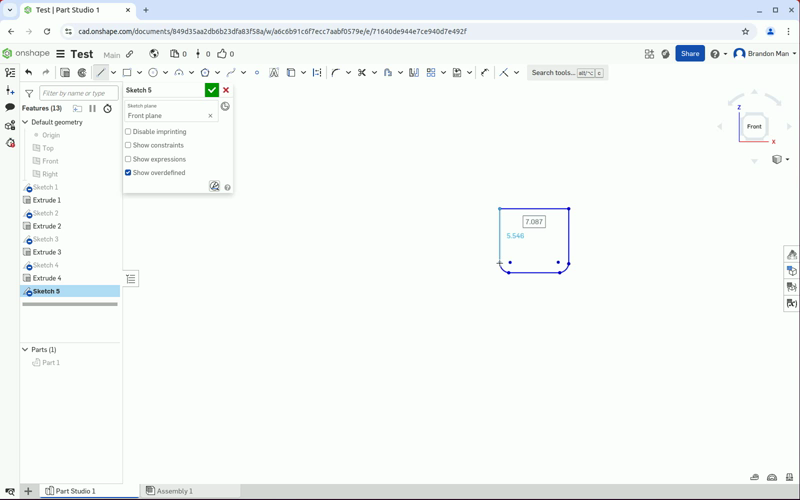
scroll(6)
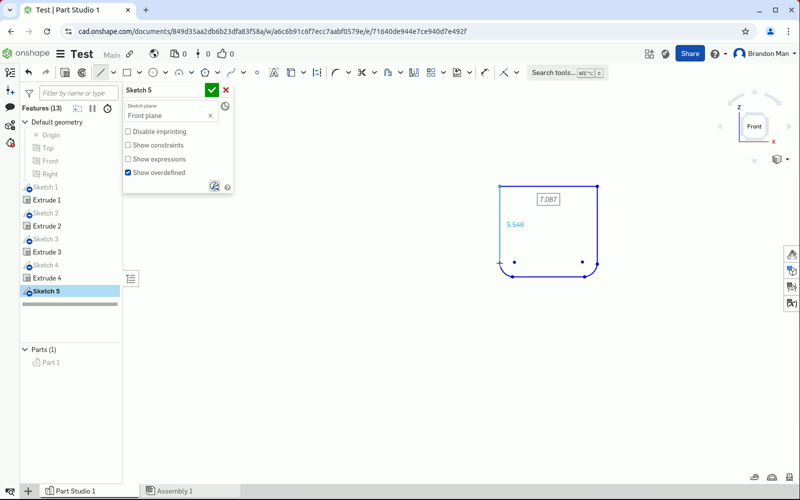
scroll(6)
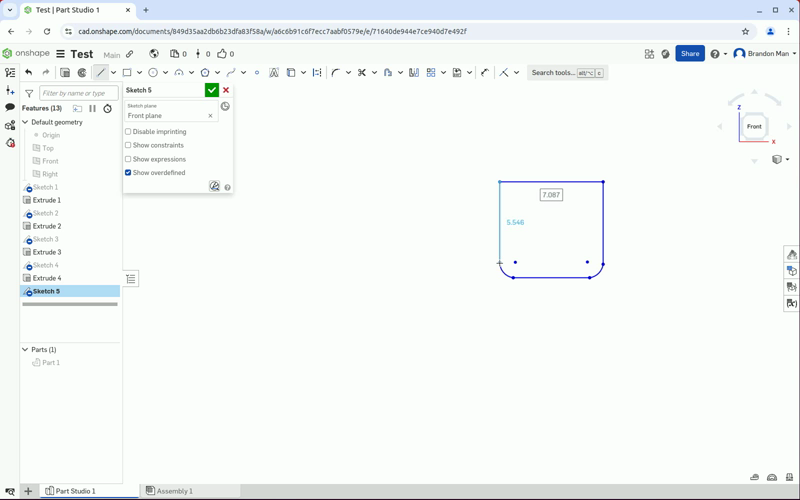
scroll(6)
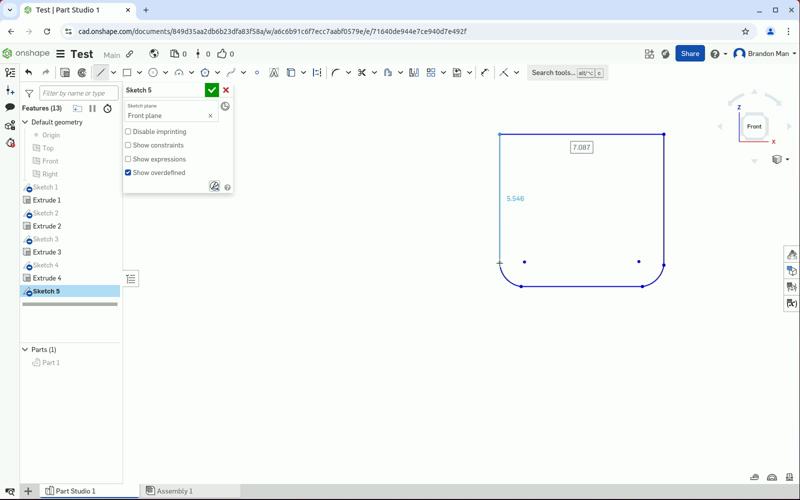
scroll(6)
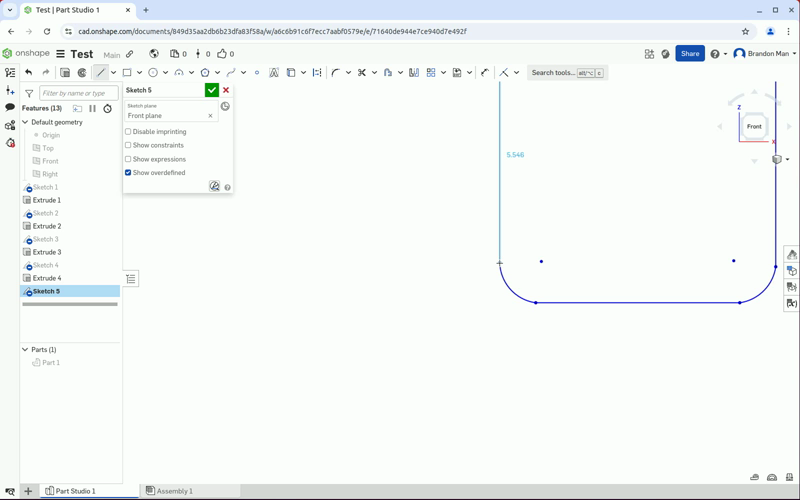
scroll(6)
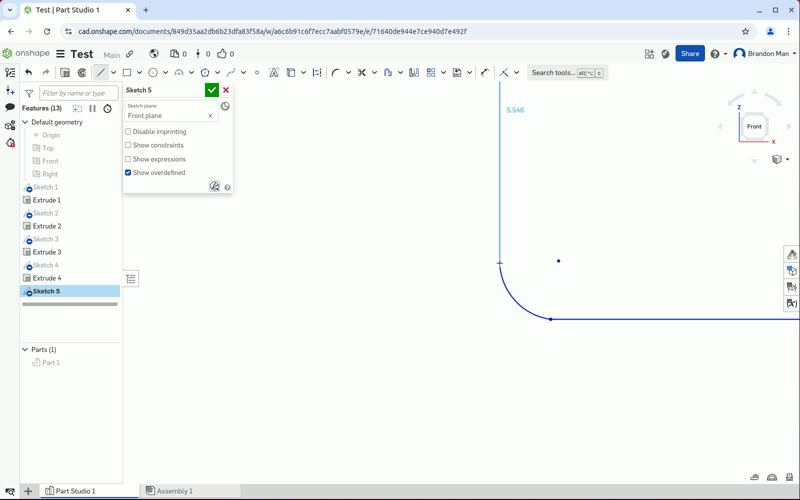
key_up(shift)
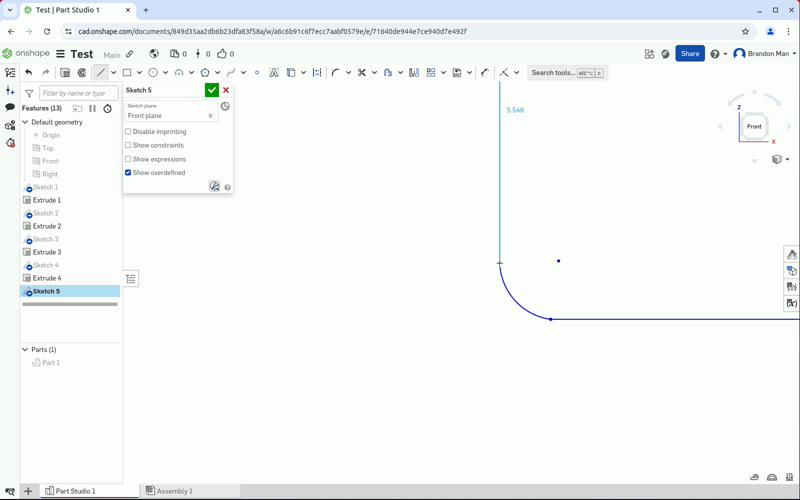
click(499, 262)
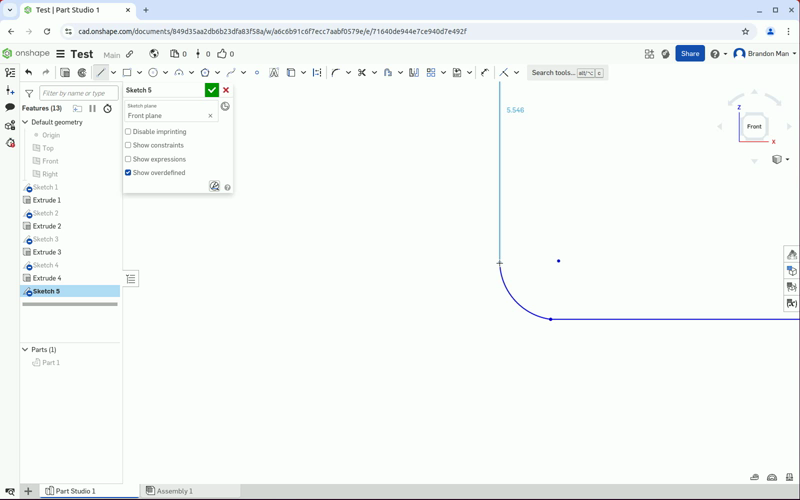
scroll(-6)
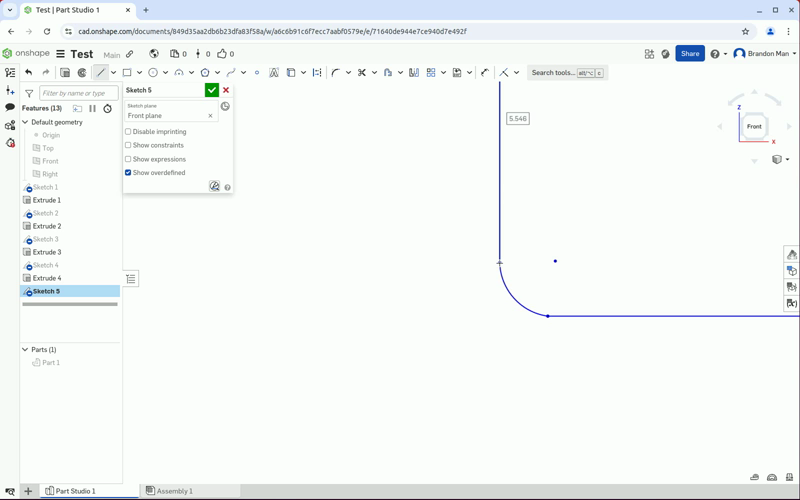
scroll(-6)
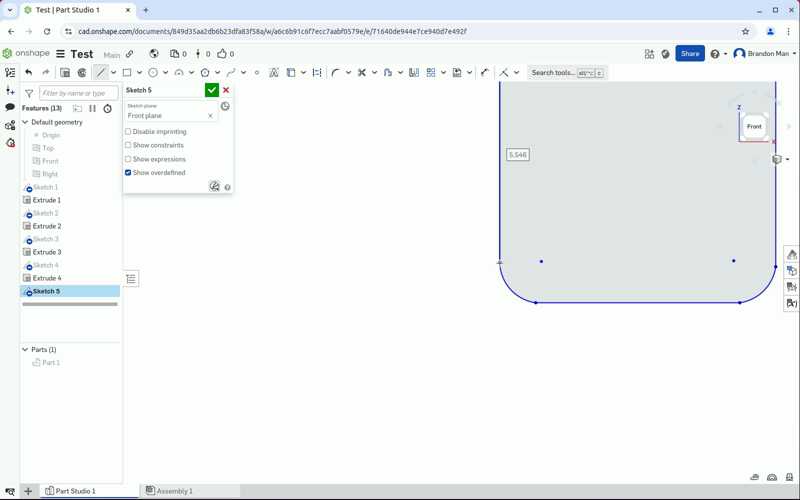
scroll(-6)
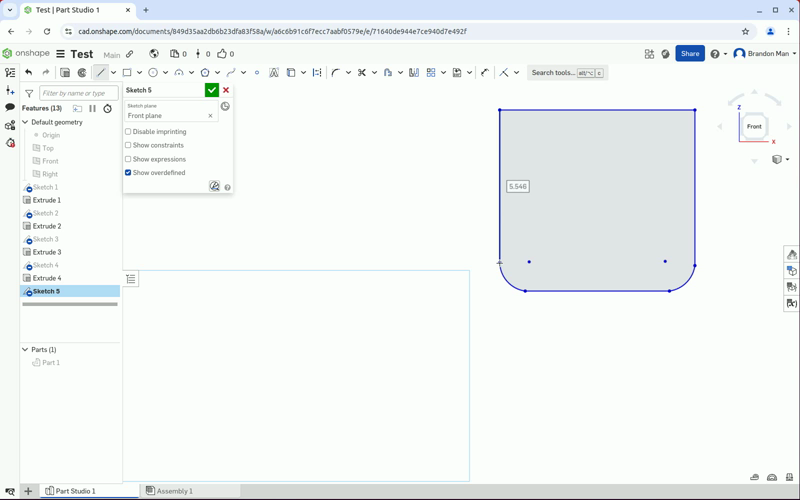
scroll(-6)
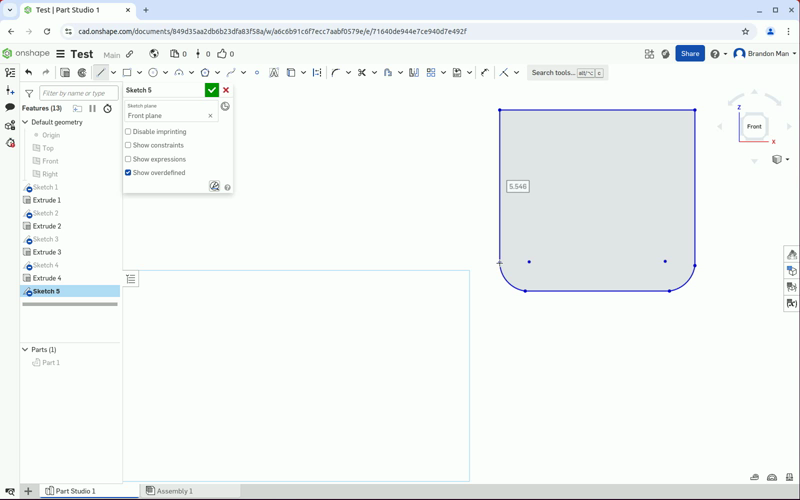
scroll(-6)
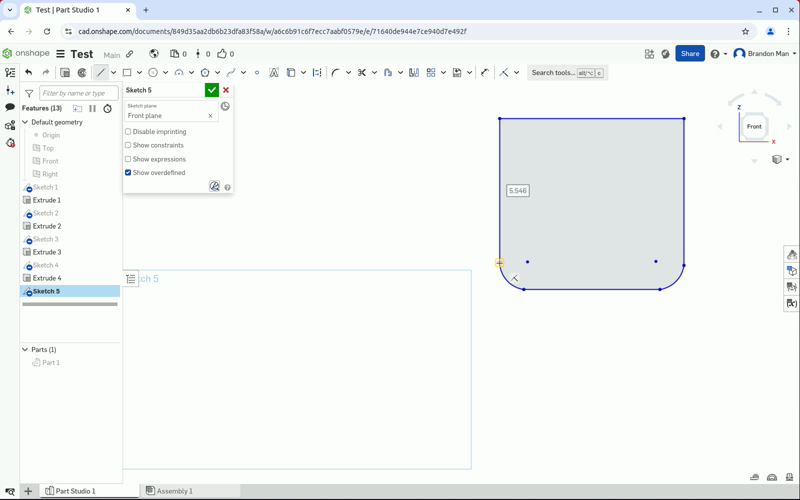
scroll(-6)
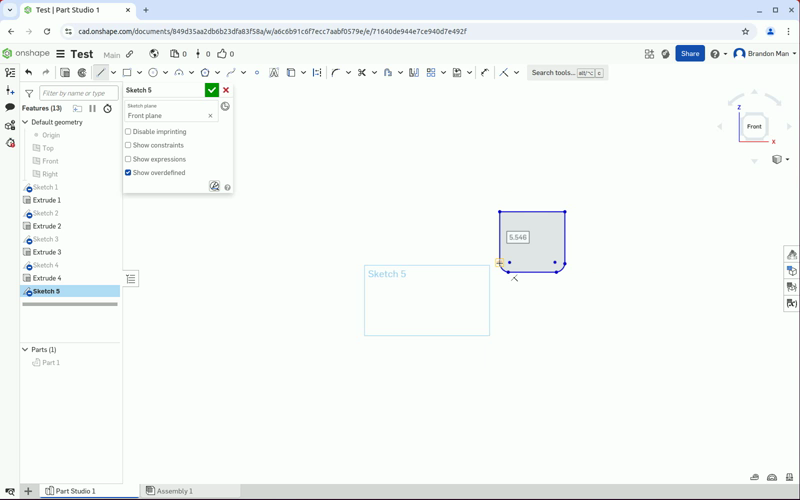
scroll(-6)
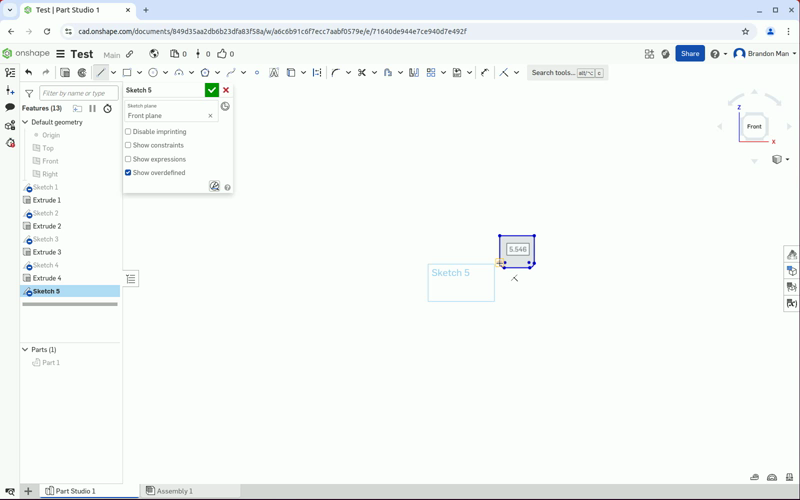
key(esc)
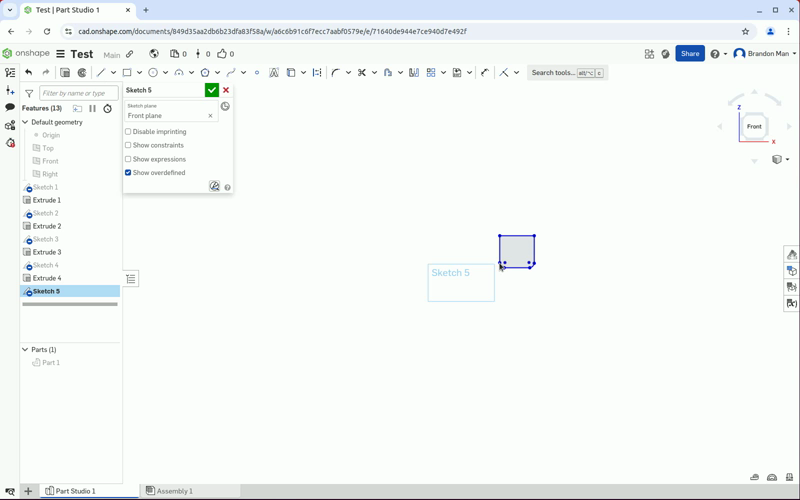
mouse_move(501, 252)
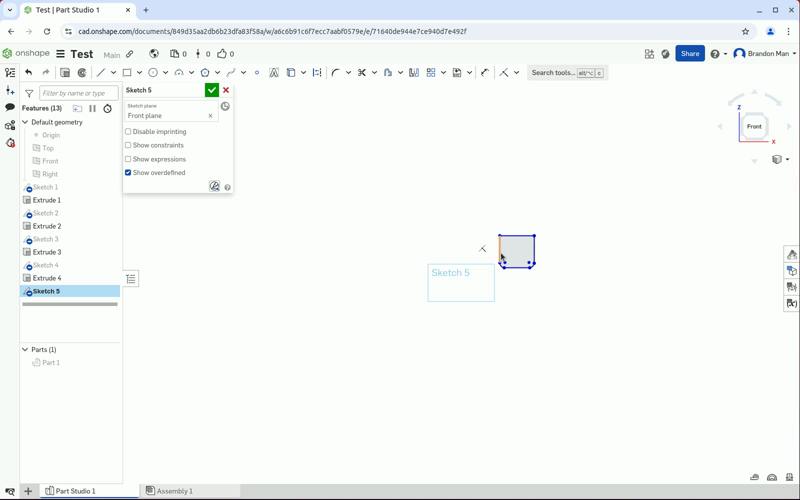
scroll(6)
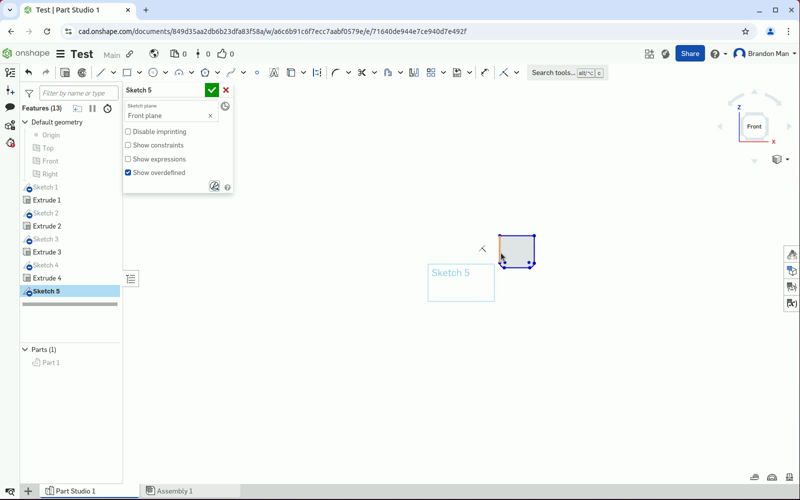
scroll(6)
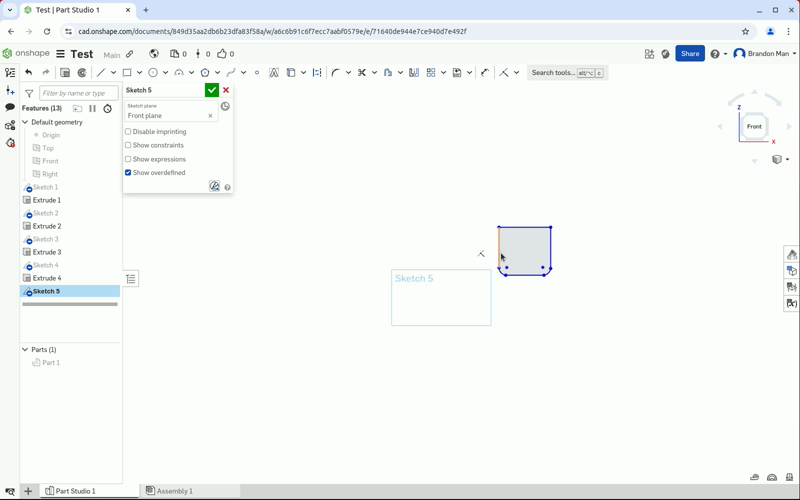
scroll(6)
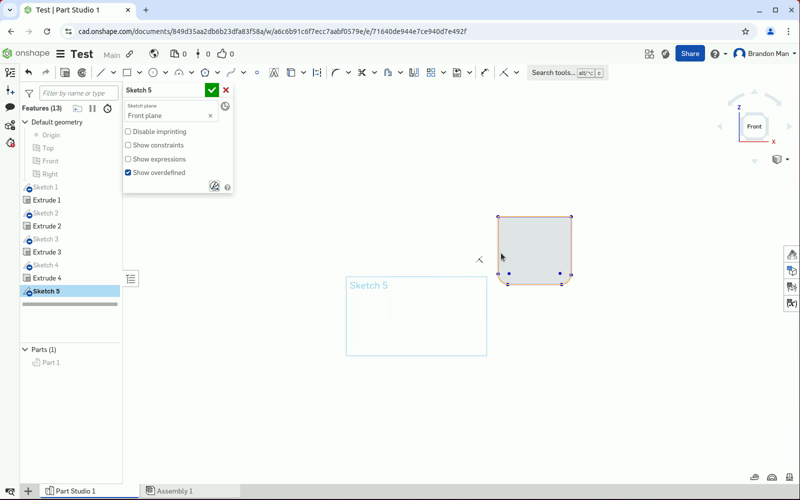
scroll(6)
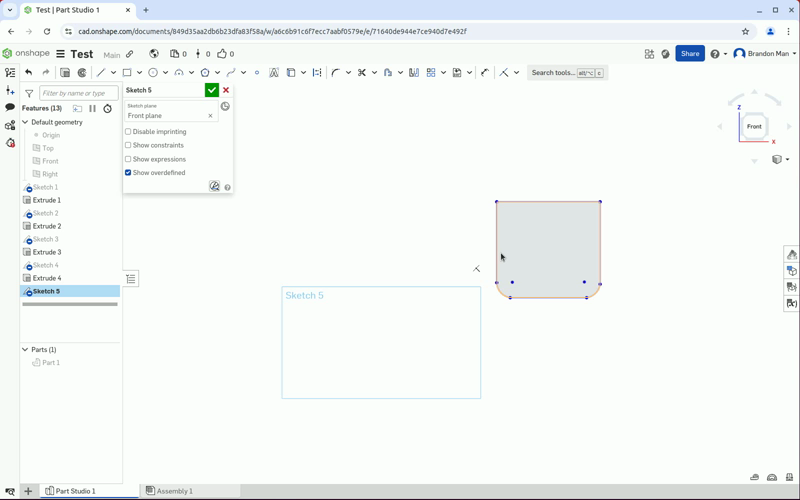
scroll(6)
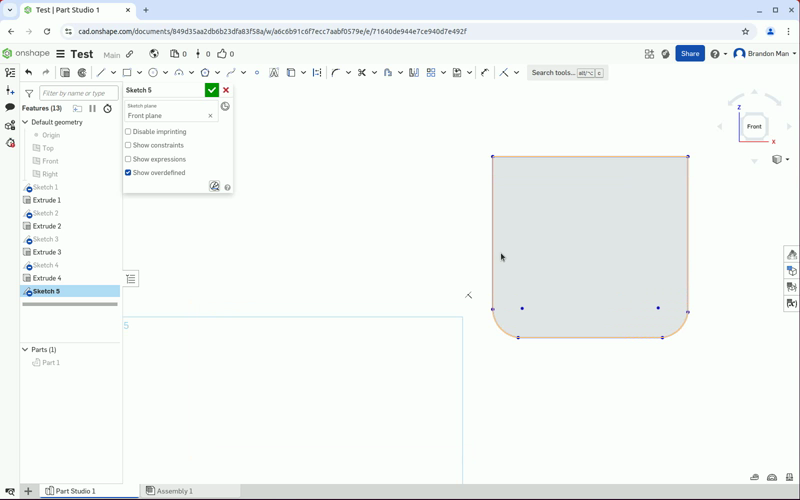
scroll(6)
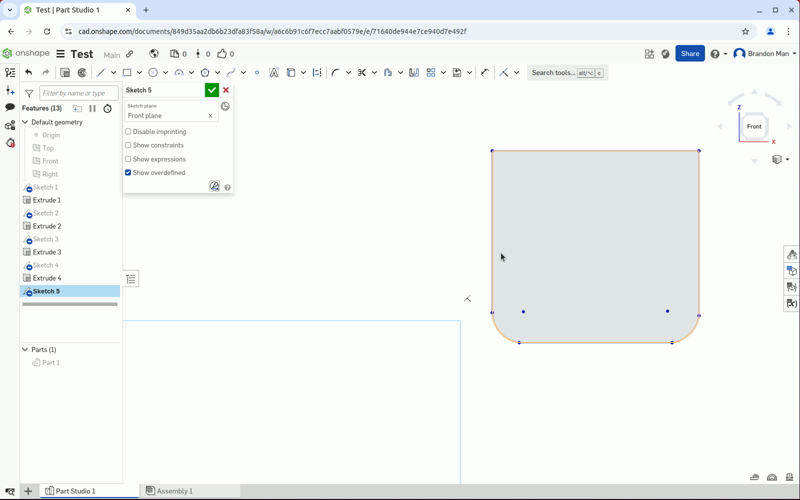
scroll(6)
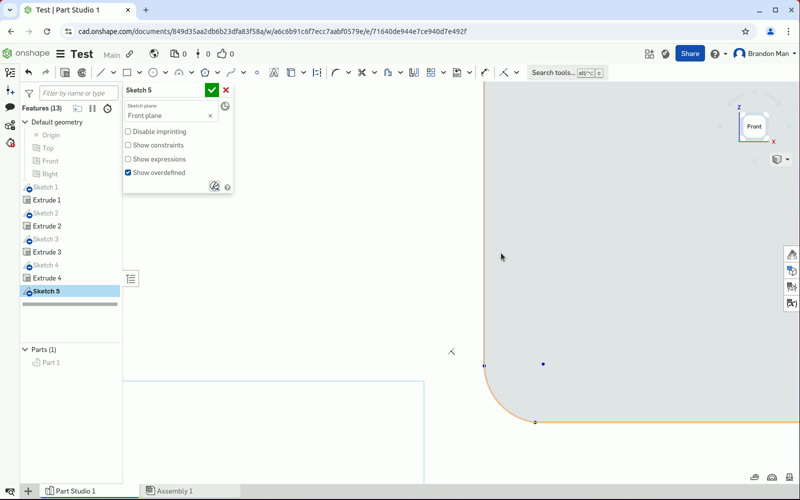
click(501, 252)
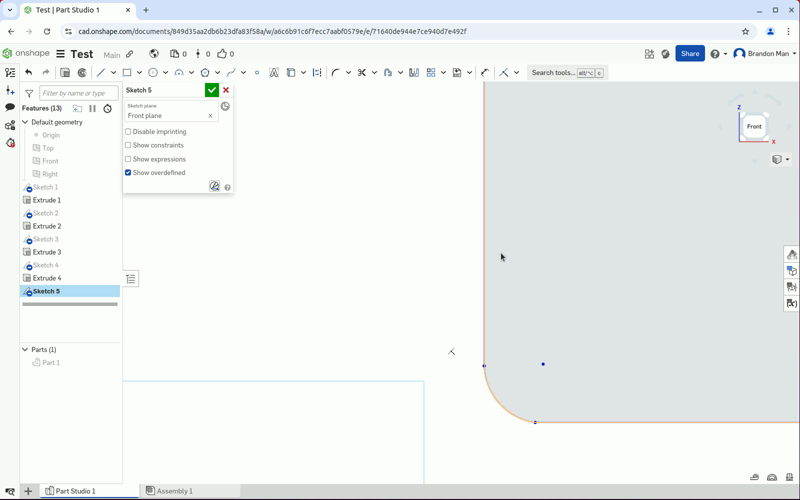
scroll(-6)
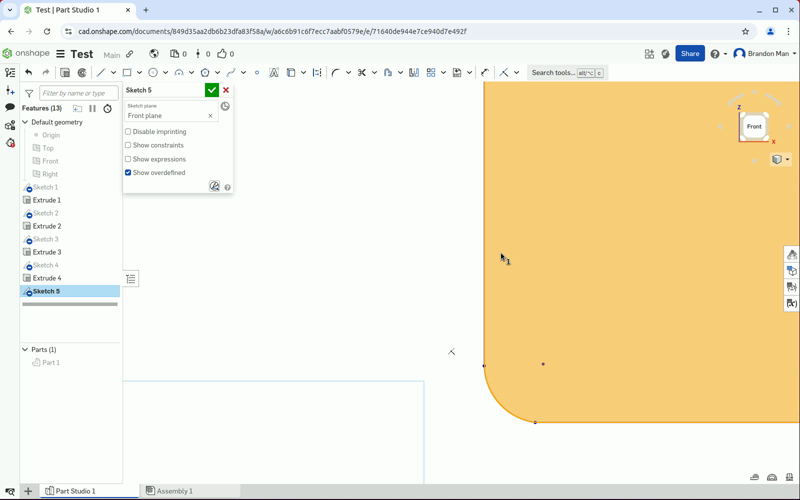
scroll(-6)
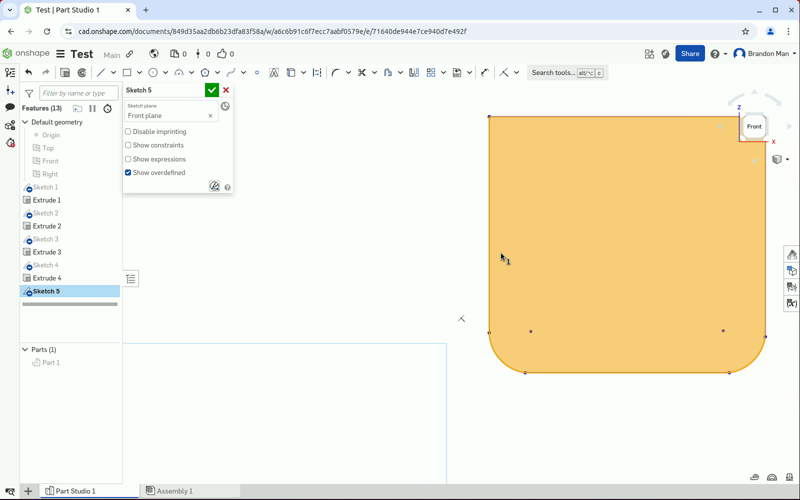
scroll(-6)
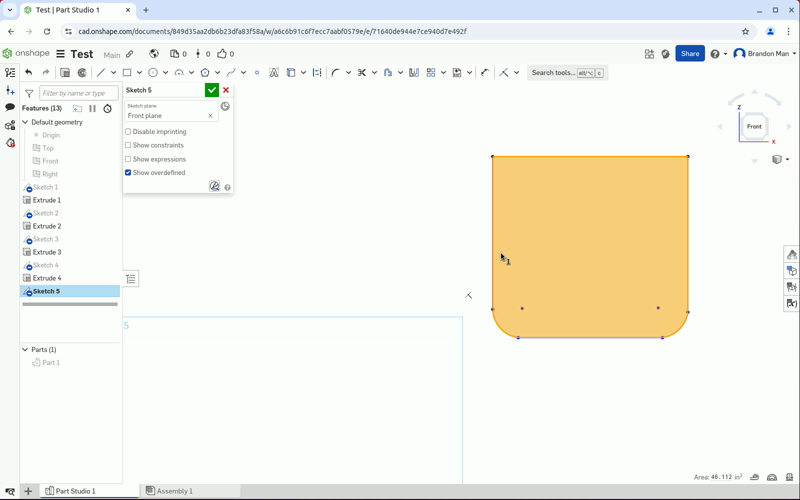
scroll(-6)
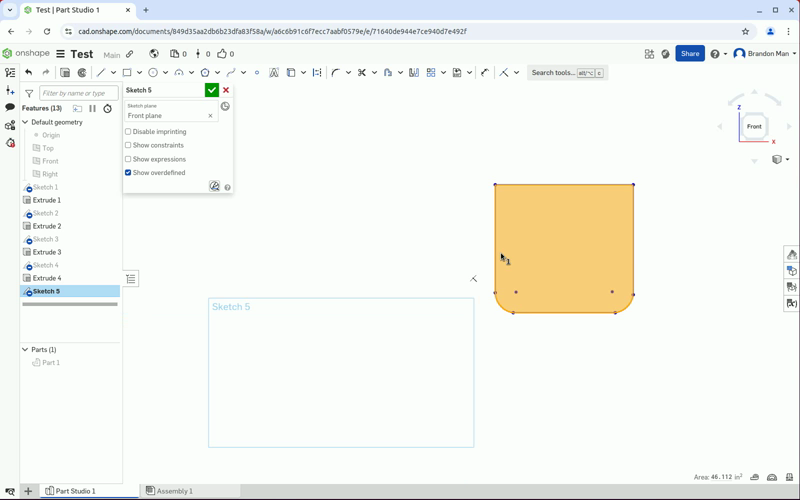
scroll(-6)
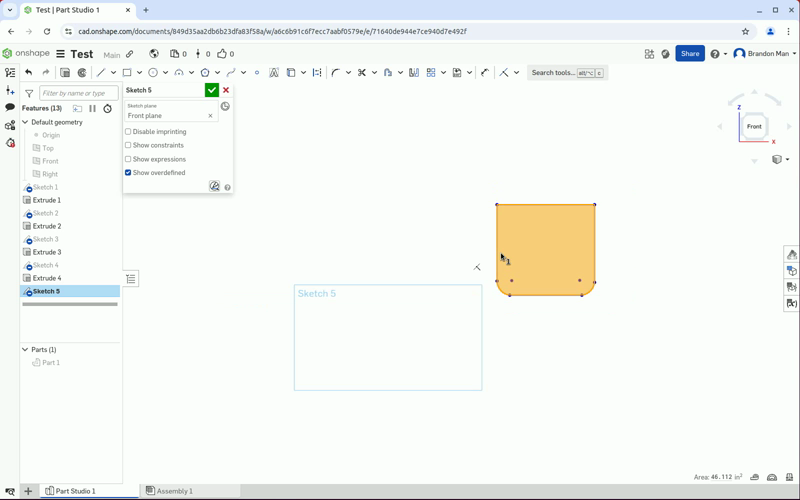
scroll(-6)
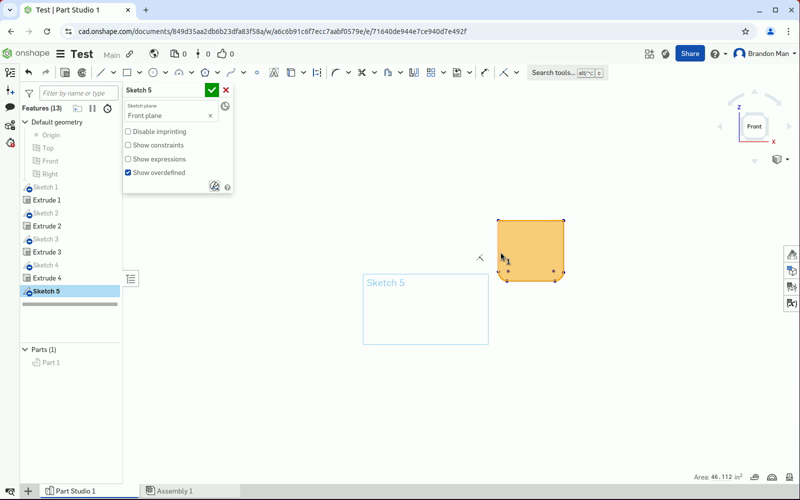
scroll(-6)
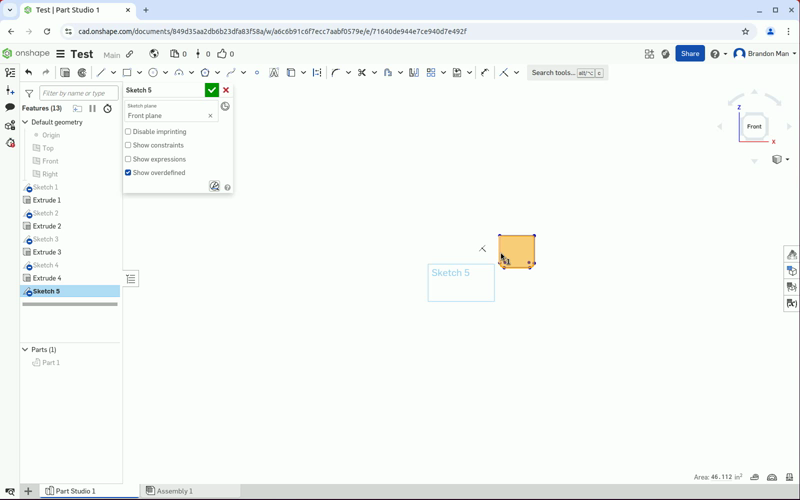
mouse_move(73, 352)
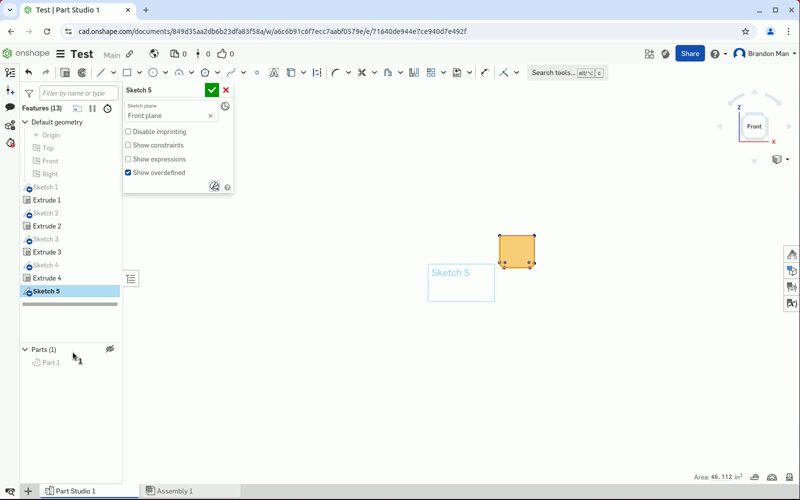
key(shift+y)
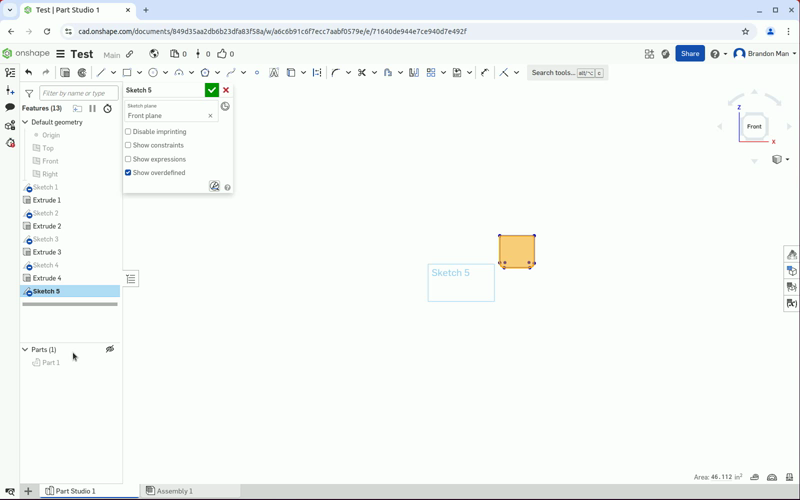
key(shift+e)
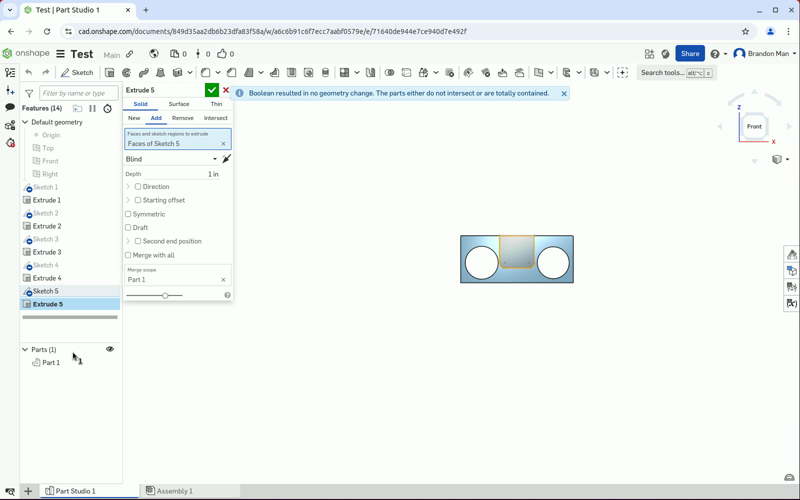
mouse_move(143, 106)
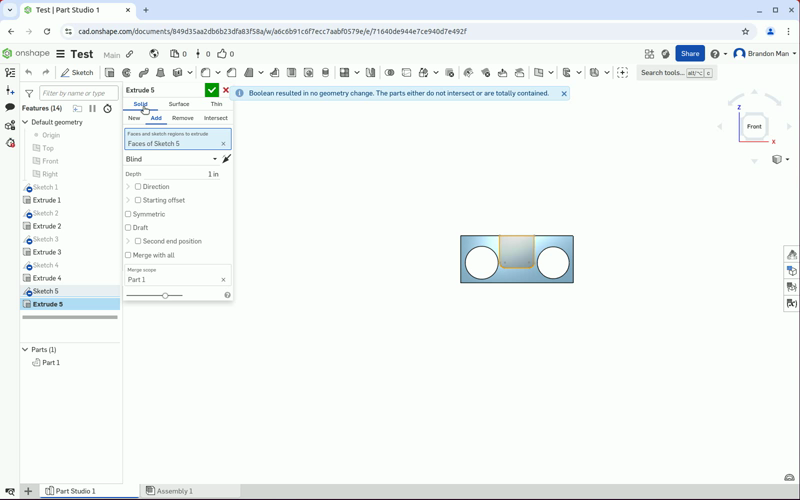
click(143, 106)
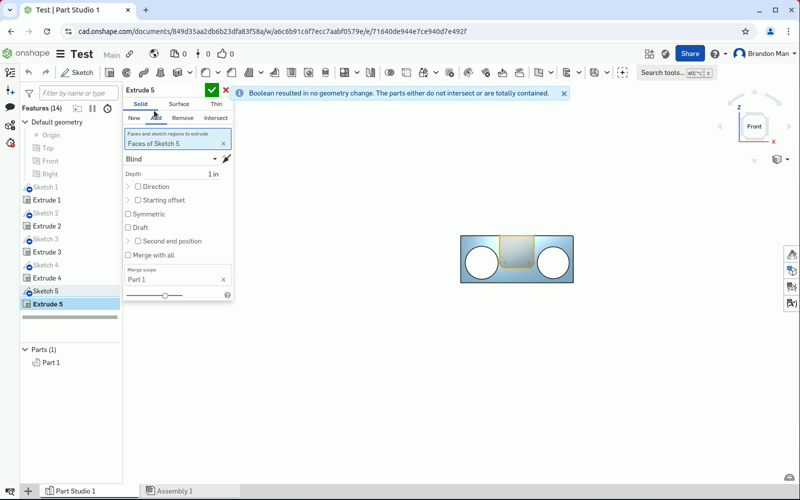
mouse_move(186, 120)
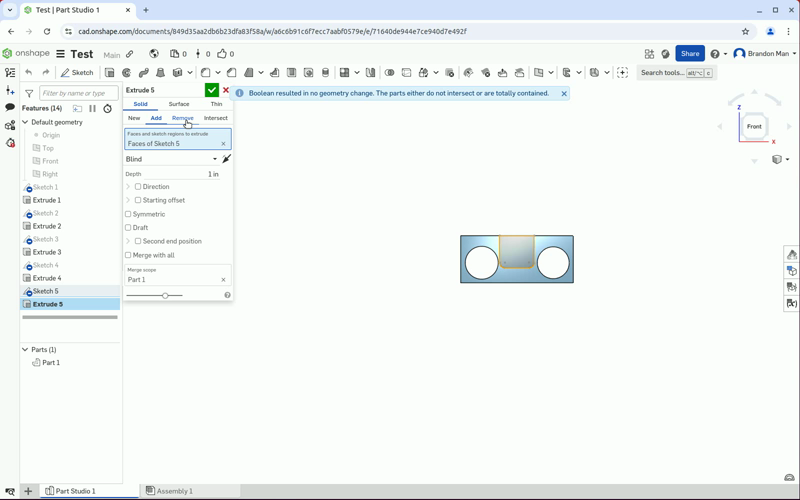
click(186, 120)
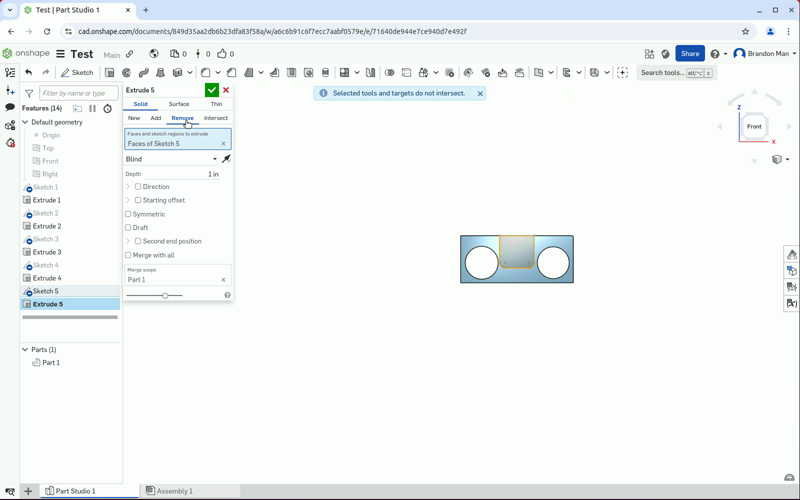
key(tab, 4)
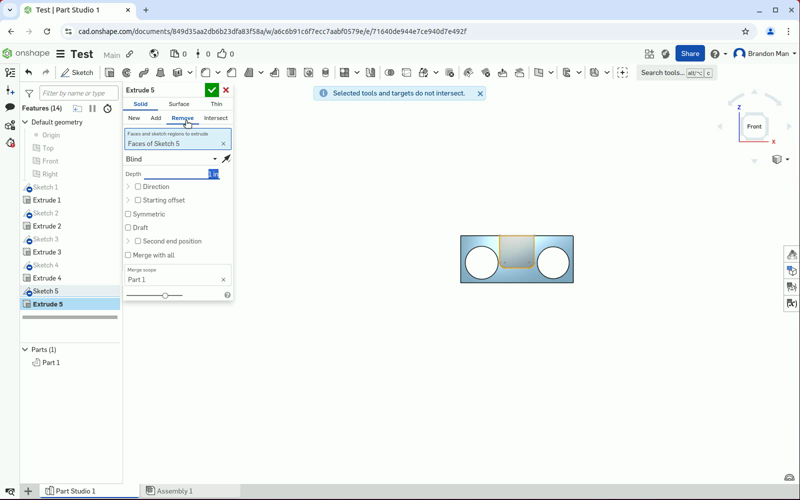
text(-2.166)
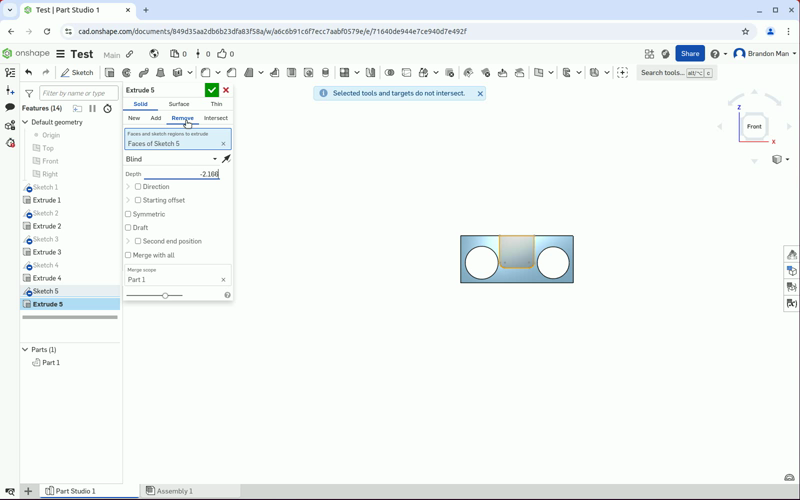
key(tab, 6)
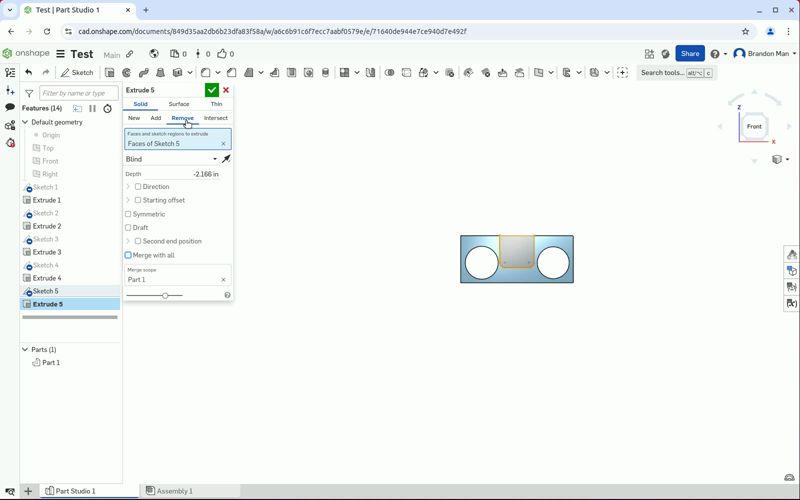
key(space)
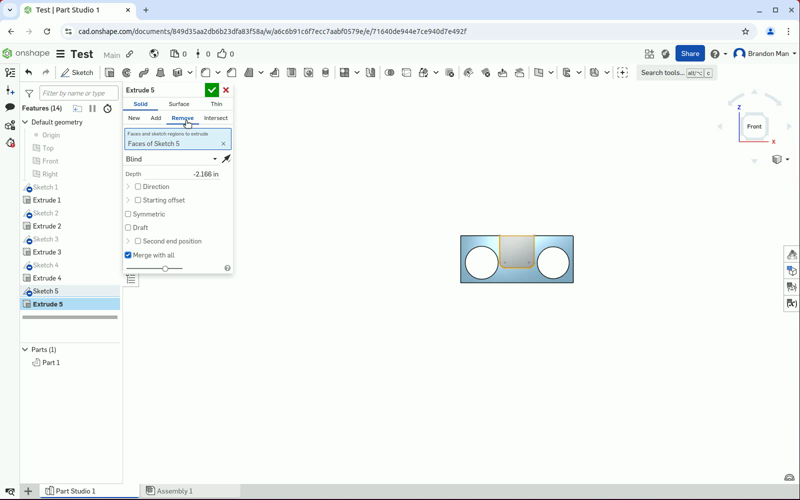
key(enter)
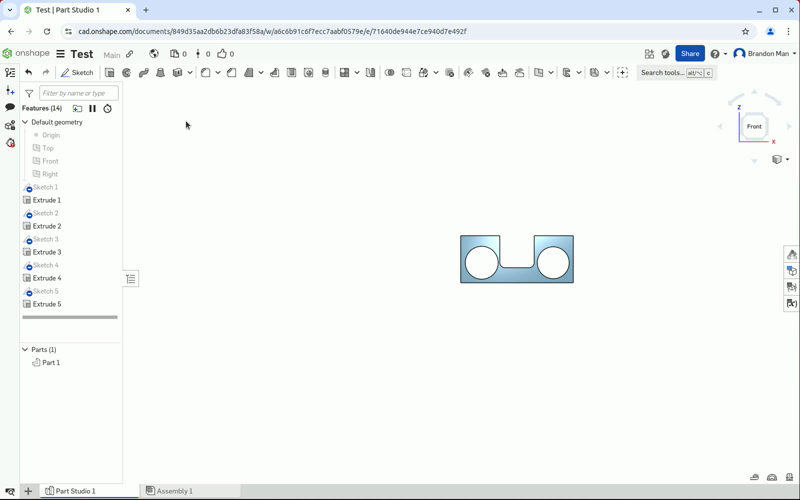
key(shift+h)
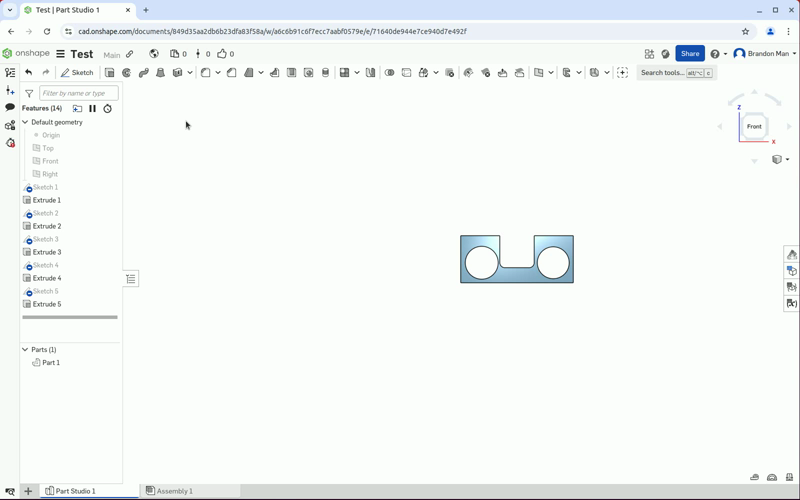
key(shift+h)
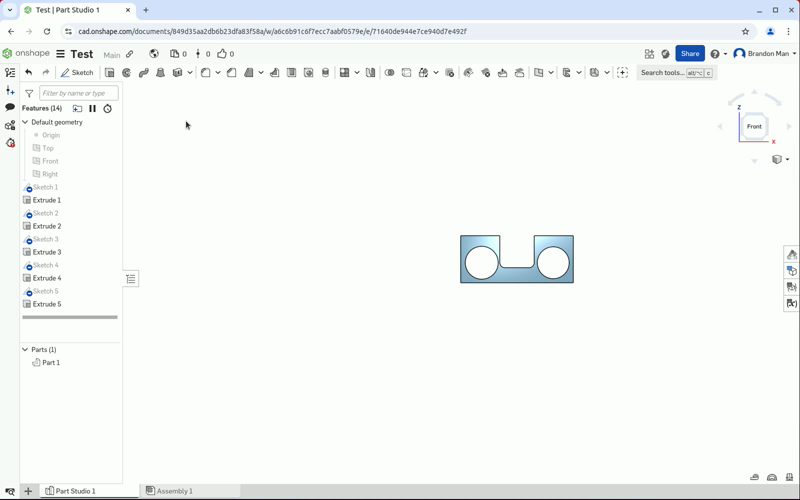
mouse_move(73, 189)
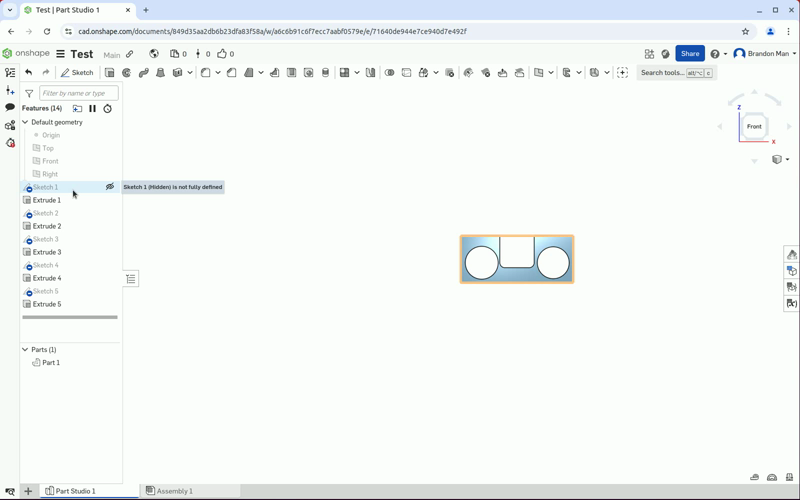
click(73, 189)
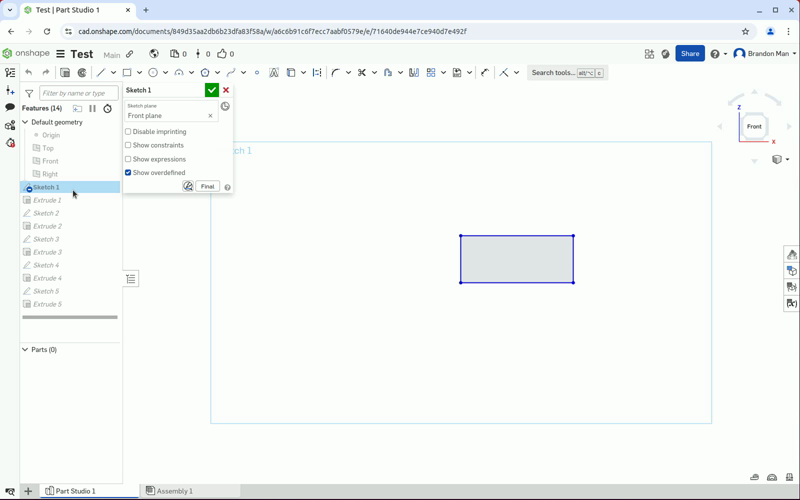
mouse_move(229, 92)
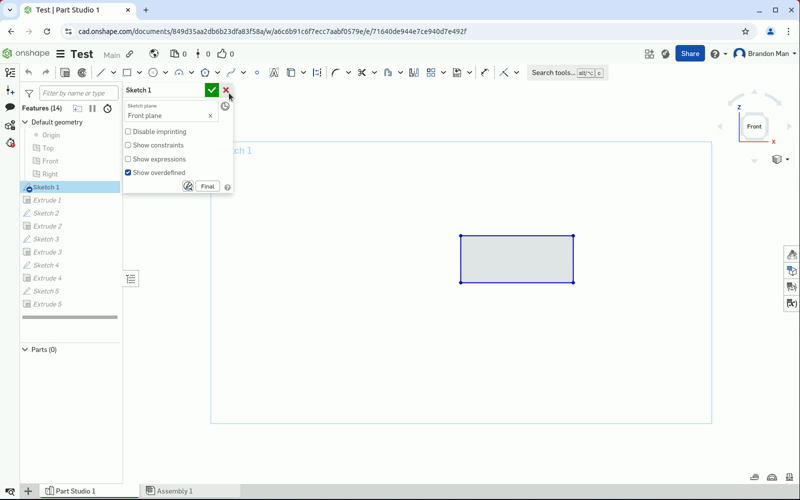
click(229, 92)
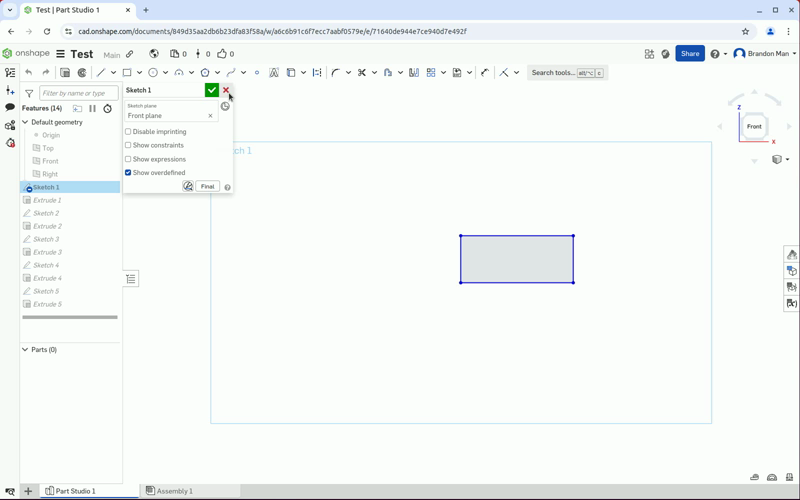
key(shift+s)
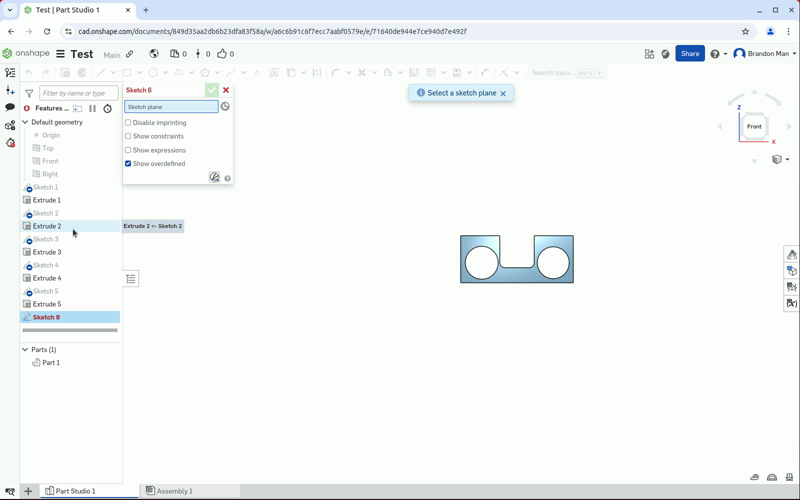
scroll(3)
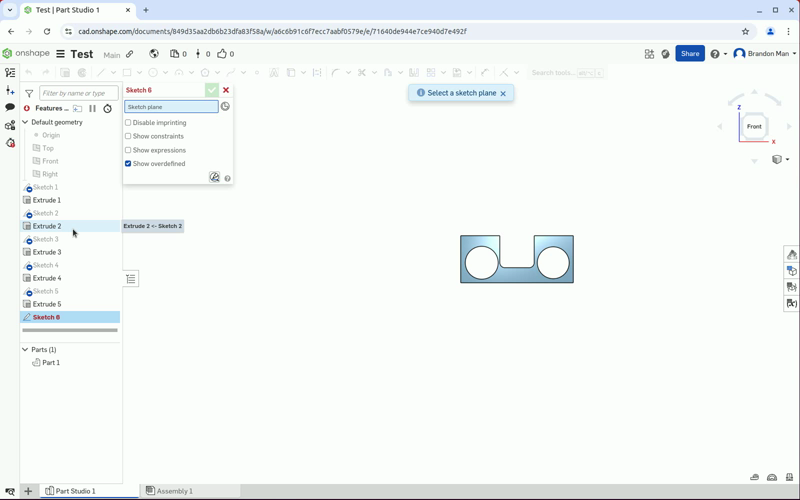
mouse_move(73, 163)
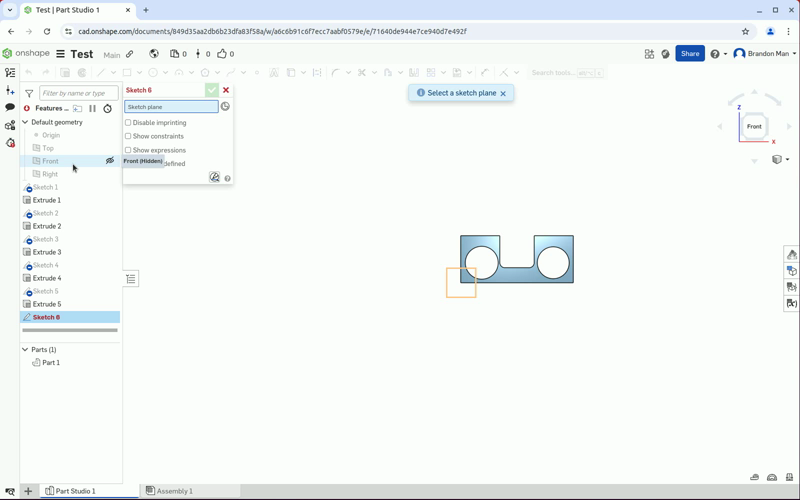
click(73, 163)
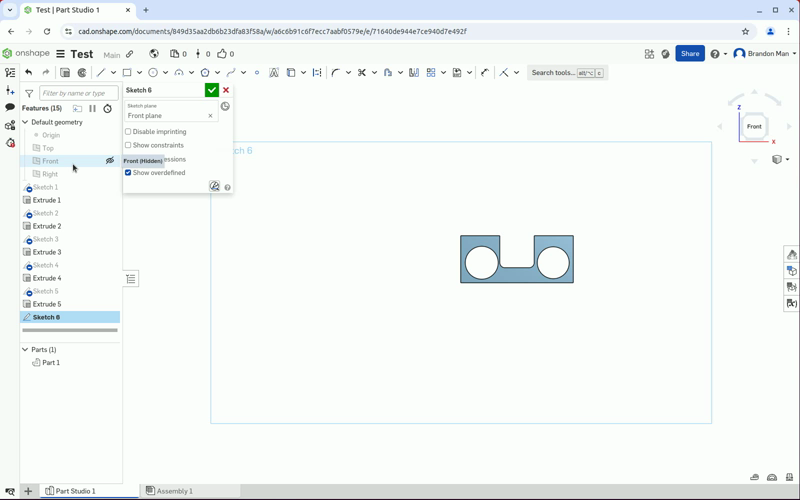
mouse_move(73, 352)
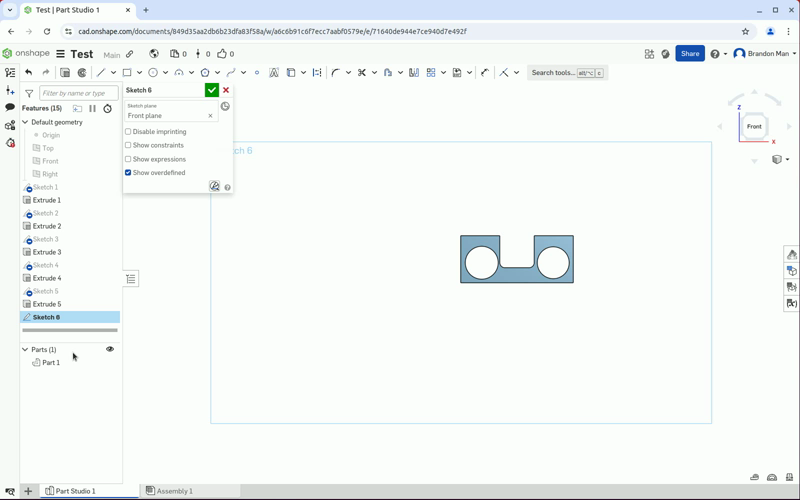
key(y)
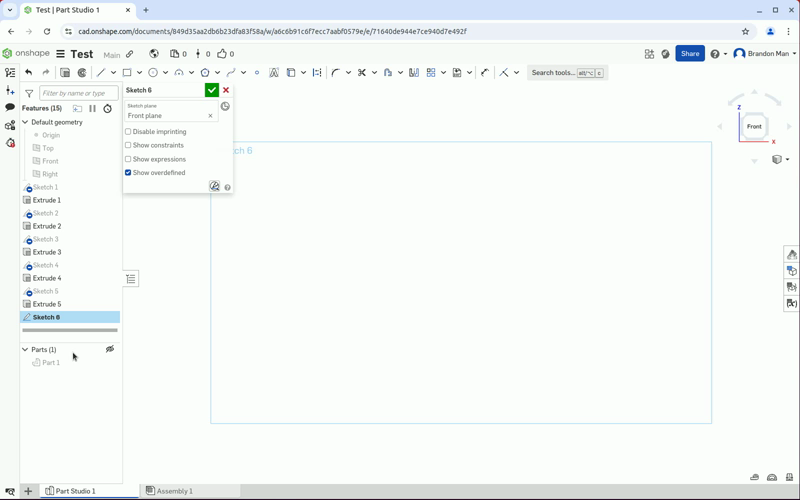
key(l)
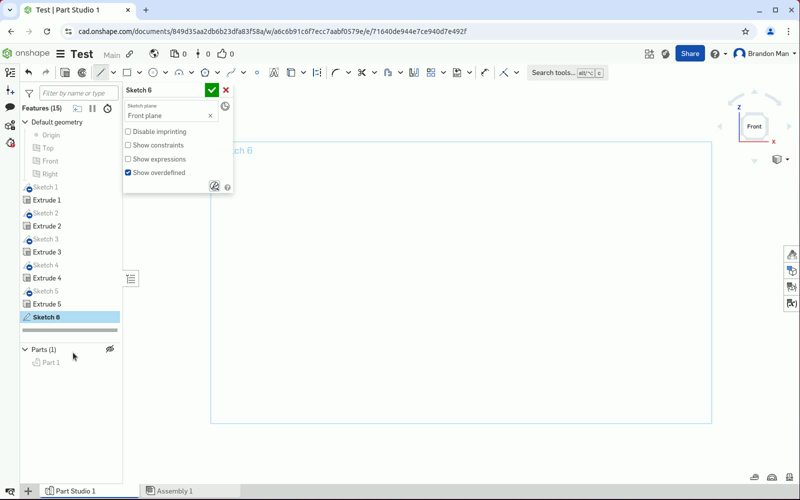
key_down(shift)
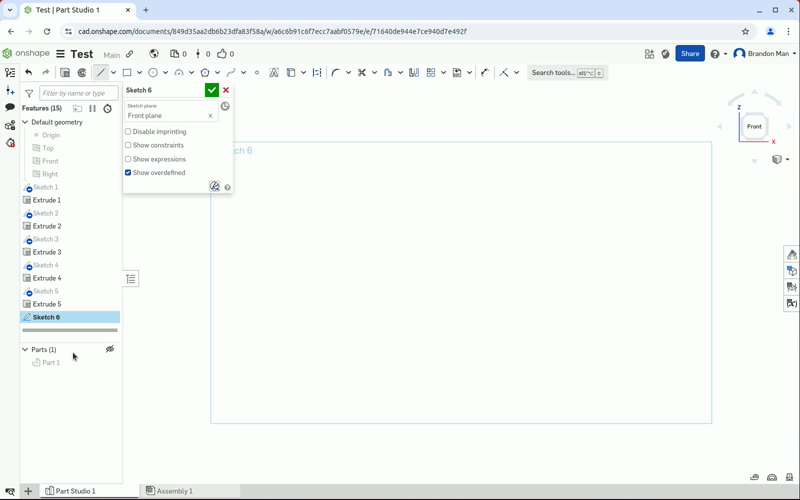
mouse_move(481, 278)
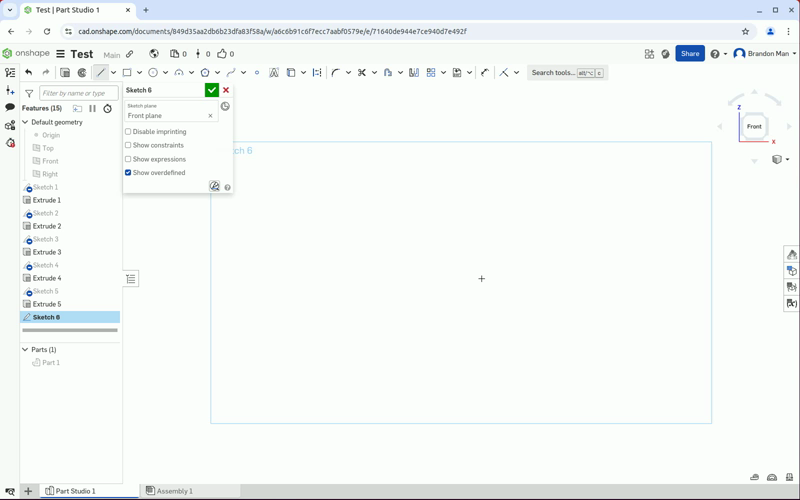
click(481, 278)
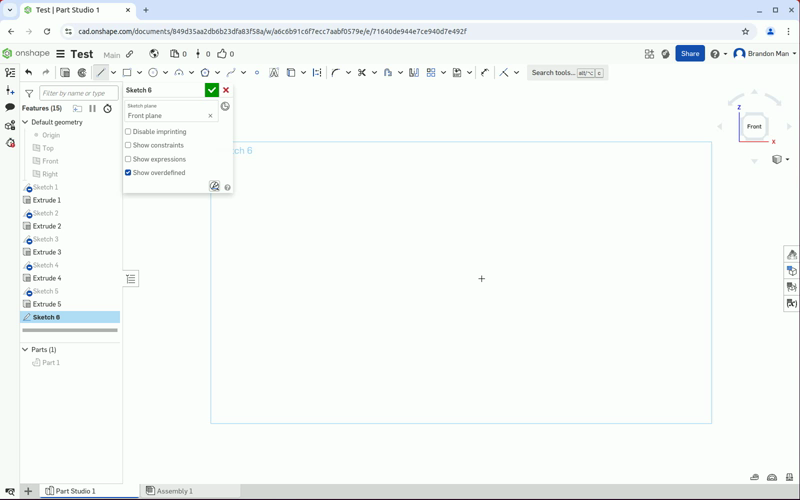
key_up(shift)
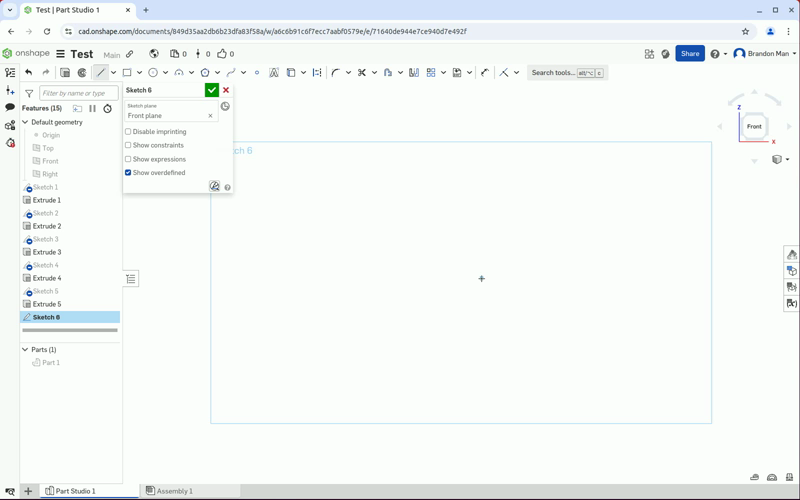
key_down(shift)
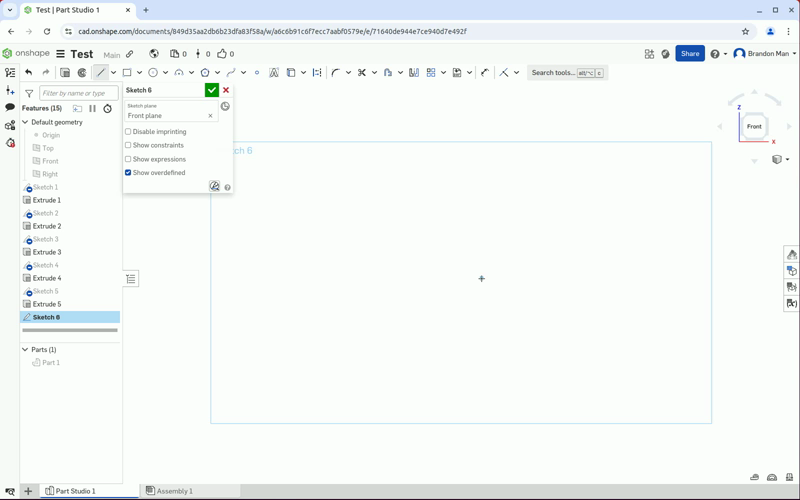
mouse_move(552, 278)
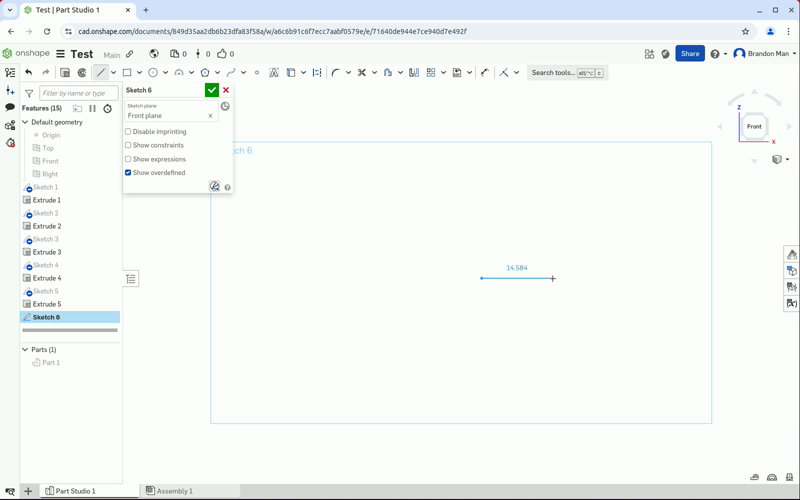
click(552, 278)
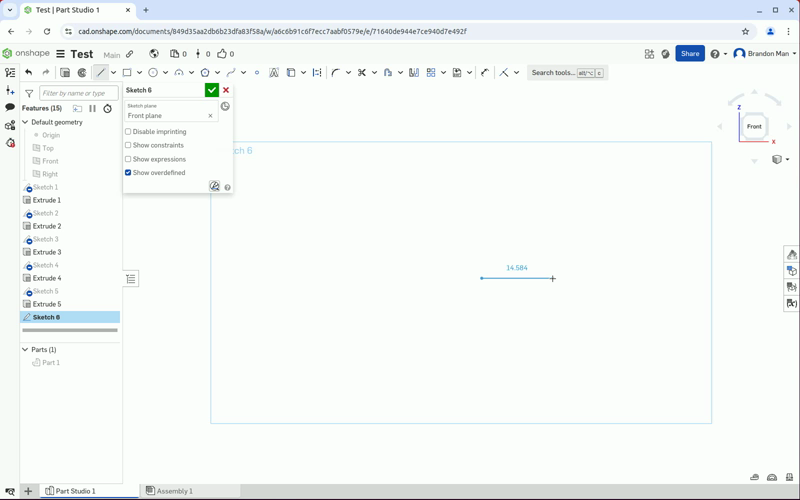
key_up(shift)
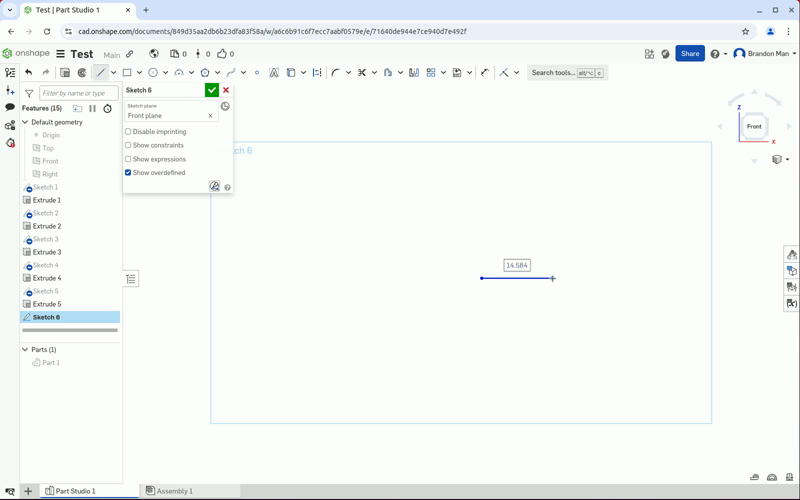
key_down(shift)
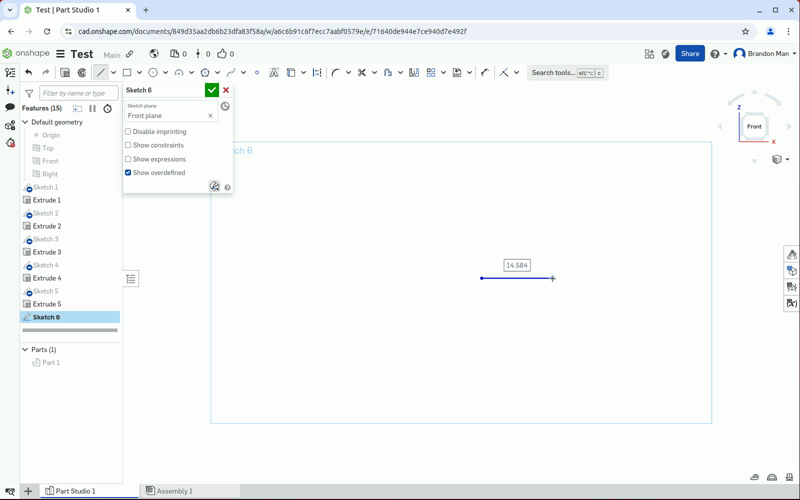
mouse_move(582, 278)
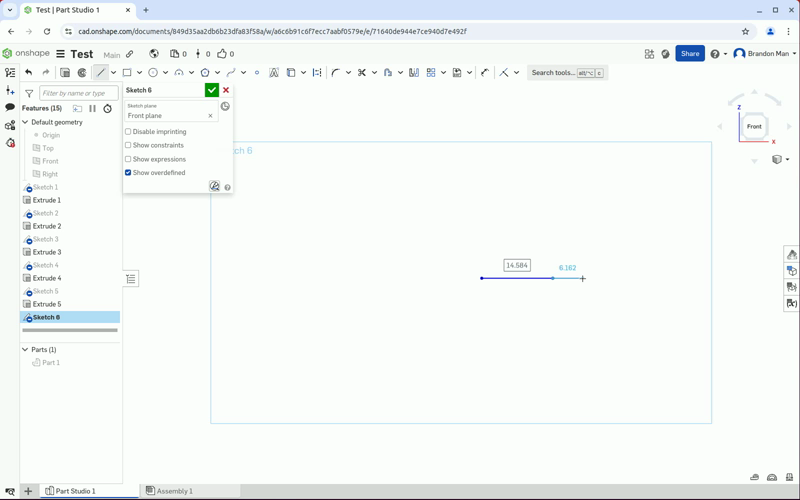
mouse_move(540, 273)
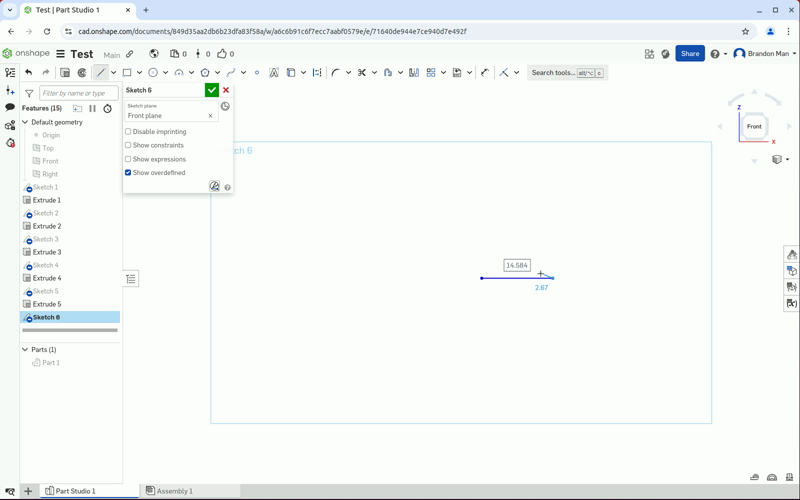
click(540, 273)
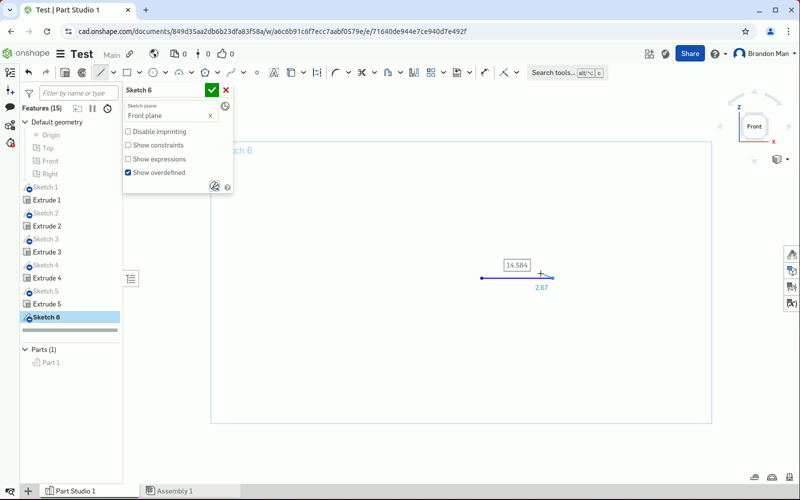
key_up(shift)
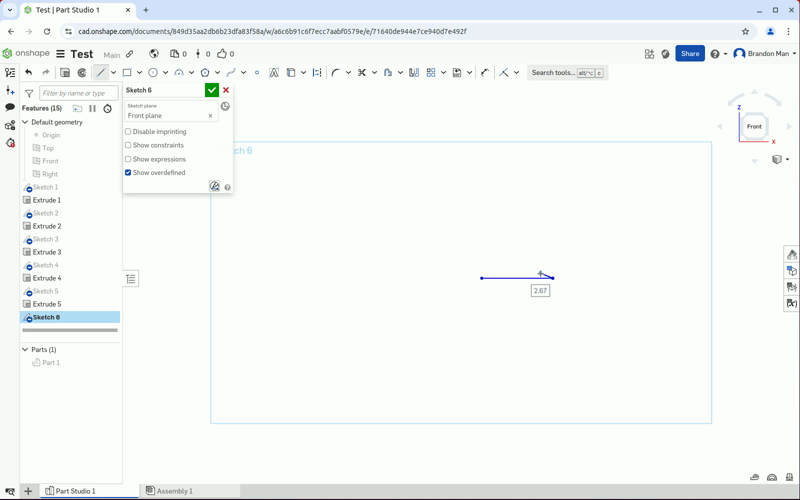
key_down(shift)
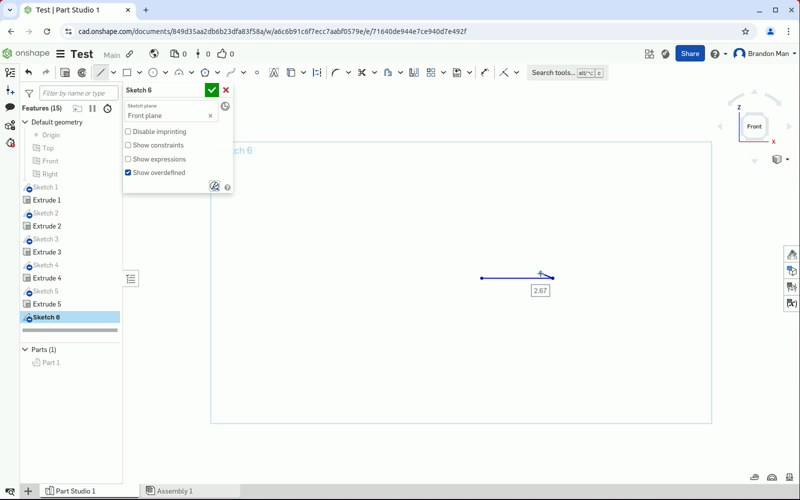
mouse_move(570, 273)
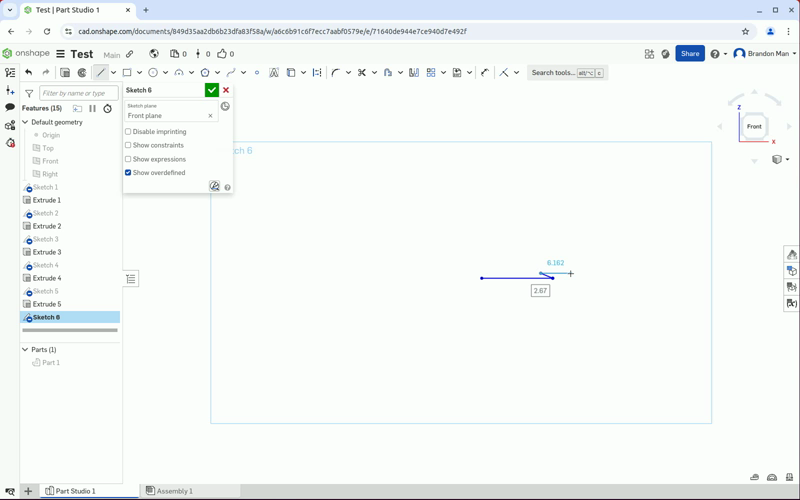
mouse_move(515, 273)
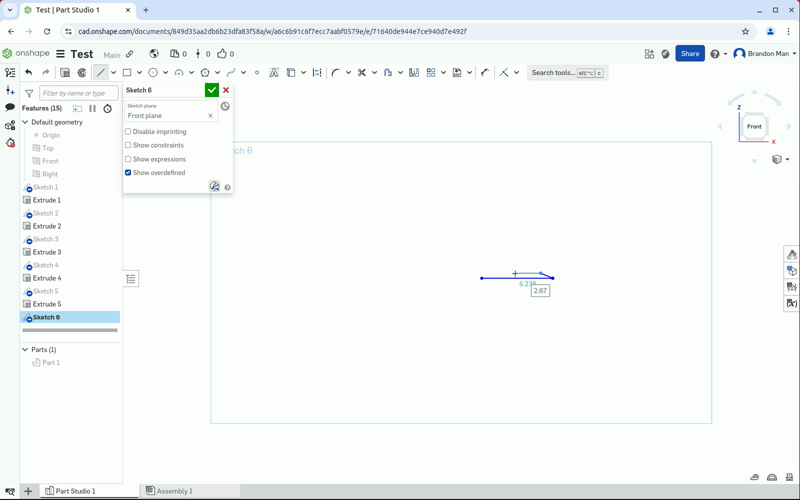
click(515, 273)
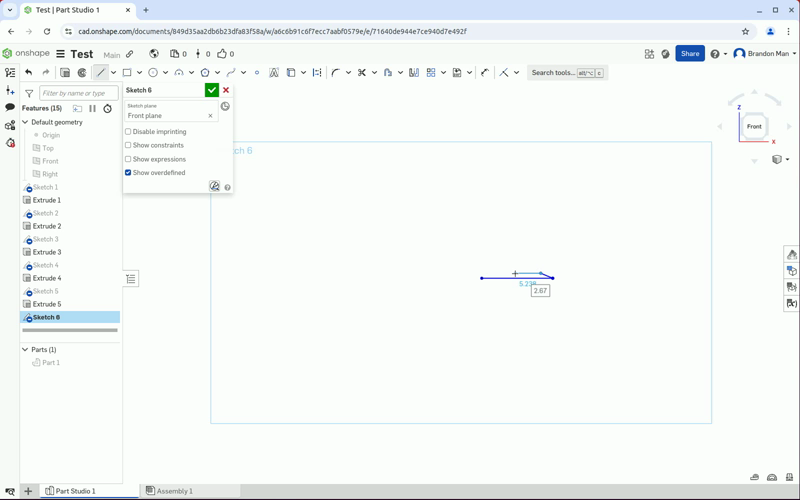
key_up(shift)
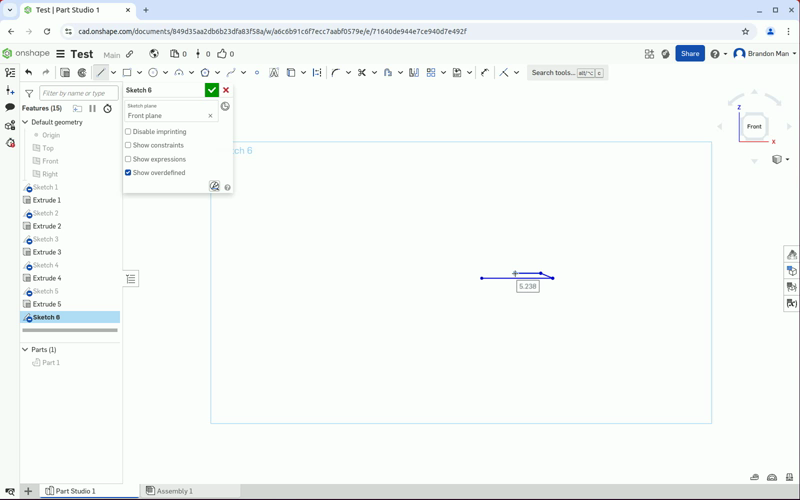
key_down(shift)
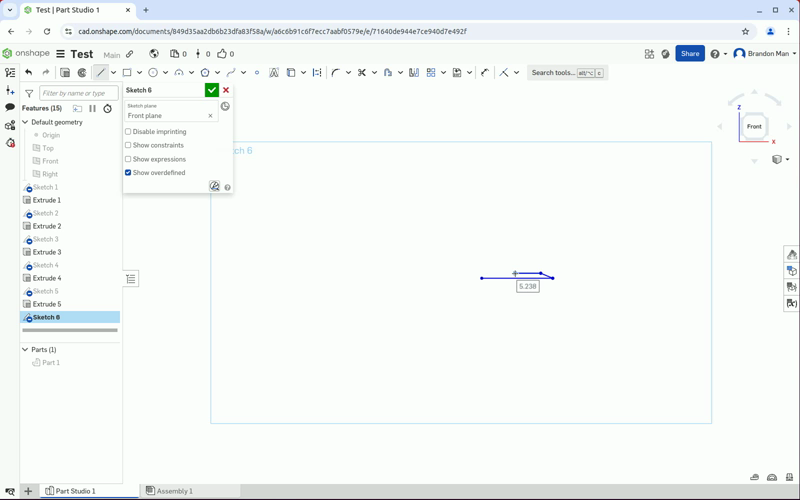
mouse_move(545, 273)
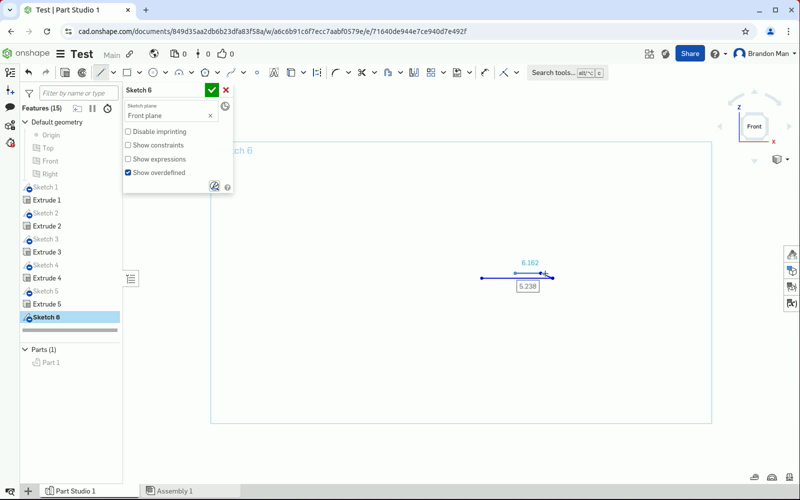
mouse_move(515, 267)
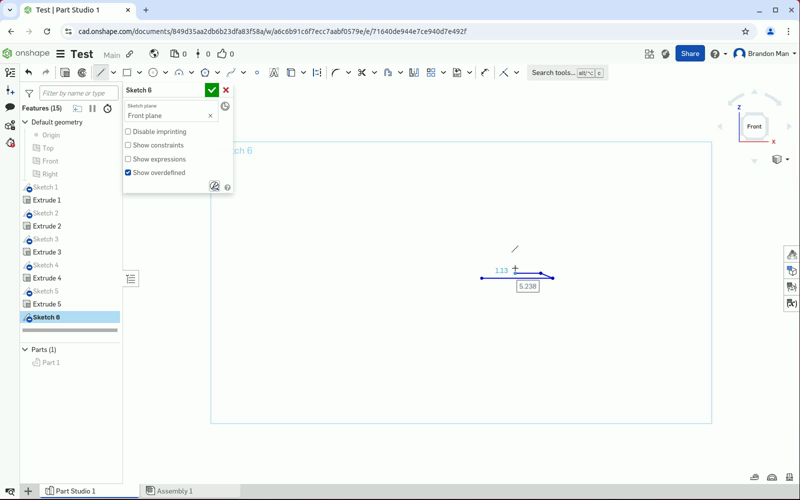
scroll(6)
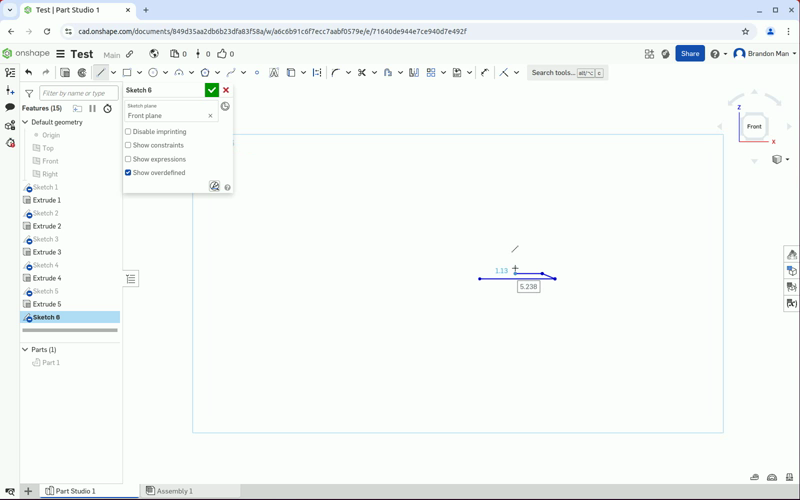
scroll(6)
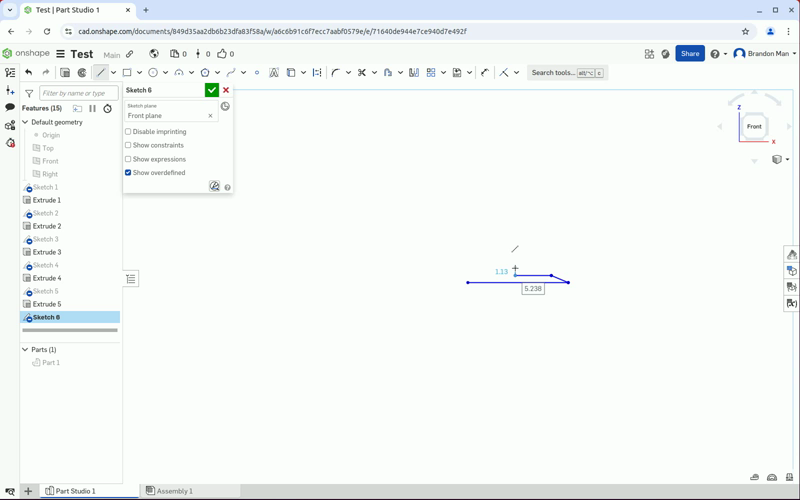
scroll(6)
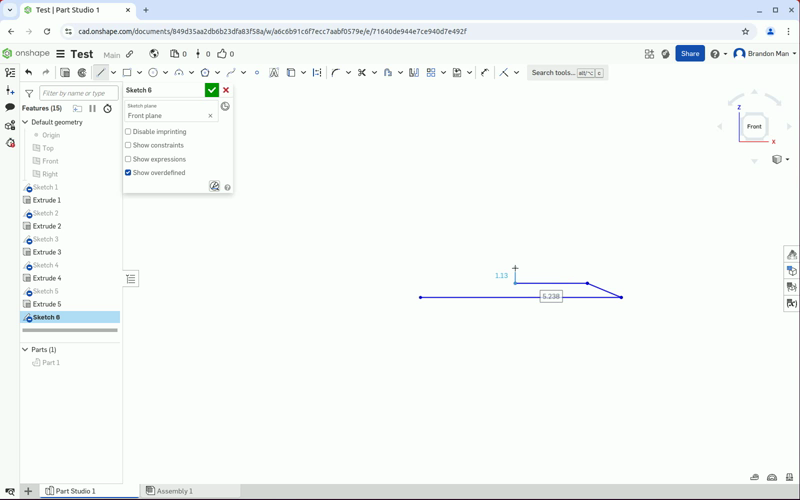
scroll(6)
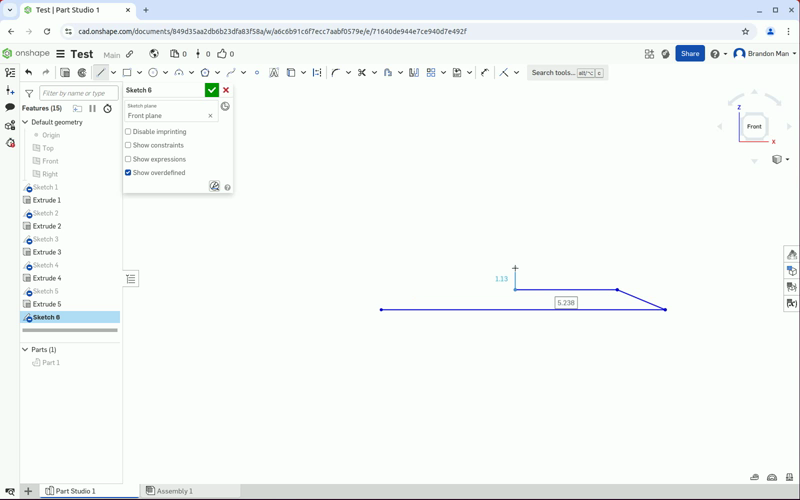
scroll(6)
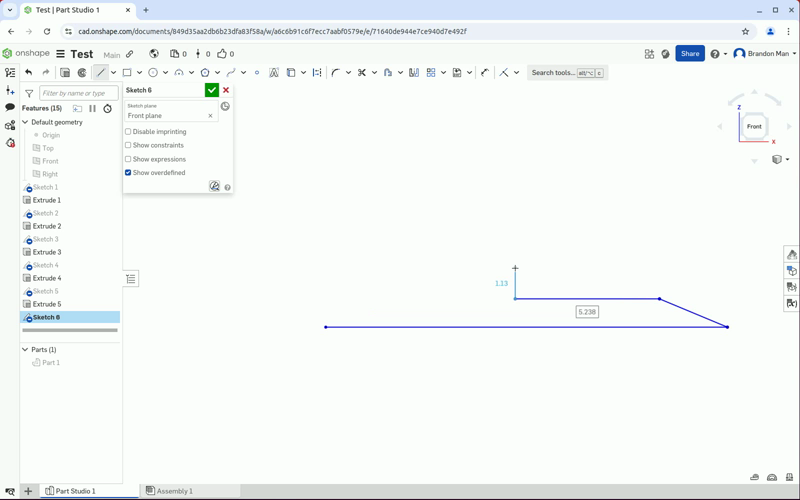
scroll(6)
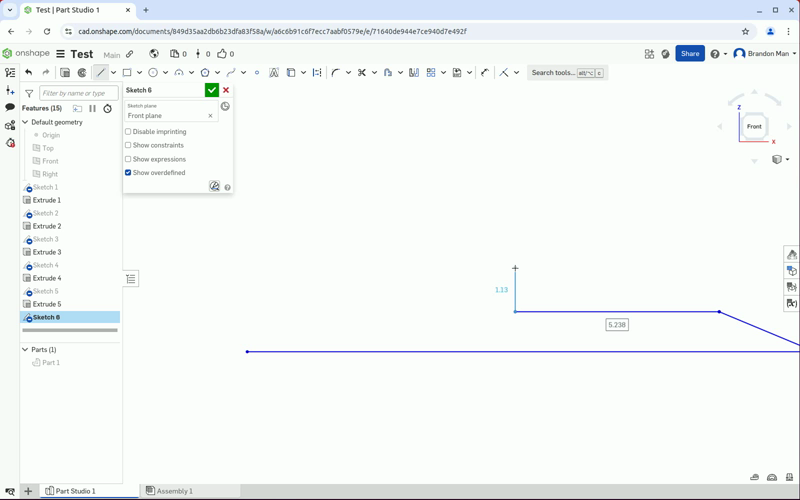
scroll(6)
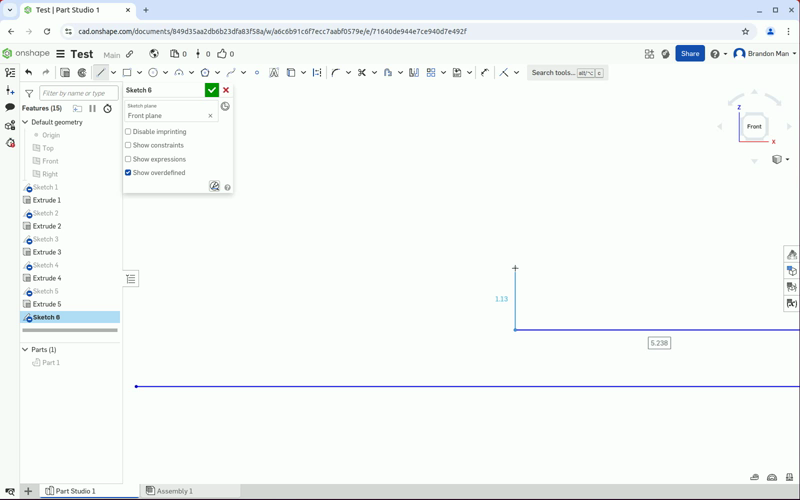
click(515, 267)
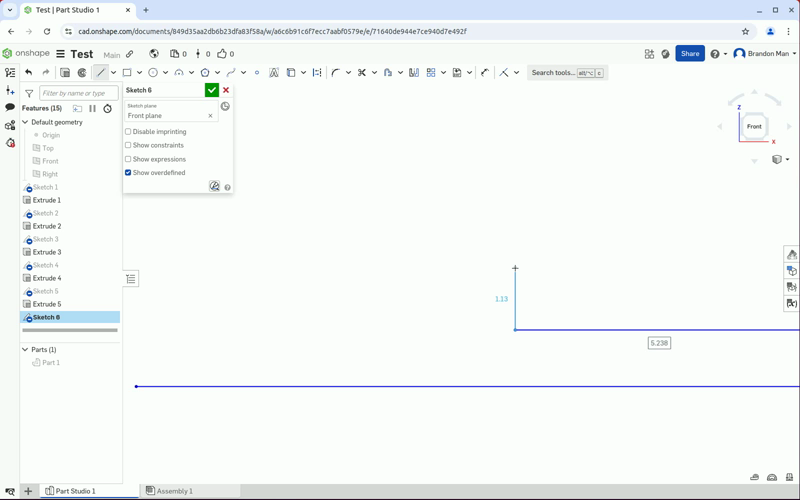
scroll(-6)
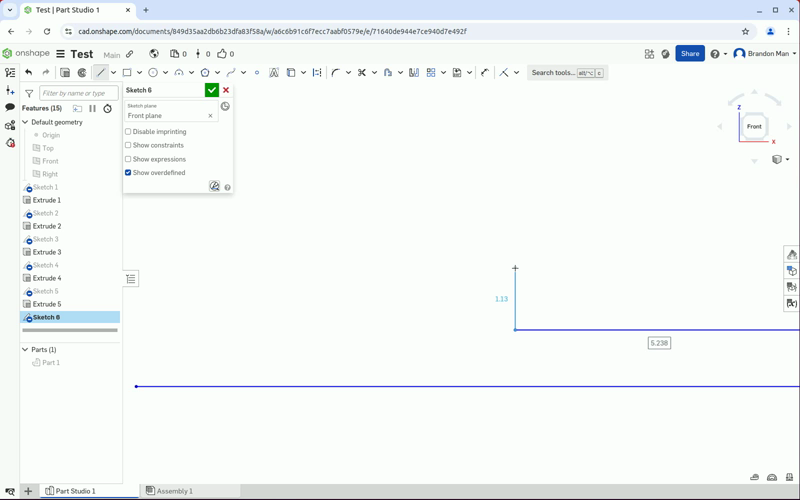
scroll(-6)
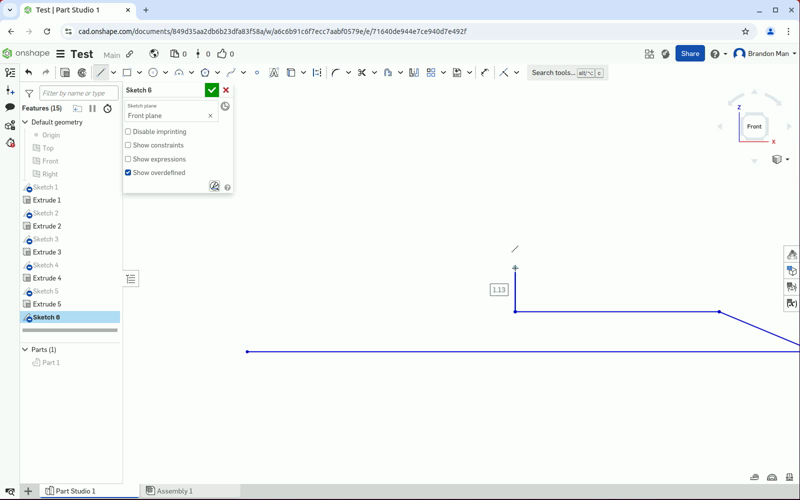
scroll(-6)
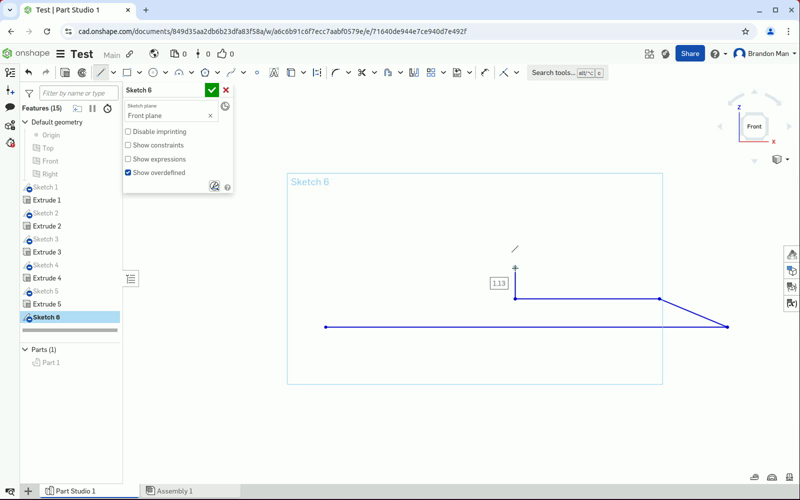
scroll(-6)
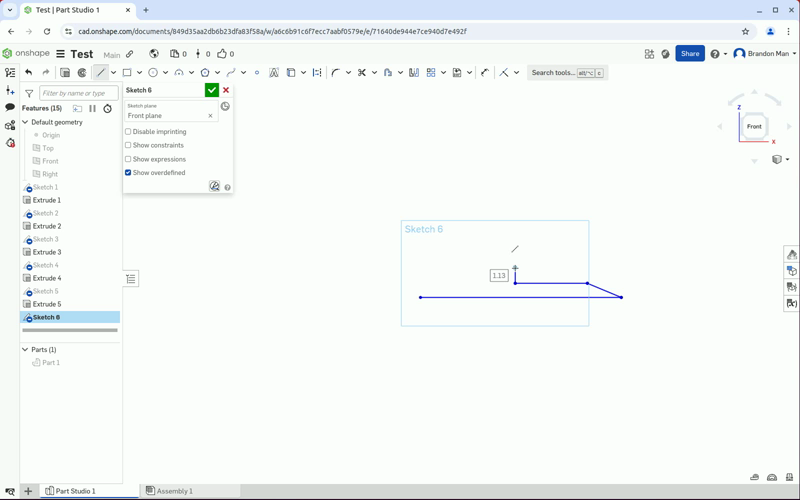
scroll(-6)
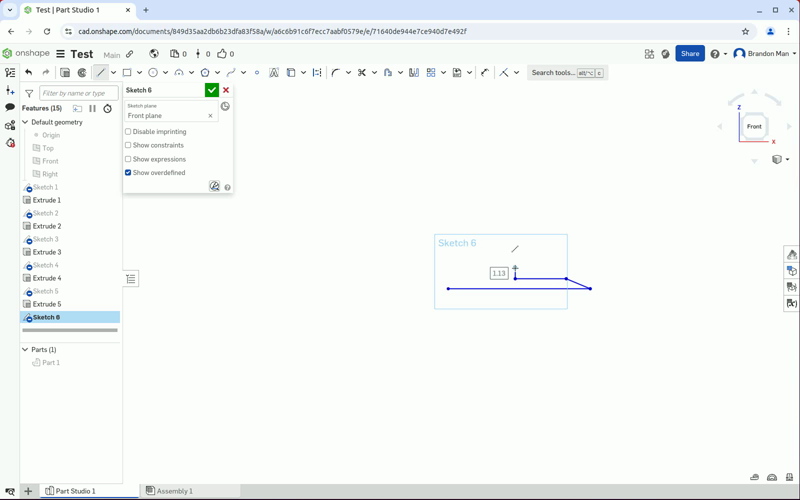
scroll(-6)
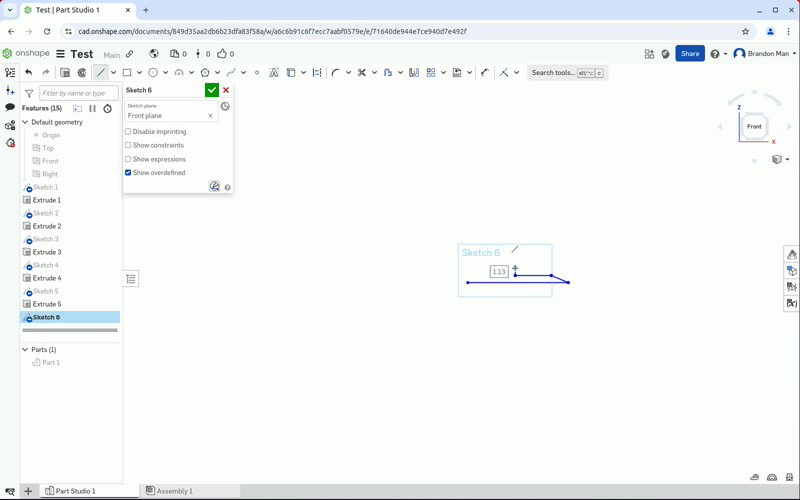
scroll(-6)
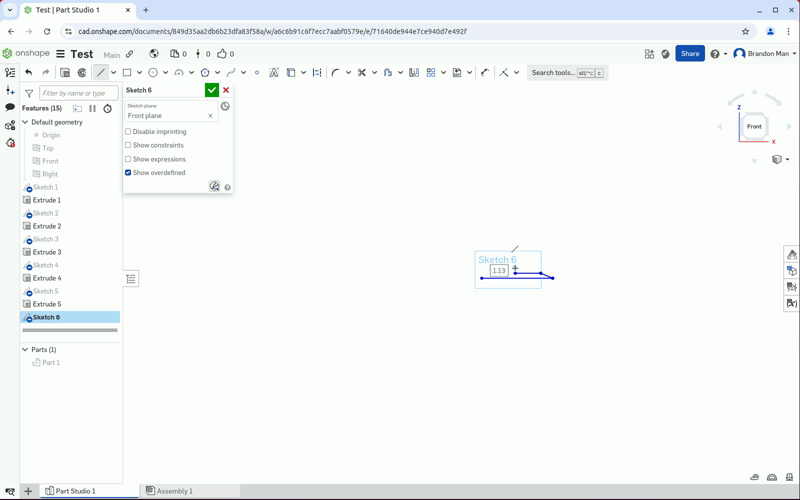
key_up(shift)
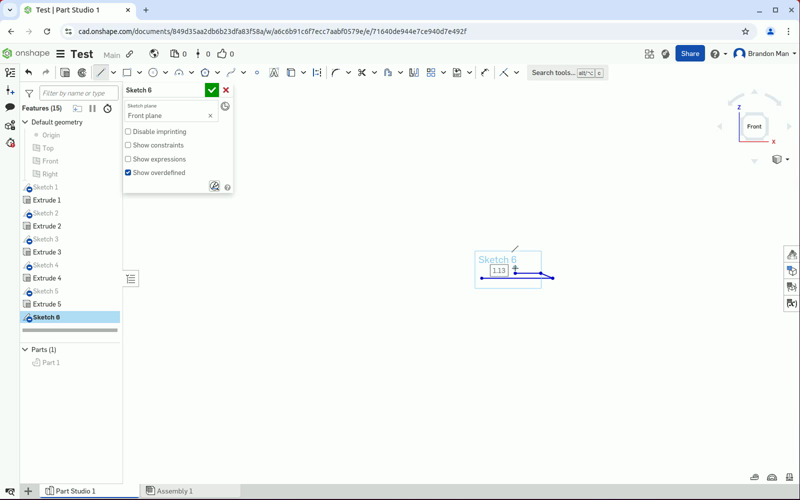
key_down(shift)
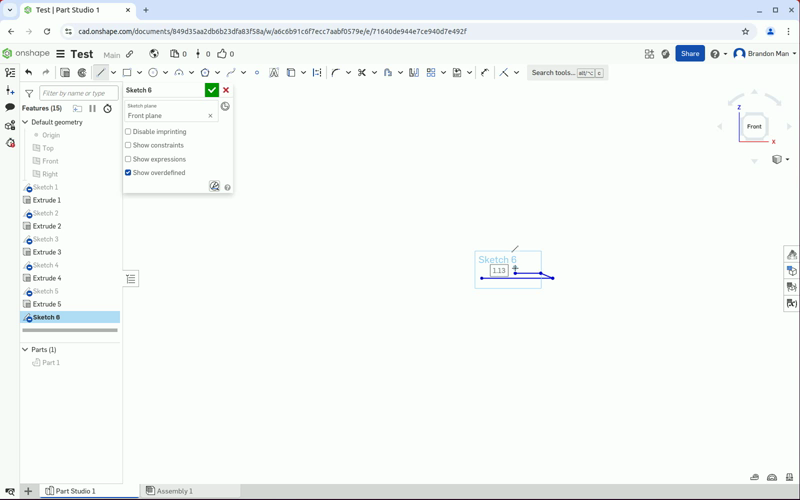
mouse_move(545, 267)
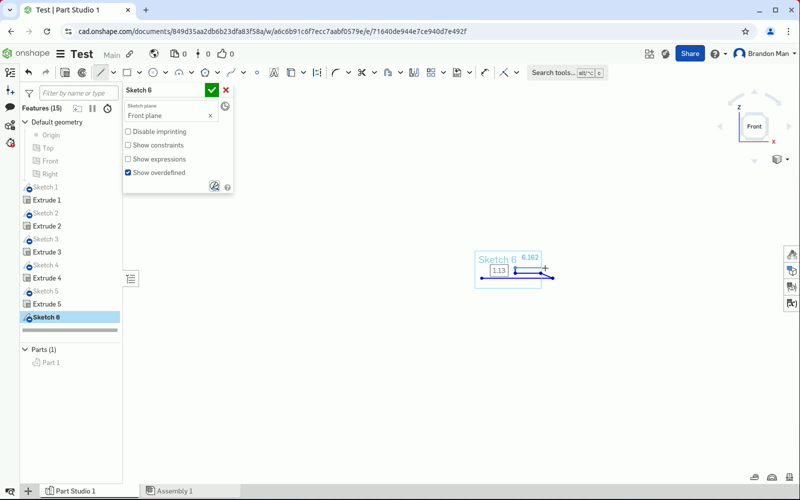
mouse_move(504, 267)
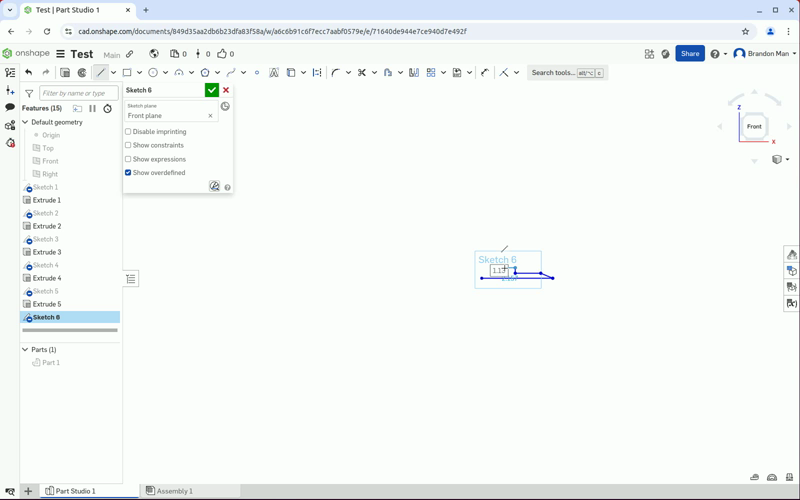
click(504, 267)
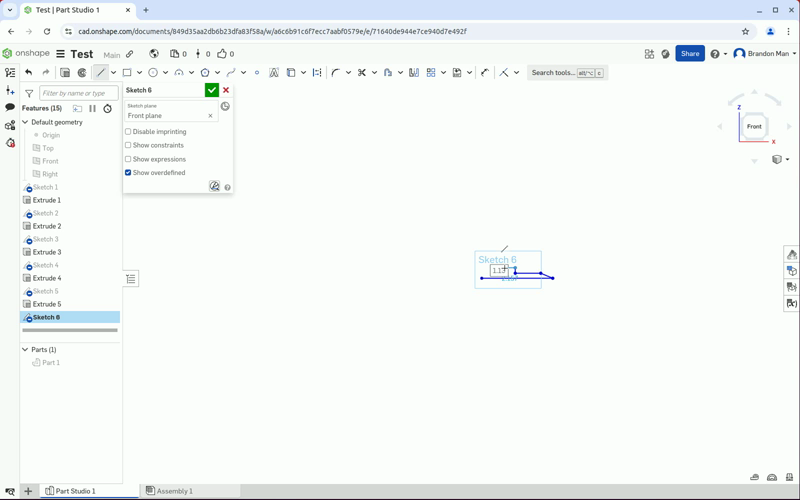
key_up(shift)
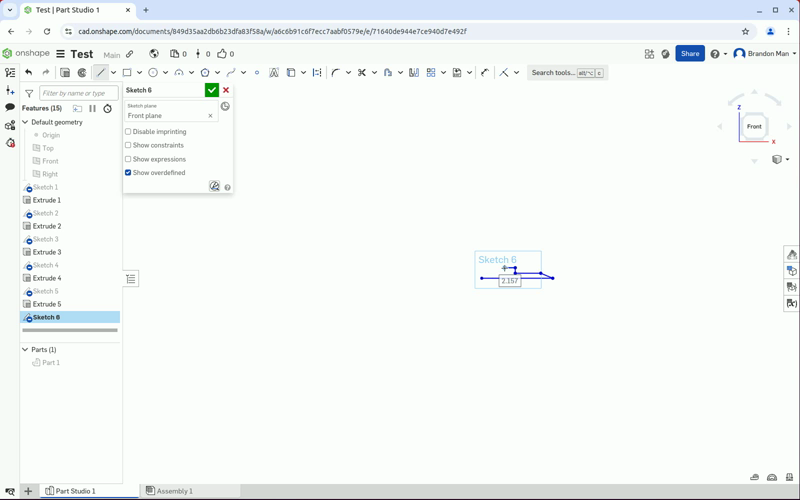
key_down(shift)
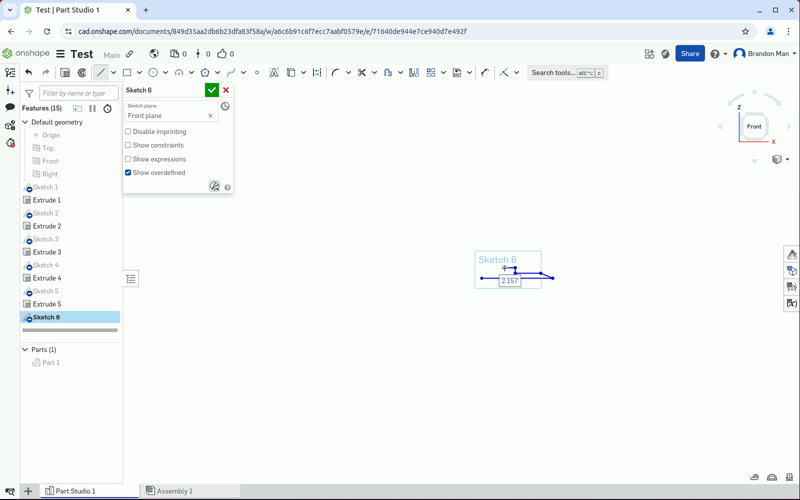
mouse_move(534, 267)
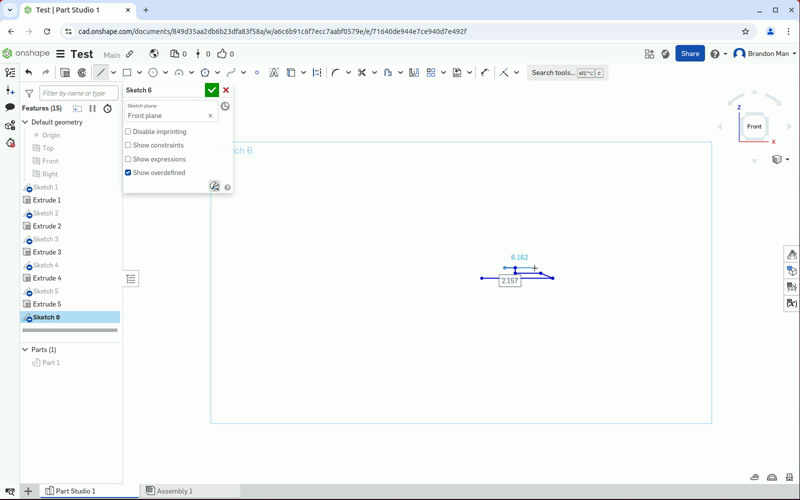
mouse_move(504, 273)
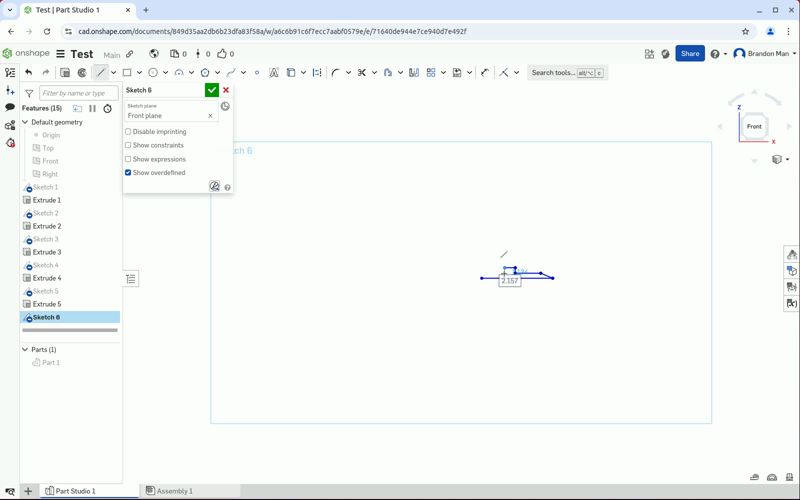
scroll(6)
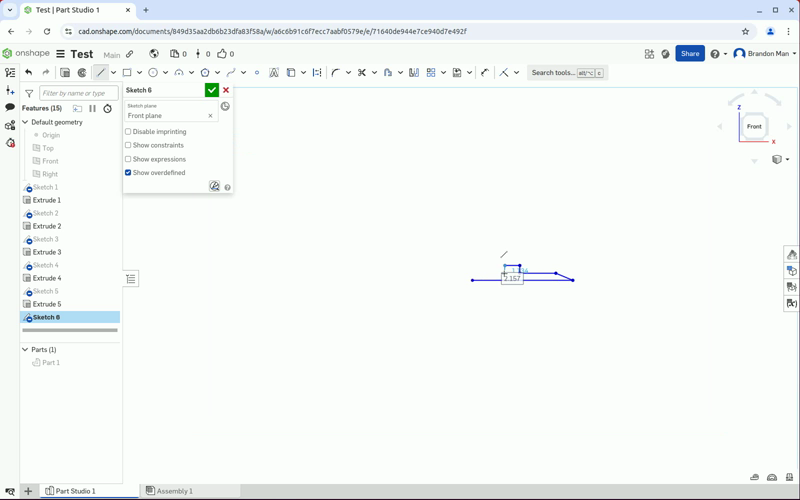
scroll(6)
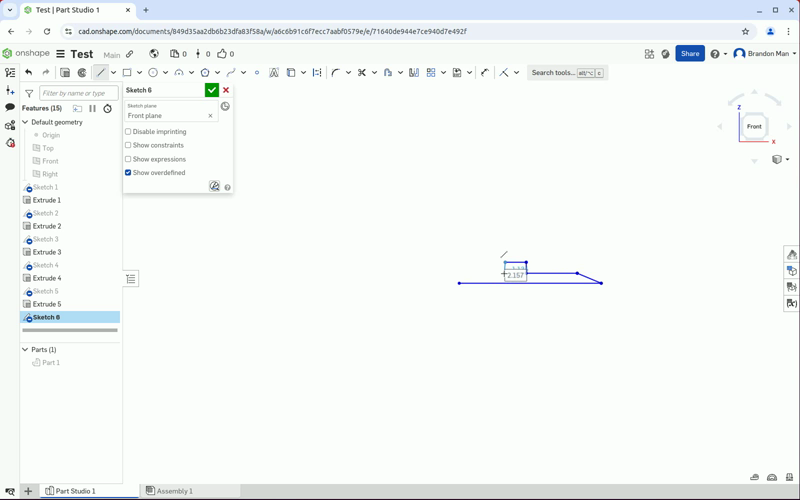
scroll(6)
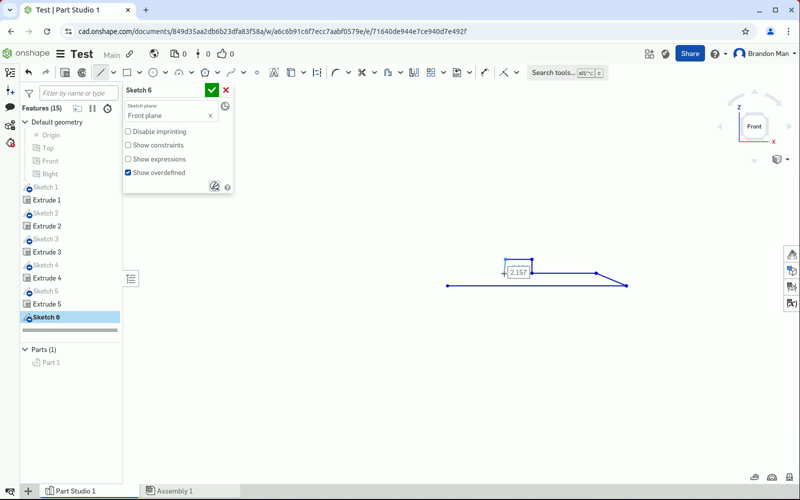
scroll(6)
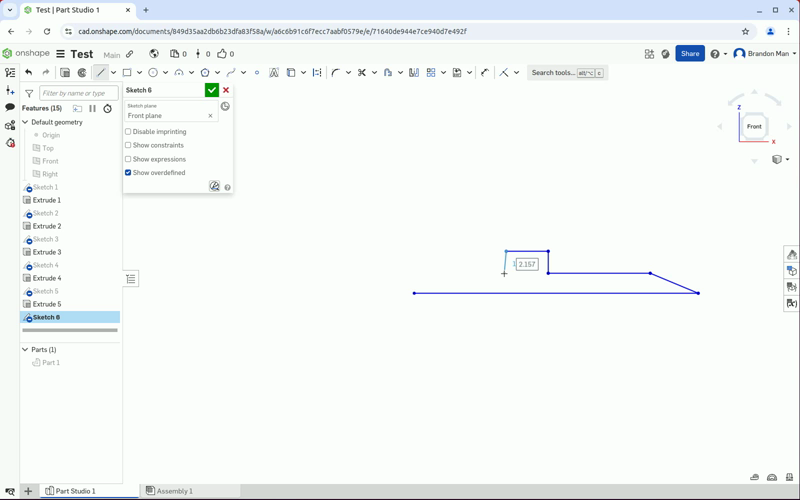
scroll(6)
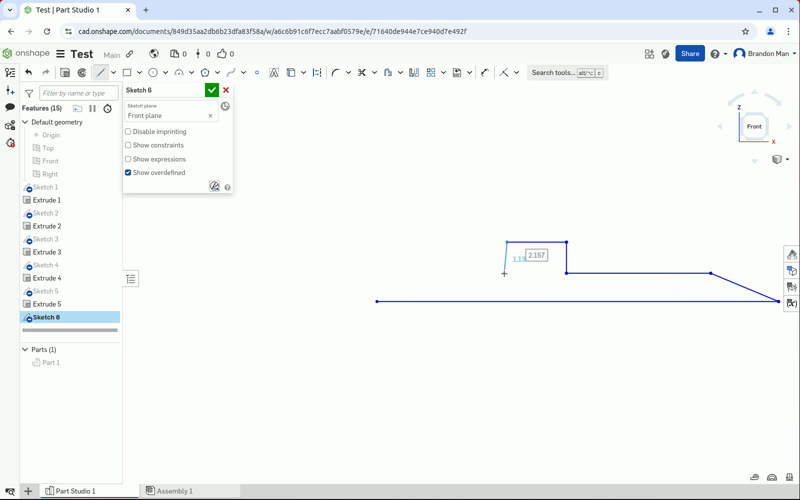
scroll(6)
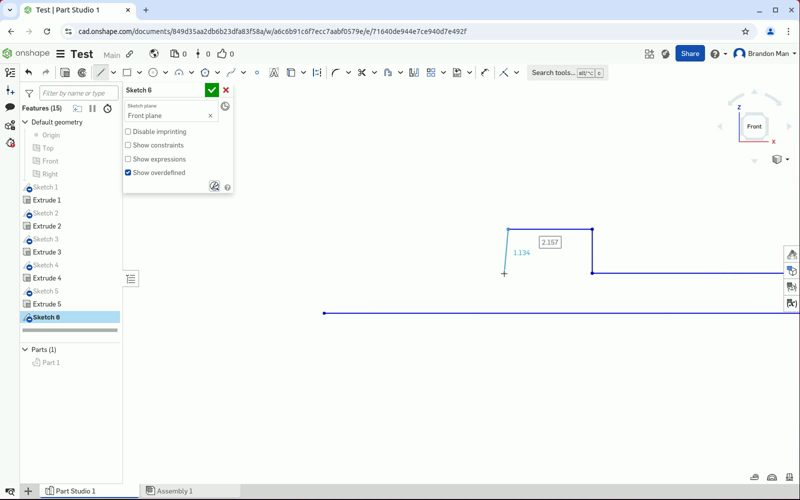
scroll(6)
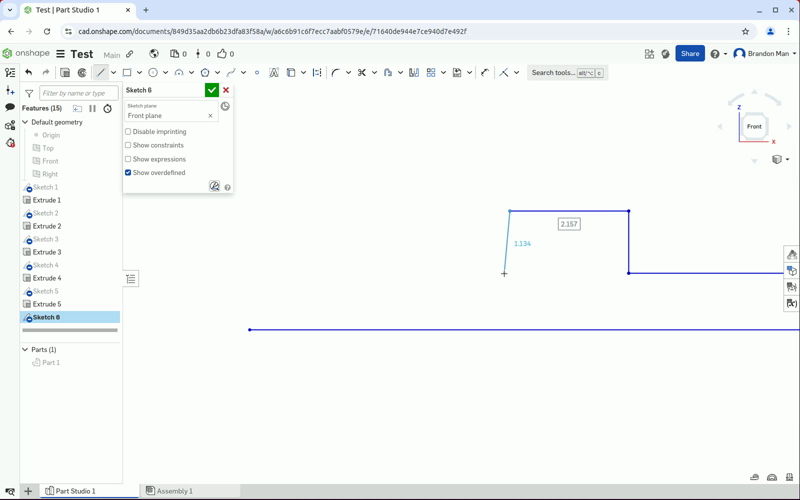
click(504, 273)
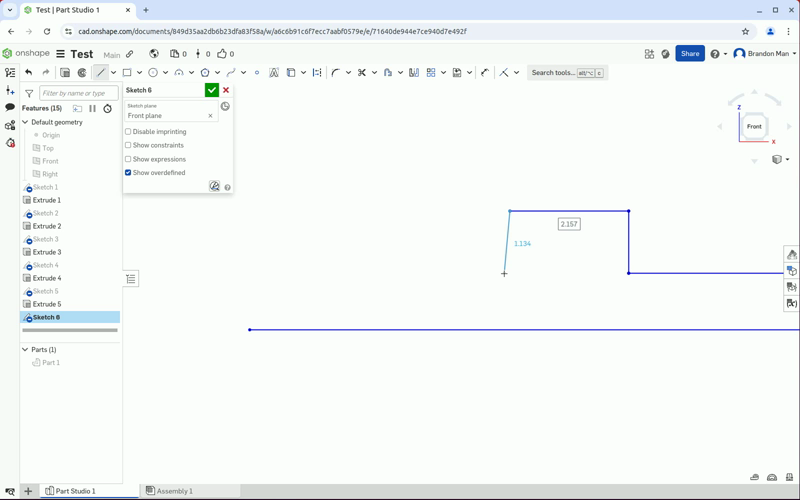
scroll(-6)
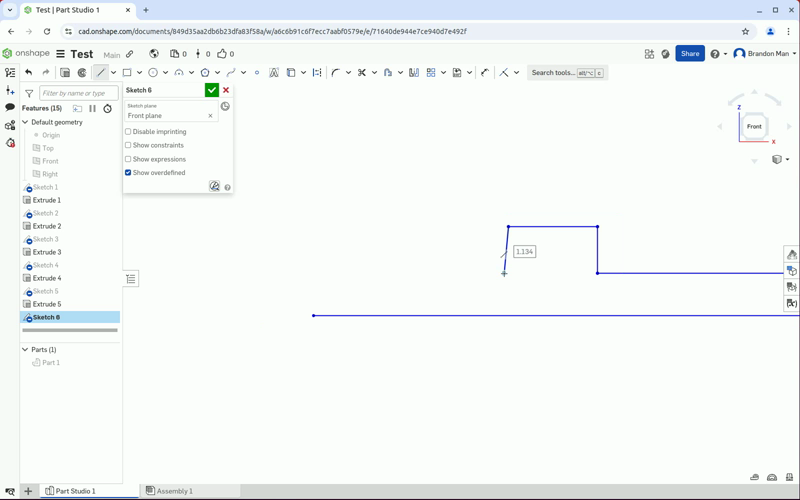
scroll(-6)
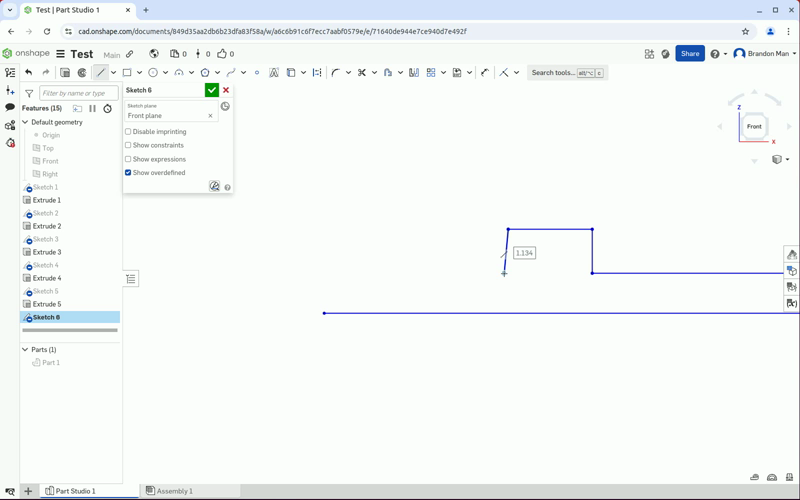
scroll(-6)
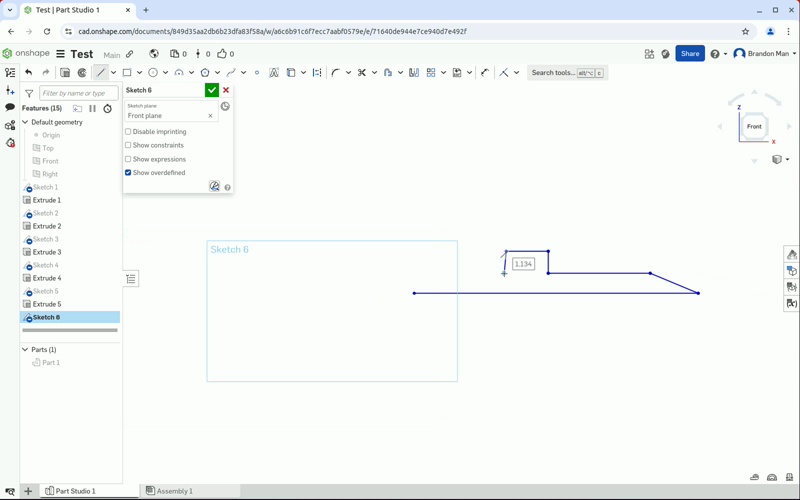
scroll(-6)
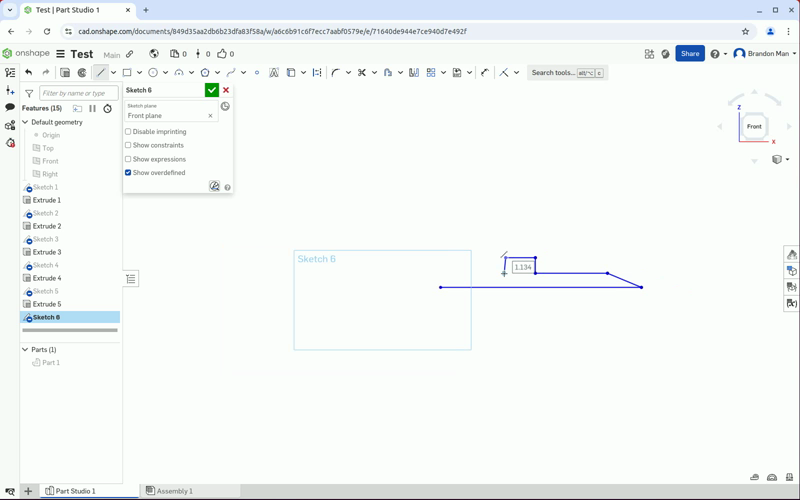
scroll(-6)
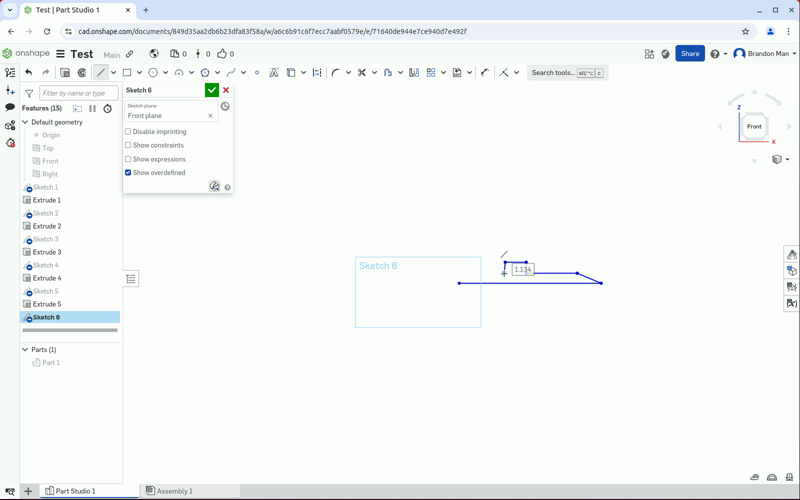
scroll(-6)
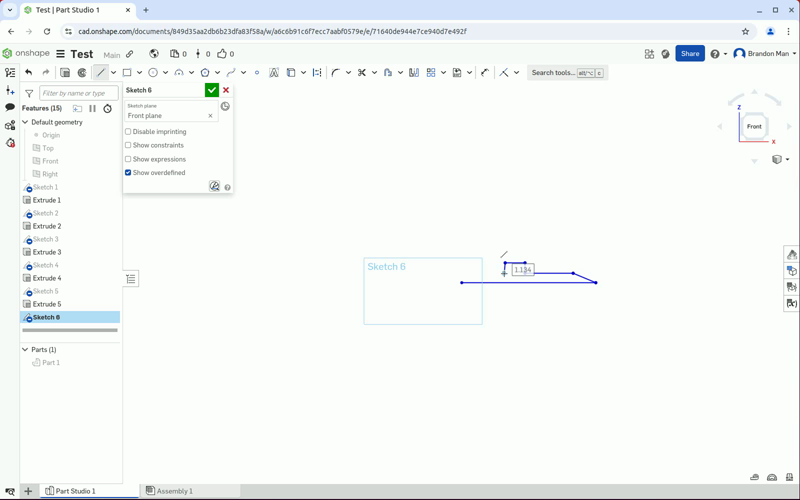
scroll(-6)
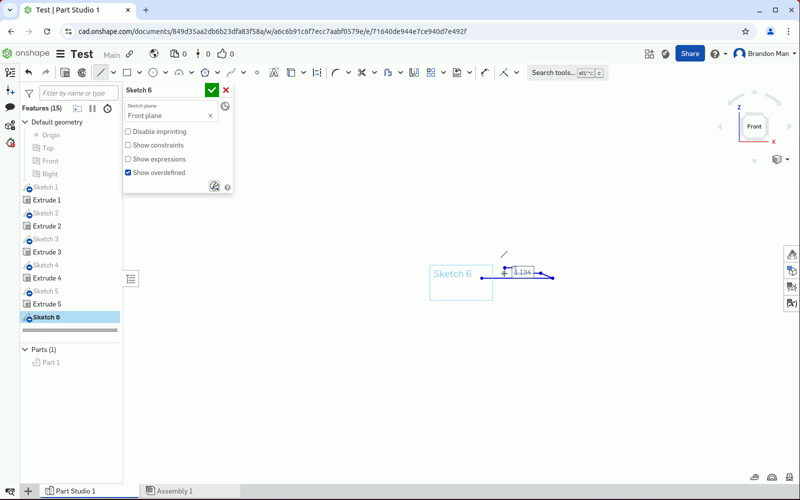
key_up(shift)
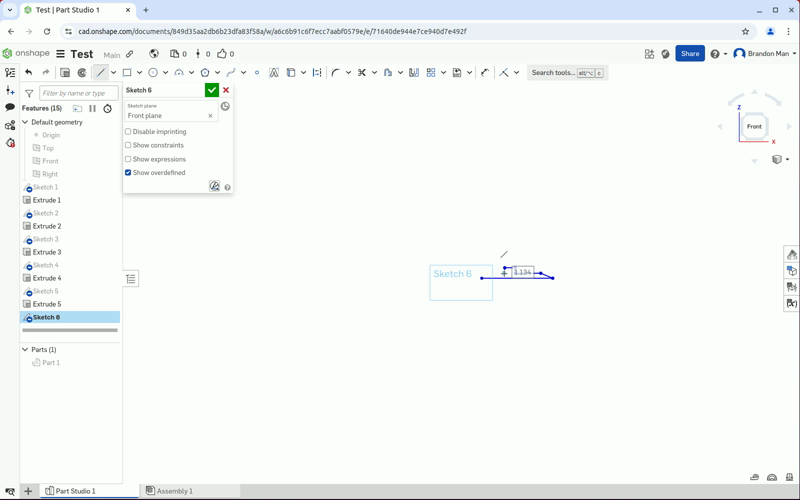
key_down(shift)
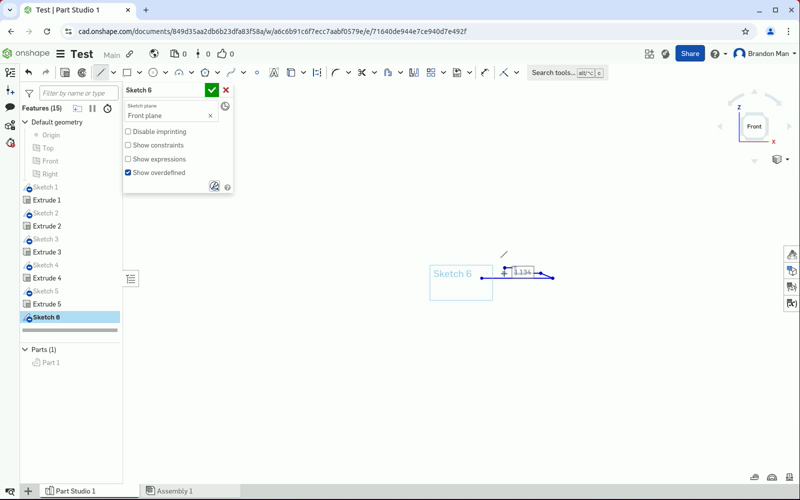
mouse_move(534, 273)
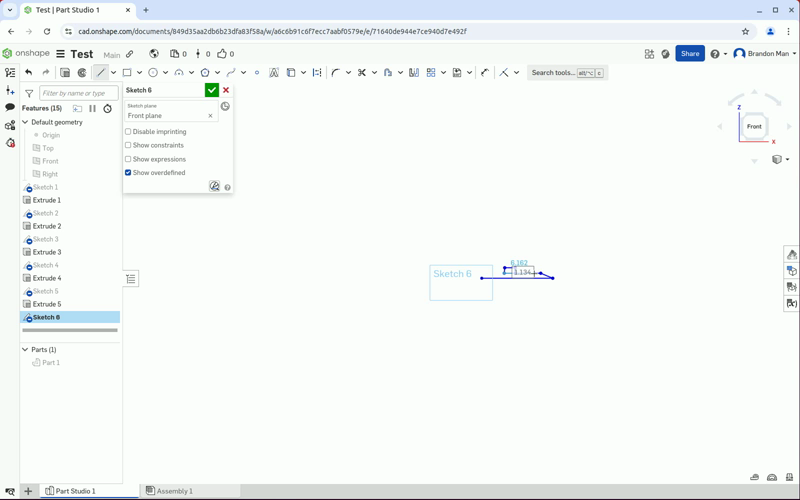
mouse_move(493, 273)
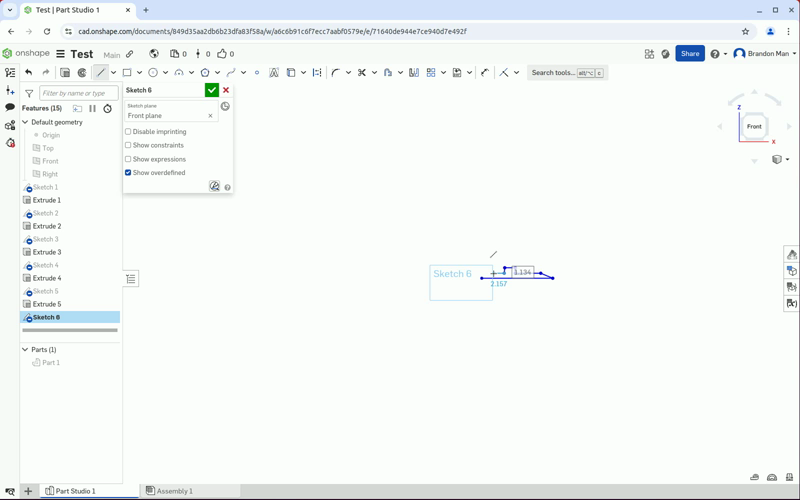
click(493, 273)
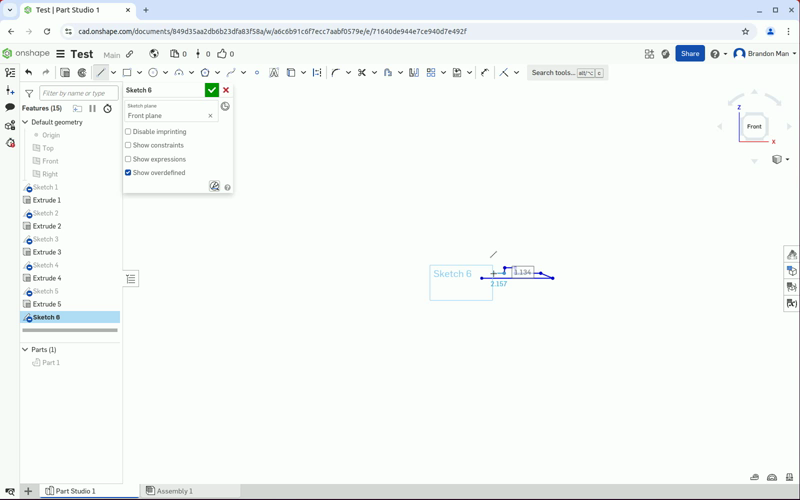
key_up(shift)
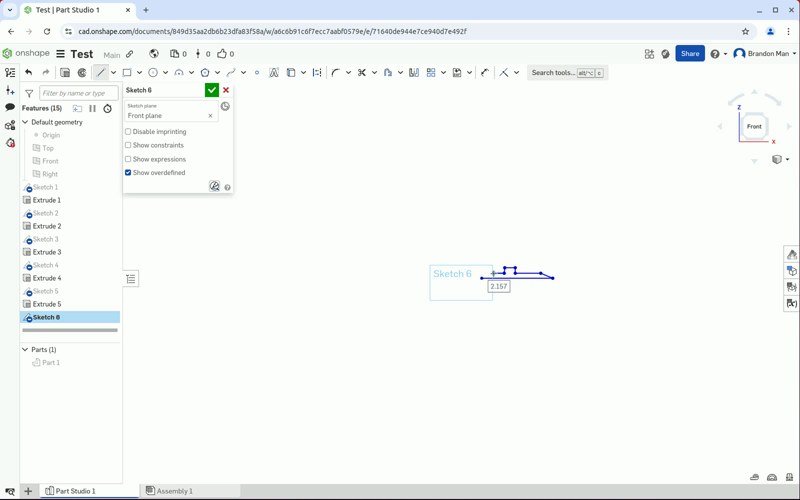
mouse_move(523, 273)
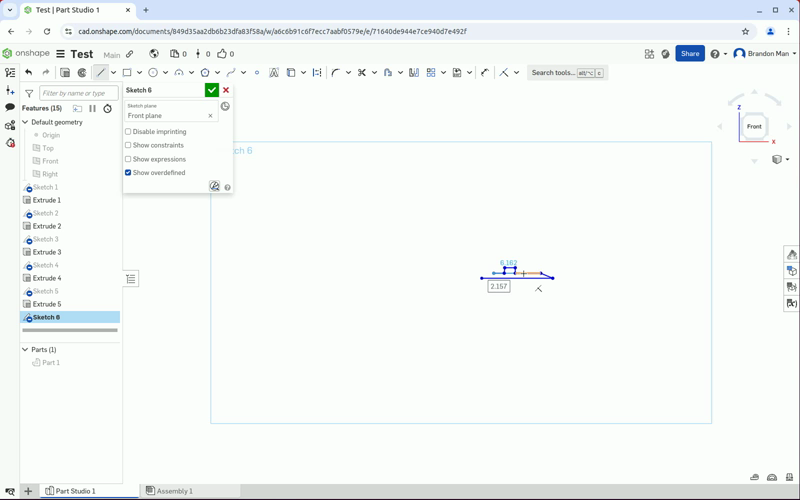
key_down(shift)
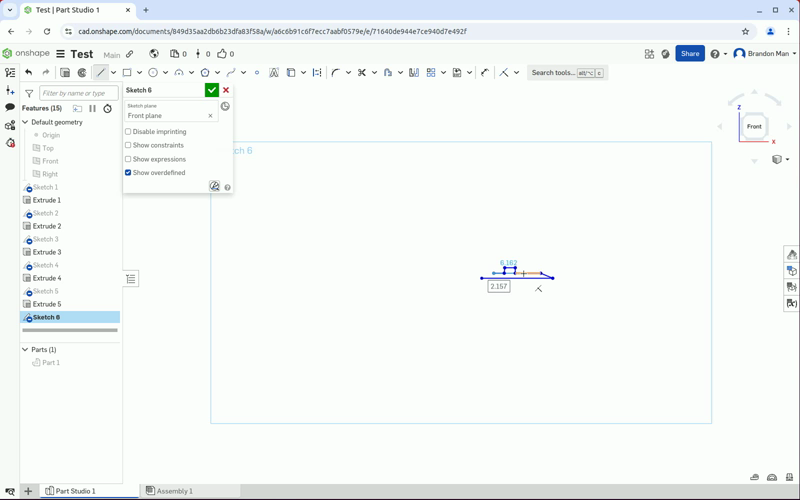
mouse_move(481, 278)
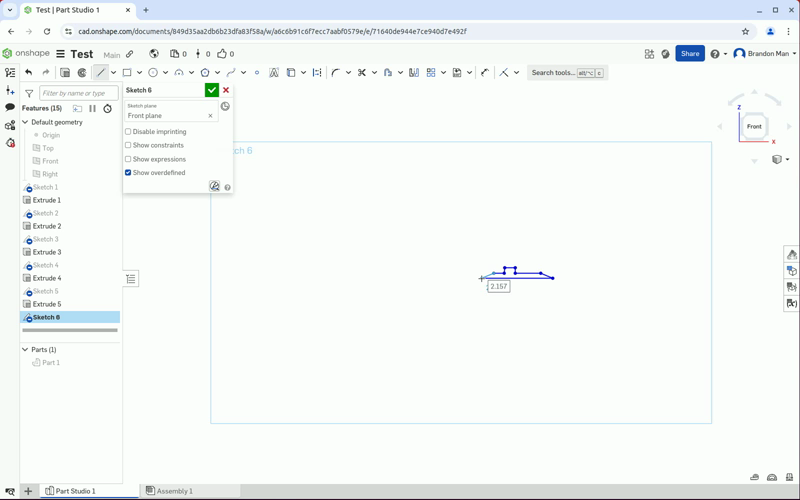
key_up(shift)
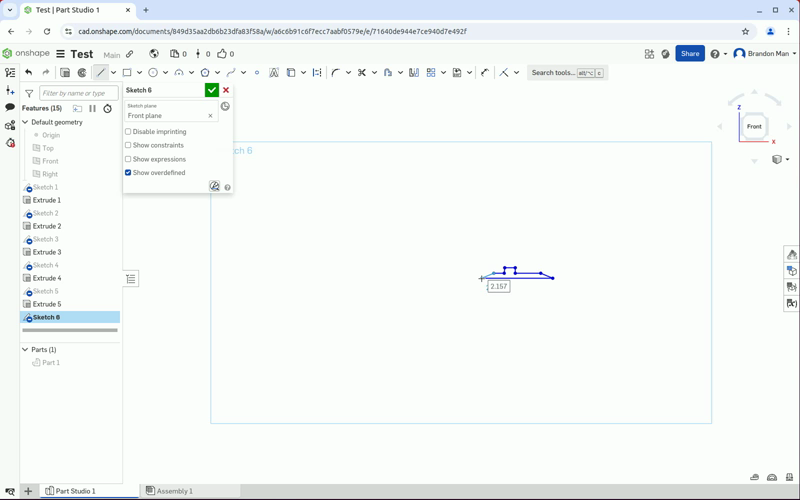
click(481, 278)
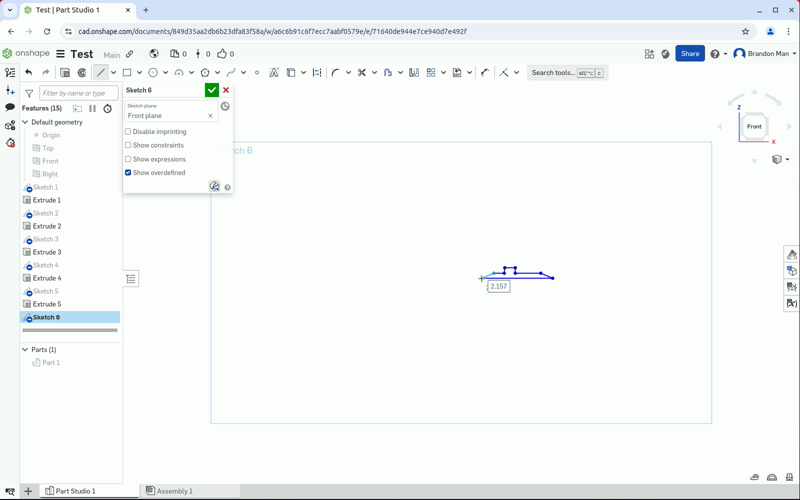
key(esc)
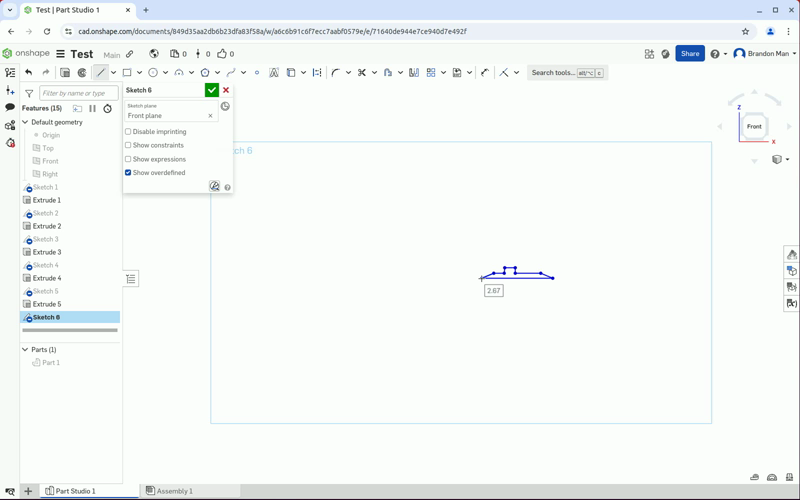
mouse_move(497, 276)
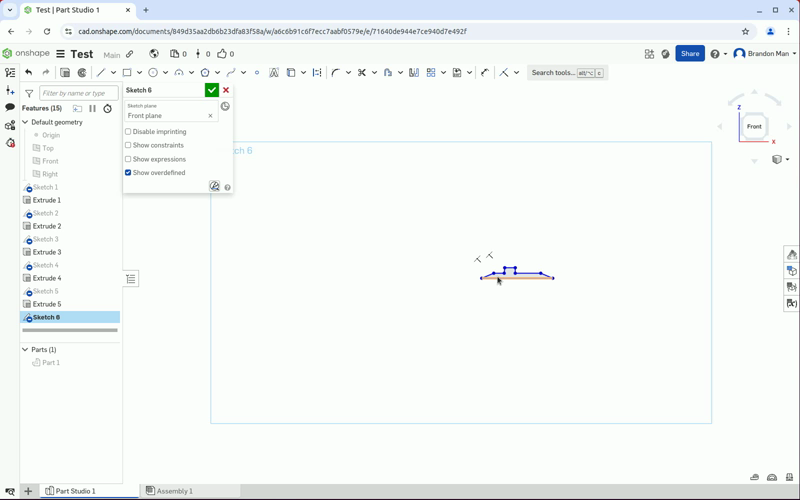
scroll(6)
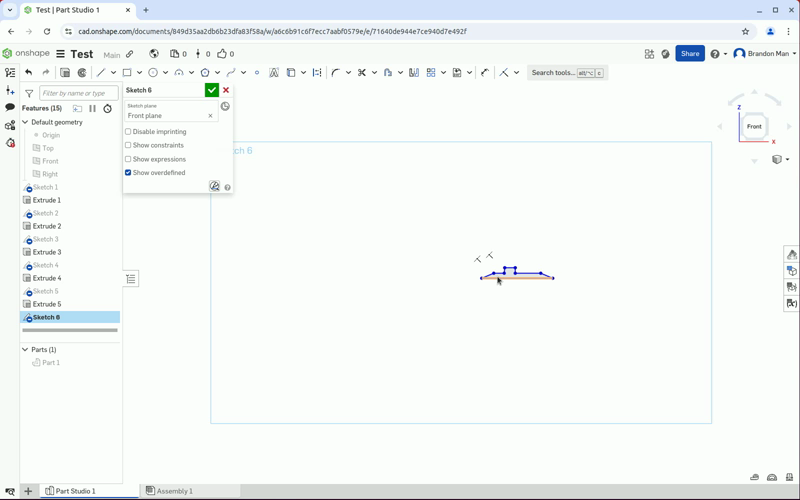
scroll(6)
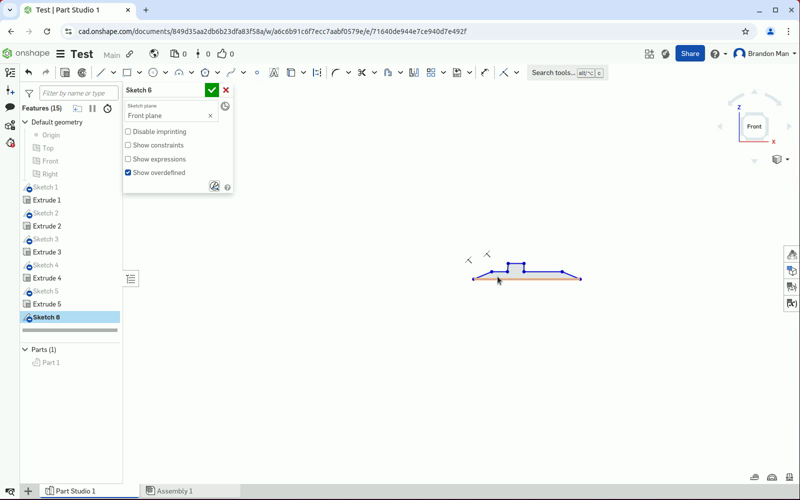
scroll(6)
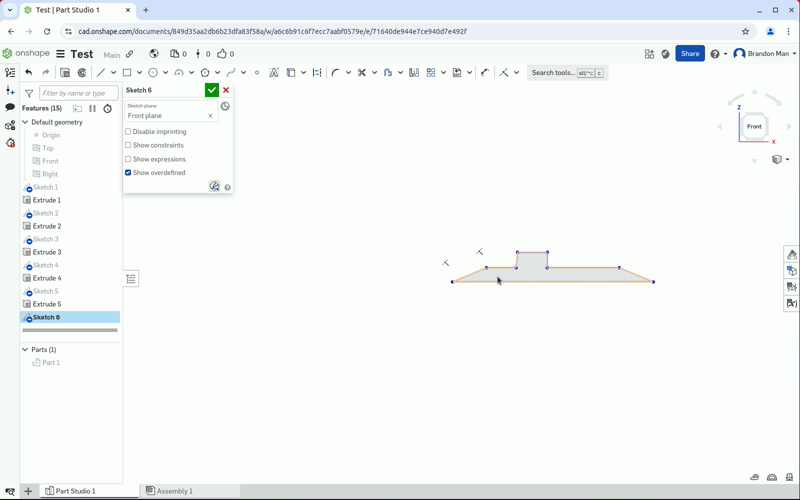
scroll(6)
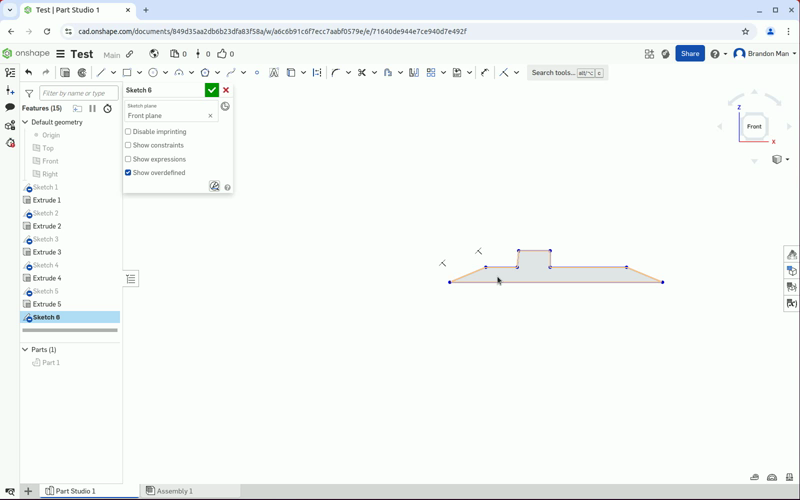
scroll(6)
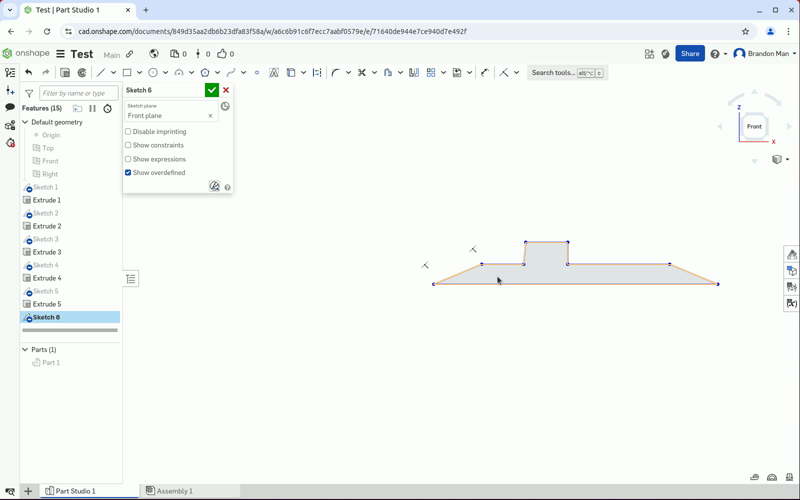
scroll(6)
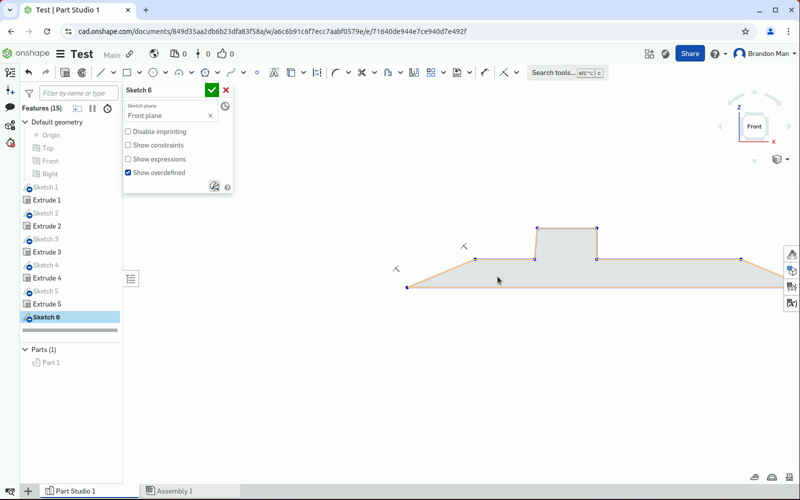
scroll(6)
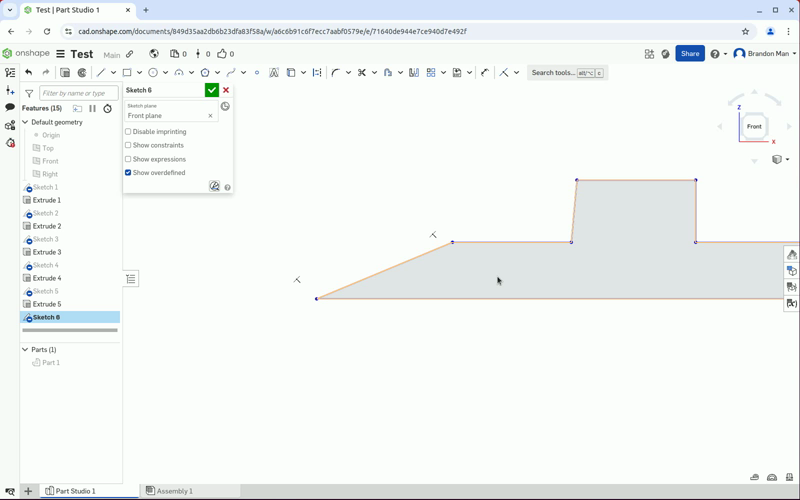
click(497, 276)
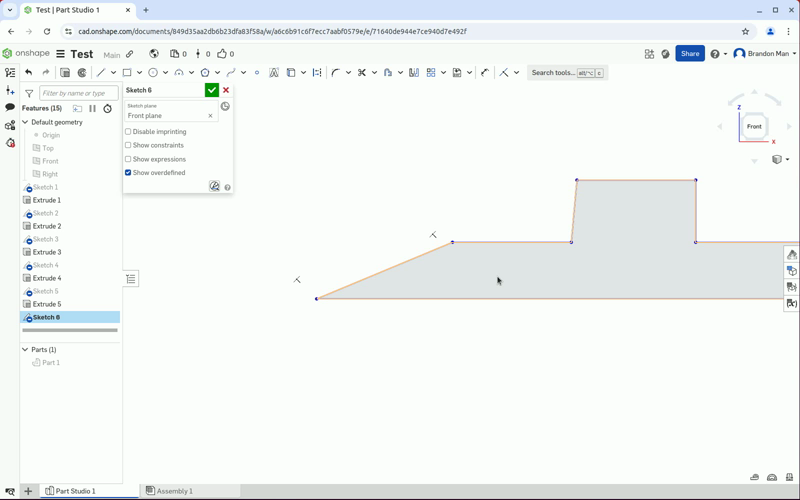
scroll(-6)
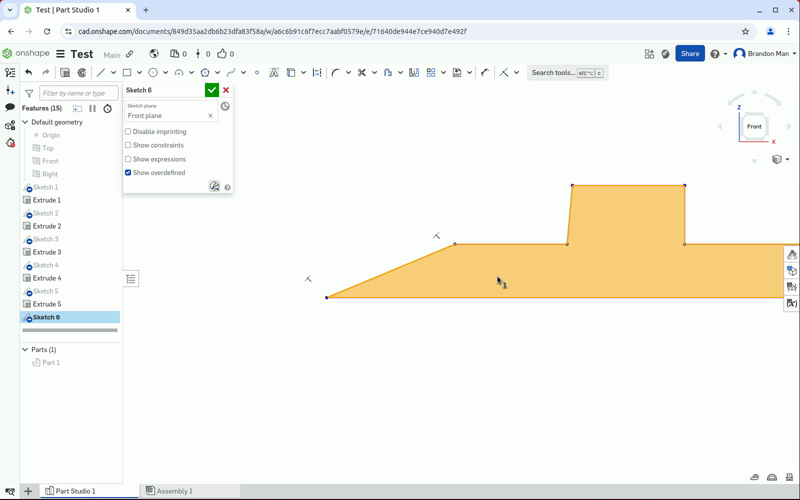
scroll(-6)
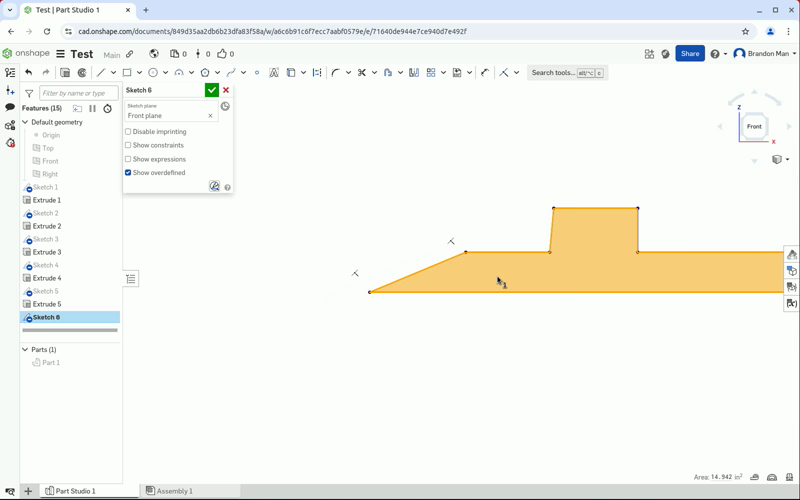
scroll(-6)
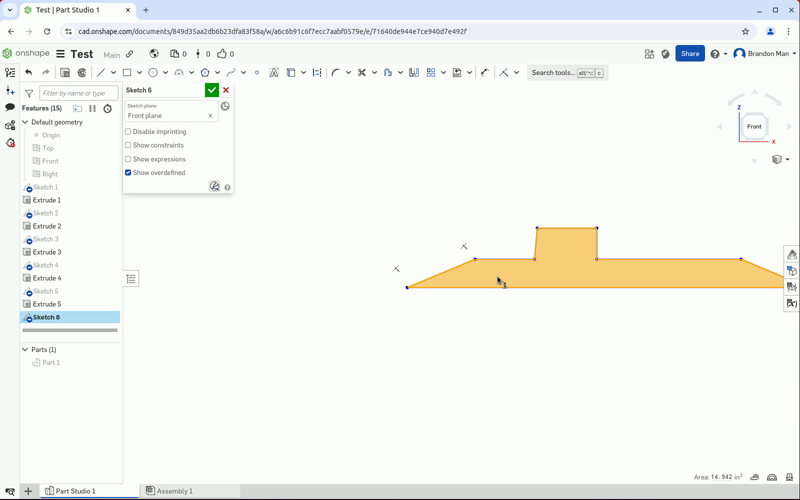
scroll(-6)
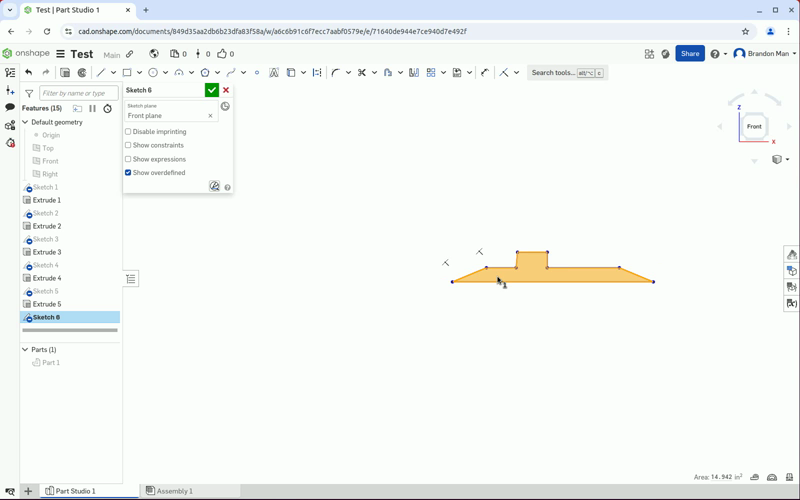
scroll(-6)
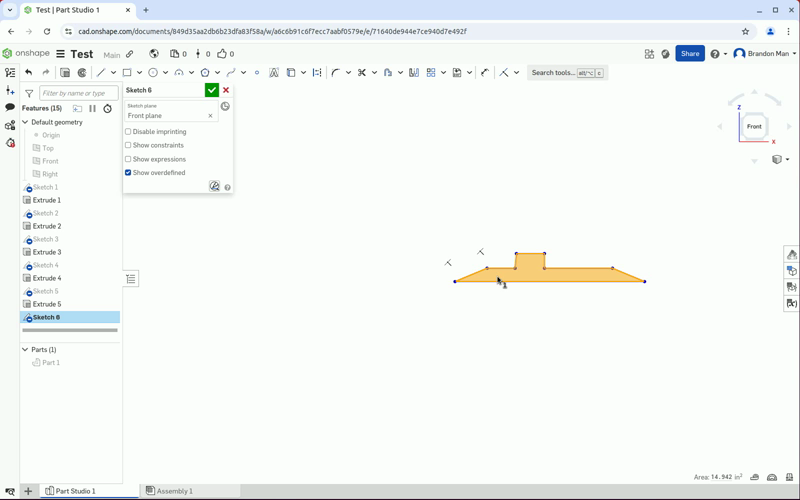
scroll(-6)
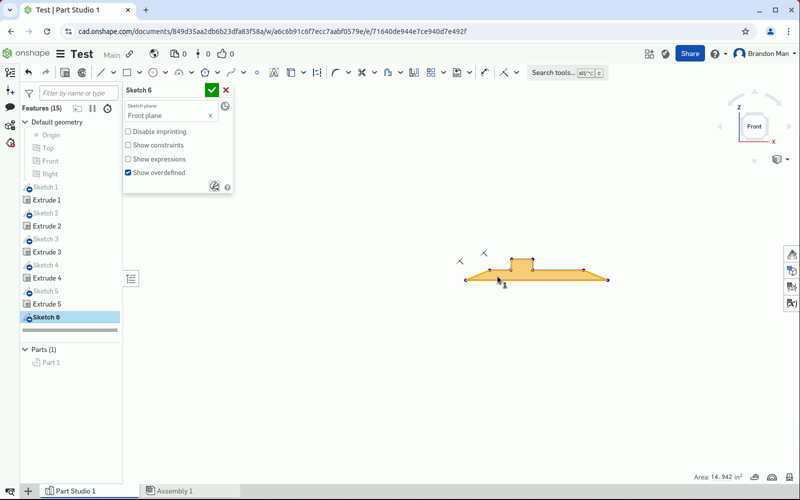
scroll(-6)
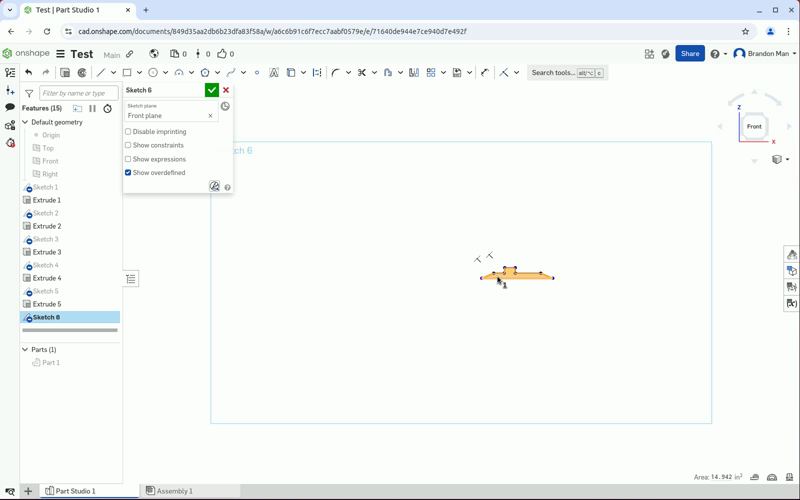
mouse_move(73, 352)
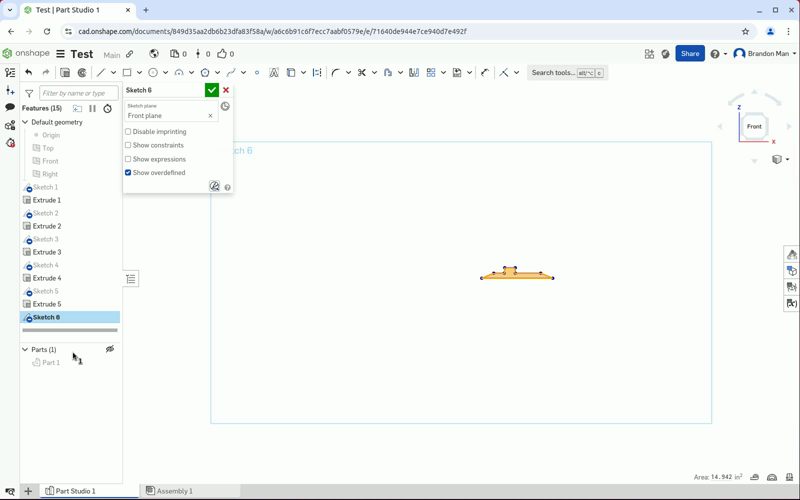
key(shift+y)
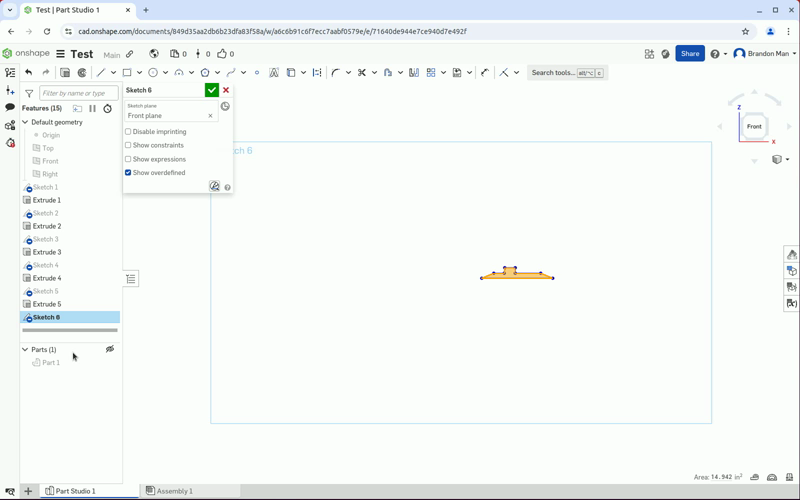
key(shift+e)
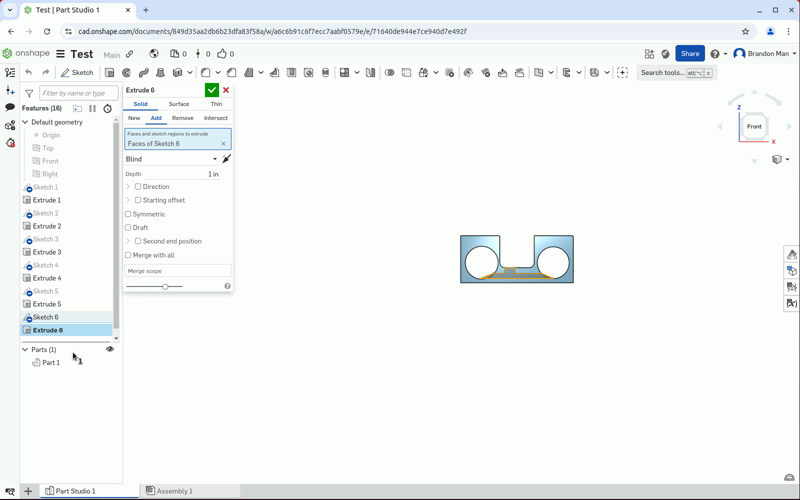
mouse_move(143, 106)
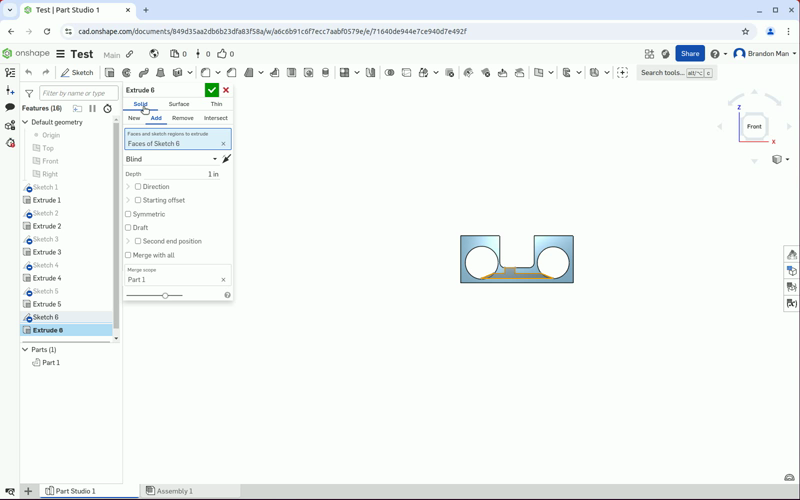
click(143, 106)
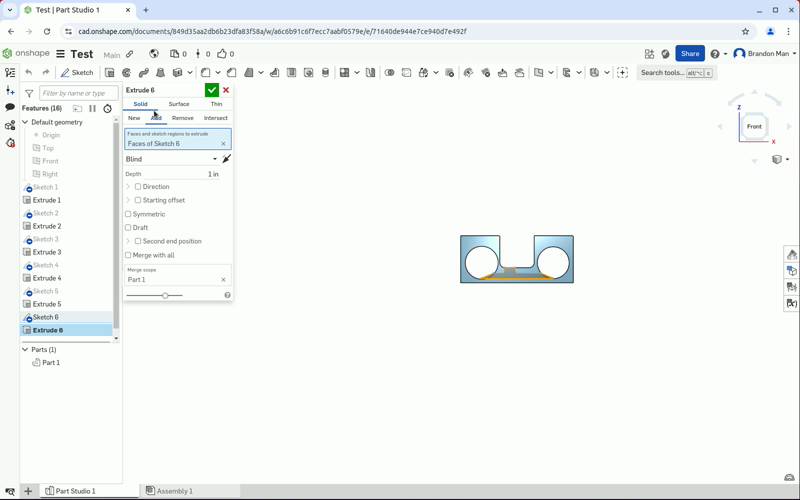
mouse_move(186, 120)
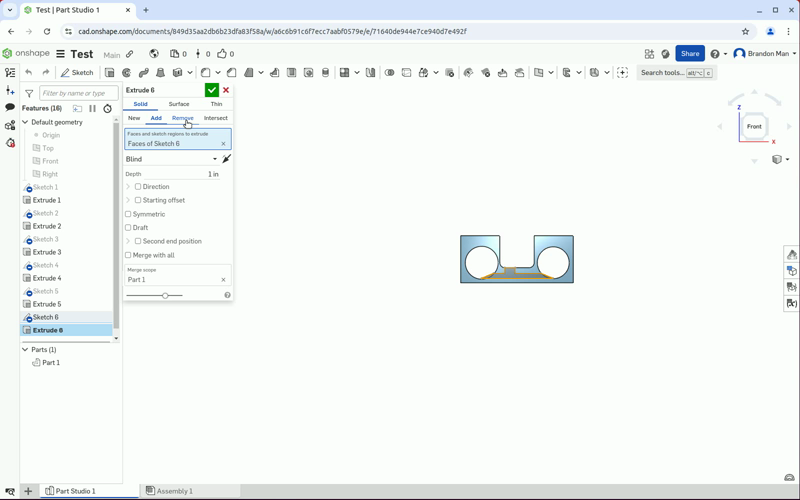
click(186, 120)
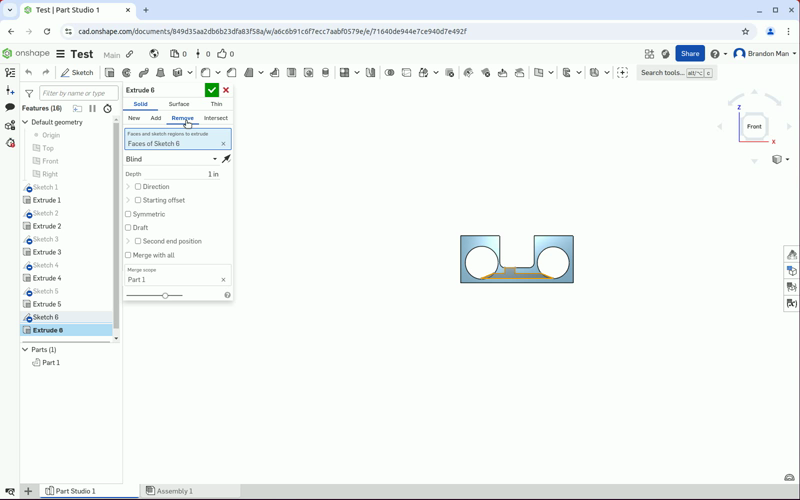
key(tab, 4)
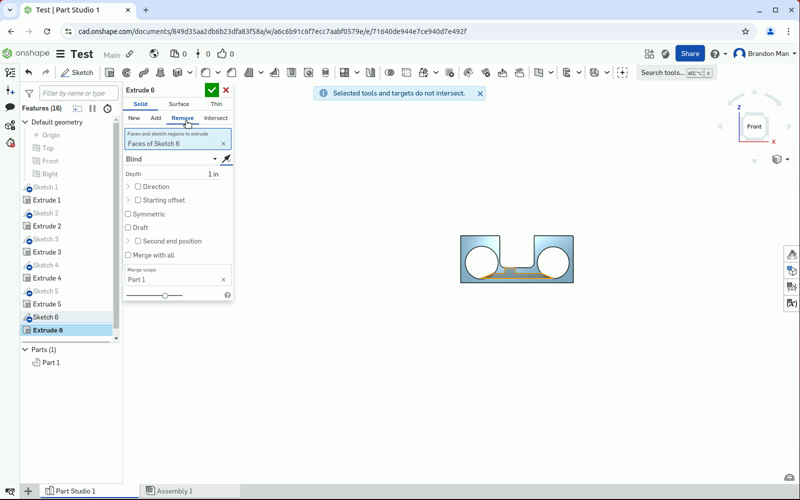
text(-2.166)
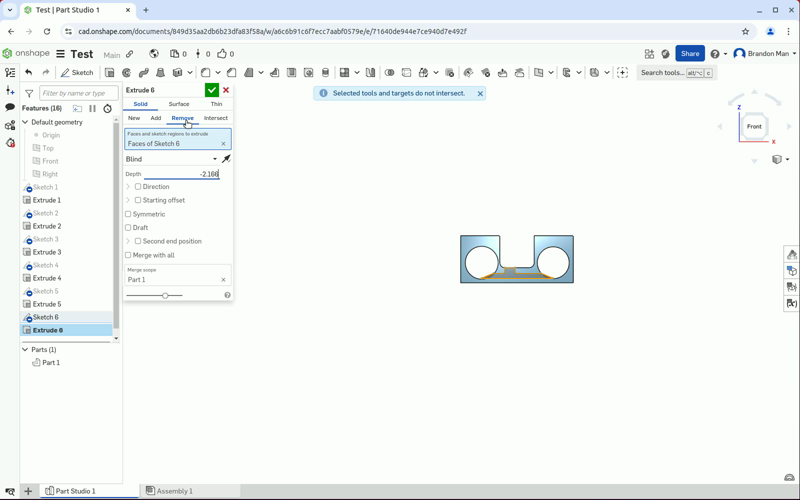
key(tab, 6)
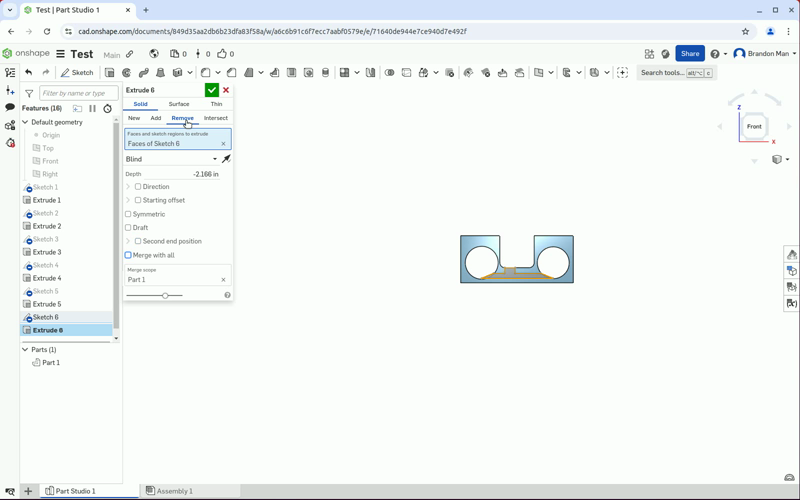
key(space)
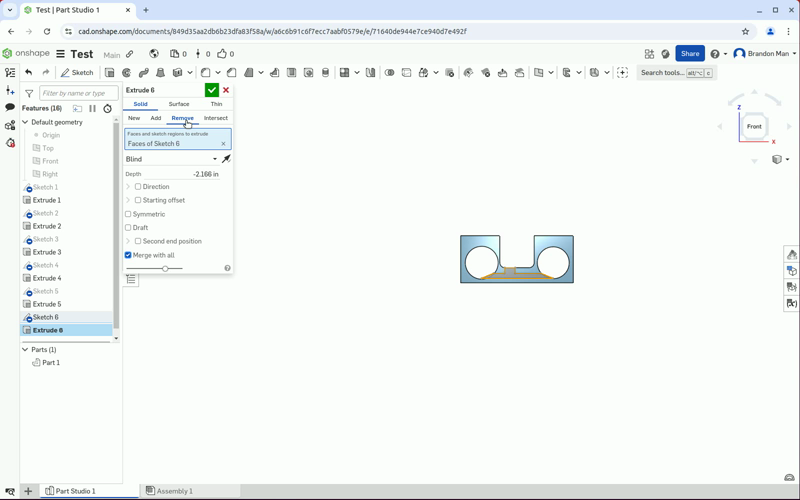
key(enter)
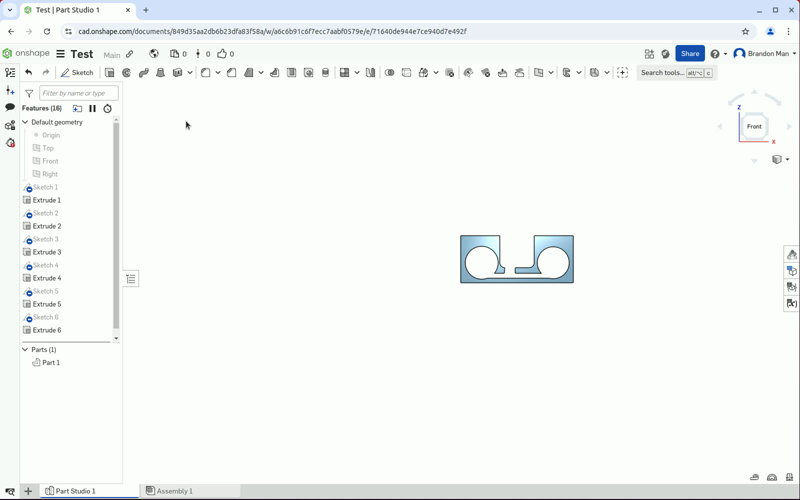
key(shift+h)
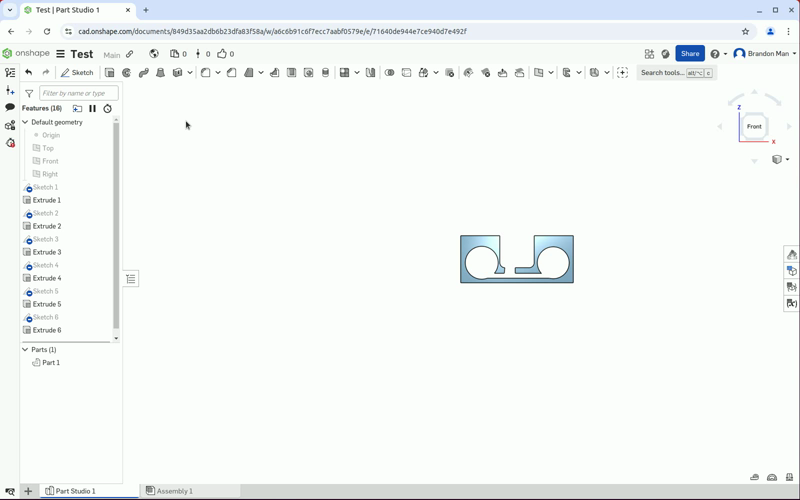
key(shift+h)
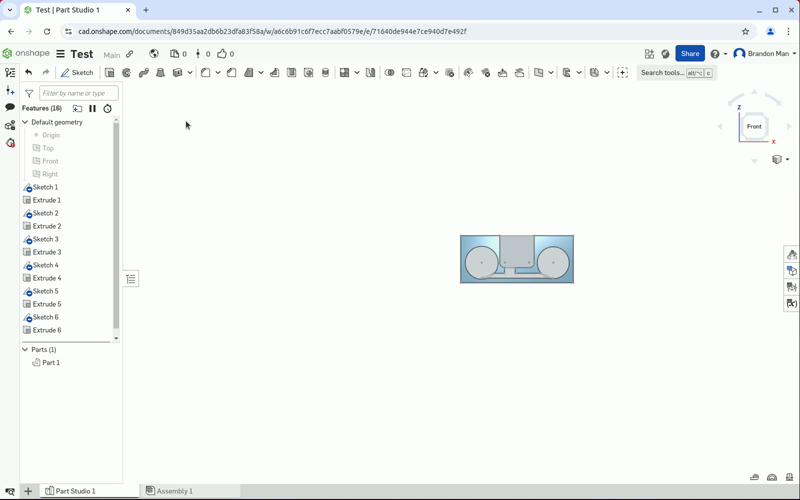
key(shift+7)
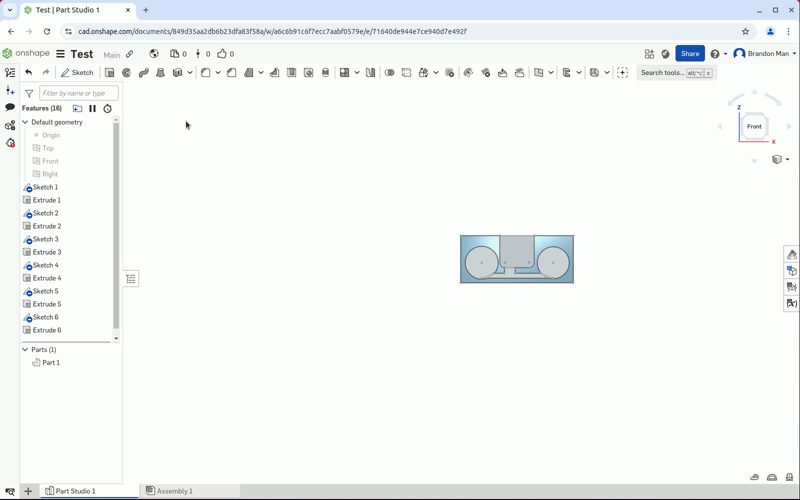
key(left, 2)
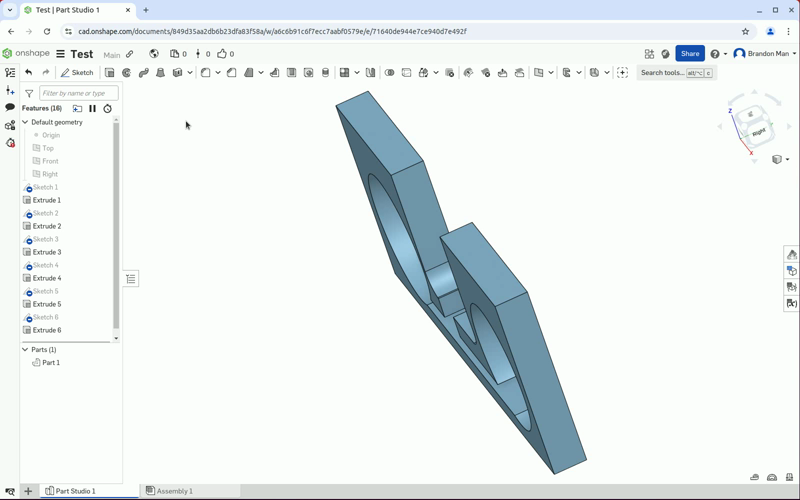
key(down, 2)
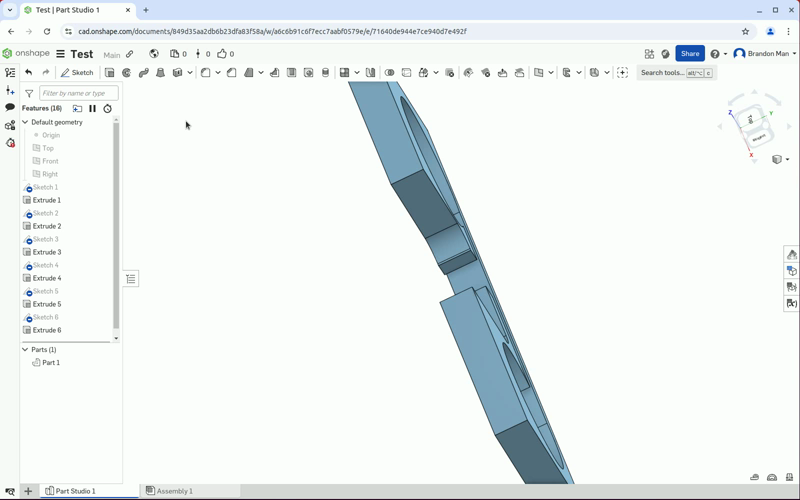
key(up, 2)
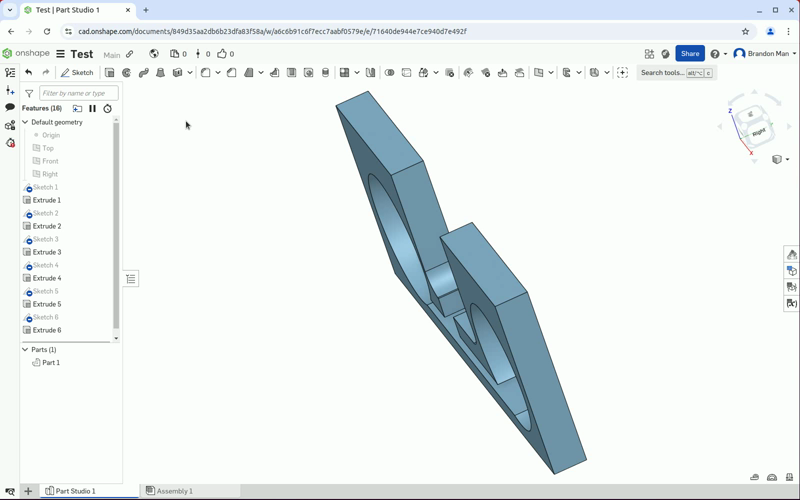
key(right, 2)
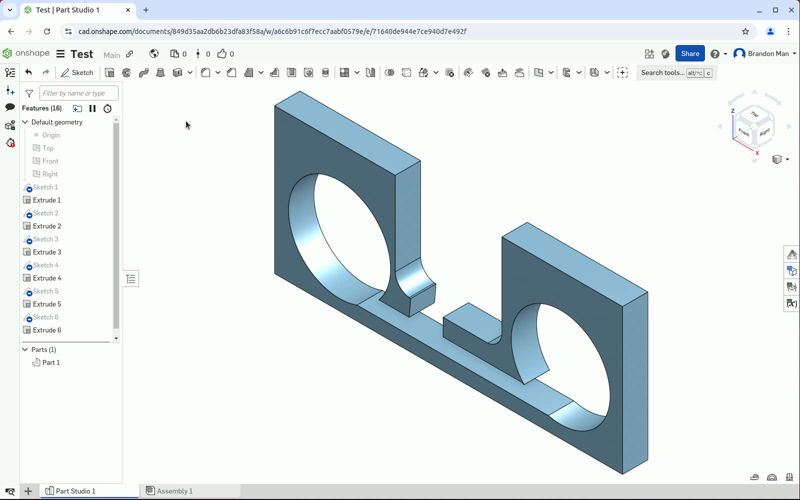
mouse_move(69, 189)
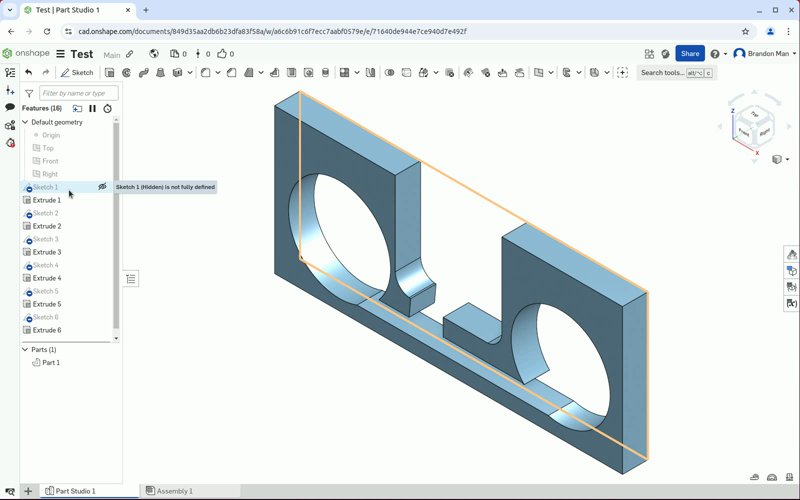
click(69, 189)